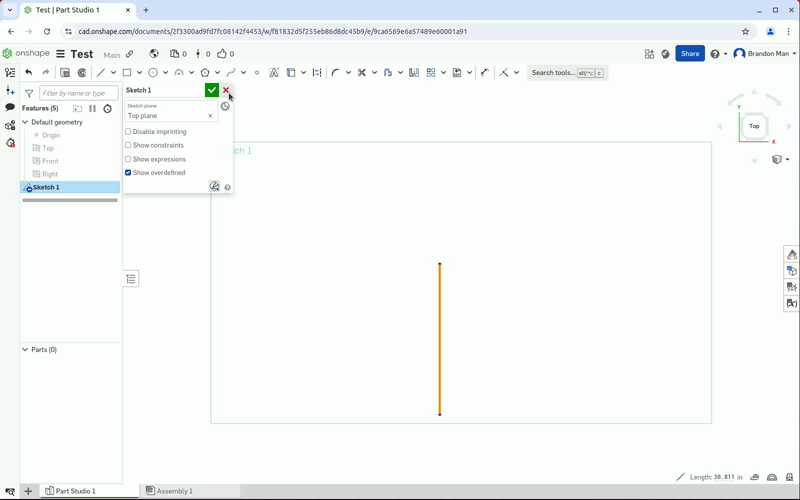
key(shift+h)
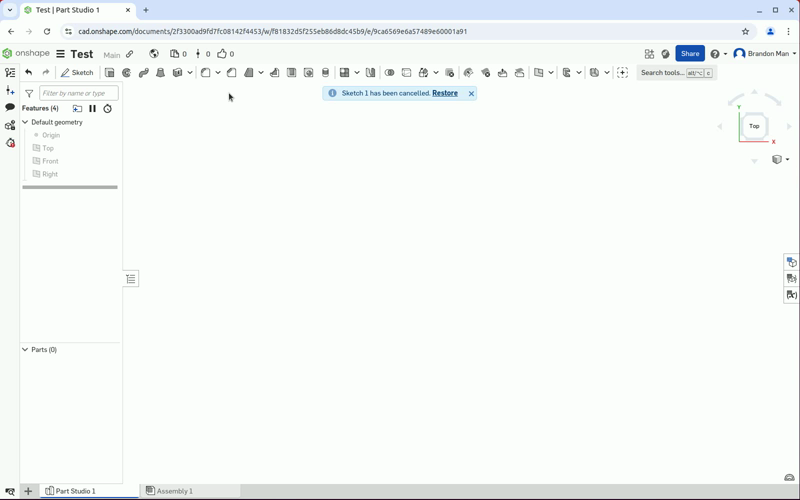
mouse_move(73, 352)
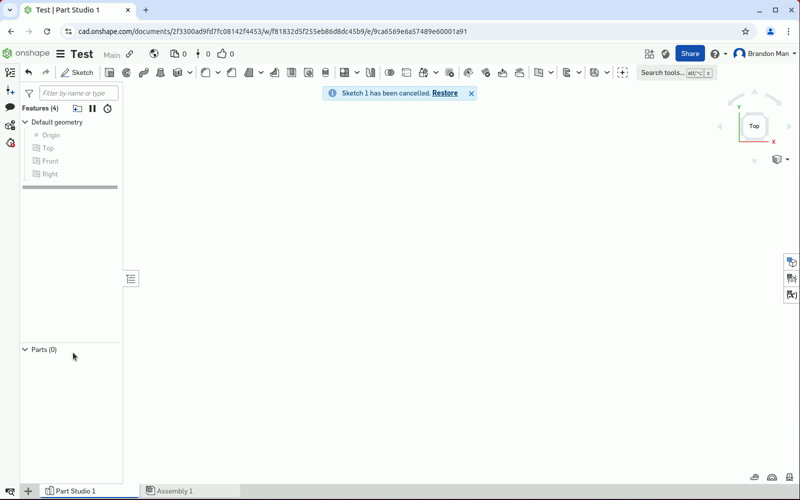
key(y)
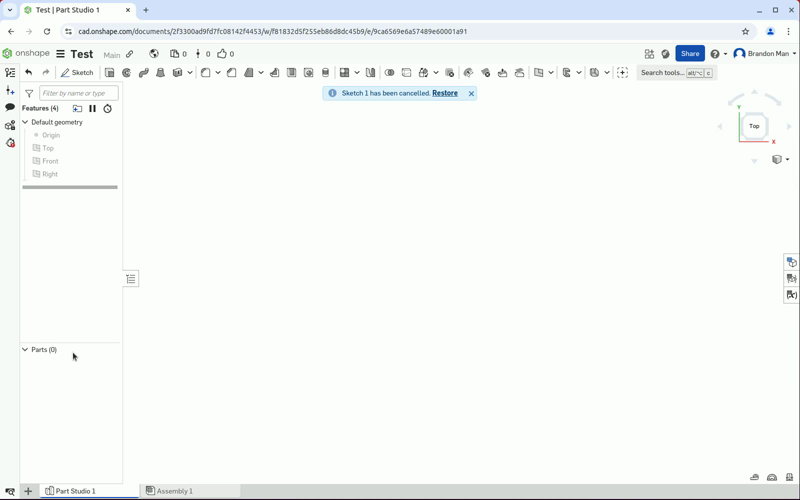
key(shift+p)
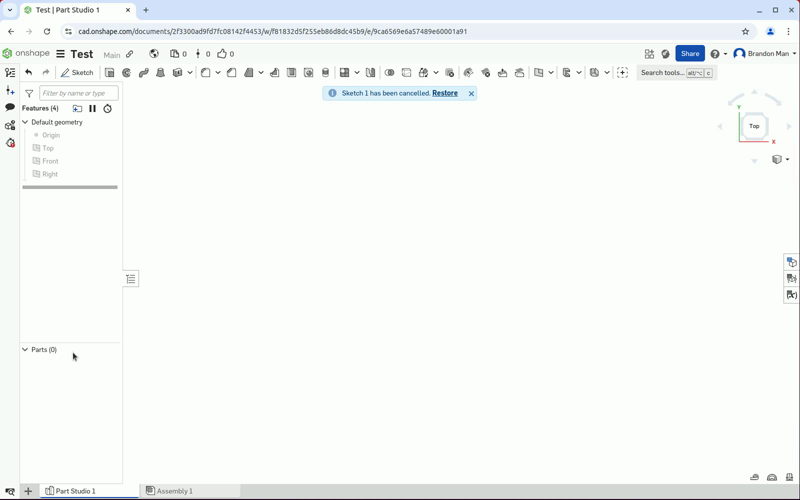
key(space)
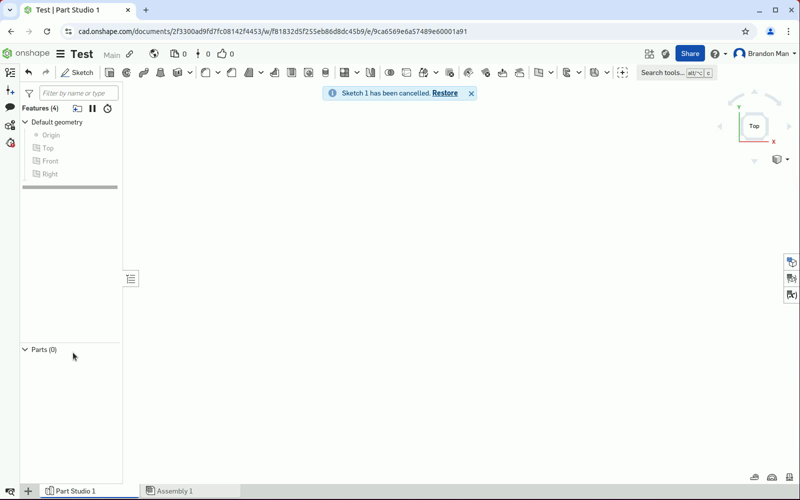
key_down(shift)
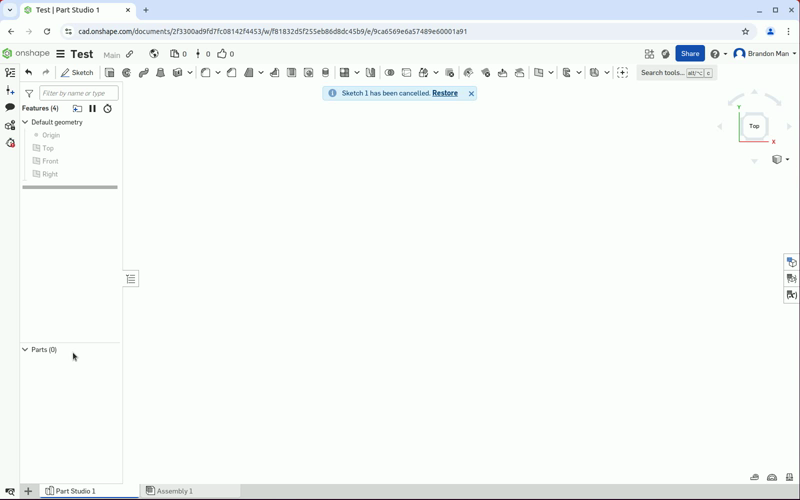
key(up)
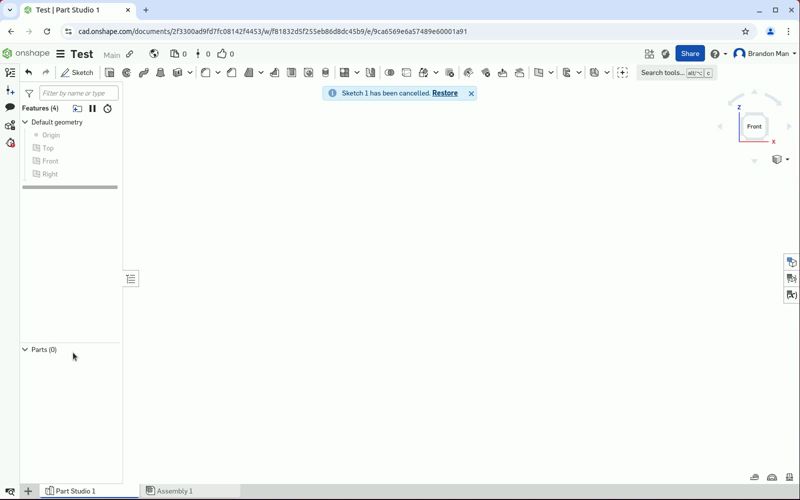
key_up(shift)
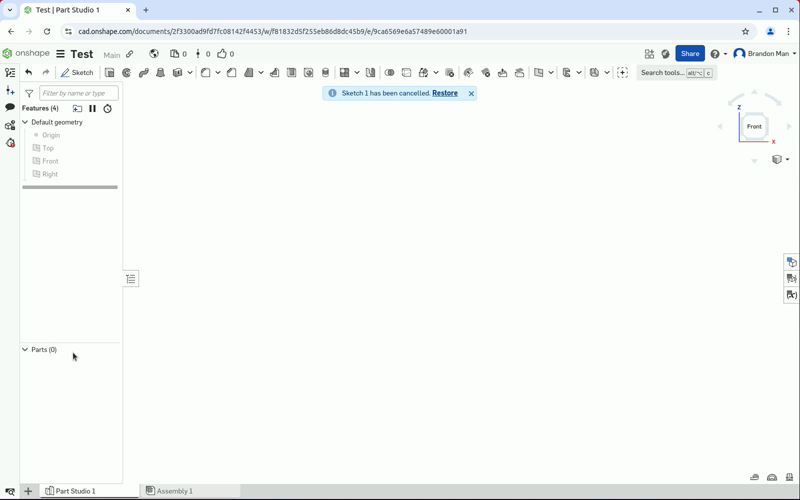
mouse_move(73, 352)
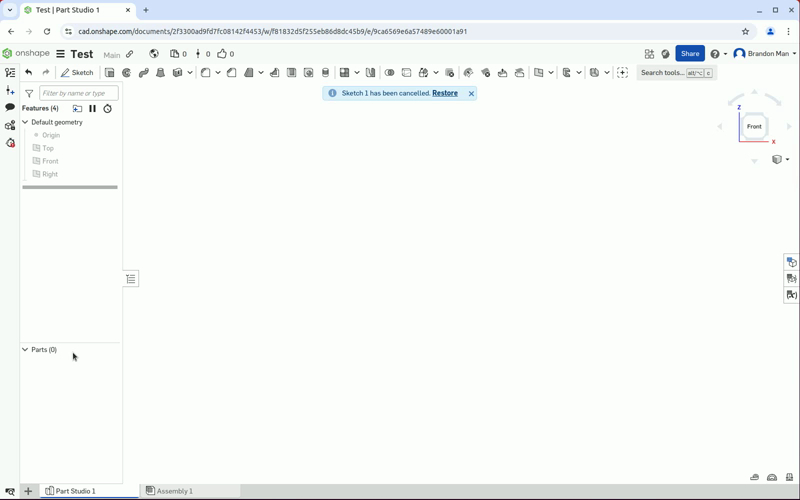
key(shift+y)
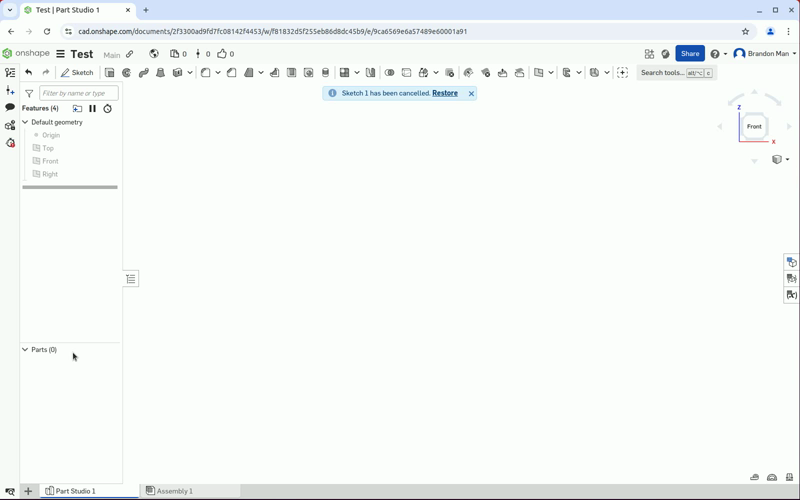
key(shift+s)
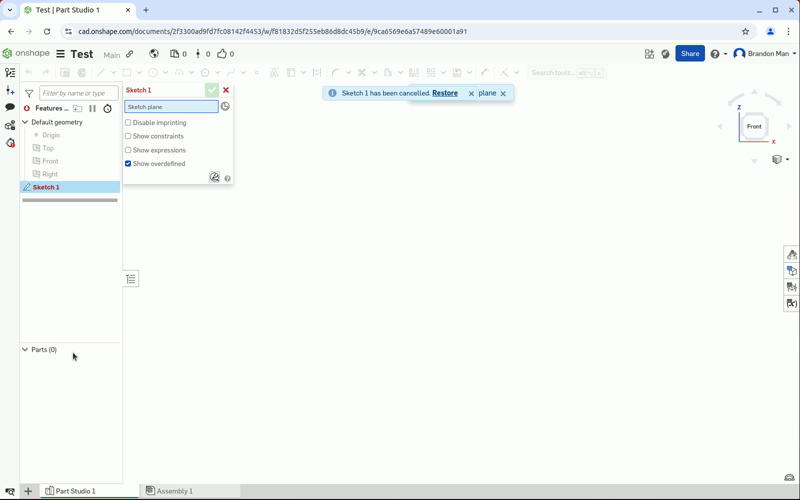
mouse_move(73, 163)
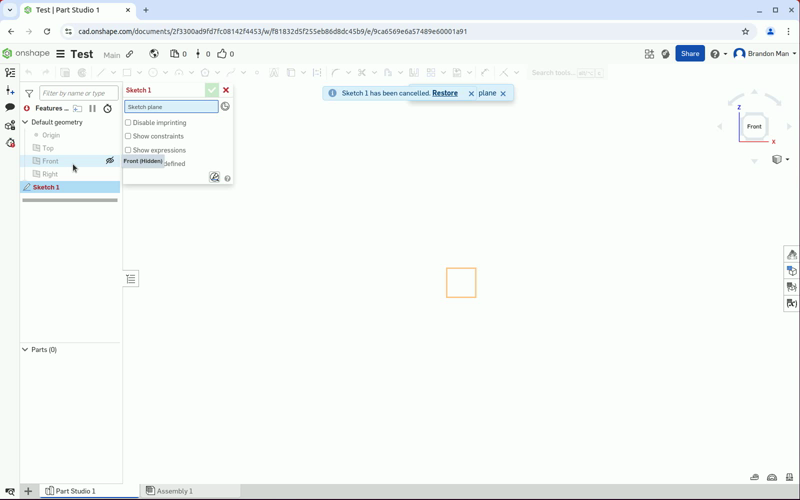
click(73, 163)
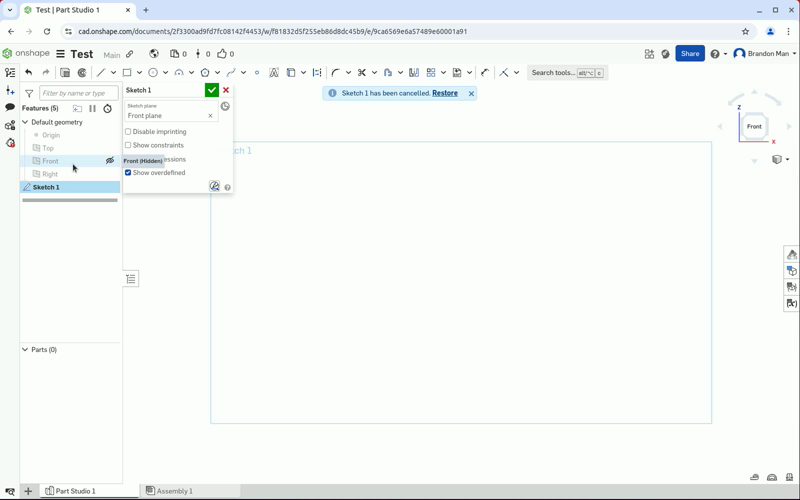
mouse_move(73, 352)
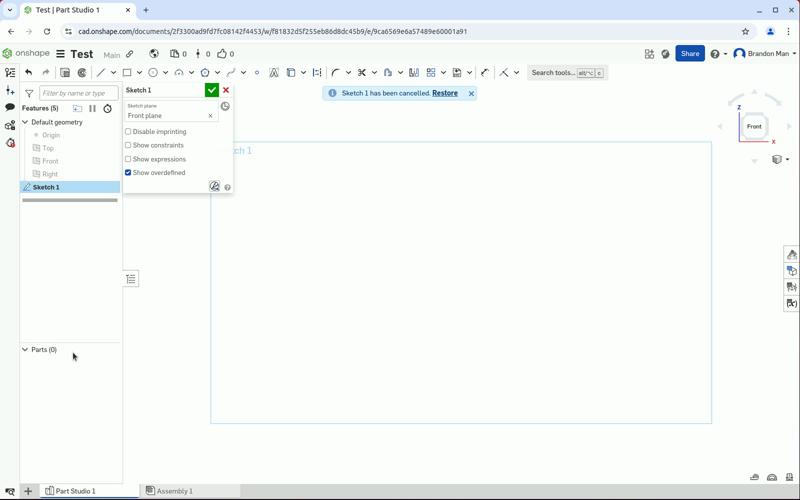
key(y)
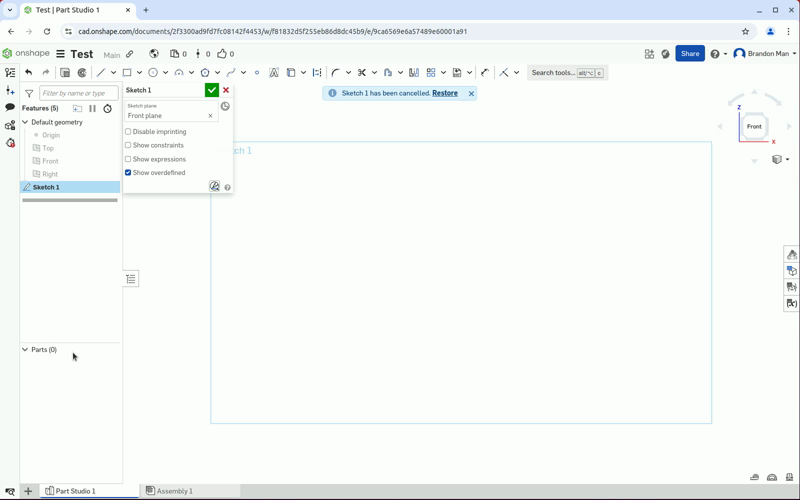
key(a)
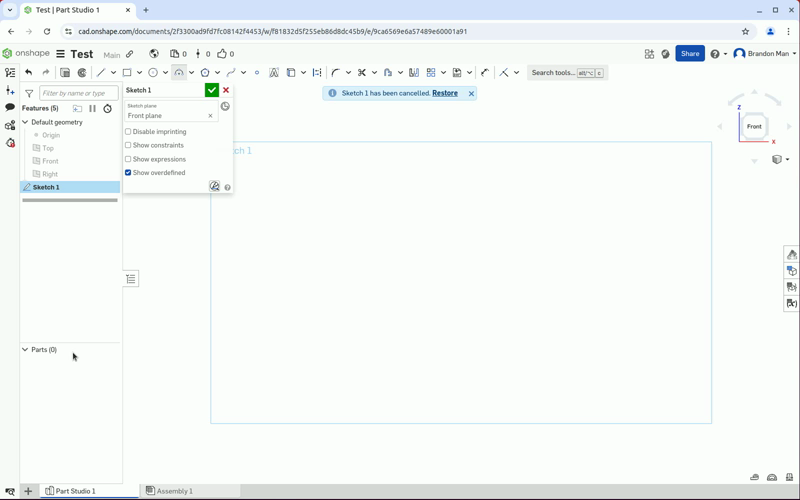
key_down(shift)
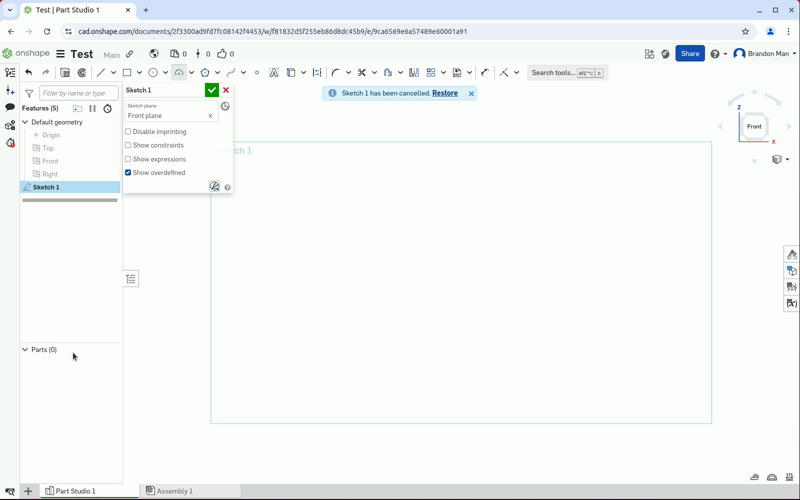
mouse_move(446, 198)
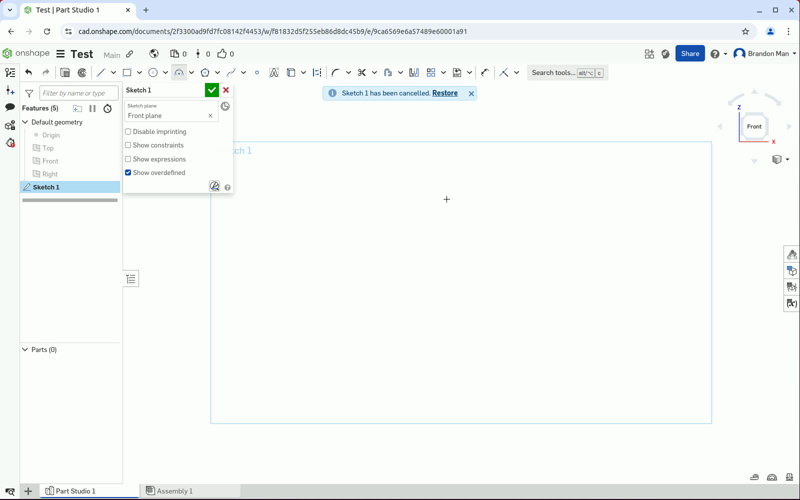
click(446, 198)
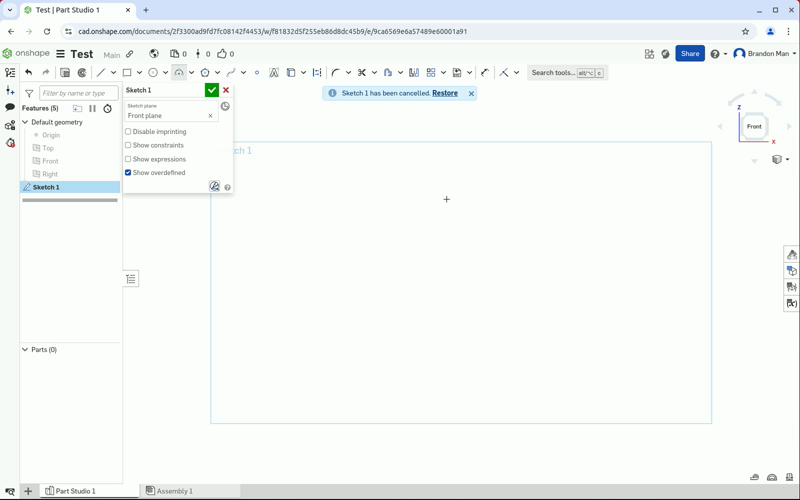
key_up(shift)
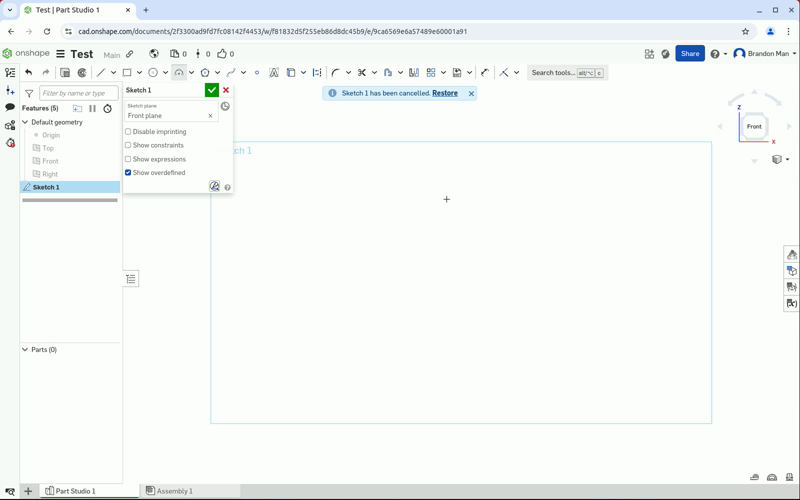
key_down(shift)
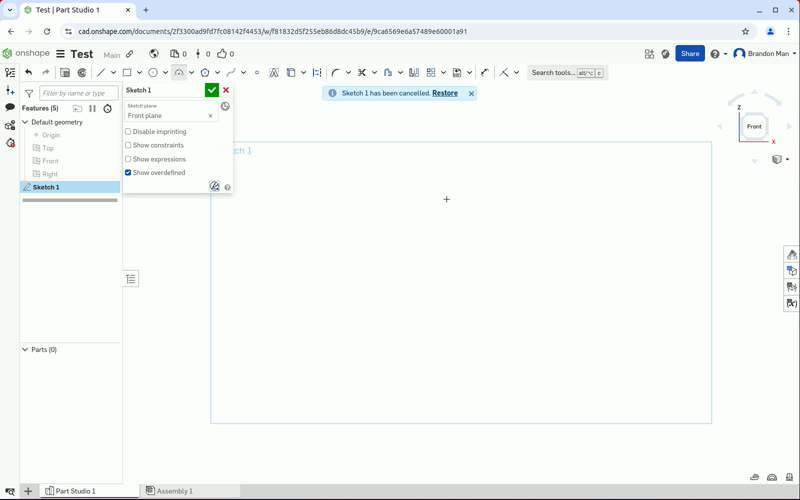
mouse_move(475, 198)
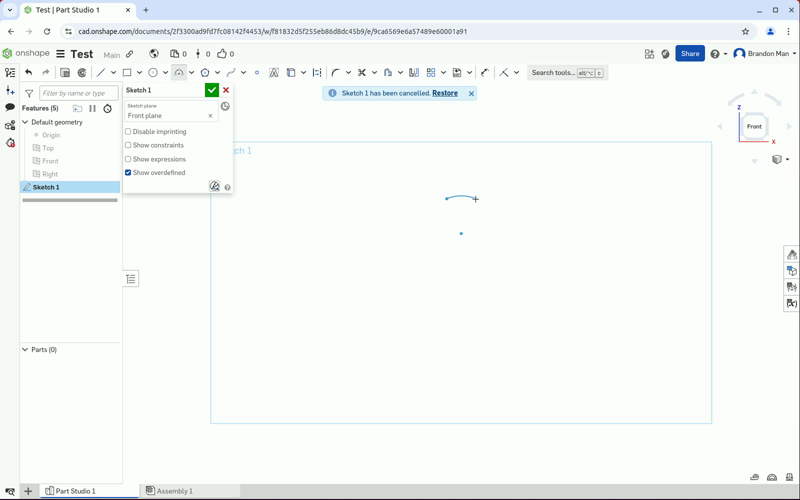
click(475, 198)
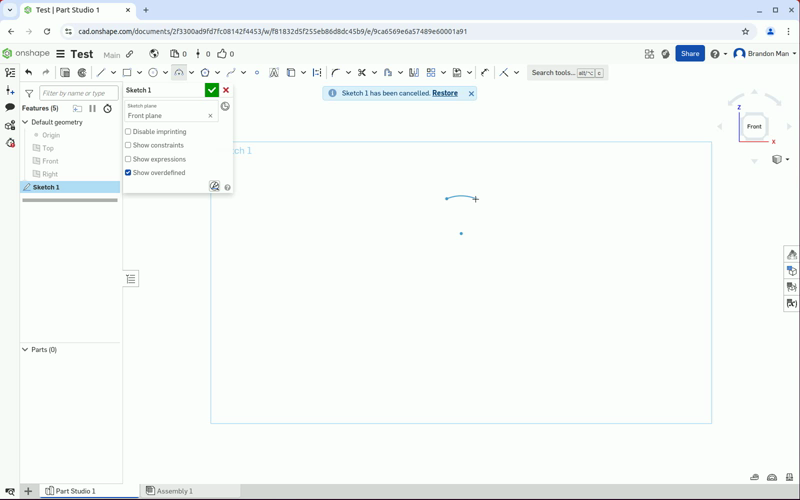
mouse_move(461, 213)
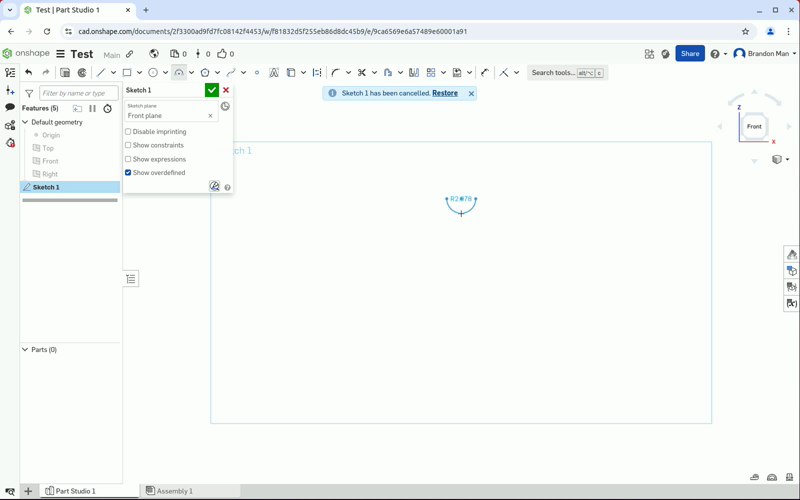
click(461, 213)
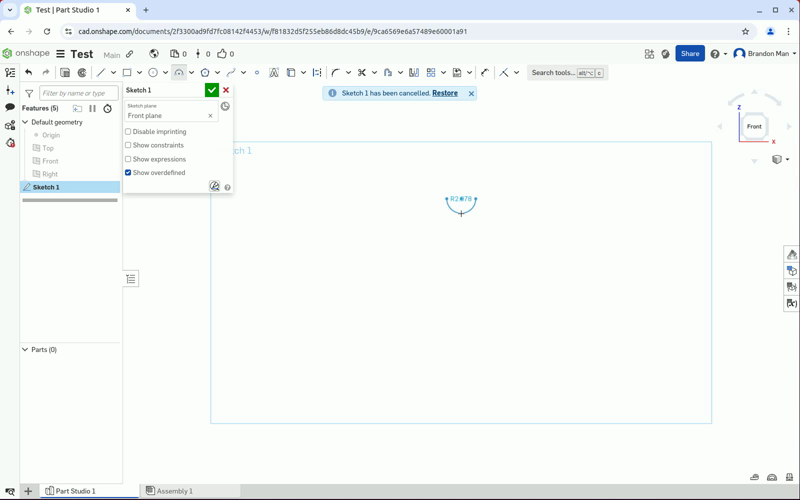
key_up(shift)
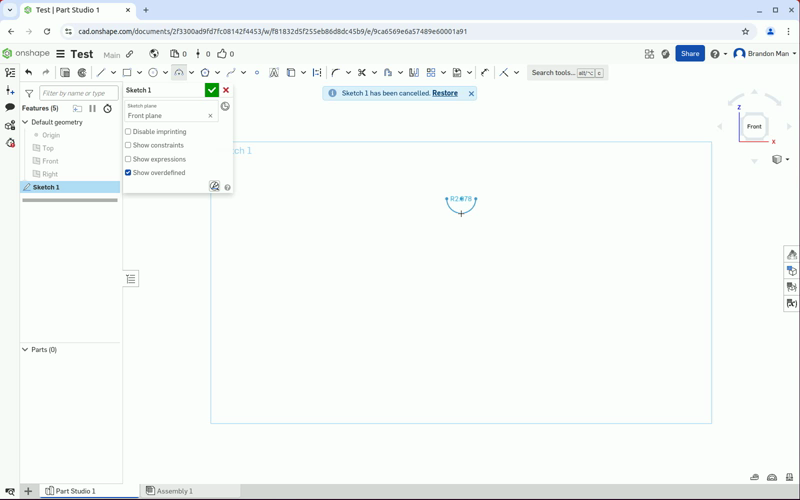
key(esc)
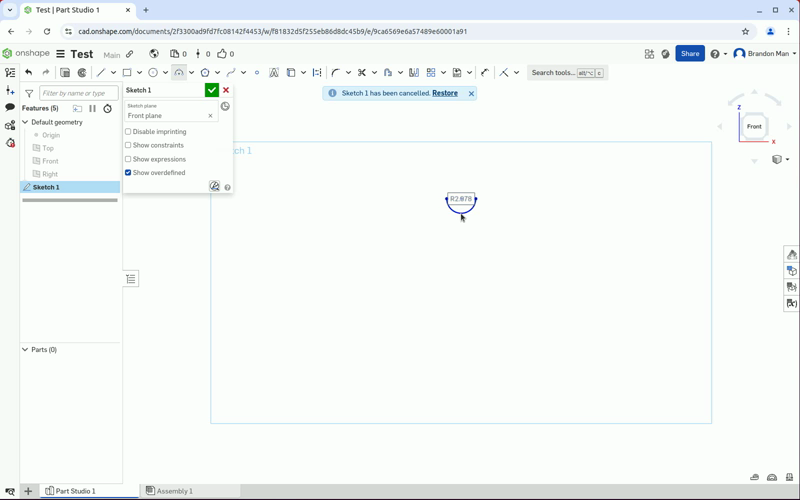
key(l)
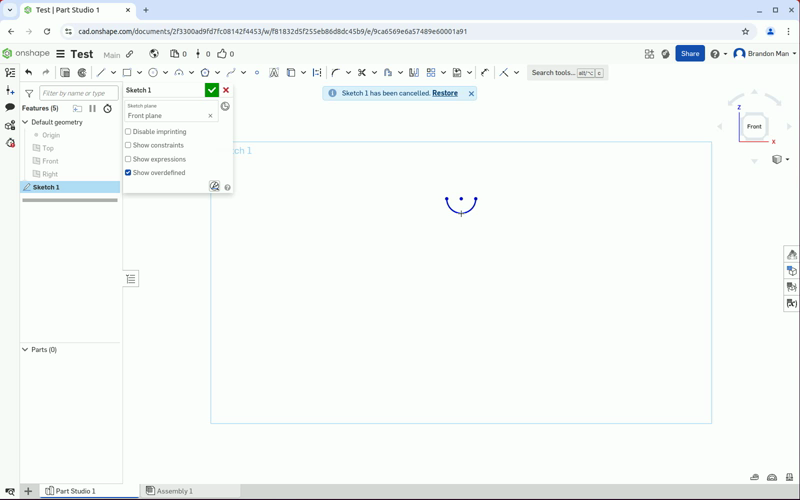
mouse_move(475, 198)
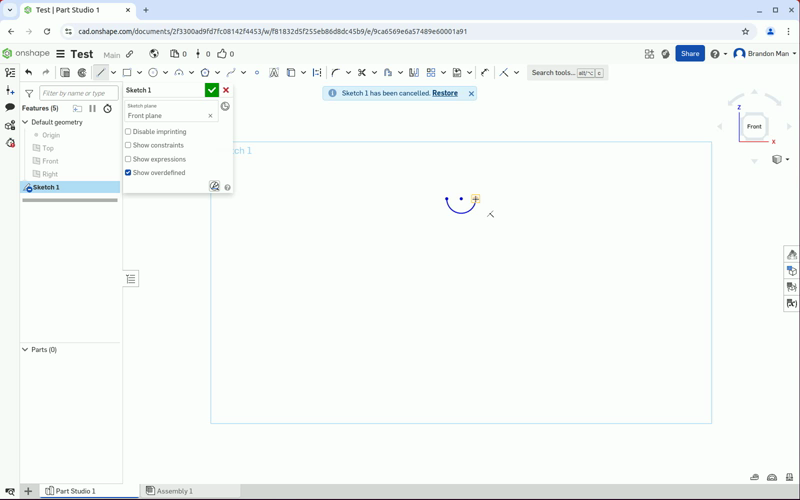
click(475, 198)
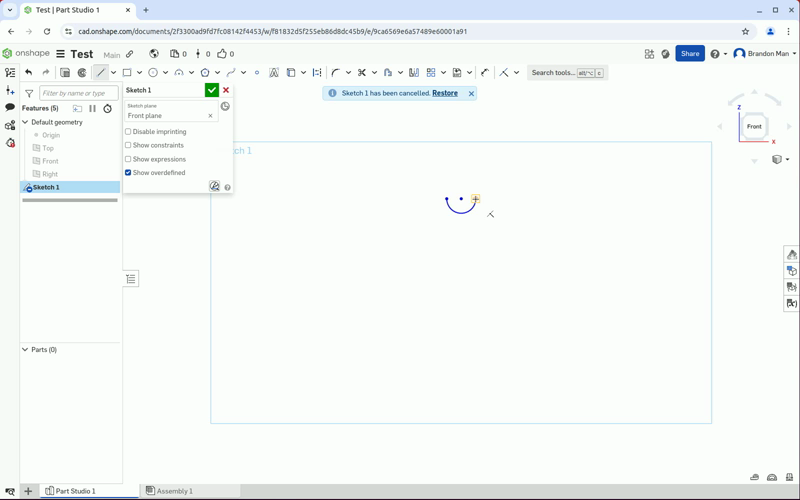
key_down(shift)
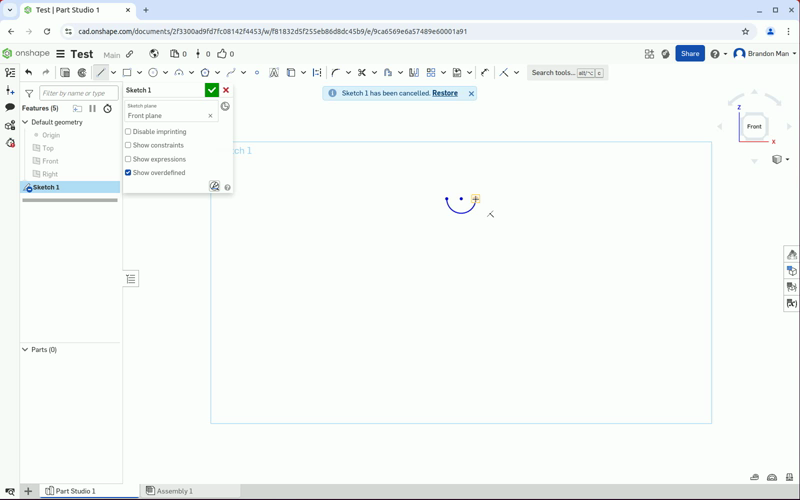
mouse_move(505, 198)
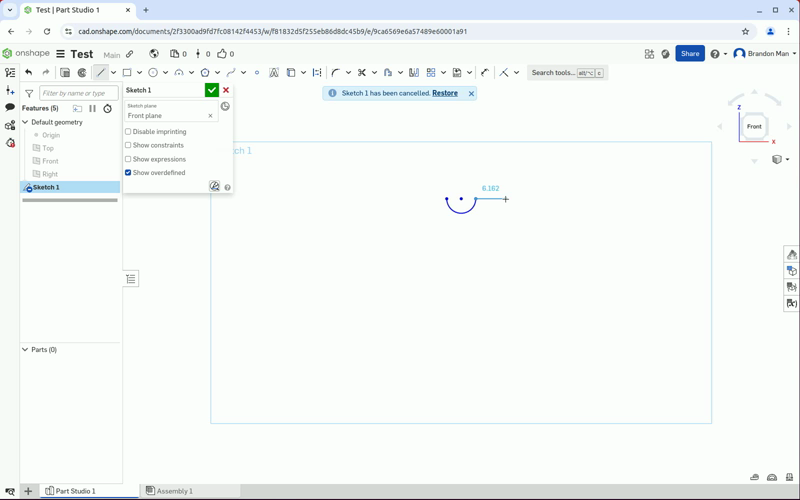
mouse_move(468, 198)
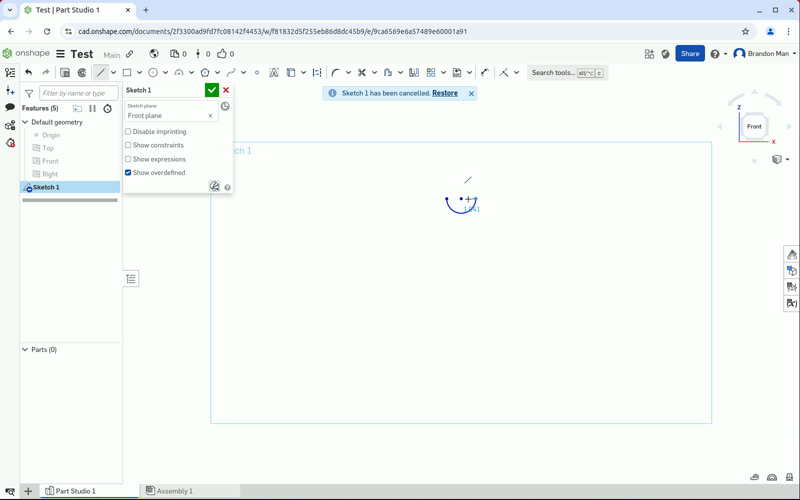
click(468, 198)
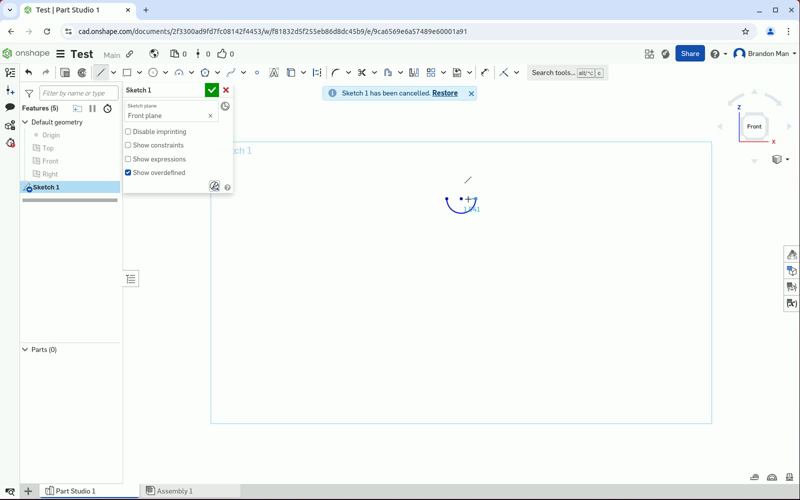
key_up(shift)
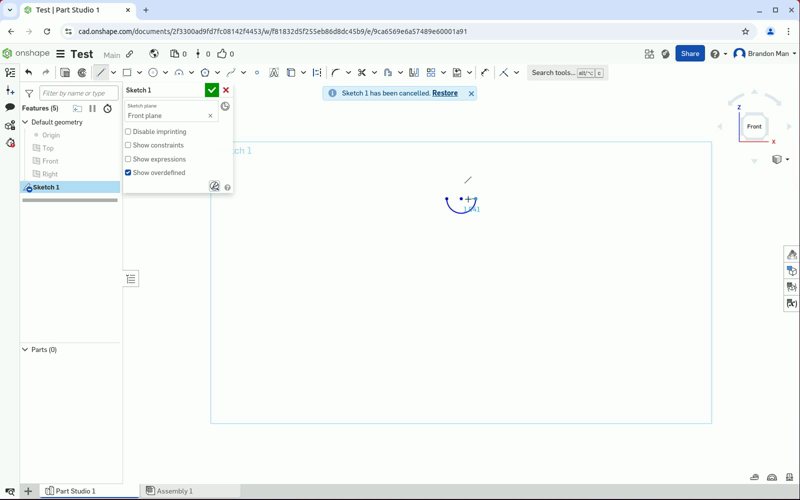
key(esc)
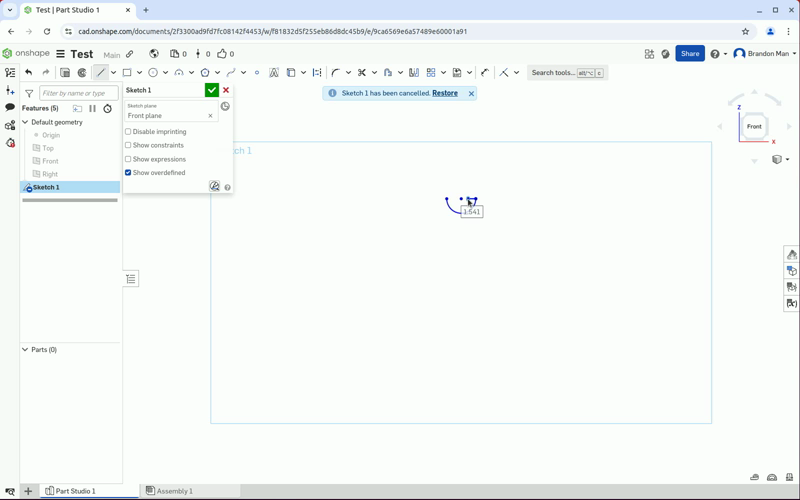
key(a)
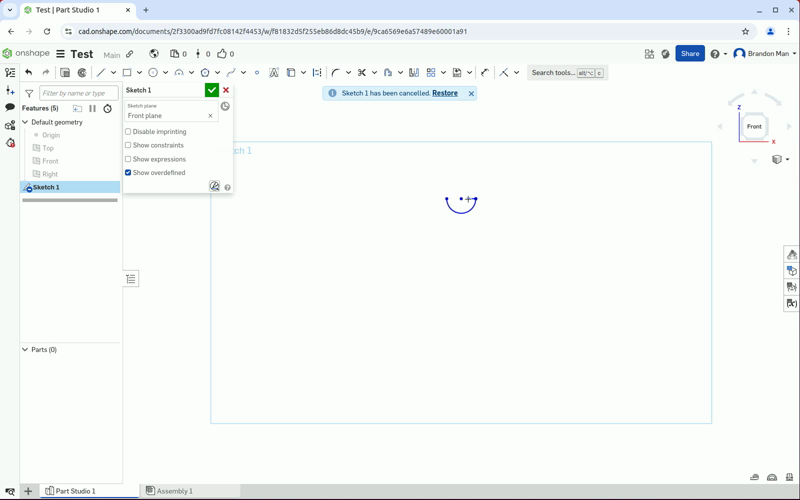
mouse_move(468, 198)
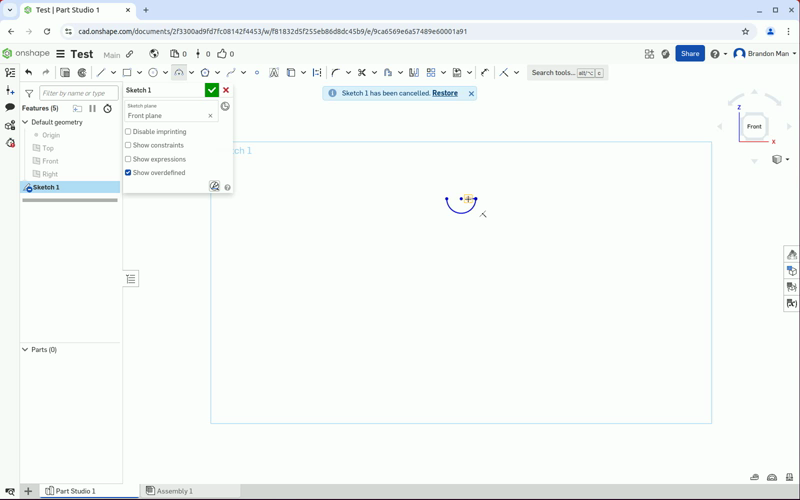
click(468, 198)
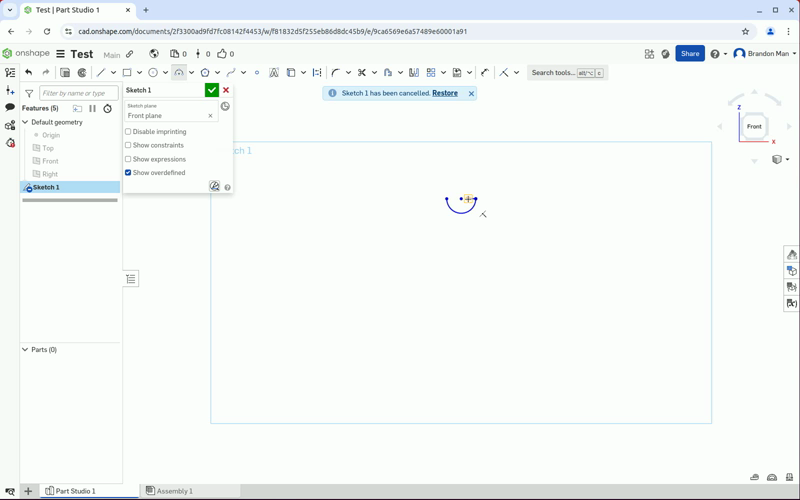
key_down(shift)
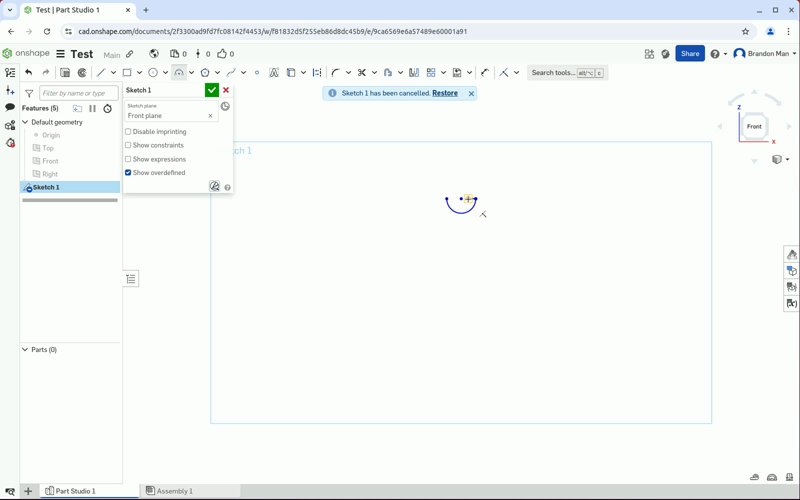
mouse_move(453, 198)
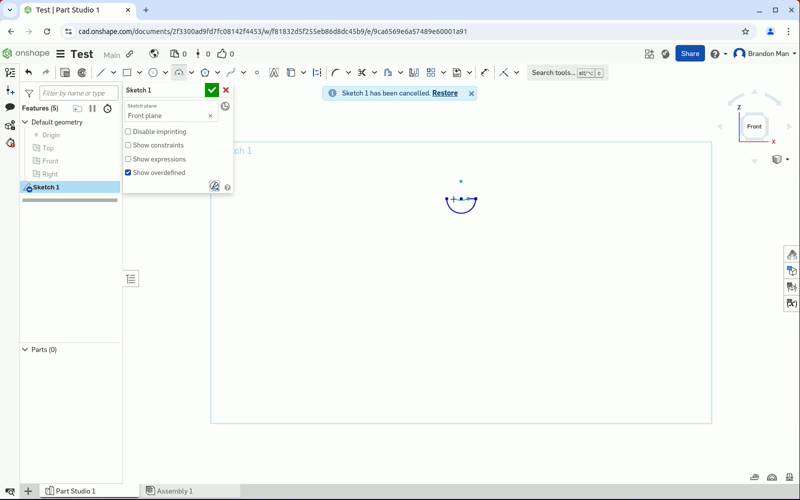
click(453, 198)
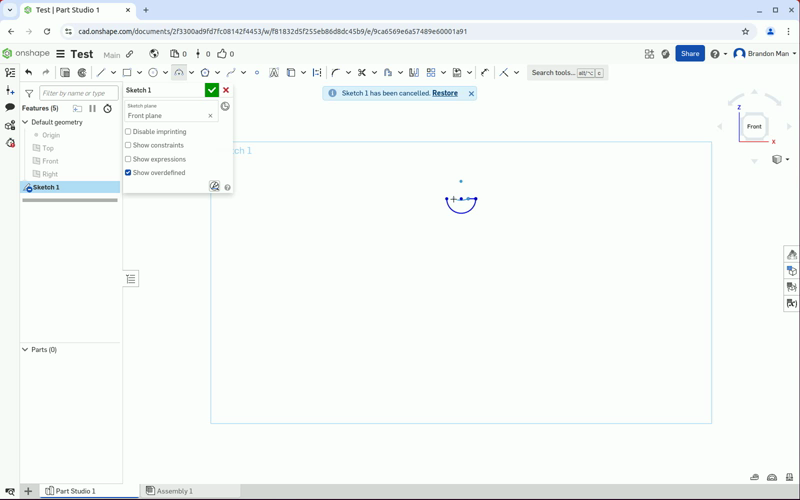
mouse_move(461, 205)
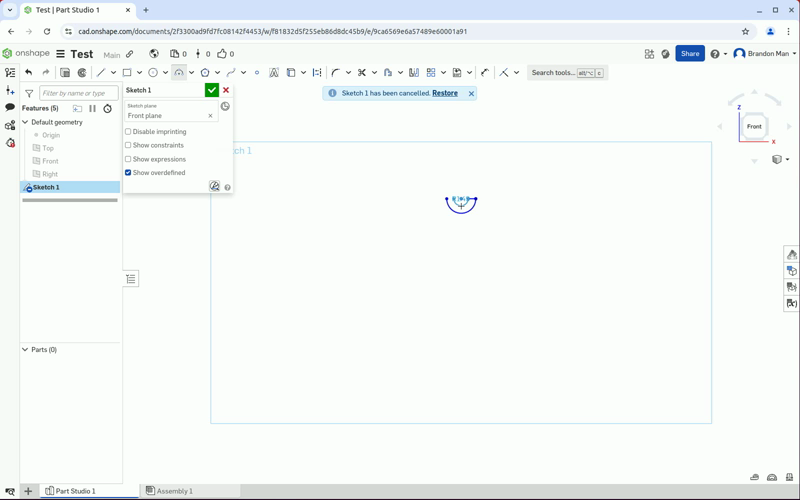
click(461, 205)
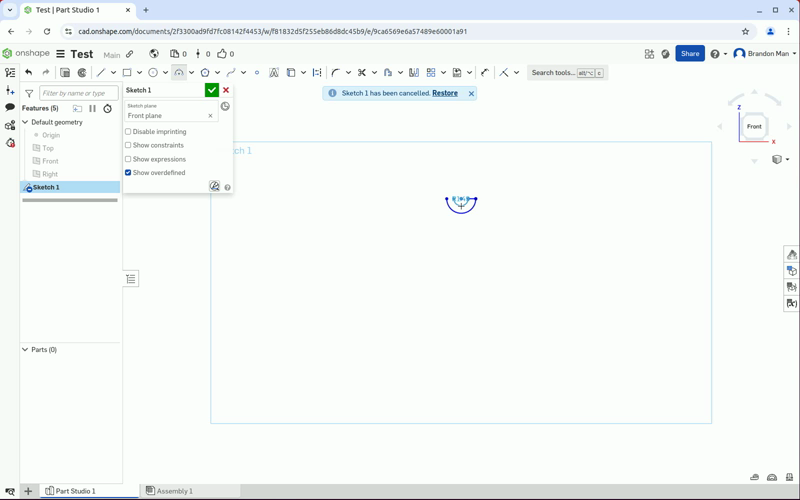
key_up(shift)
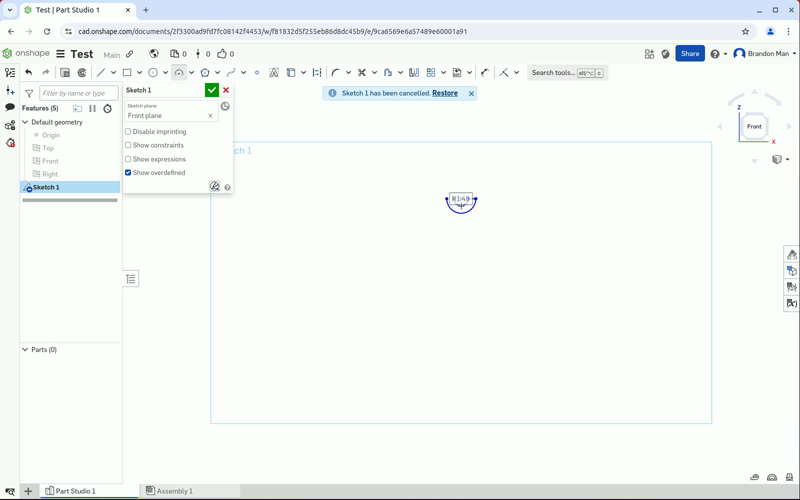
key(esc)
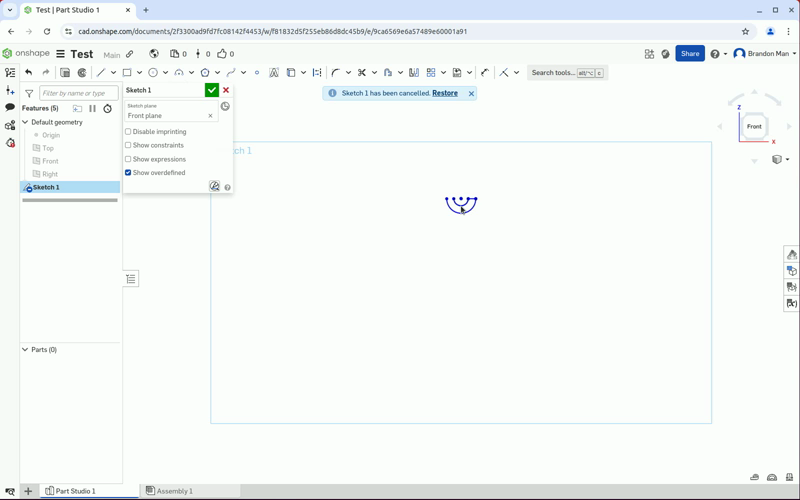
key(l)
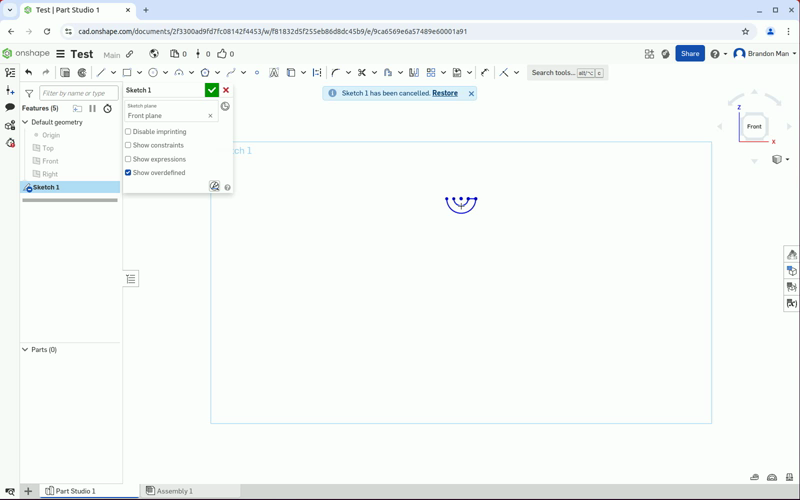
mouse_move(453, 198)
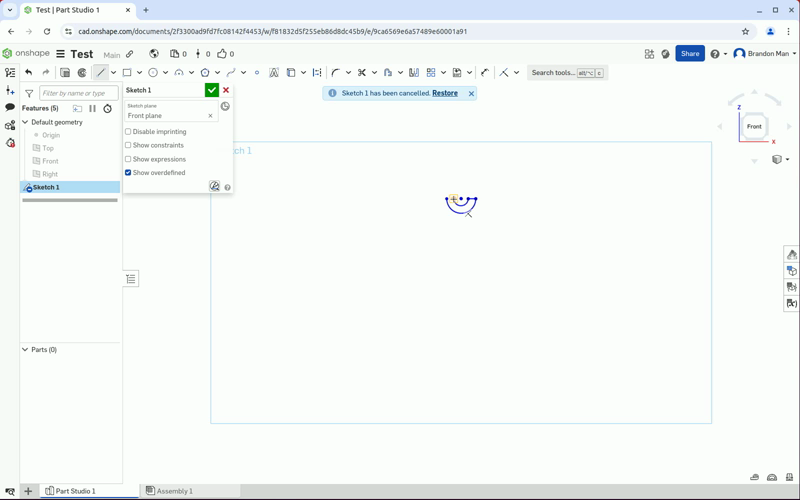
click(453, 198)
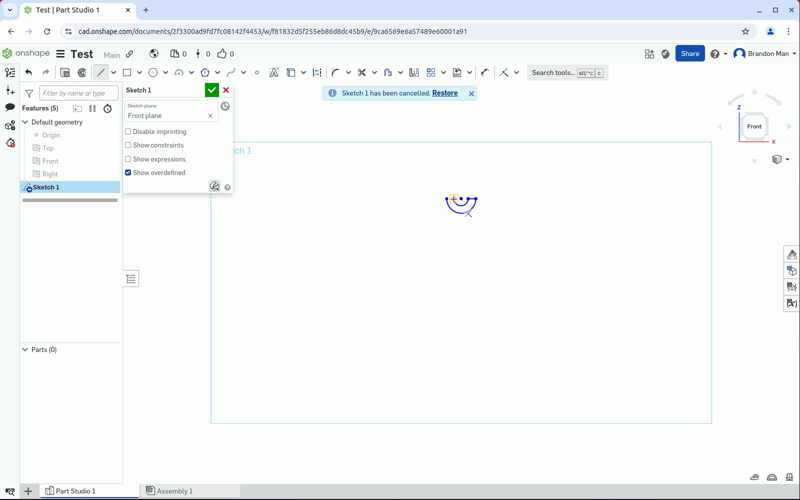
mouse_move(483, 198)
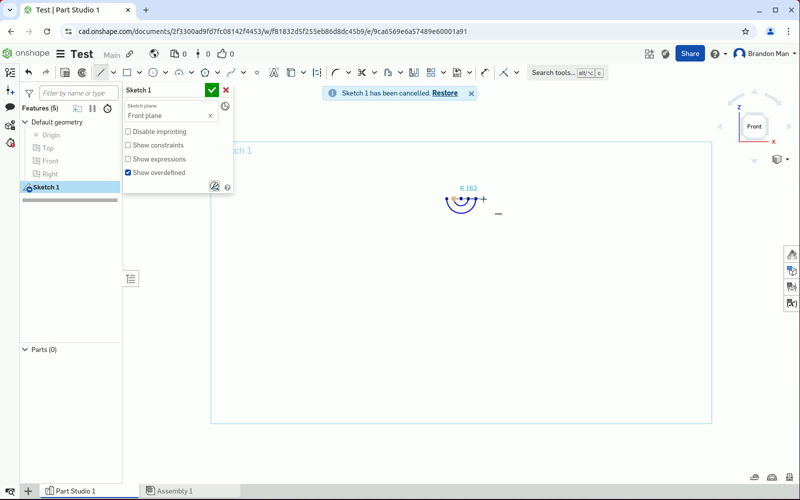
key_down(shift)
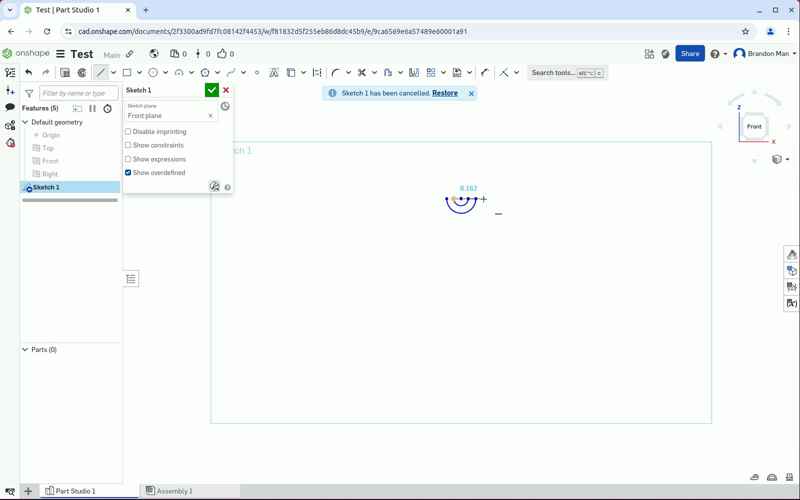
mouse_move(446, 198)
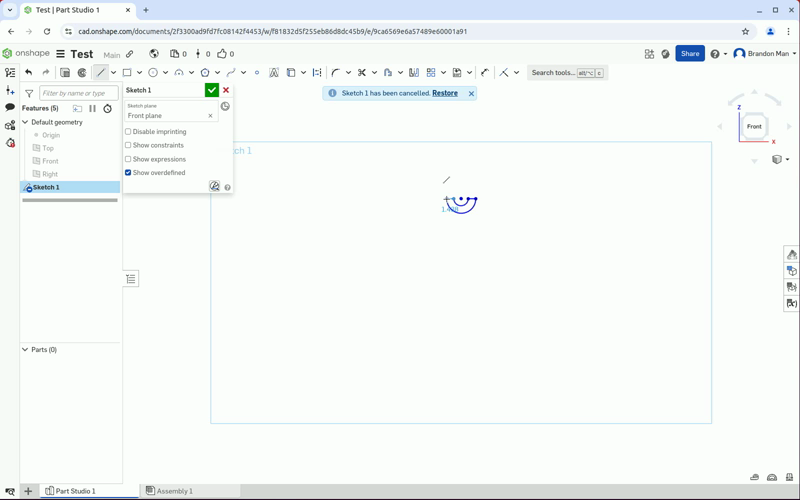
scroll(6)
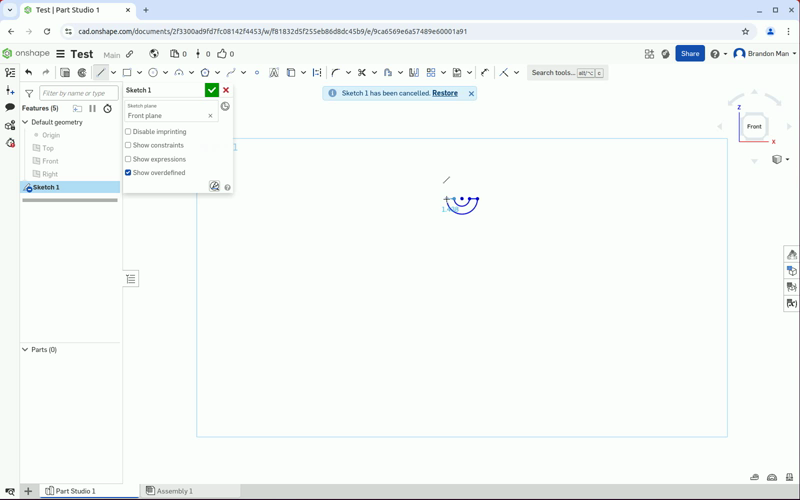
scroll(6)
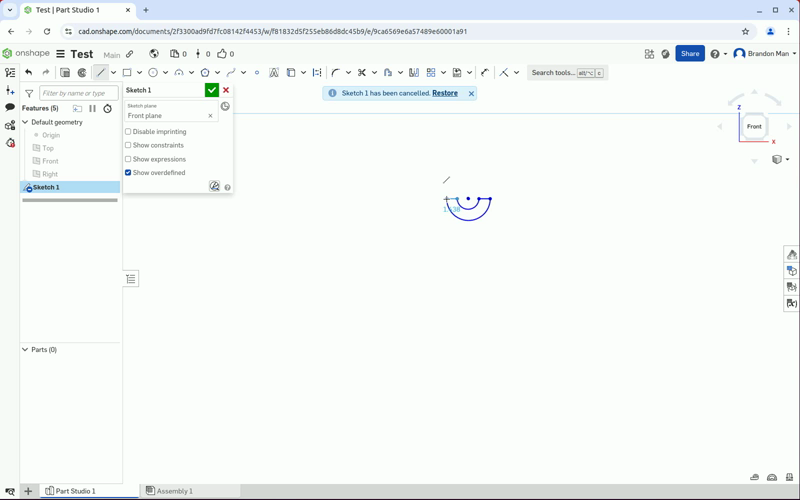
scroll(6)
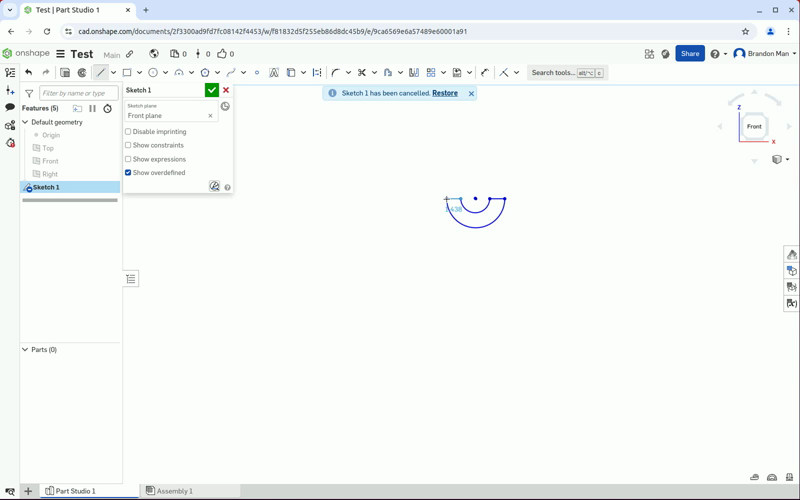
scroll(6)
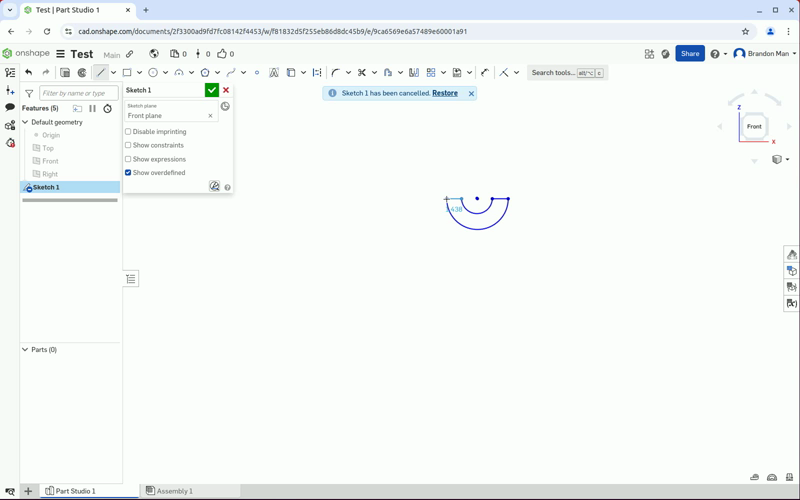
scroll(6)
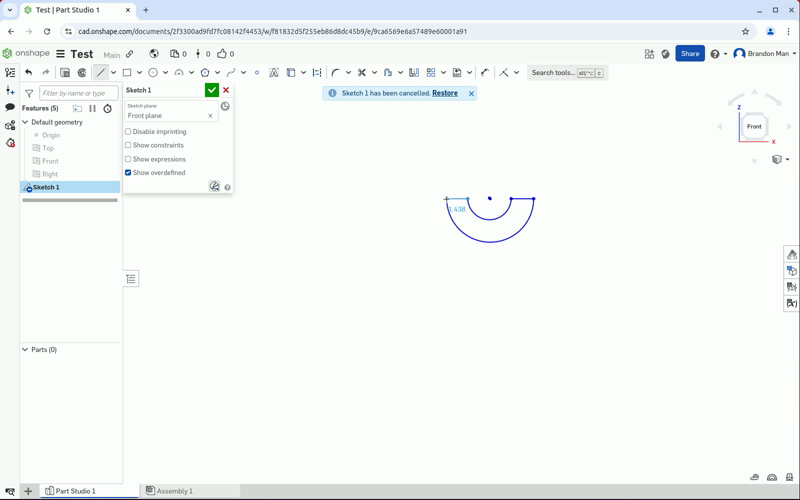
scroll(6)
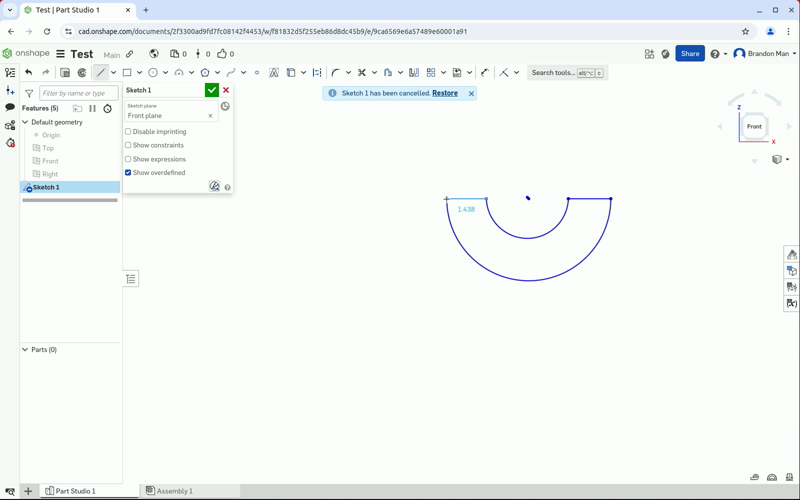
scroll(6)
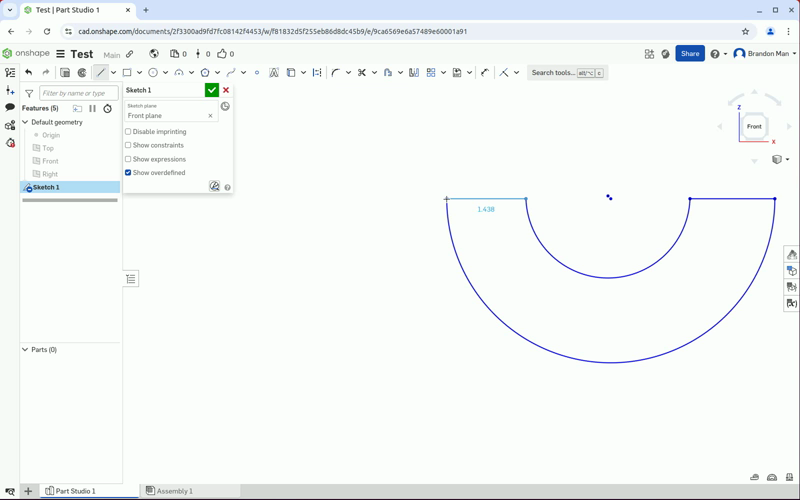
key_up(shift)
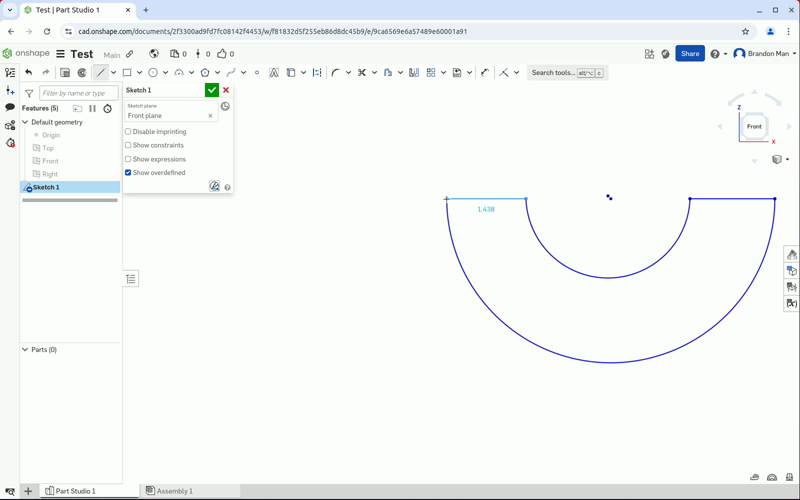
click(446, 198)
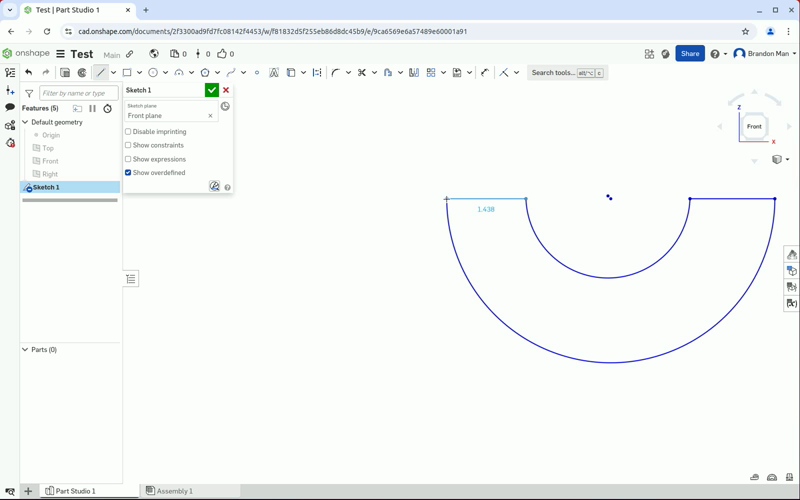
scroll(-6)
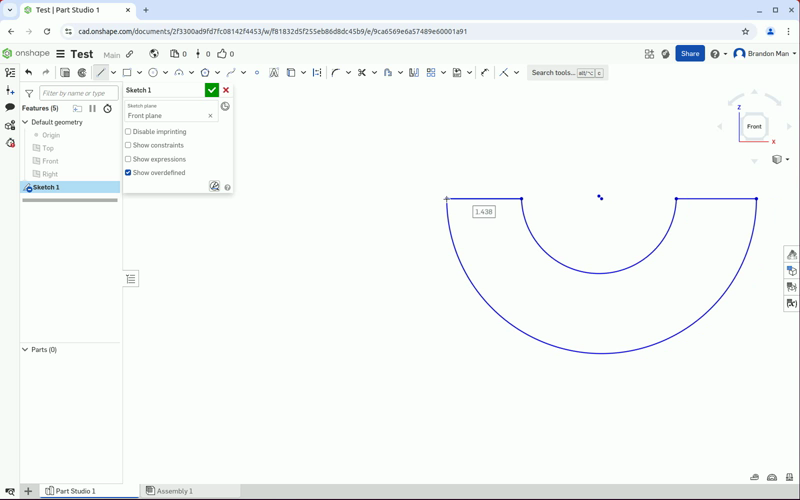
scroll(-6)
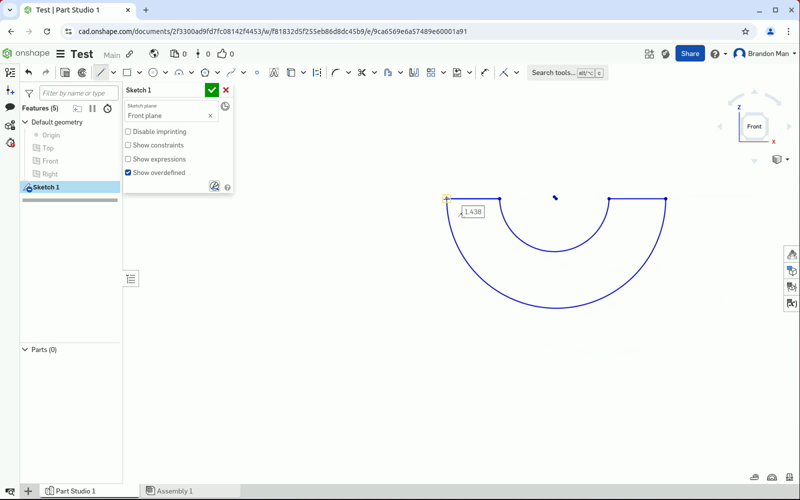
scroll(-6)
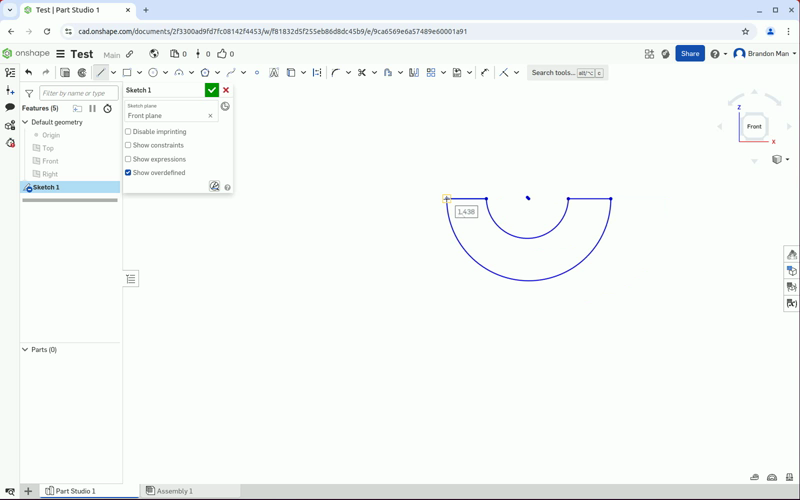
scroll(-6)
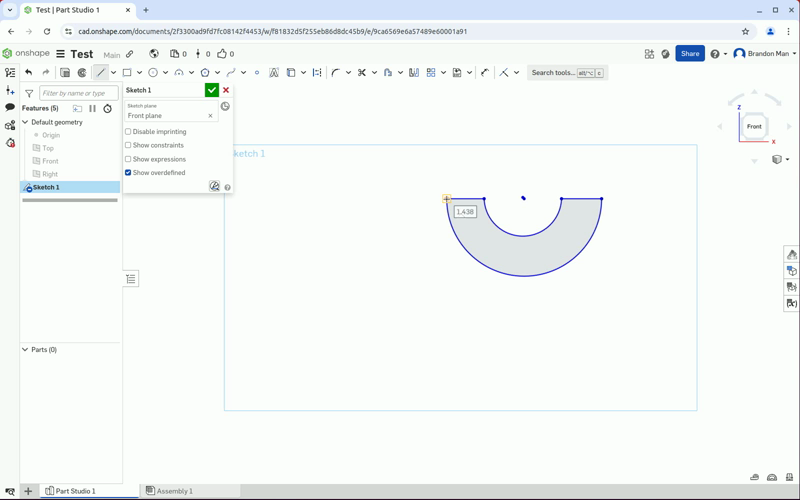
scroll(-6)
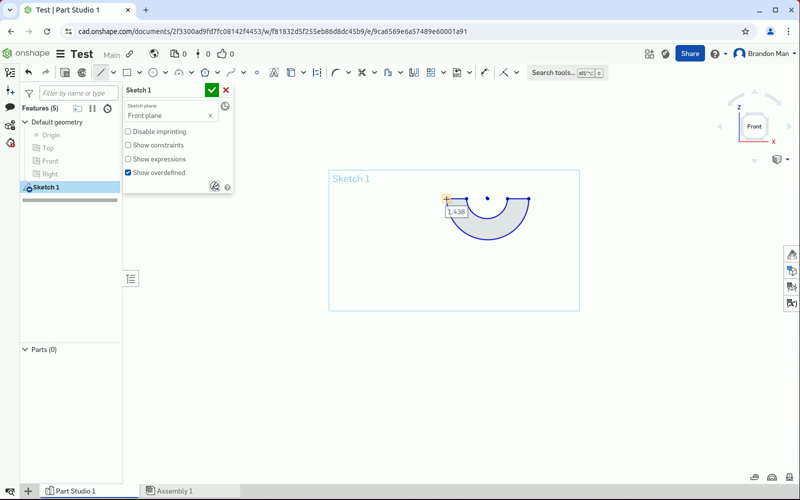
scroll(-6)
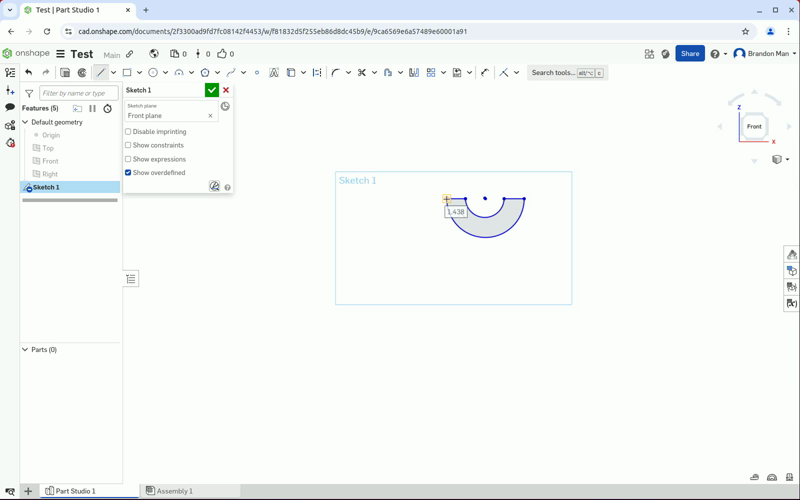
scroll(-6)
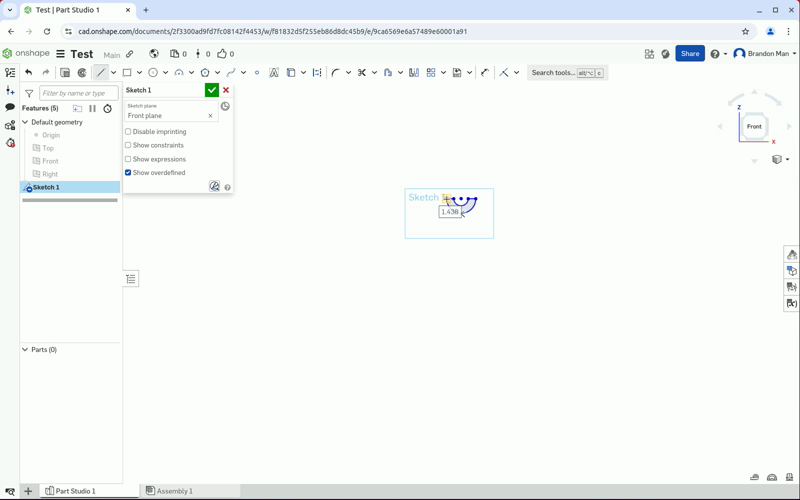
key(esc)
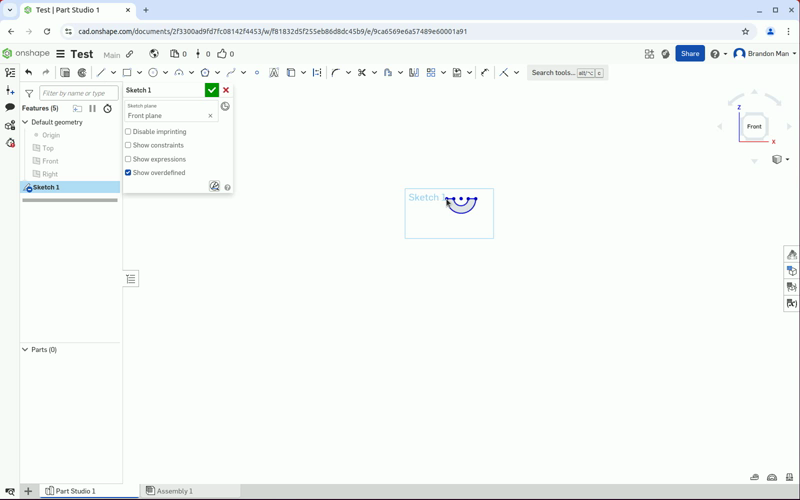
mouse_move(470, 207)
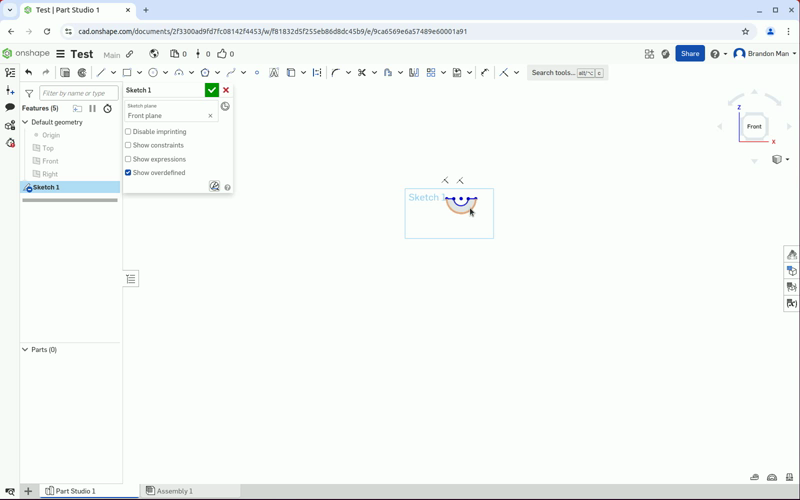
scroll(6)
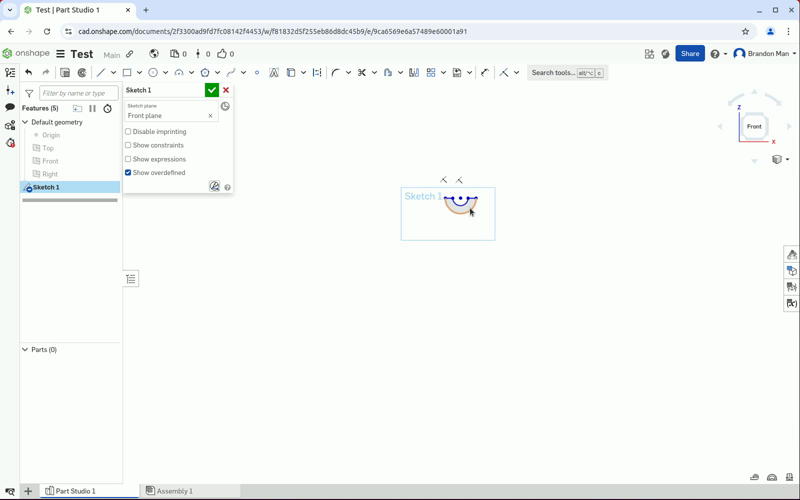
scroll(6)
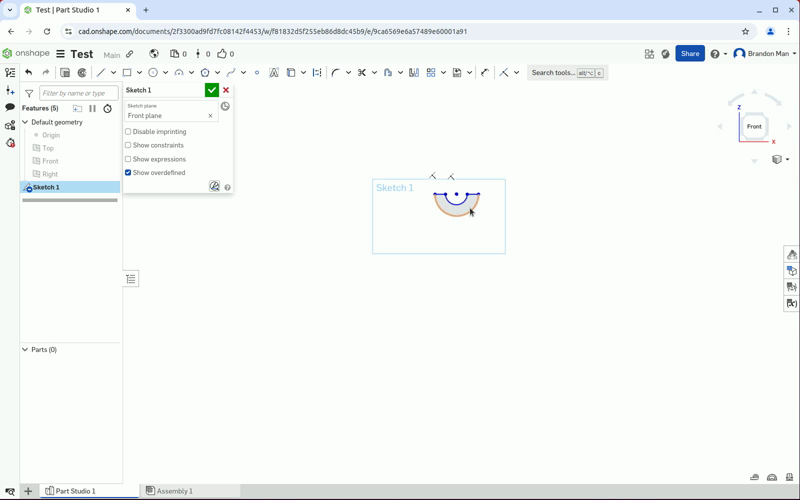
scroll(6)
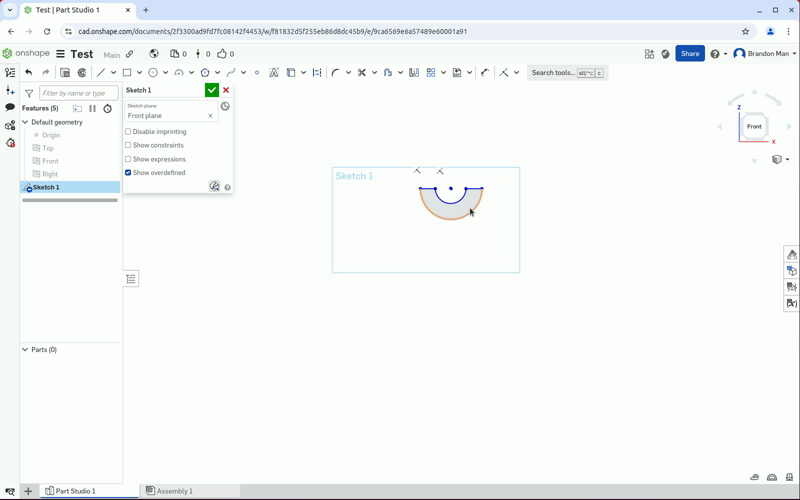
scroll(6)
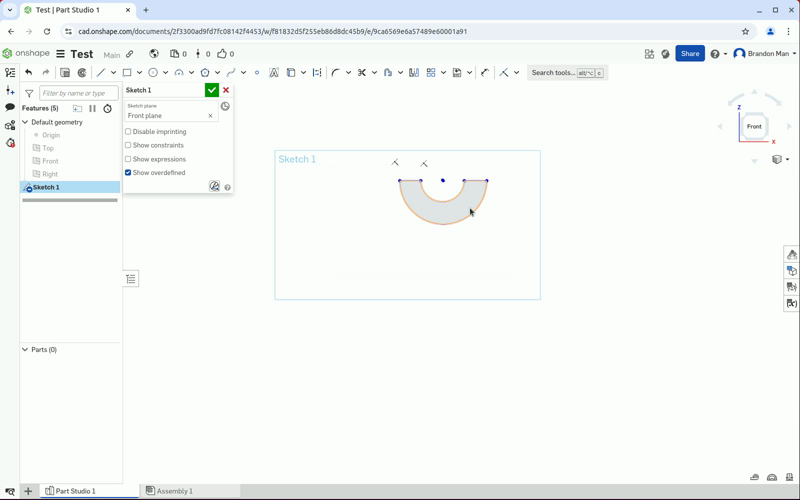
scroll(6)
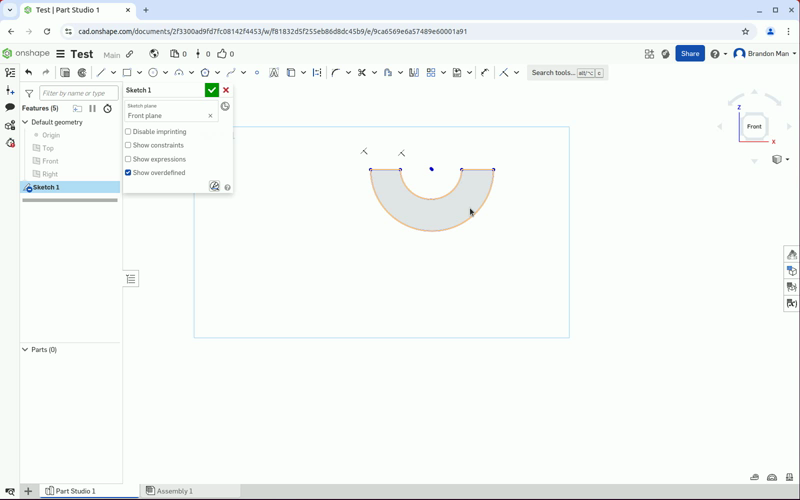
scroll(6)
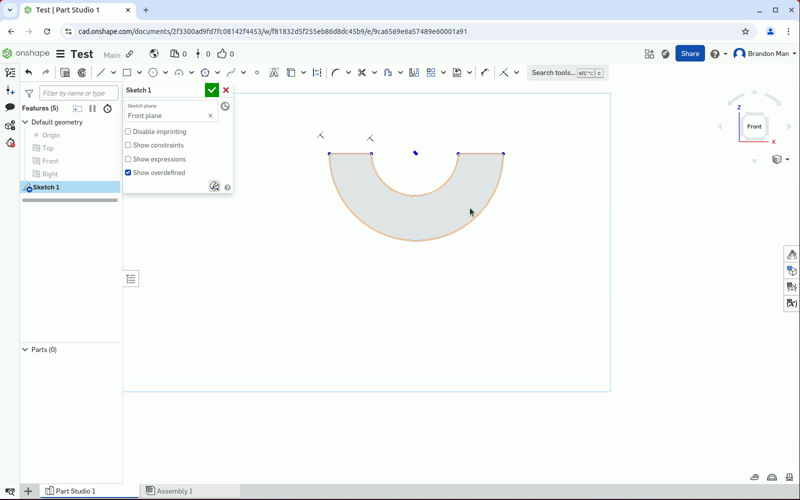
scroll(6)
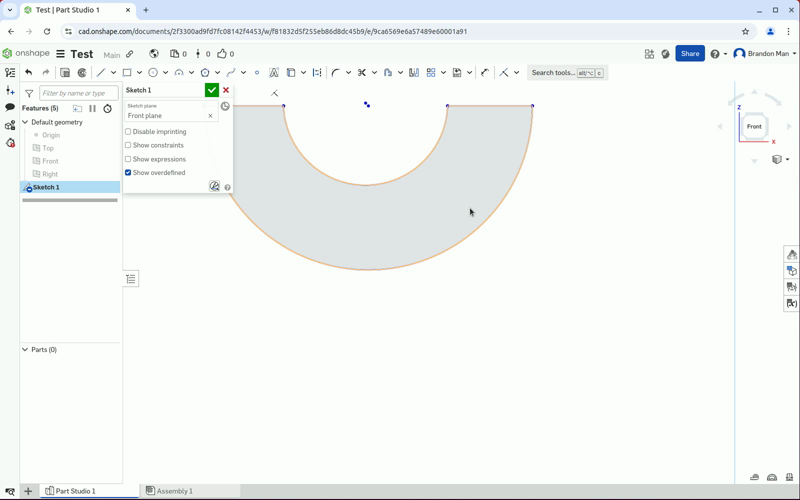
click(470, 207)
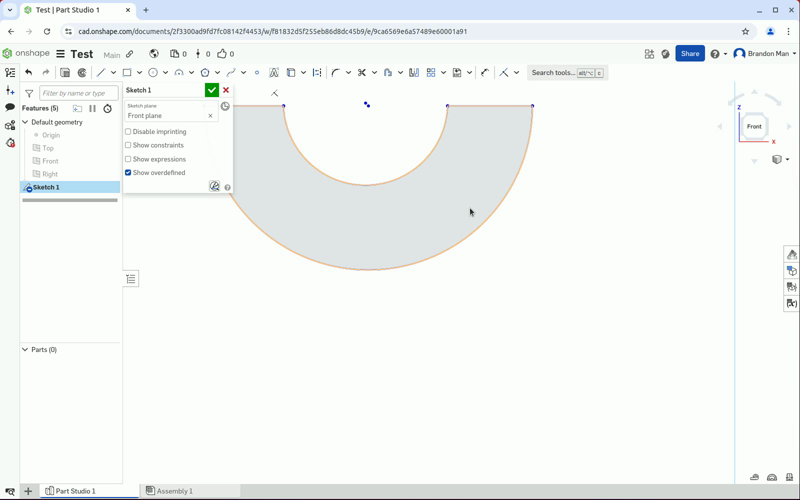
scroll(-6)
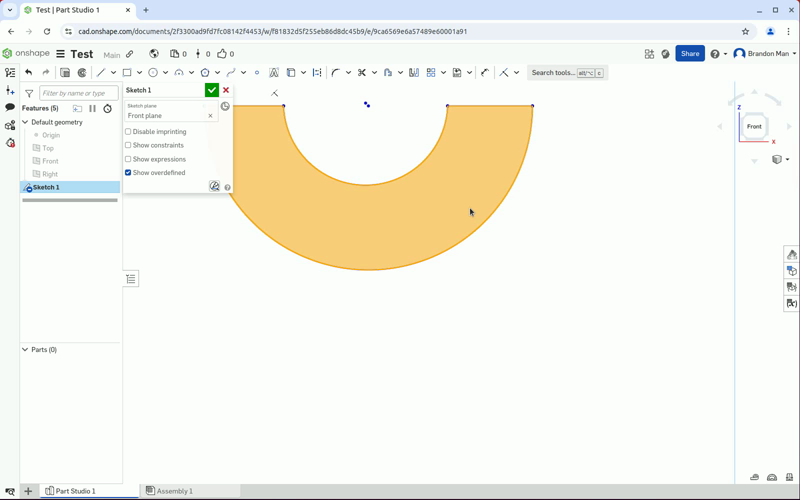
scroll(-6)
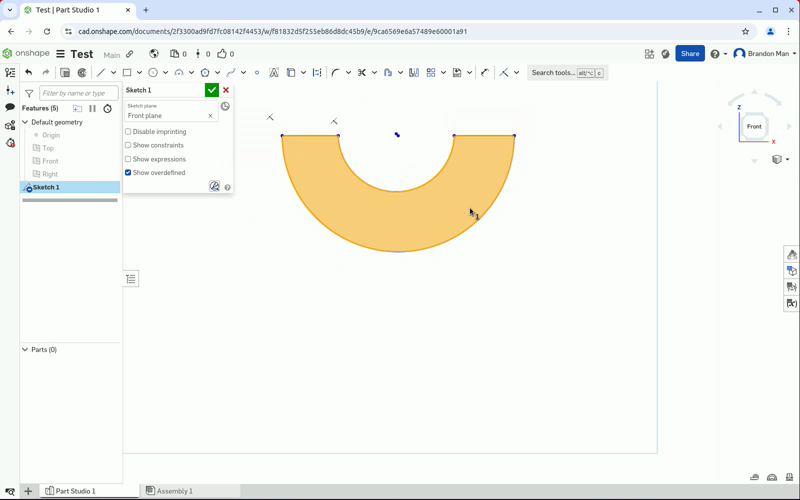
scroll(-6)
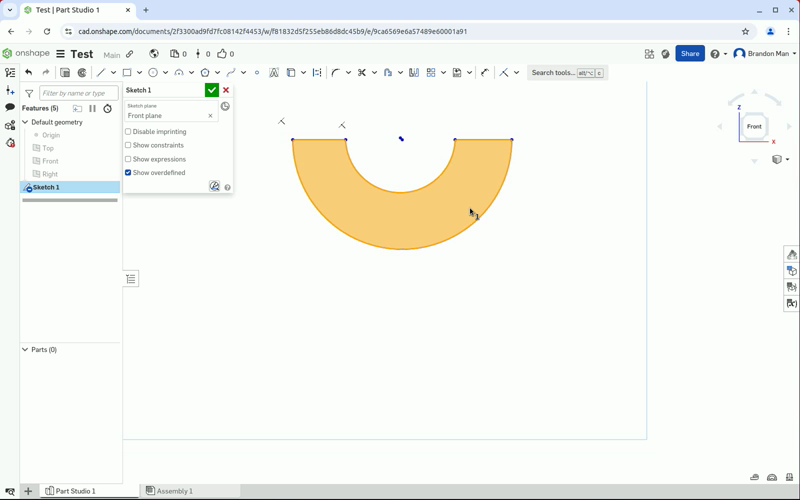
scroll(-6)
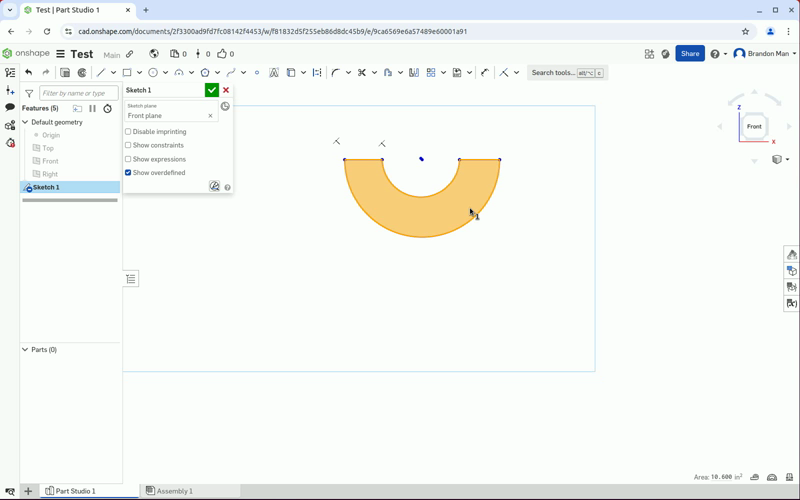
scroll(-6)
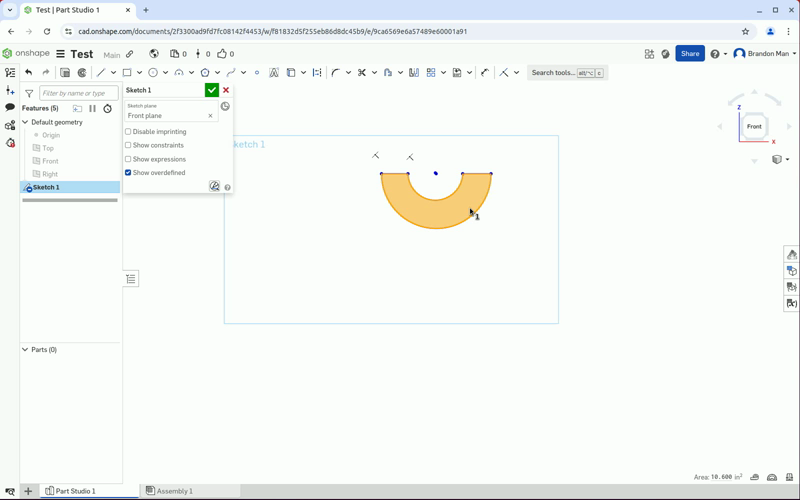
scroll(-6)
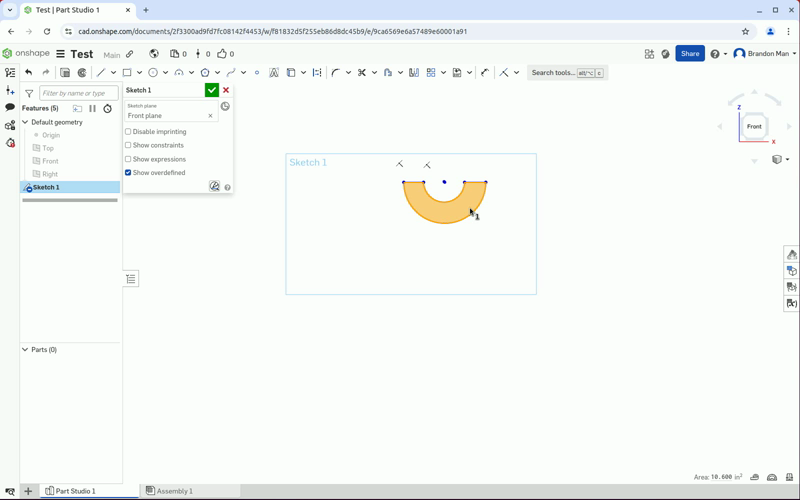
scroll(-6)
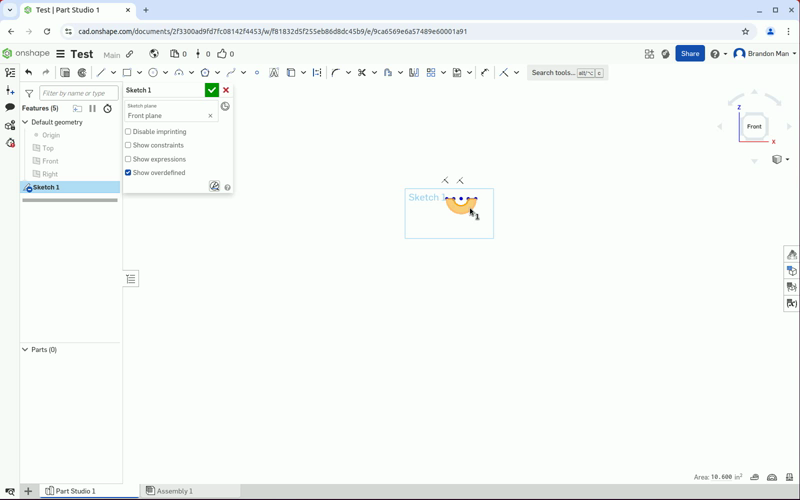
mouse_move(73, 352)
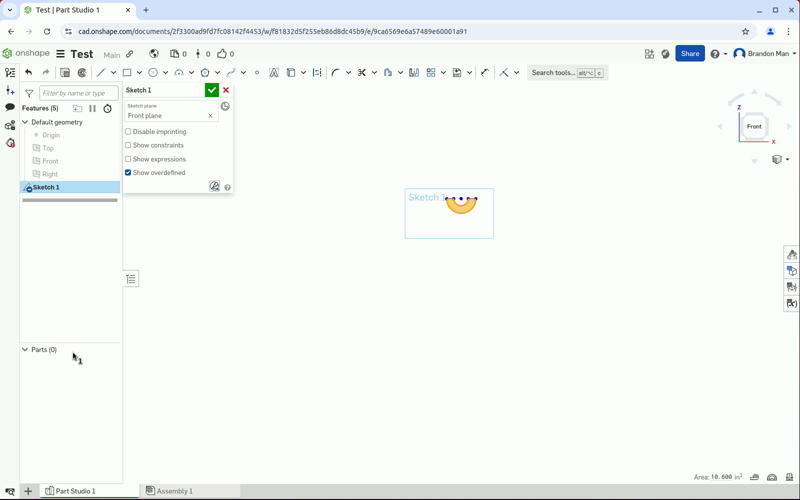
key(shift+y)
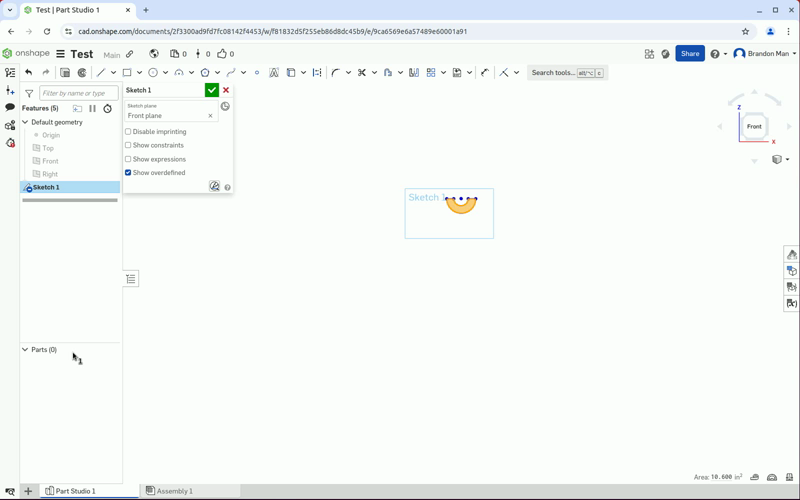
key(shift+e)
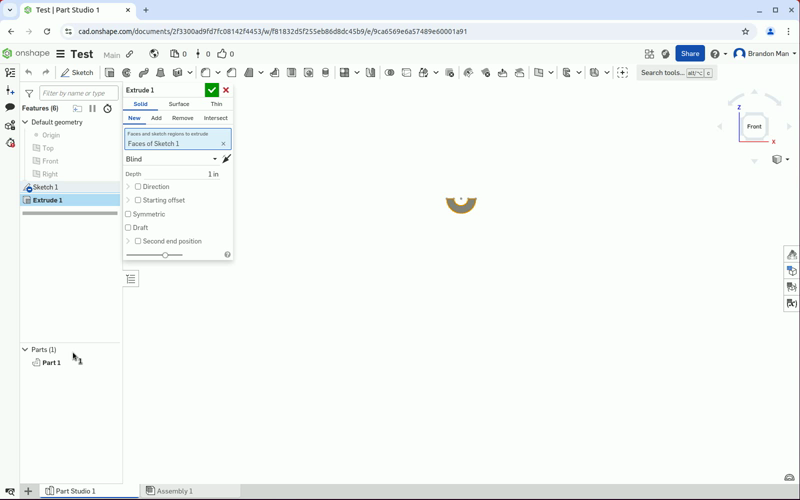
mouse_move(143, 106)
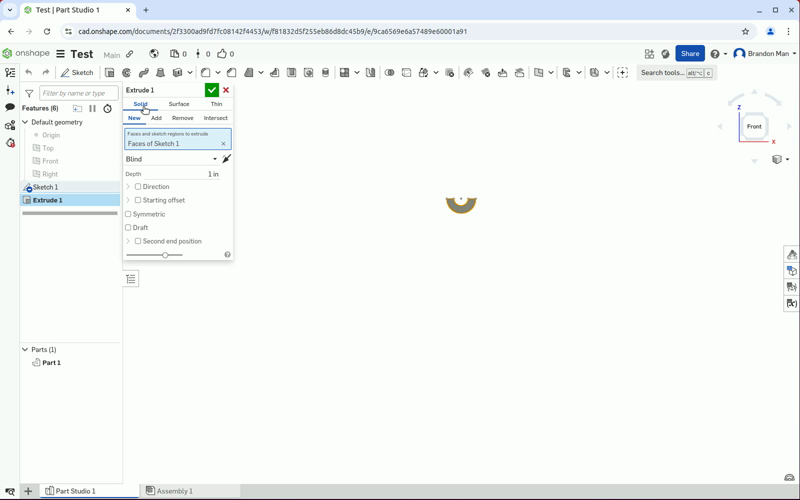
click(143, 106)
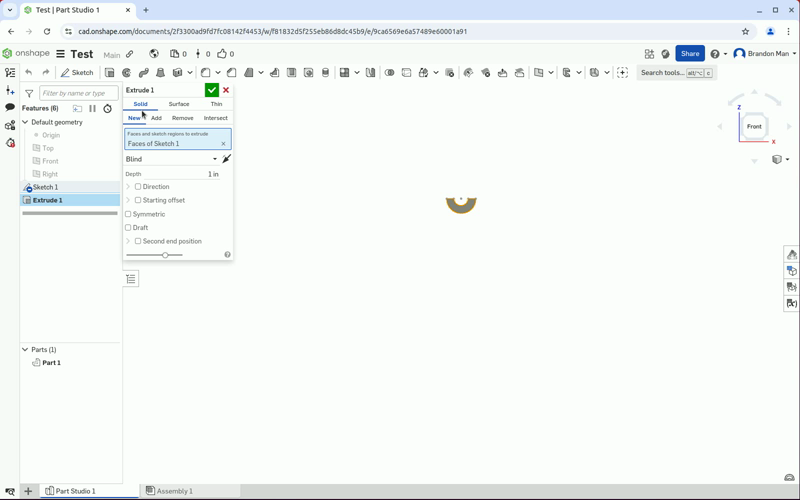
mouse_move(137, 120)
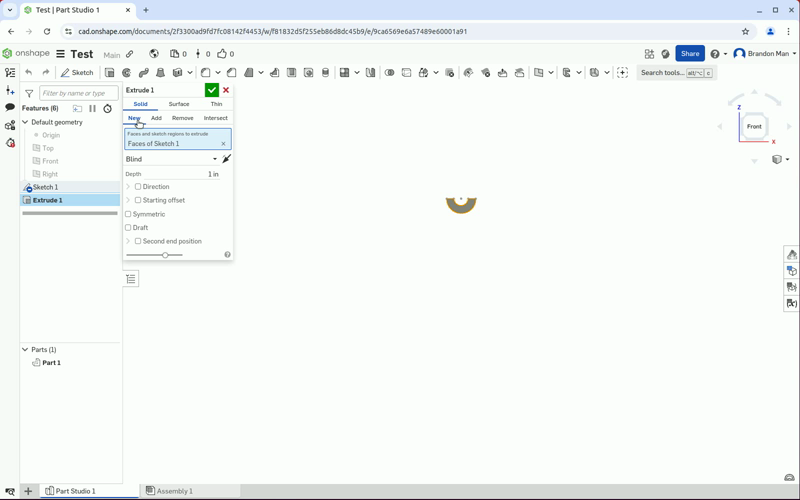
click(137, 120)
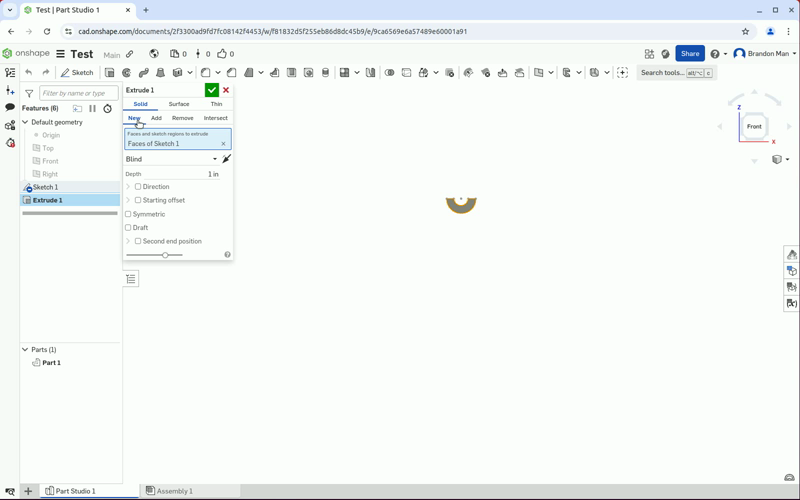
key(tab, 4)
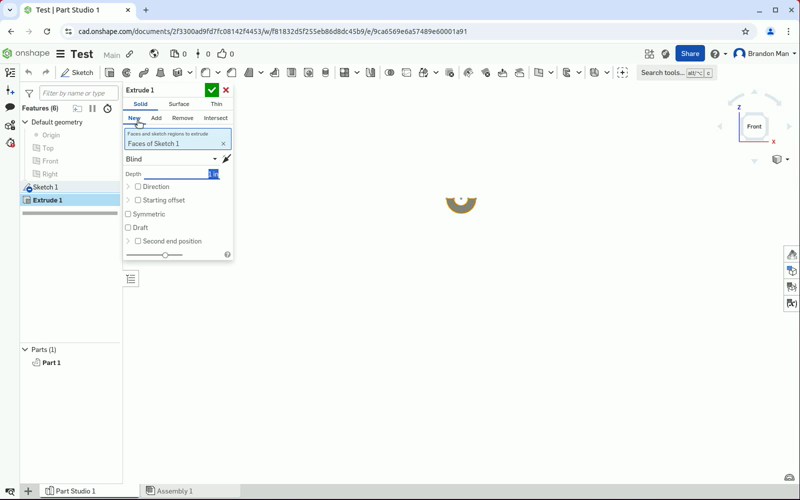
text(28.886)
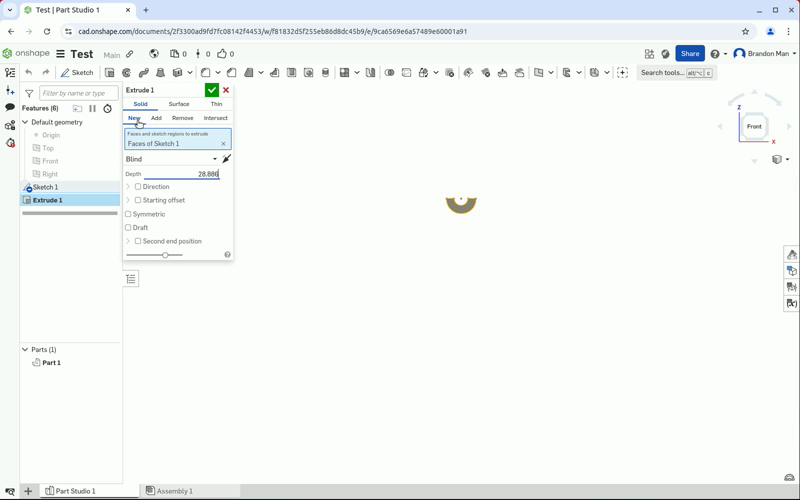
key(tab, 3)
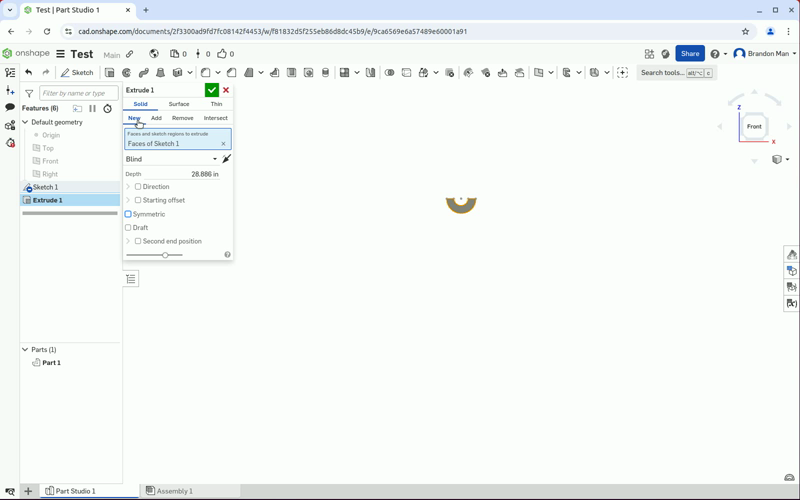
key(space)
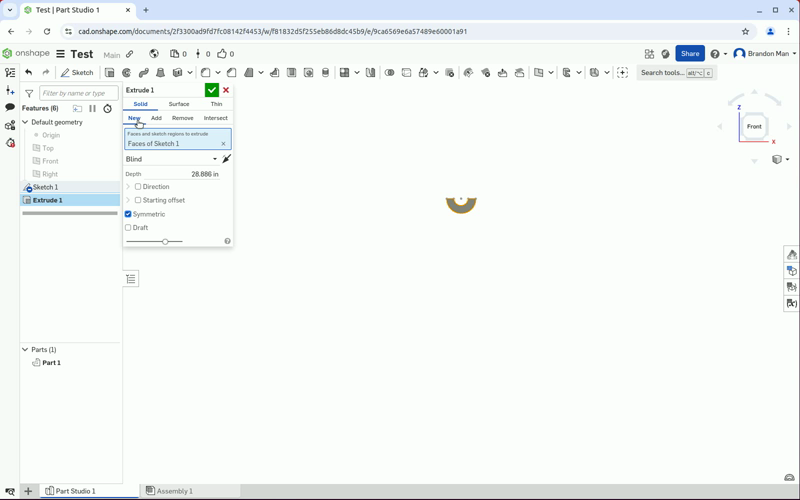
key(enter)
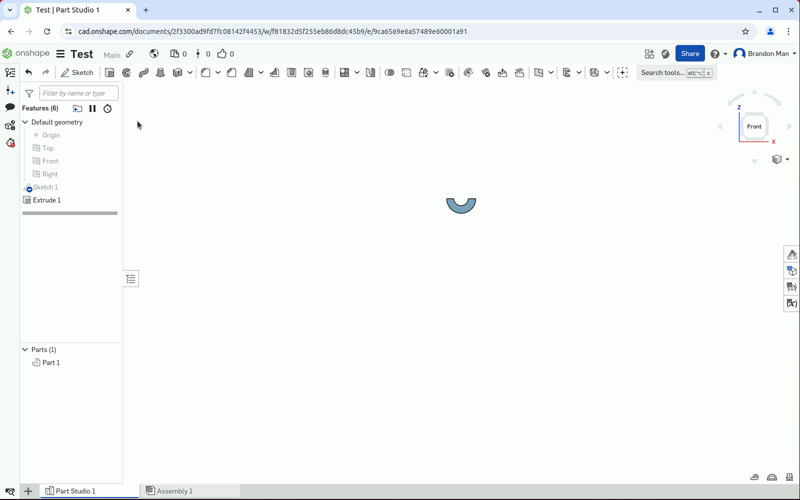
key(shift+h)
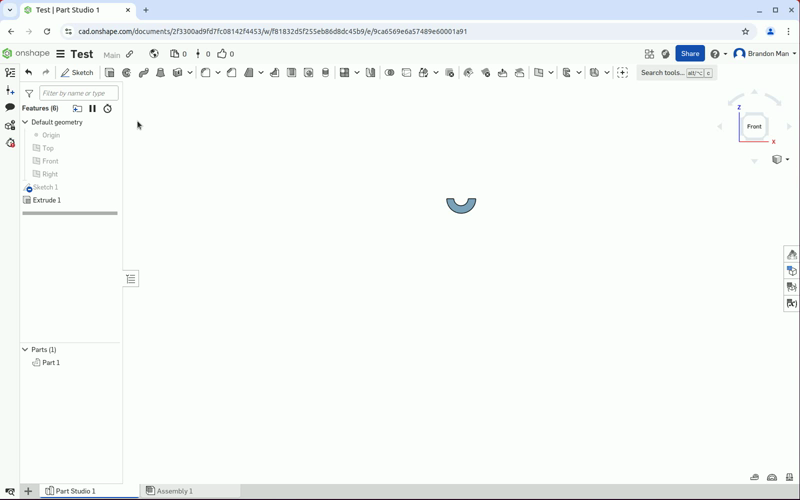
key(shift+h)
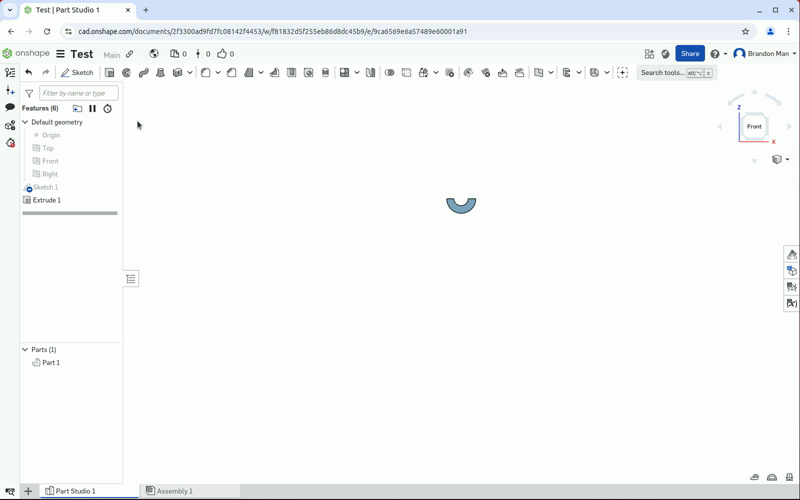
mouse_move(73, 189)
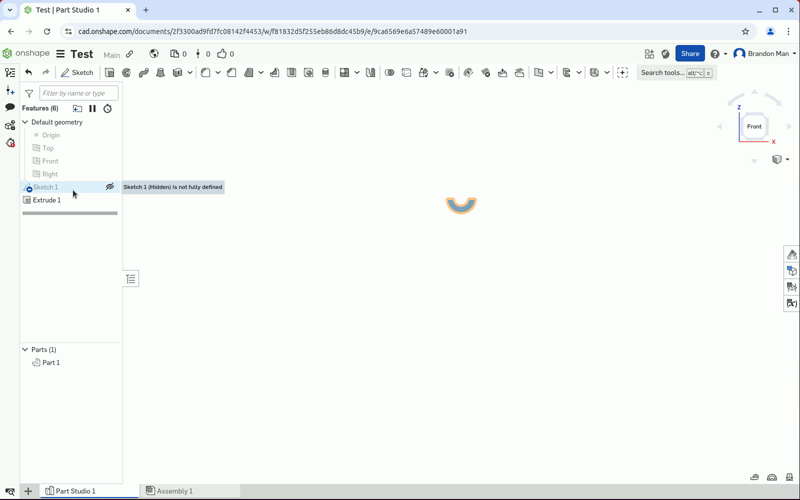
click(73, 189)
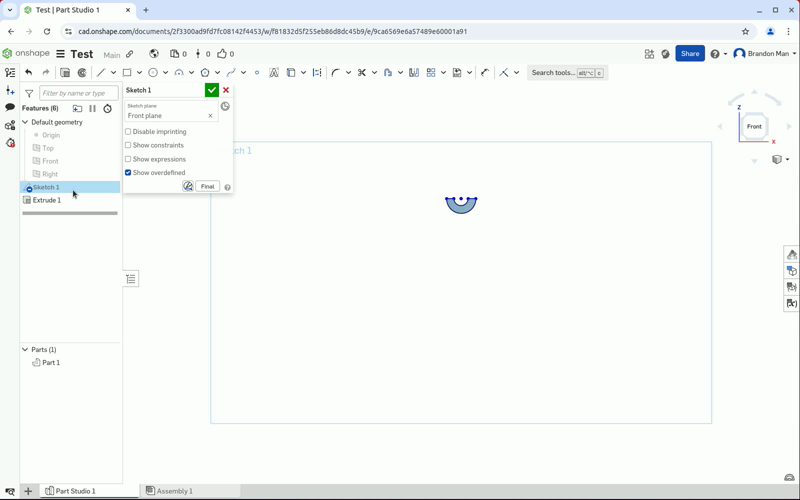
mouse_move(229, 92)
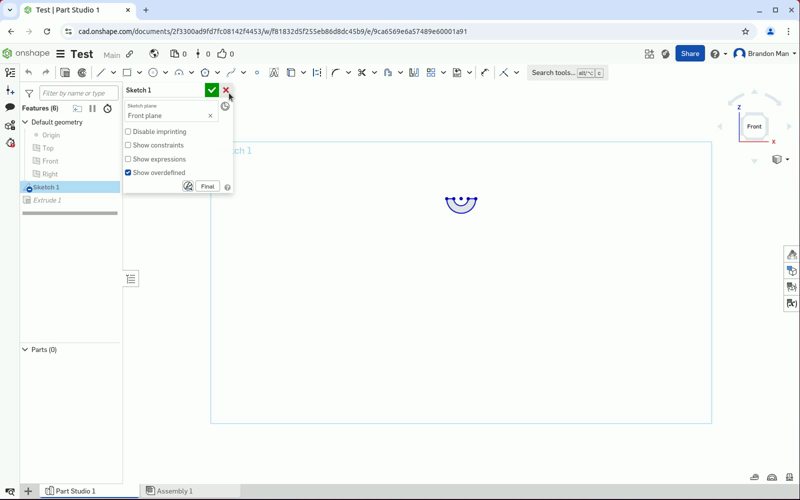
click(229, 92)
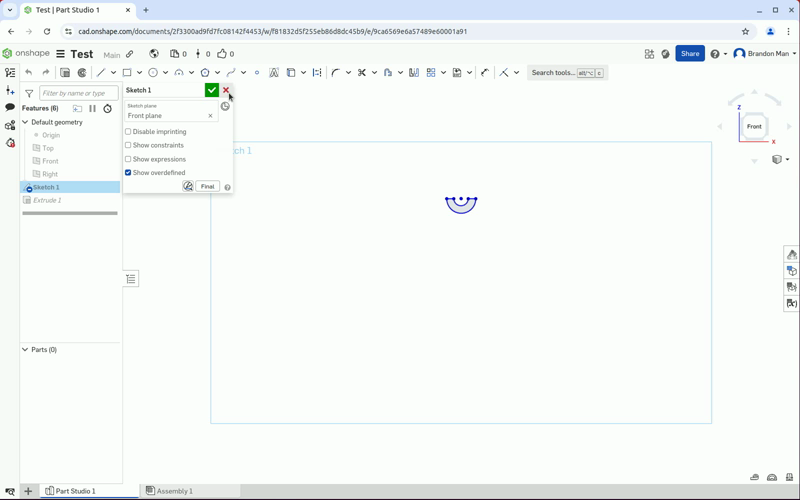
key(shift+s)
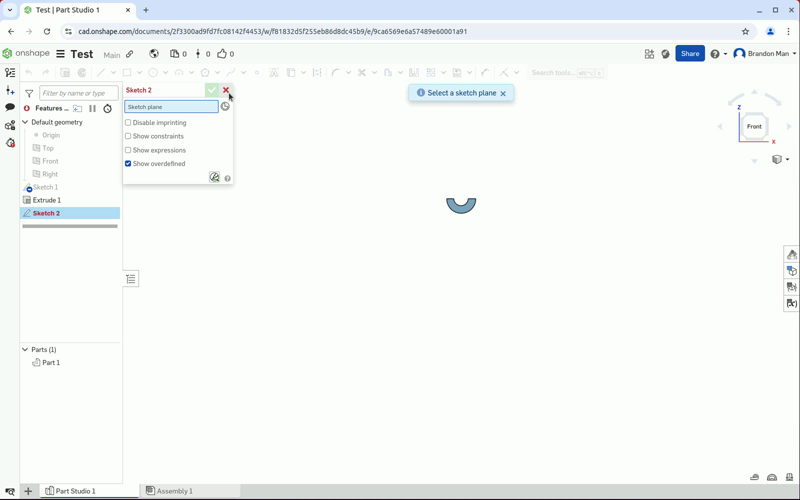
mouse_move(73, 163)
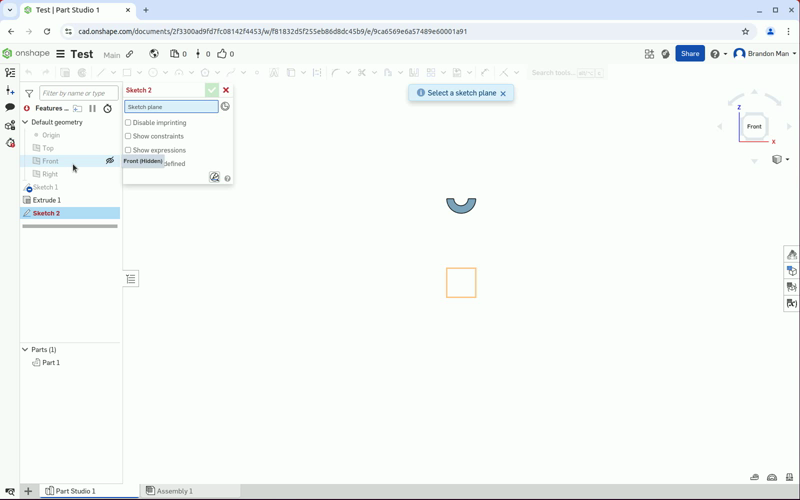
click(73, 163)
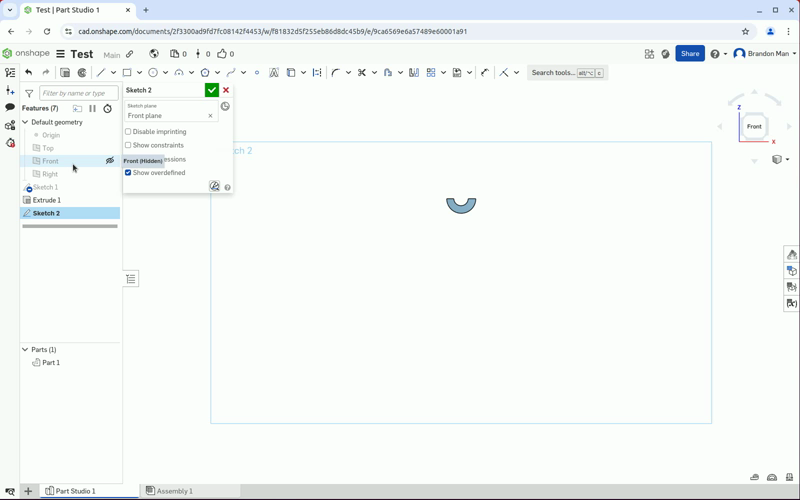
mouse_move(73, 352)
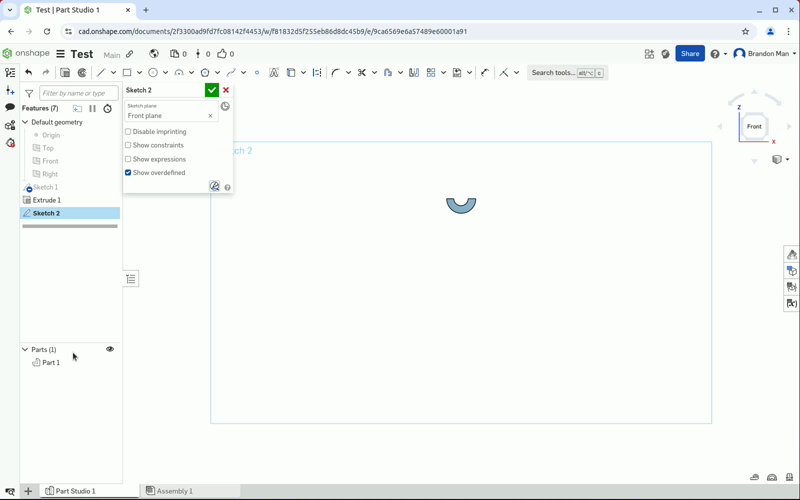
key(y)
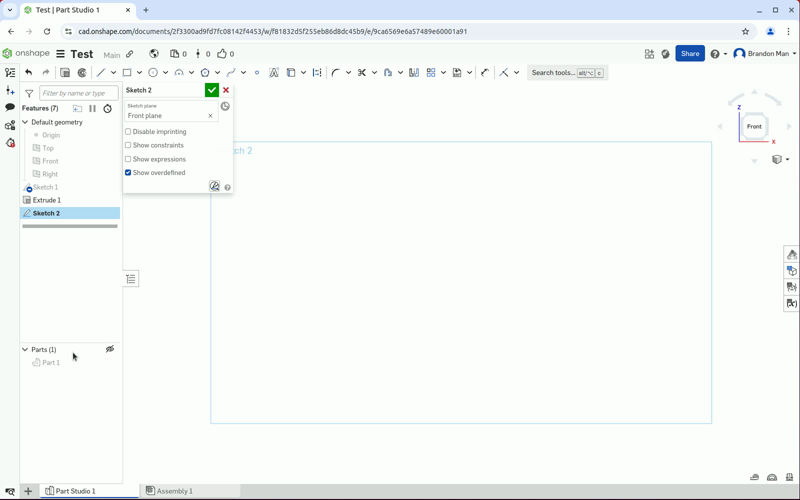
key(l)
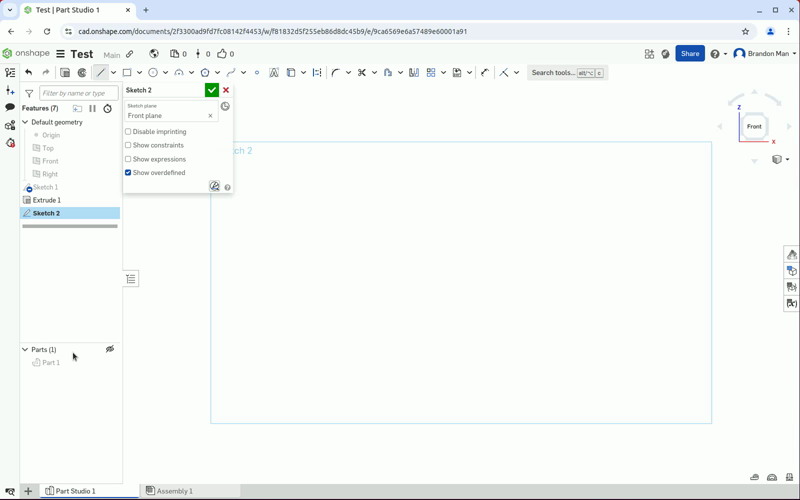
key_down(shift)
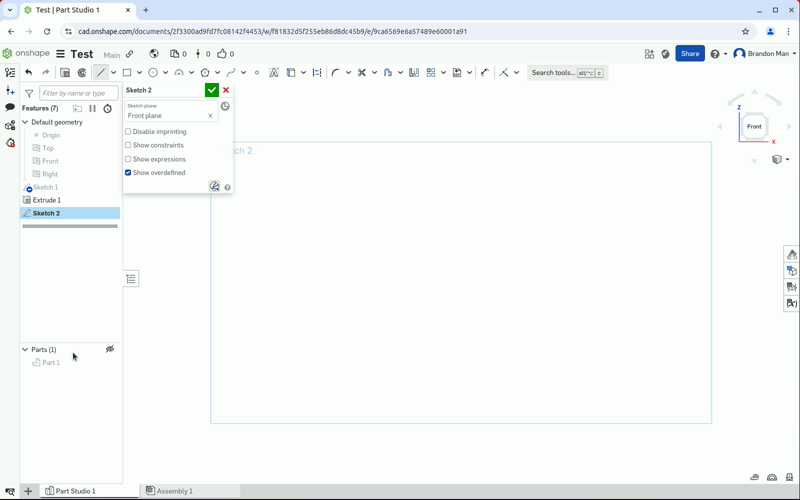
mouse_move(446, 198)
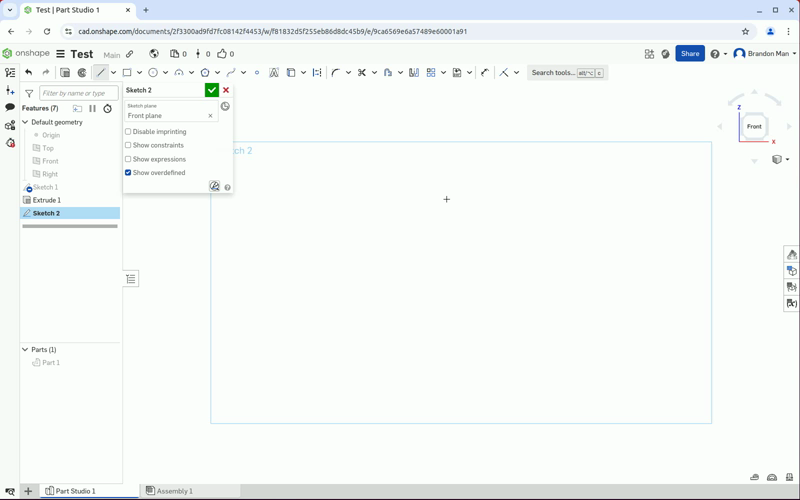
click(446, 198)
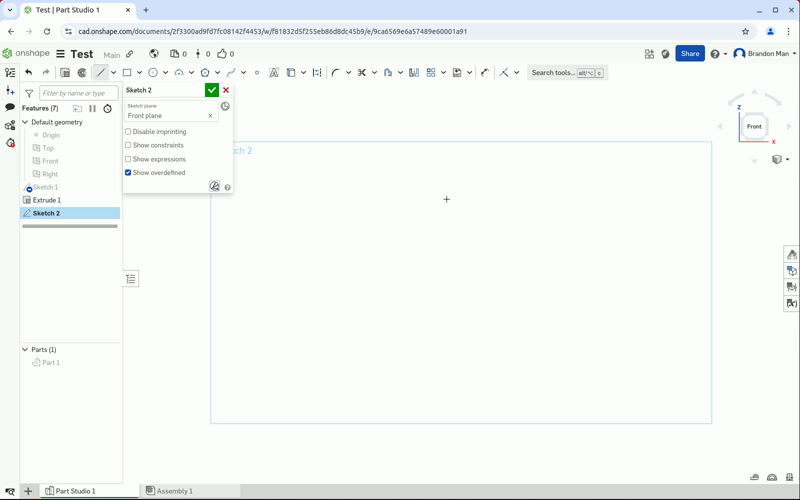
key_up(shift)
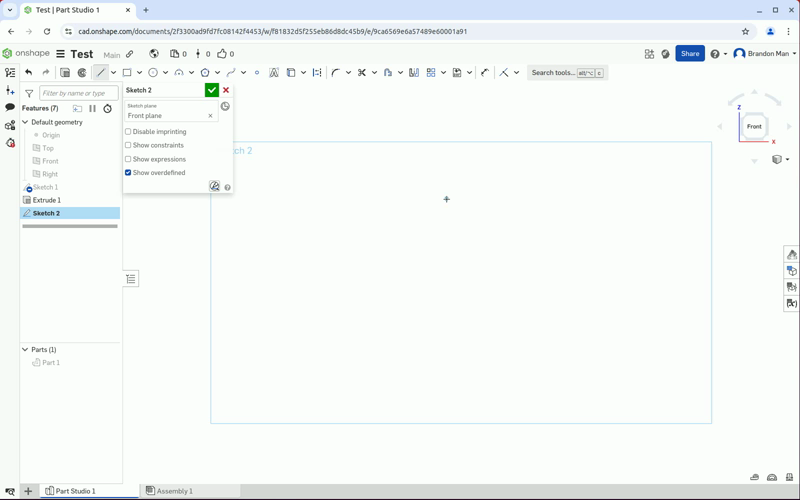
key_down(shift)
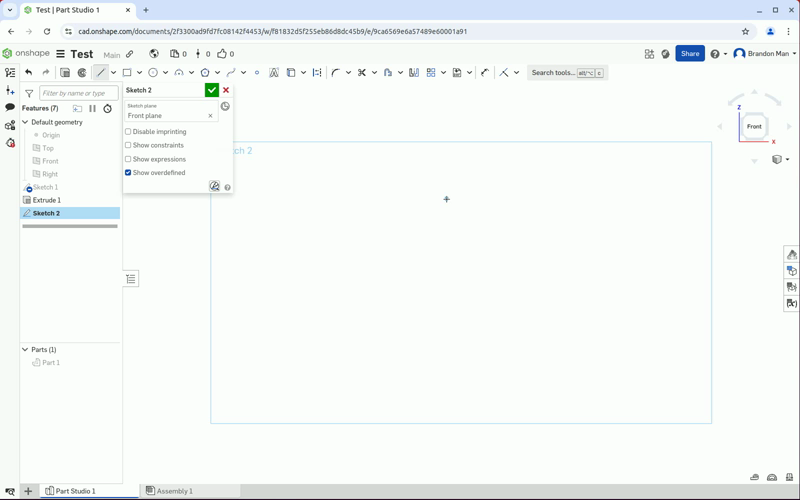
mouse_move(476, 198)
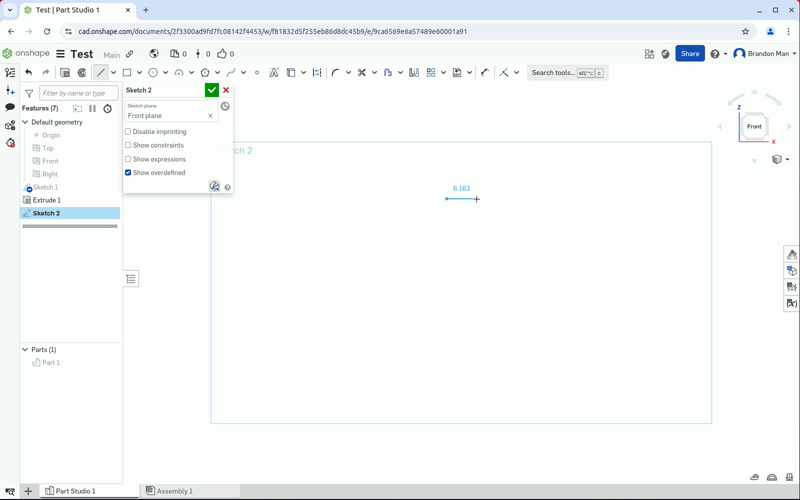
mouse_move(453, 198)
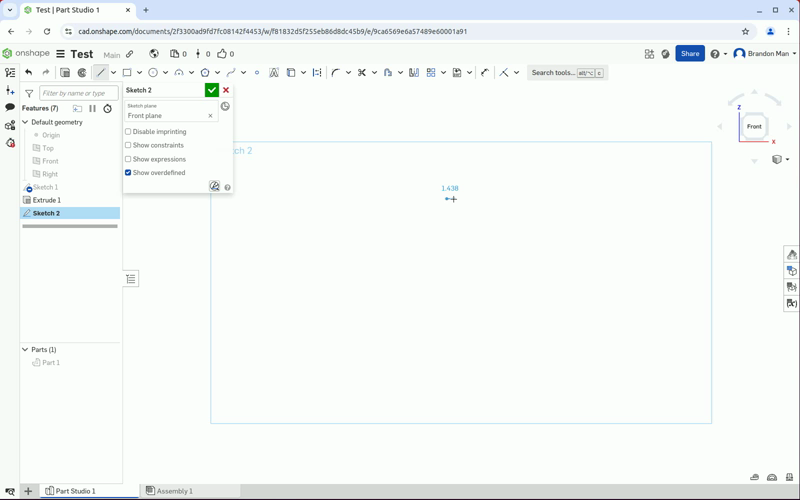
scroll(6)
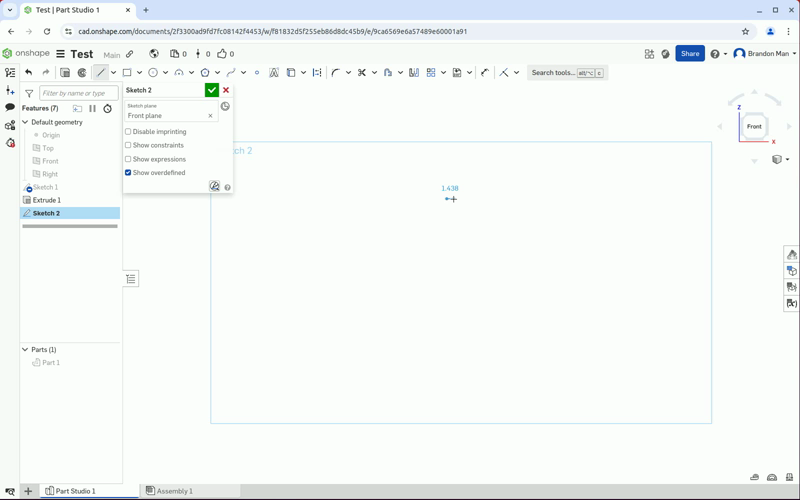
scroll(6)
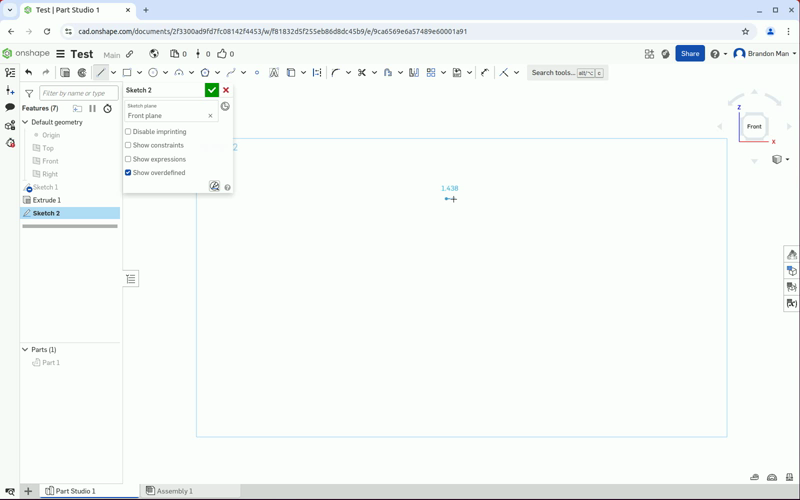
scroll(6)
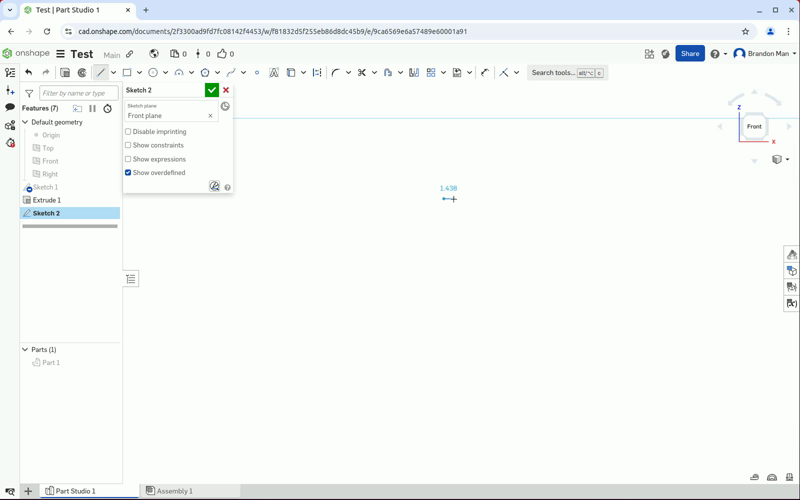
scroll(6)
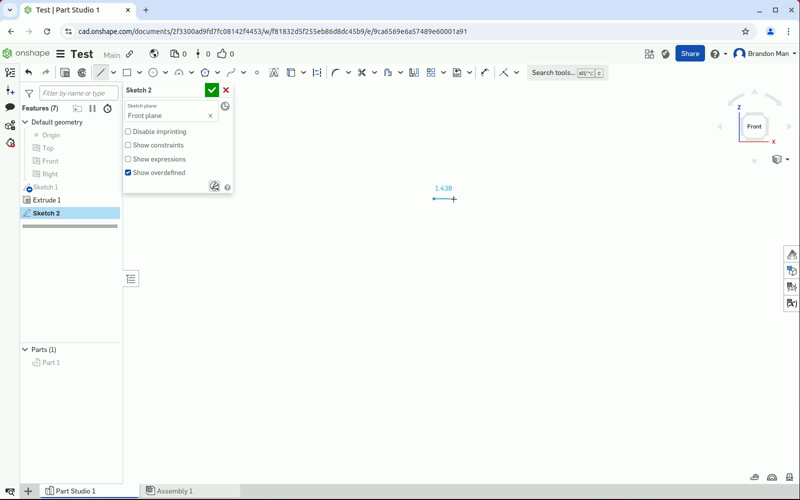
scroll(6)
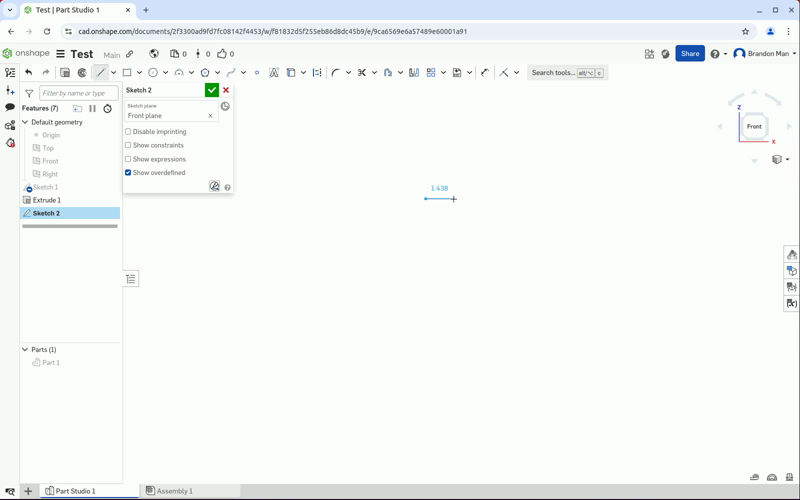
scroll(6)
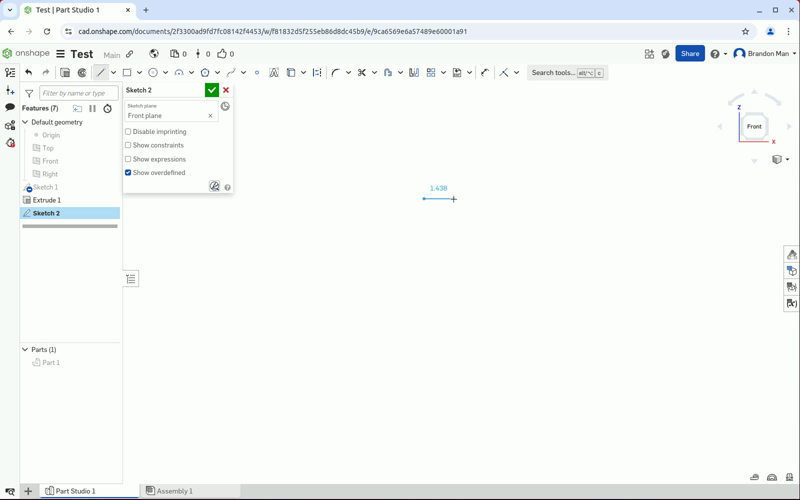
scroll(6)
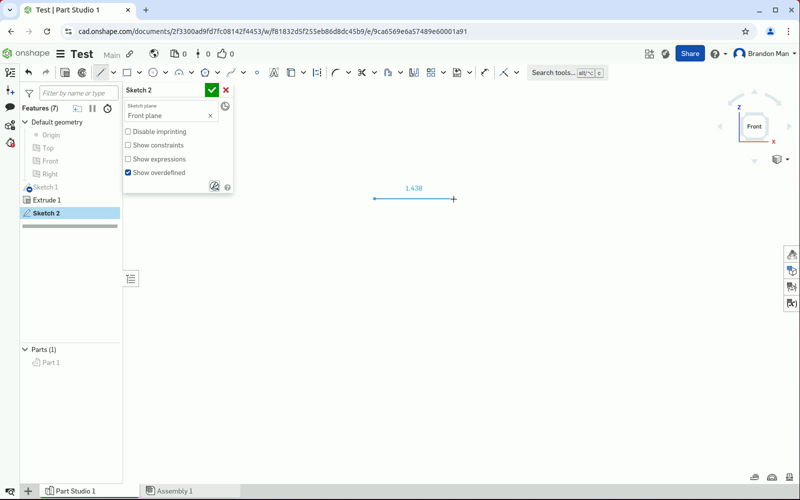
click(453, 198)
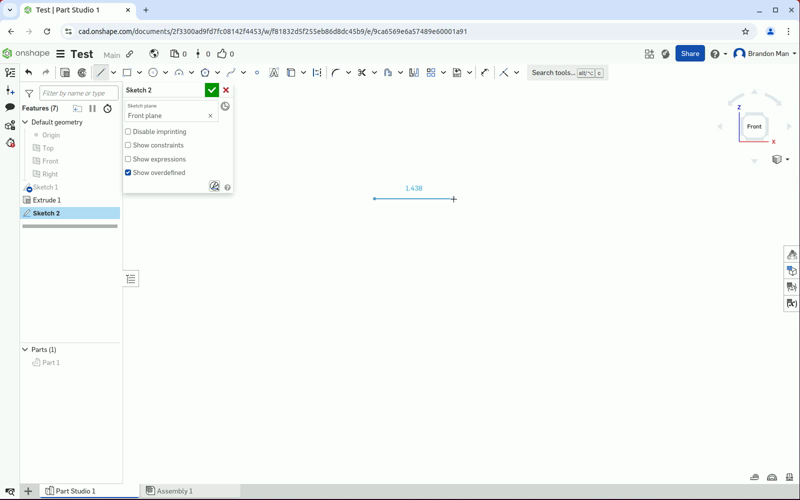
scroll(-6)
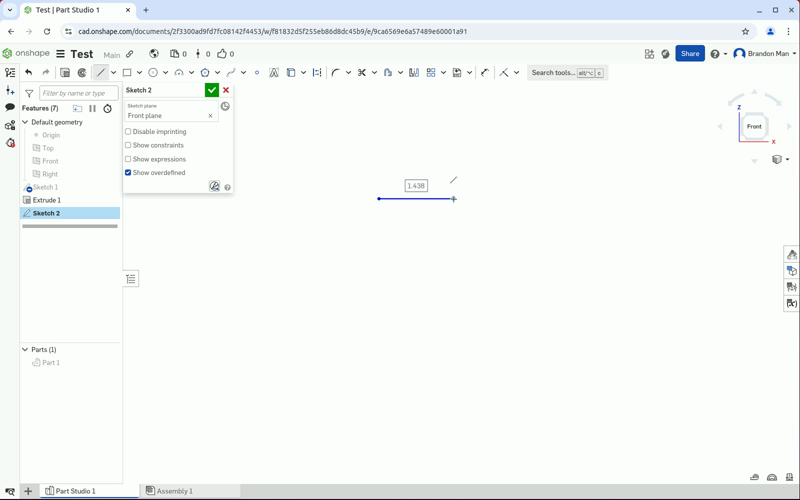
scroll(-6)
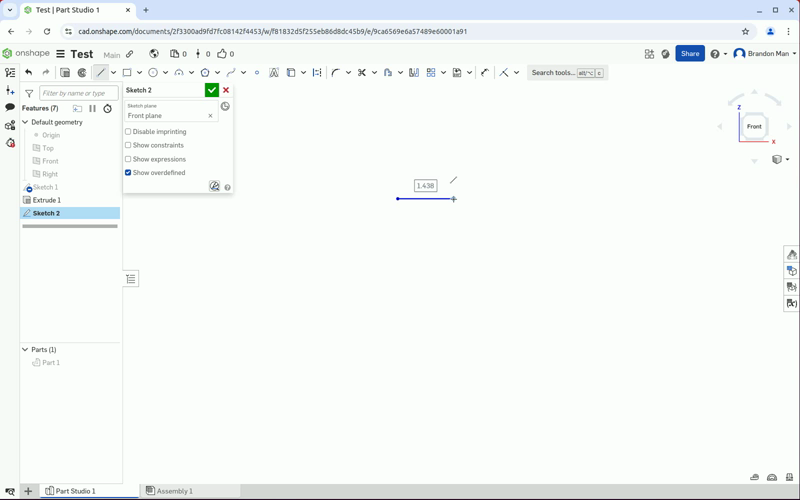
scroll(-6)
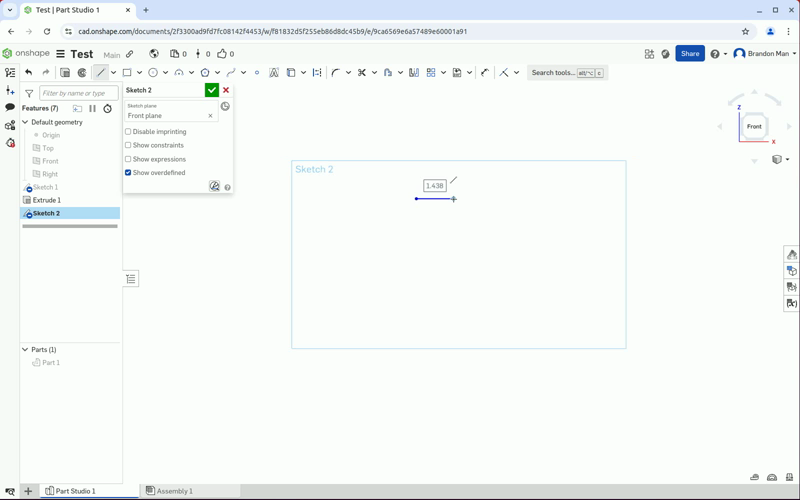
scroll(-6)
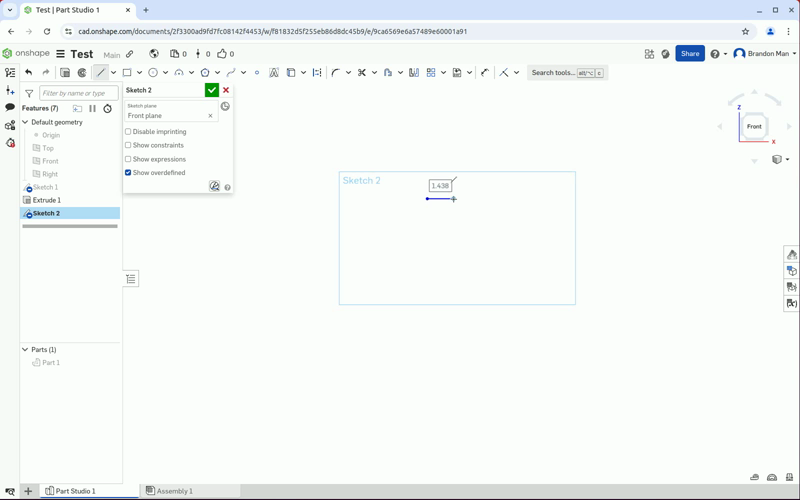
scroll(-6)
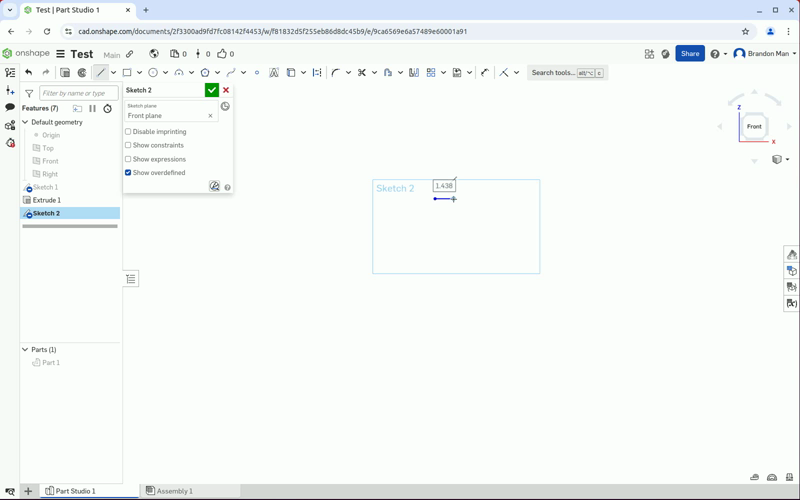
scroll(-6)
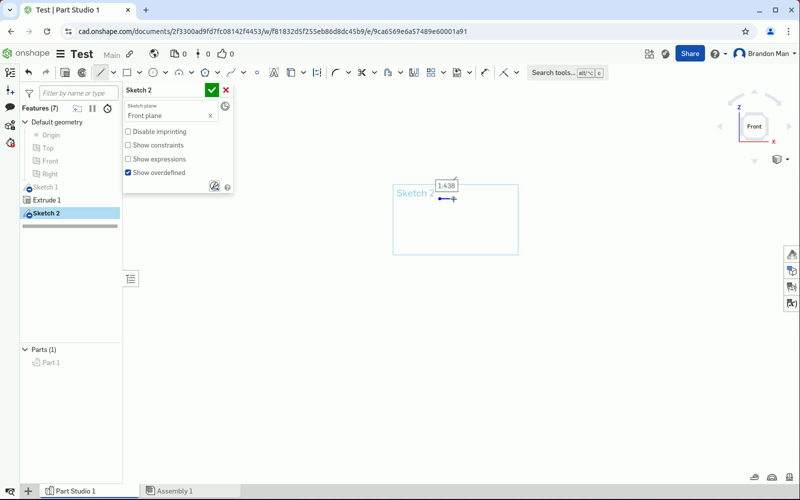
scroll(-6)
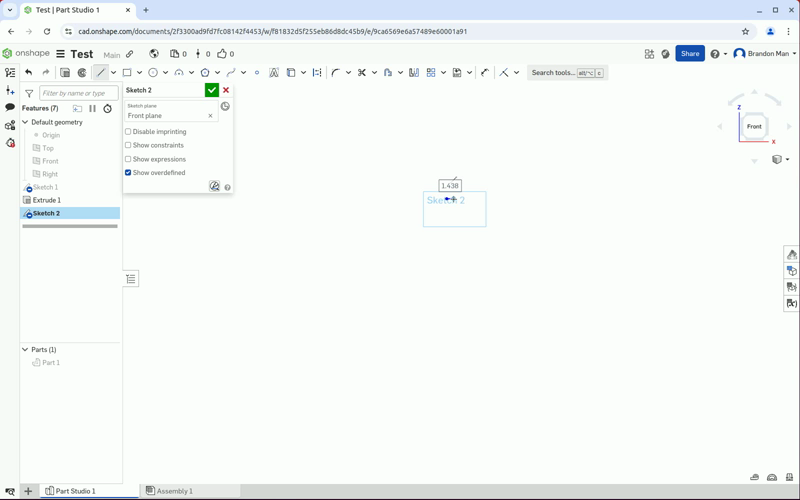
key_up(shift)
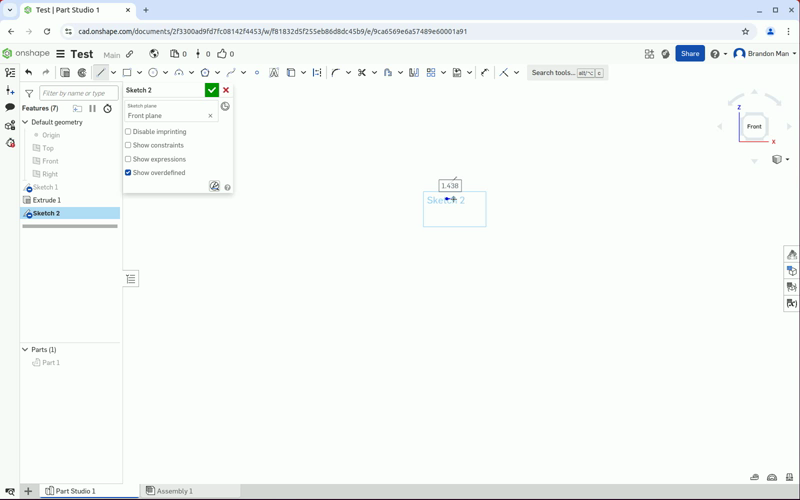
key(esc)
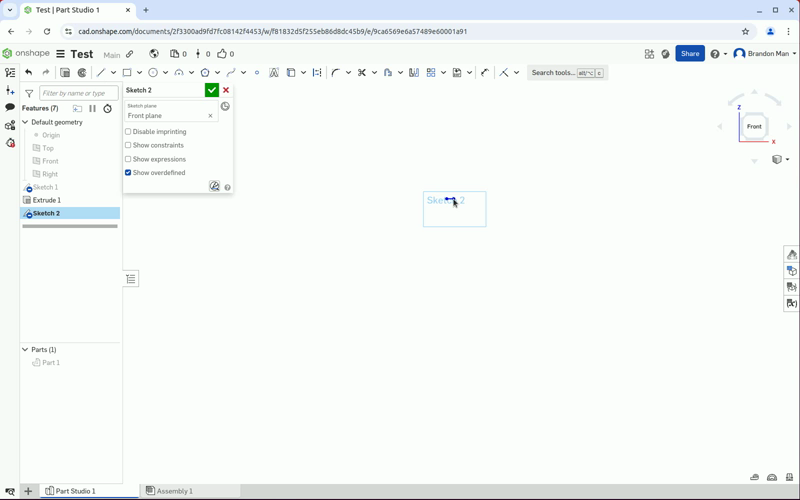
key(a)
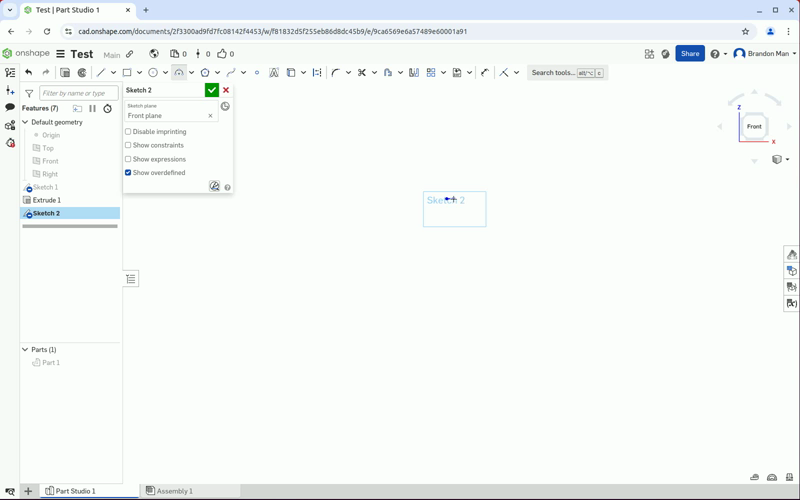
mouse_move(453, 198)
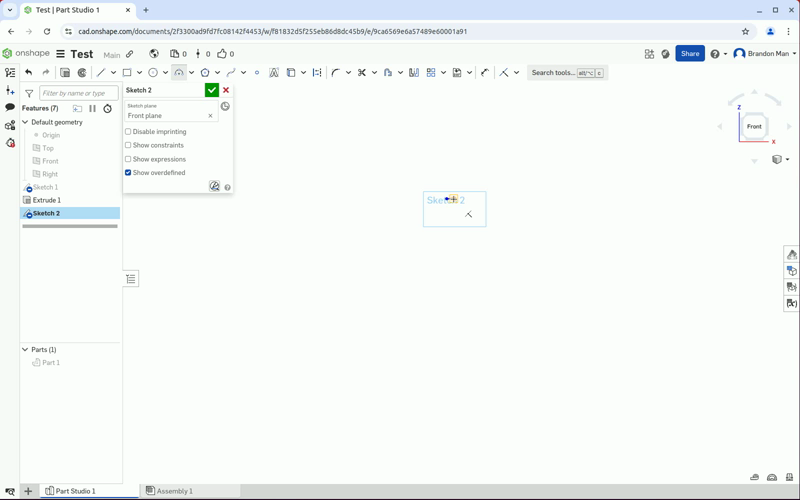
click(453, 198)
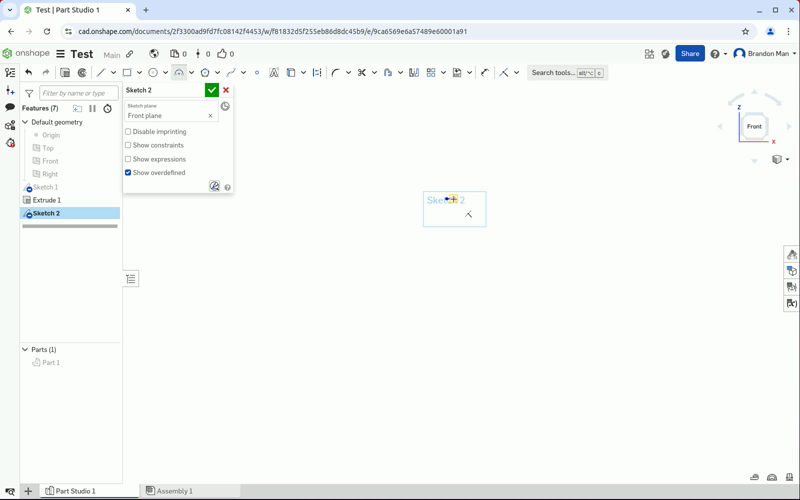
key_down(shift)
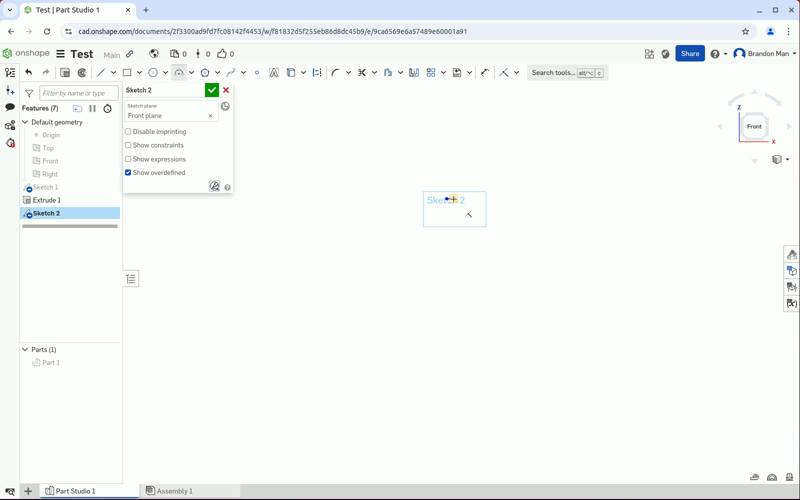
mouse_move(468, 198)
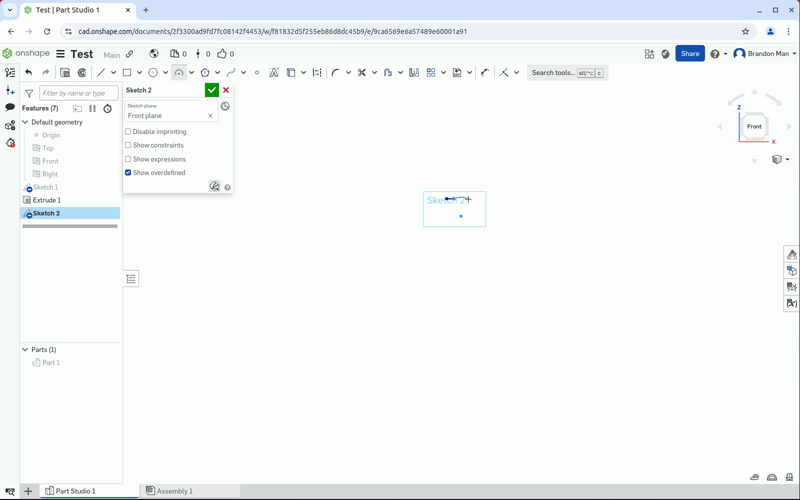
click(468, 198)
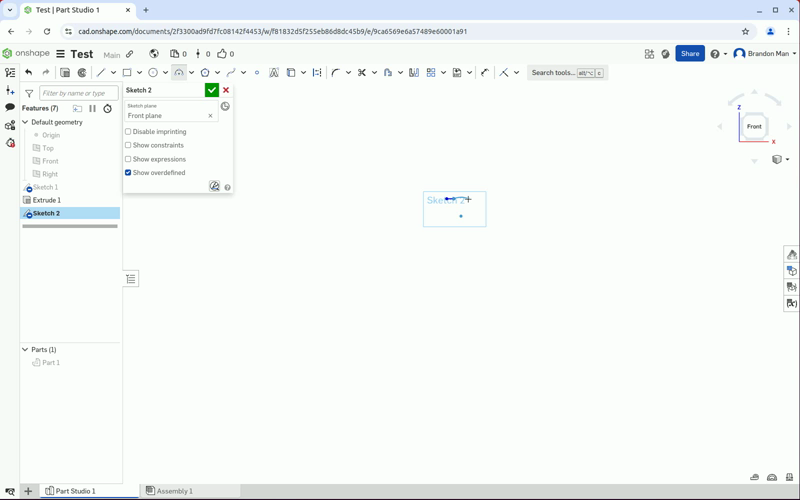
mouse_move(461, 191)
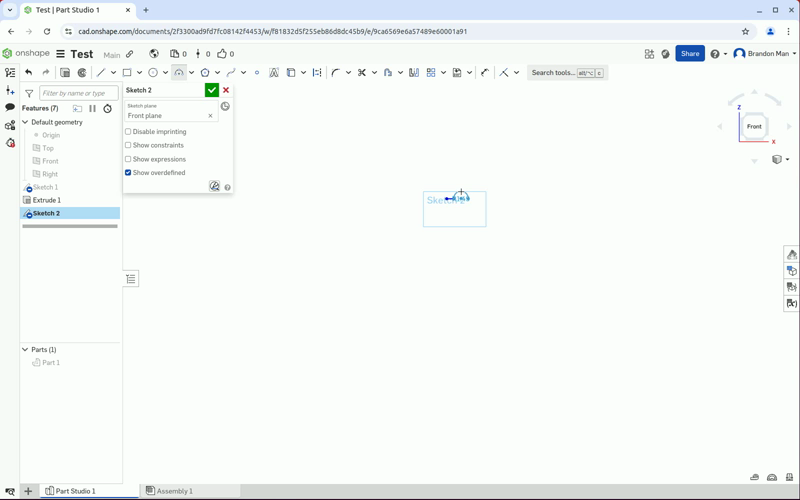
click(461, 191)
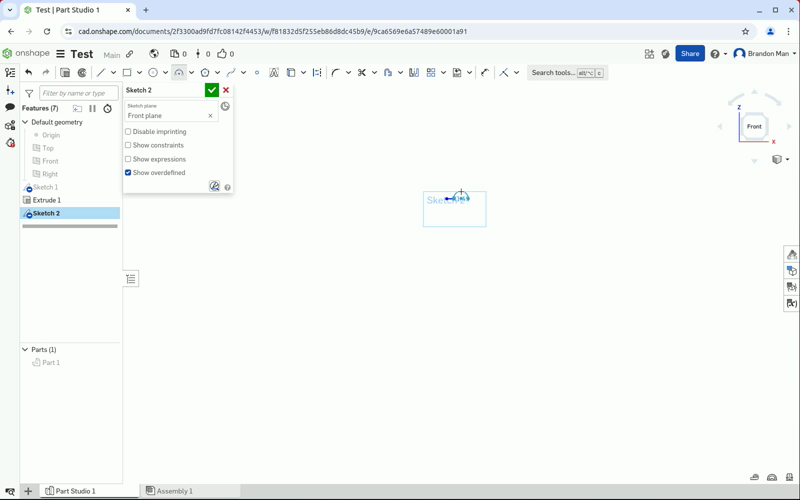
key_up(shift)
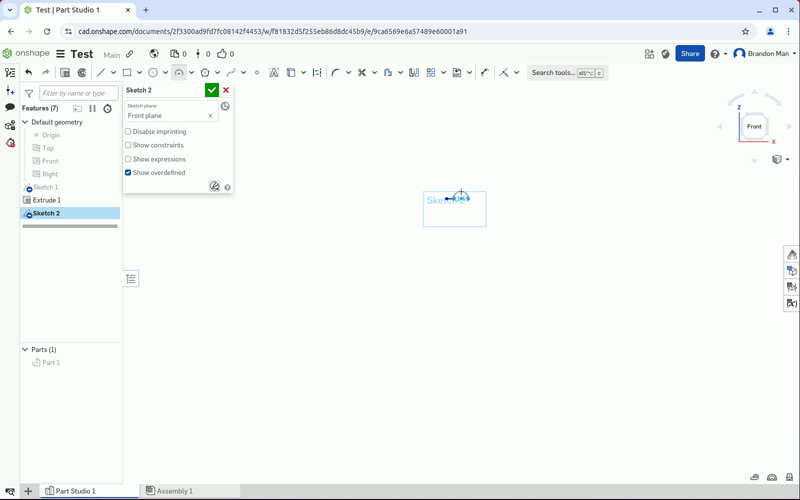
key(esc)
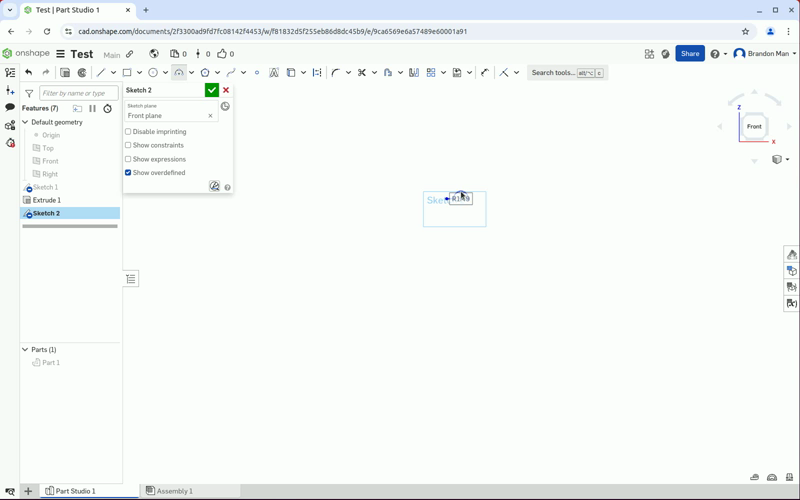
key(l)
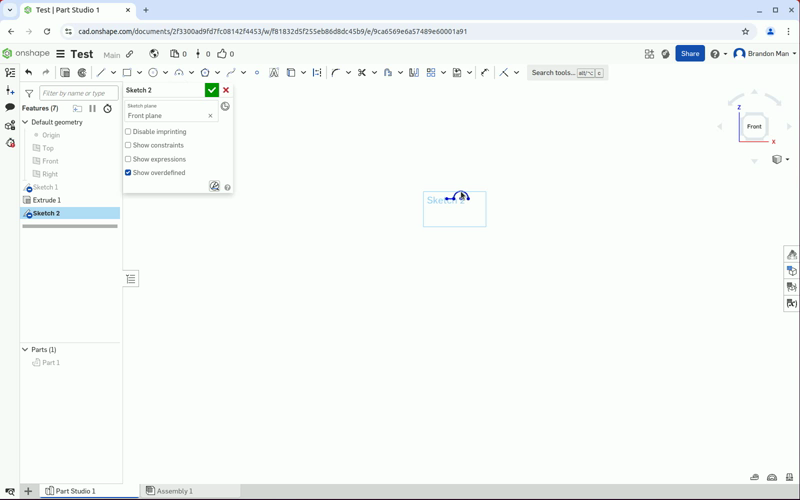
mouse_move(468, 198)
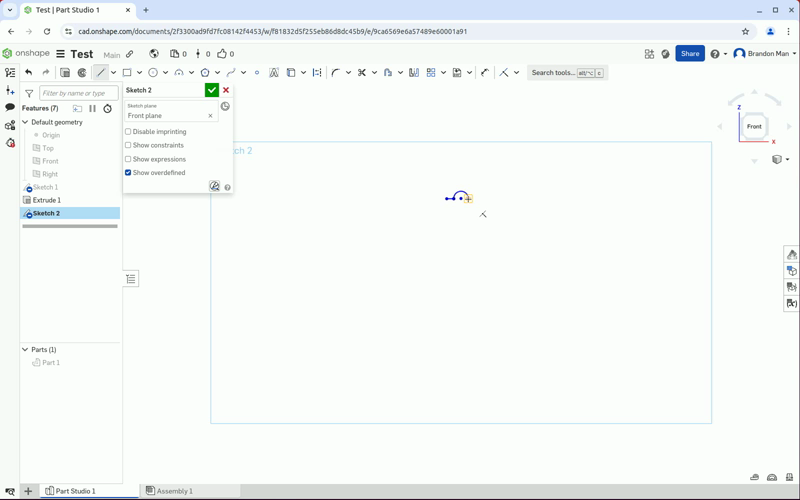
click(468, 198)
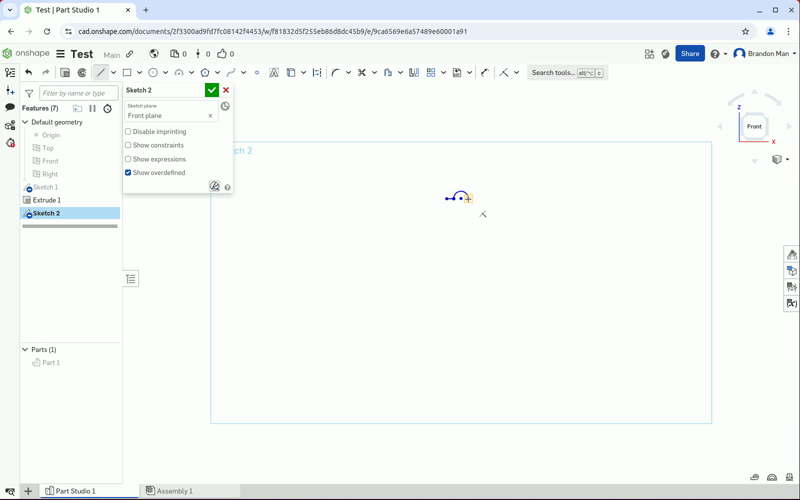
key_down(shift)
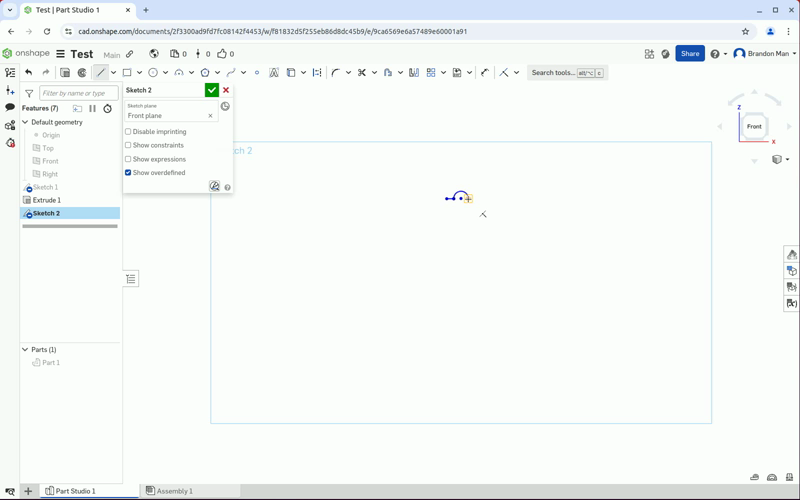
mouse_move(498, 198)
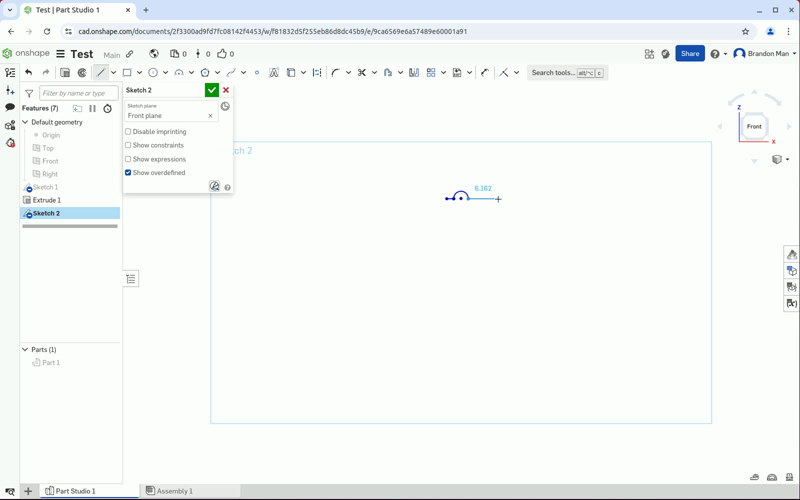
mouse_move(475, 198)
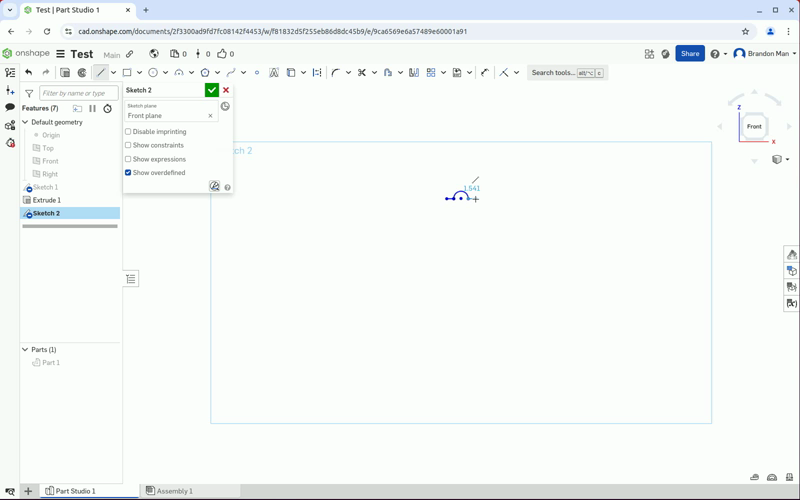
click(475, 198)
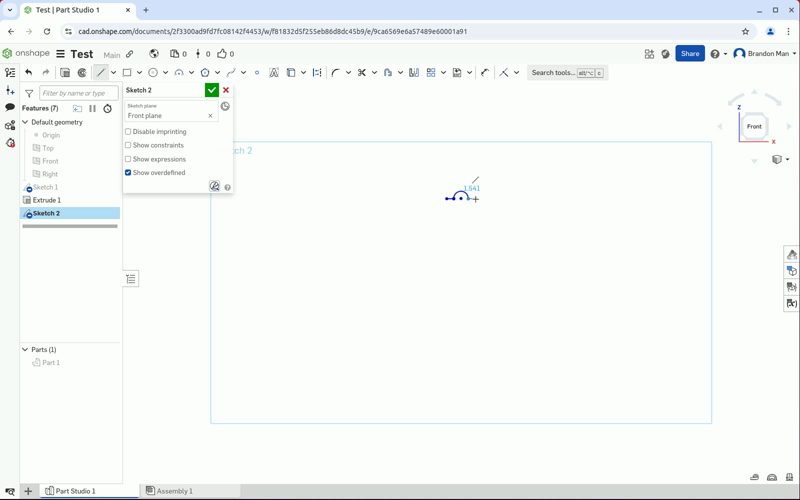
key_up(shift)
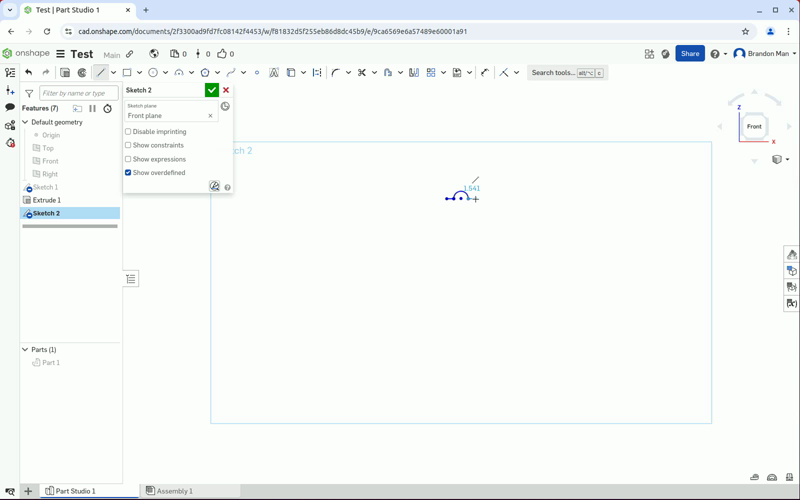
key(esc)
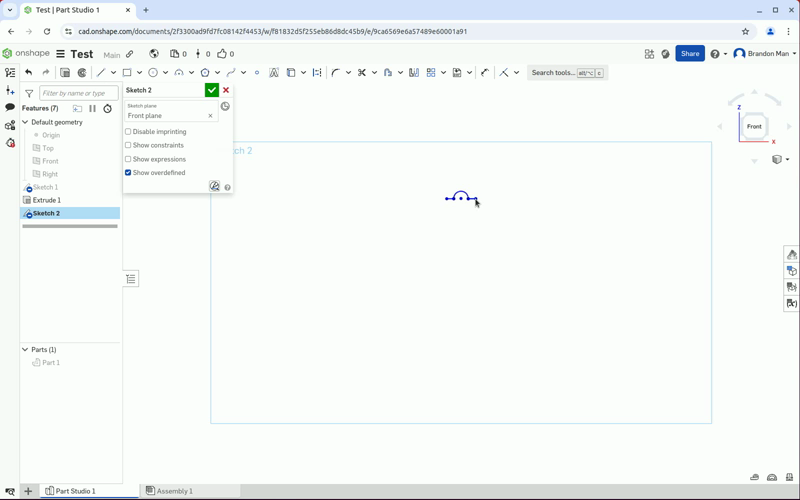
key(a)
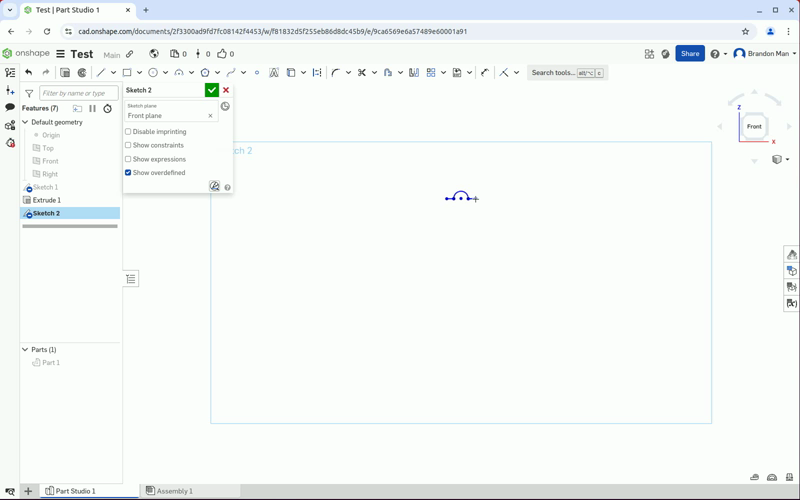
mouse_move(475, 198)
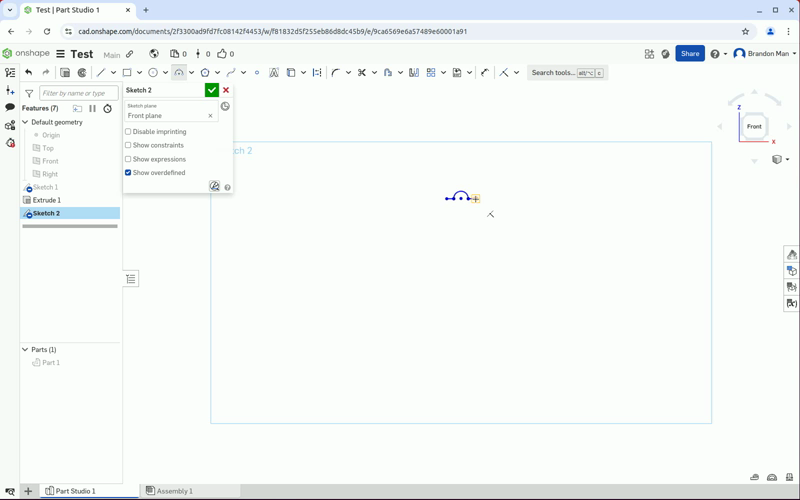
click(475, 198)
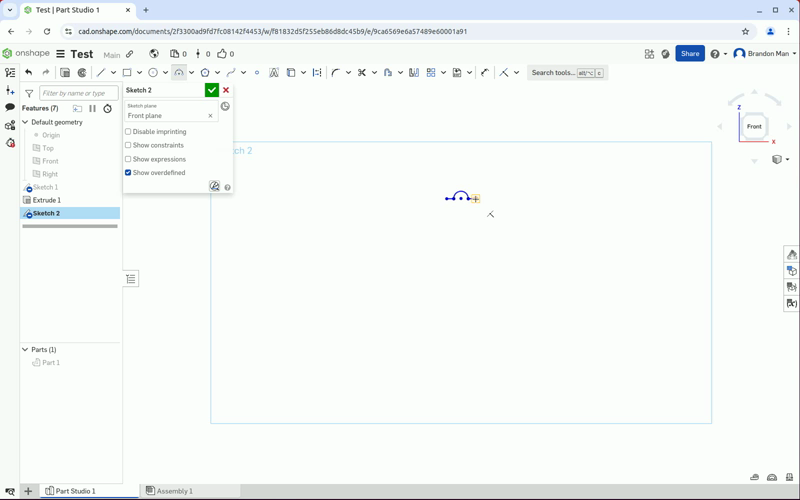
mouse_move(446, 198)
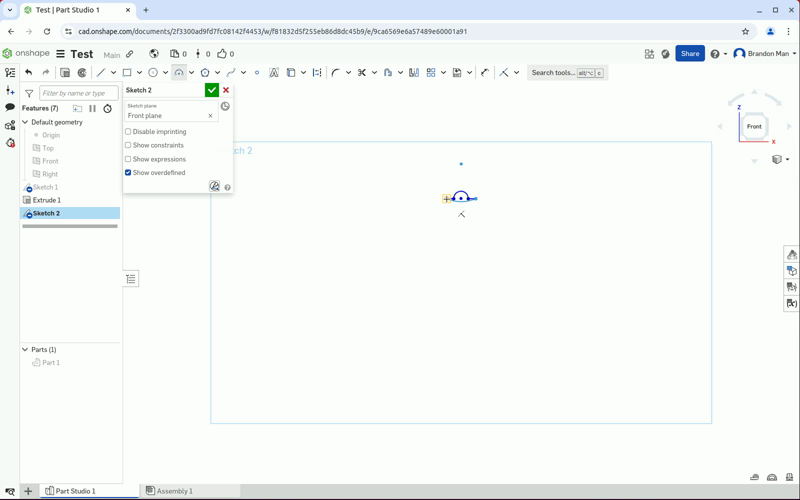
click(446, 198)
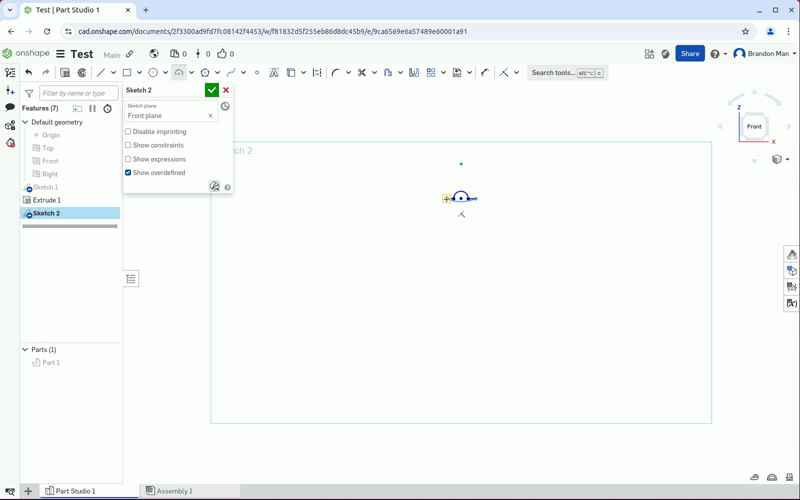
key_down(shift)
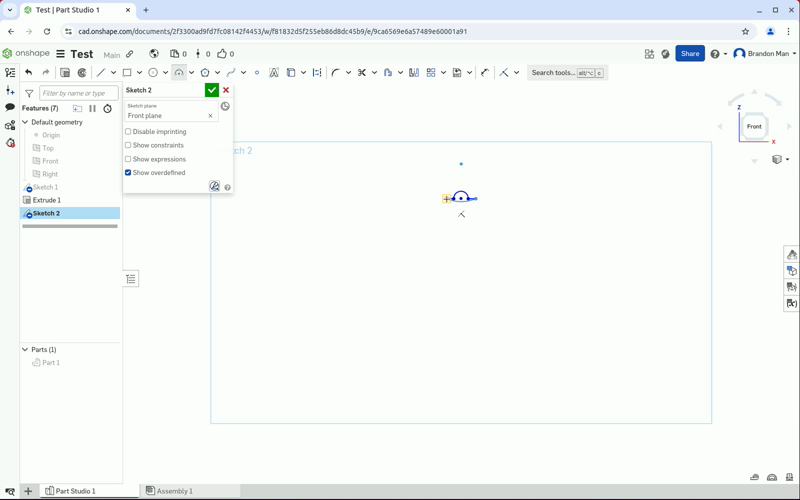
mouse_move(461, 184)
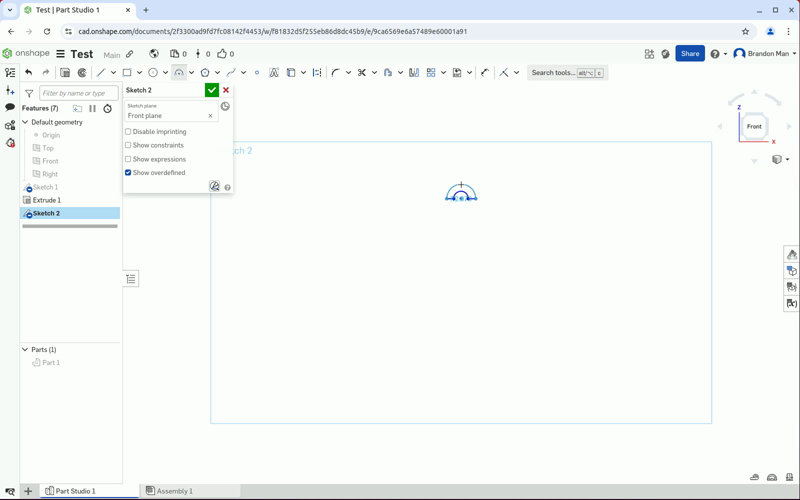
click(461, 184)
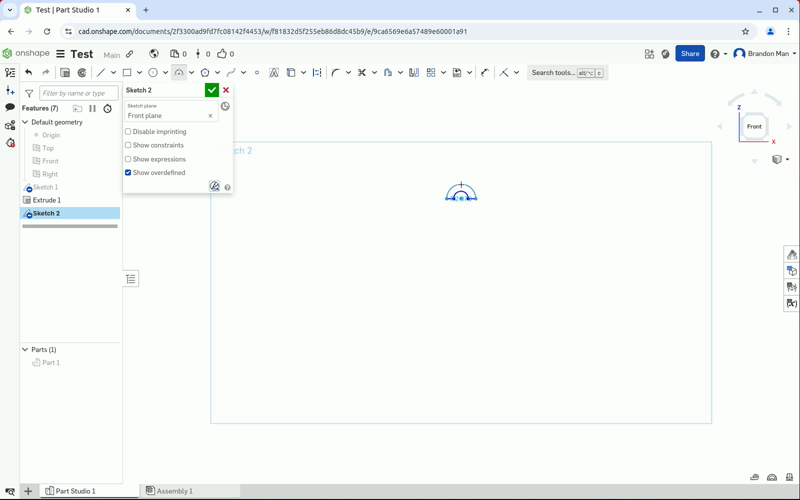
key_up(shift)
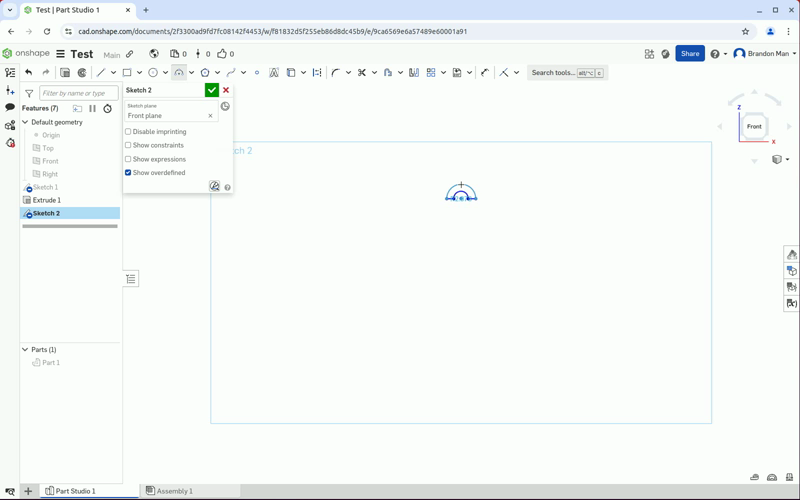
key(esc)
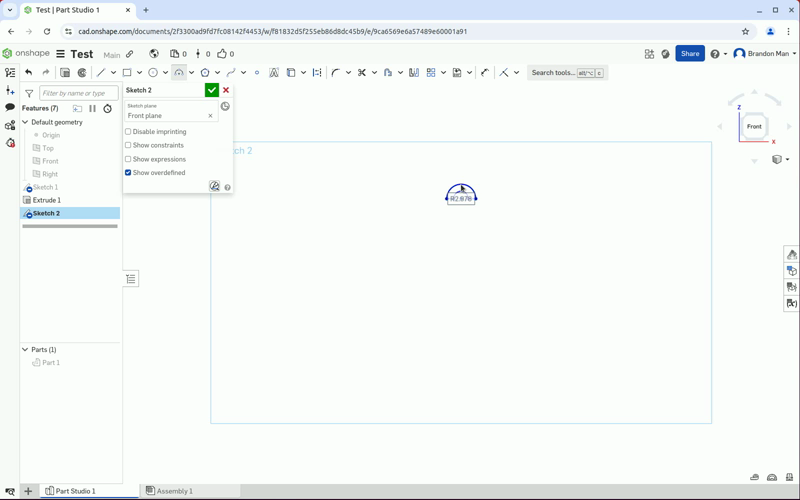
mouse_move(460, 197)
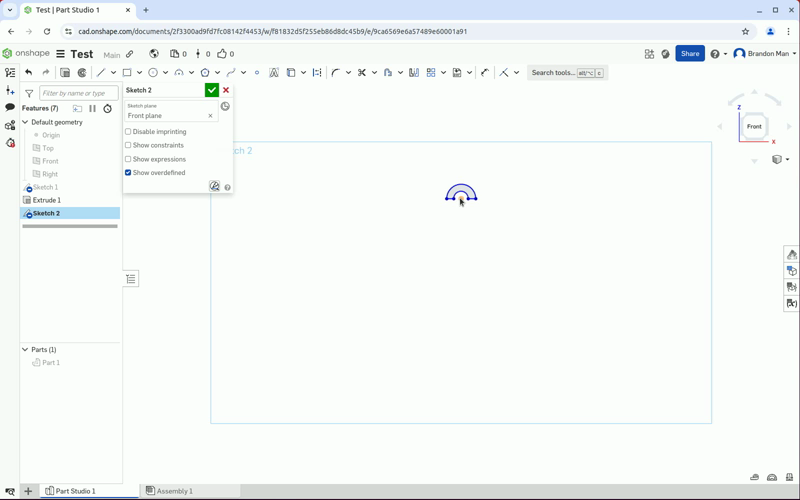
scroll(6)
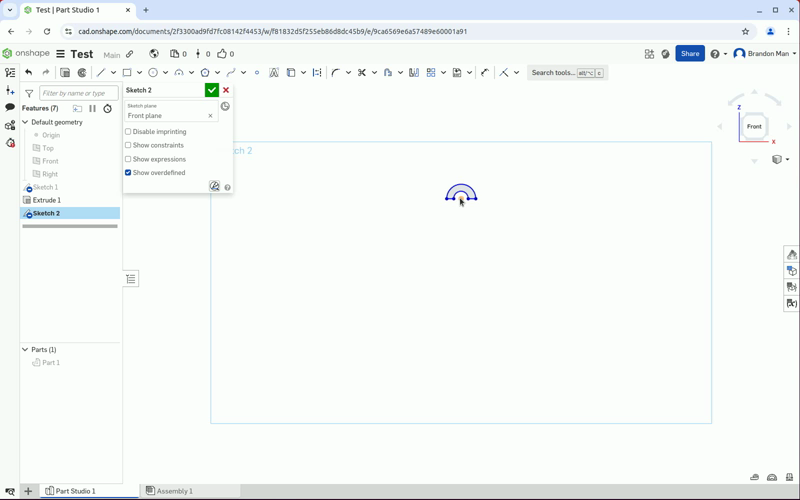
scroll(6)
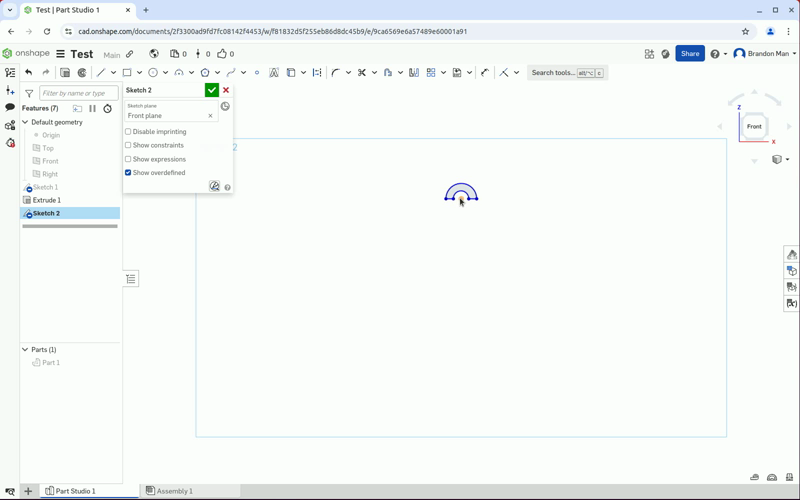
scroll(6)
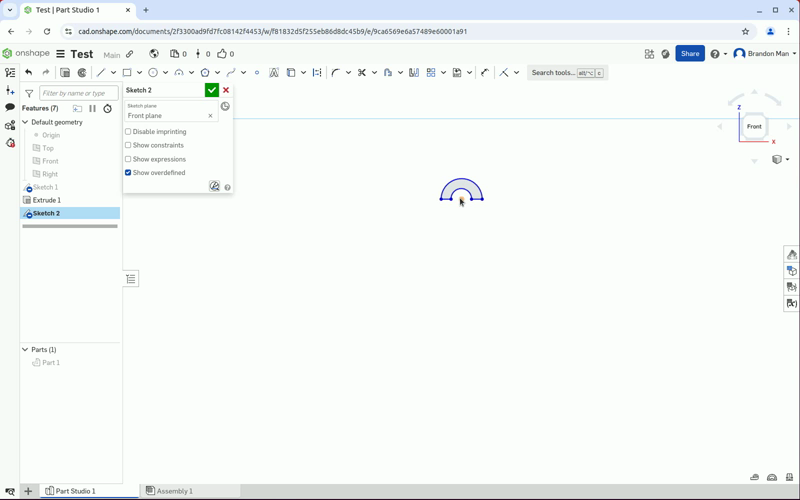
scroll(6)
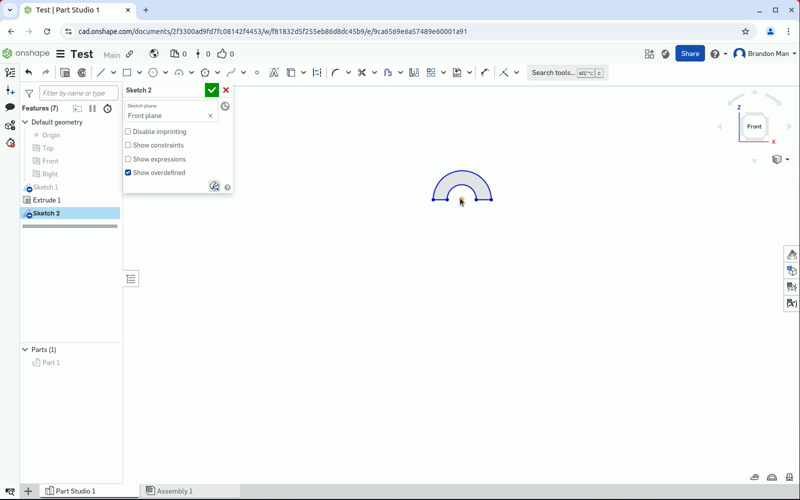
scroll(6)
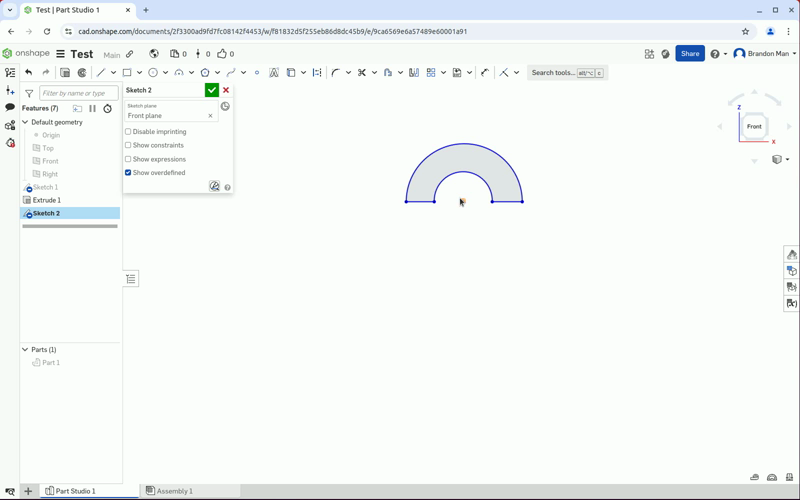
scroll(6)
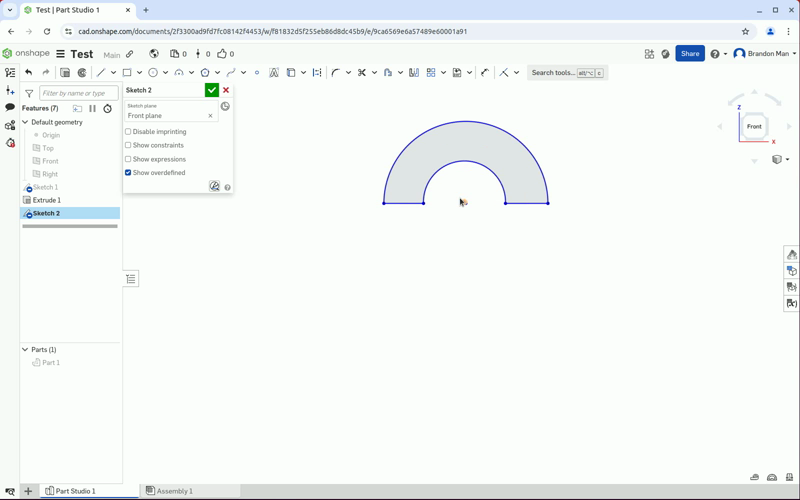
scroll(6)
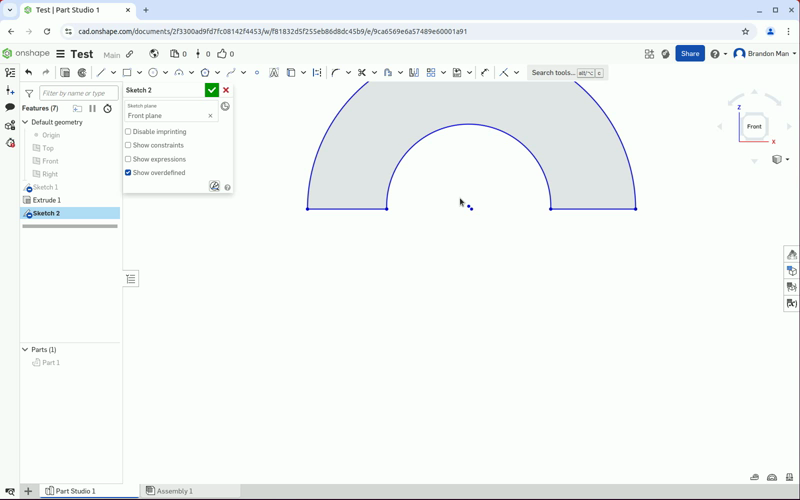
click(460, 197)
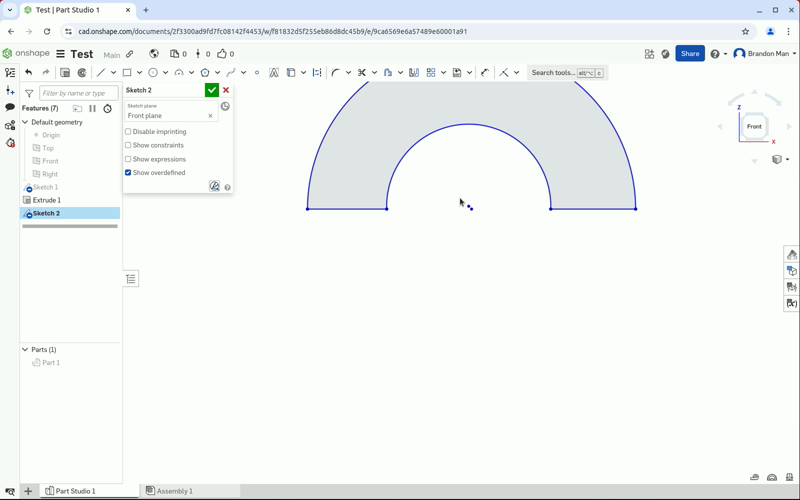
scroll(-6)
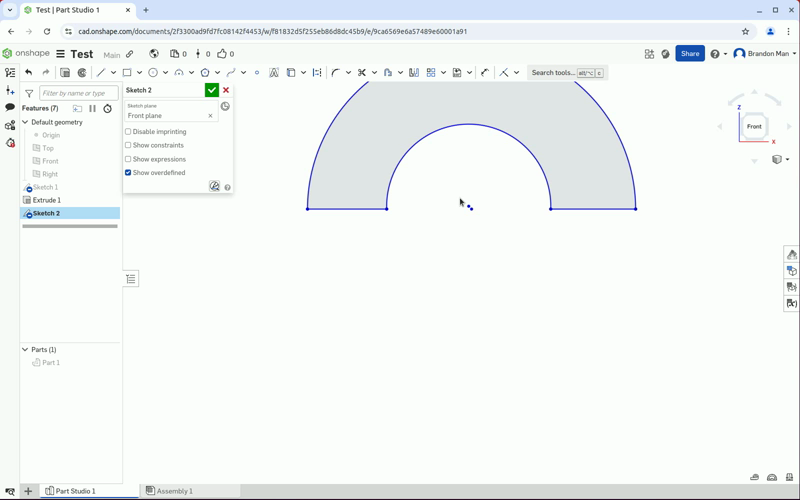
scroll(-6)
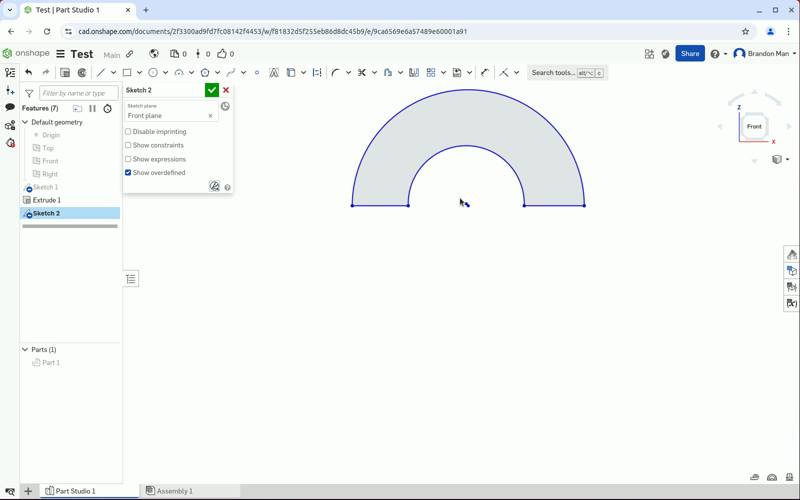
scroll(-6)
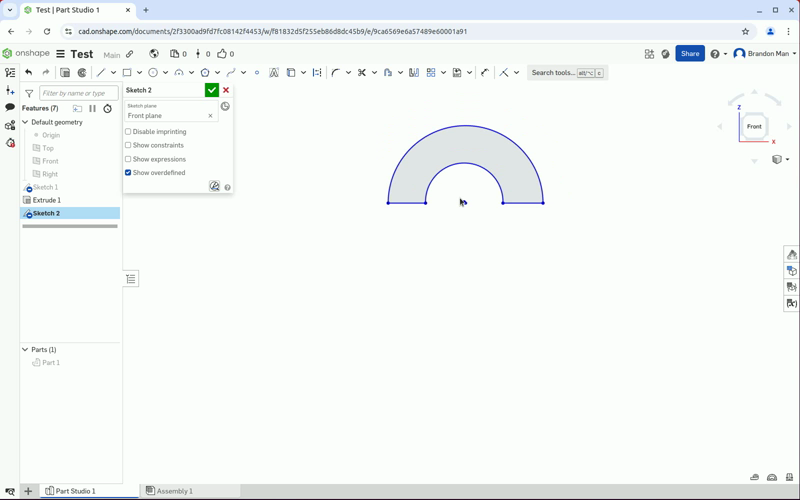
scroll(-6)
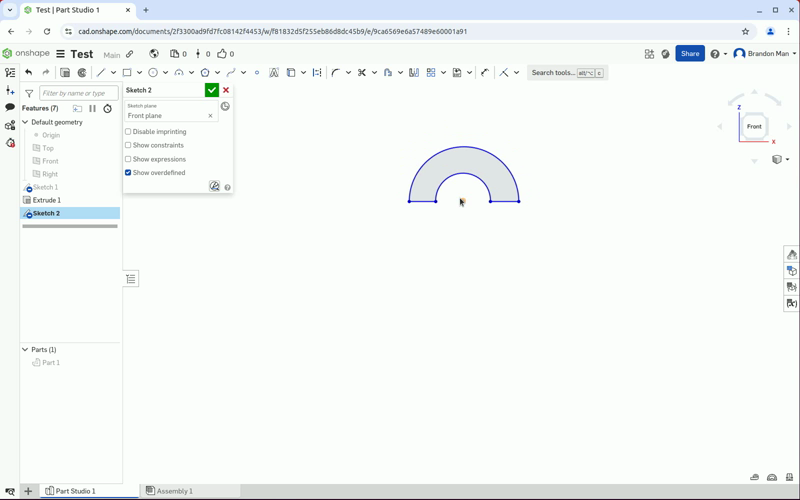
scroll(-6)
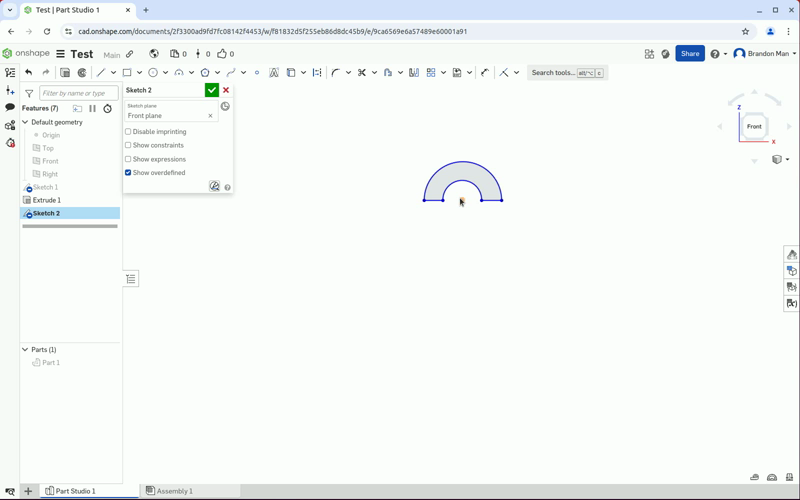
scroll(-6)
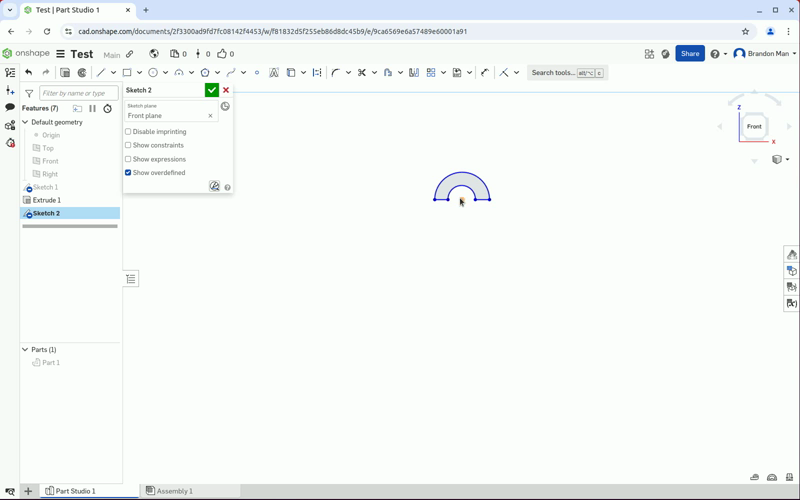
scroll(-6)
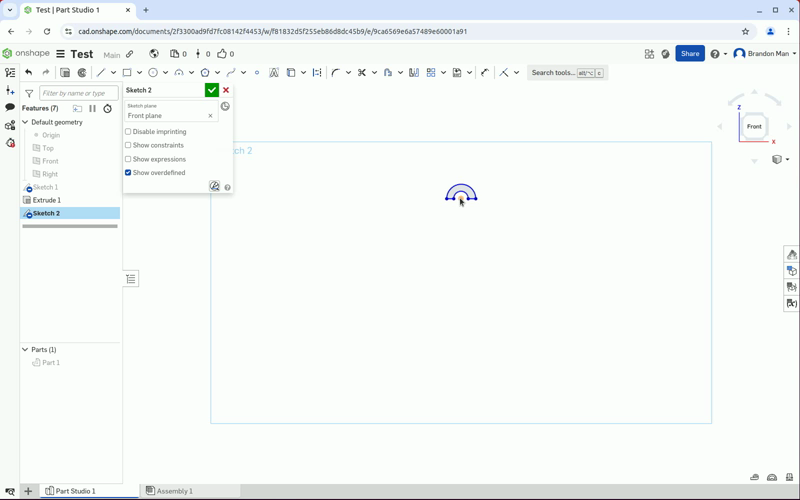
mouse_move(73, 352)
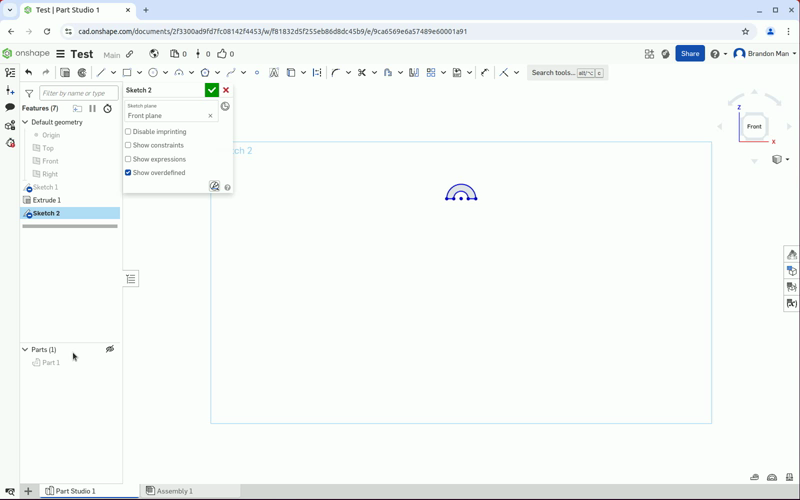
key(shift+y)
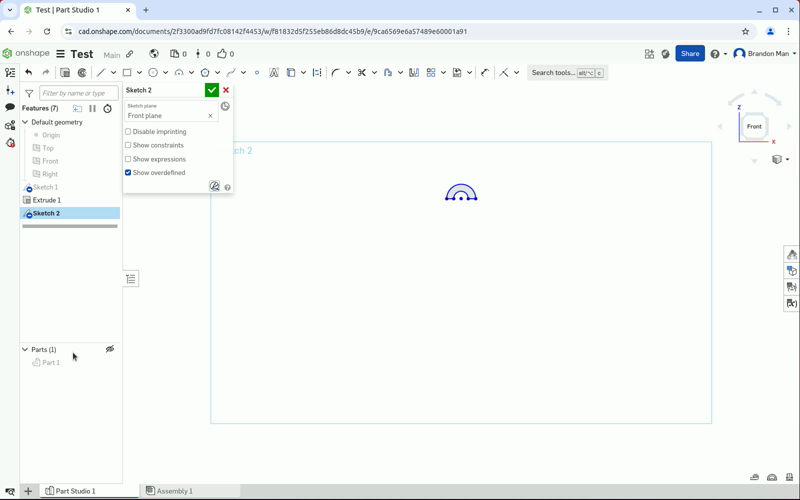
key(shift+e)
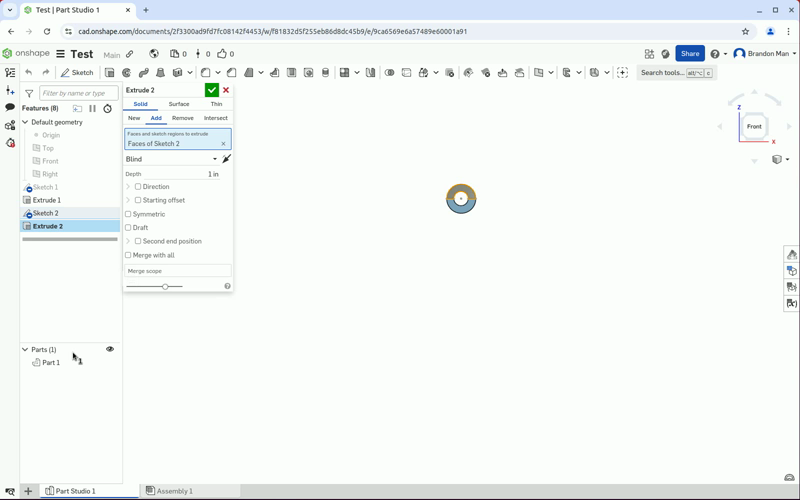
mouse_move(143, 106)
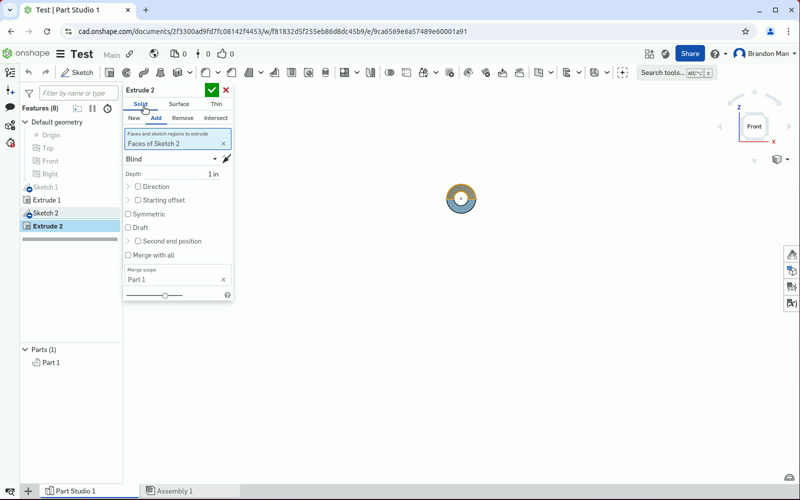
click(143, 106)
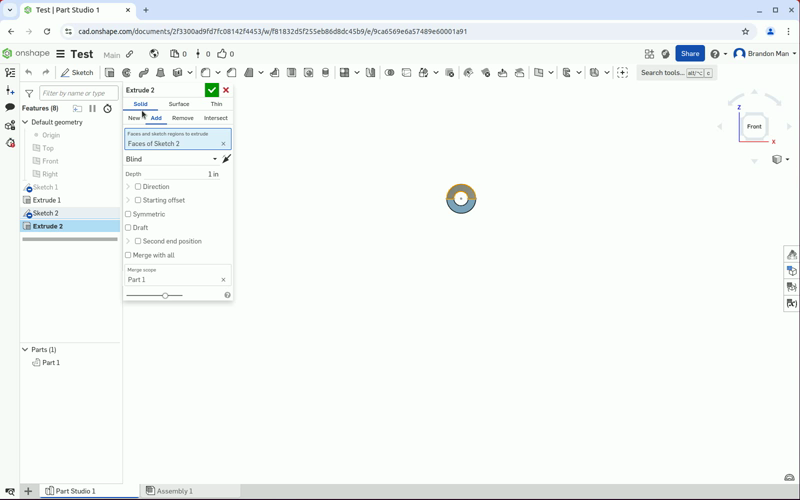
mouse_move(137, 120)
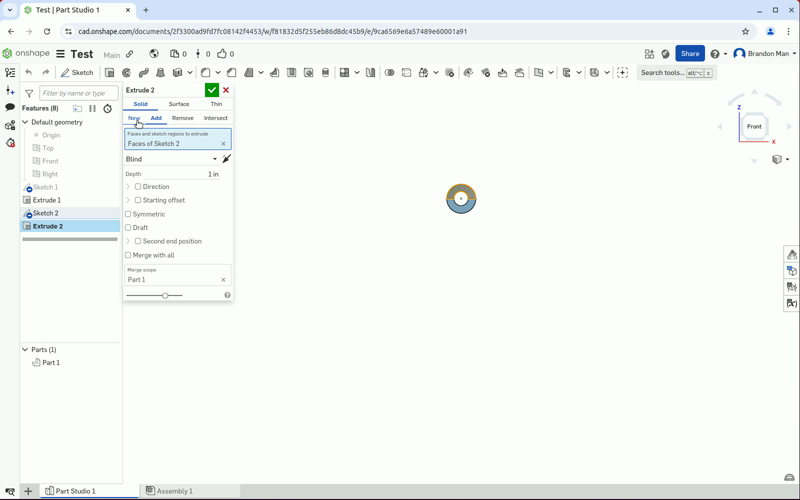
click(137, 120)
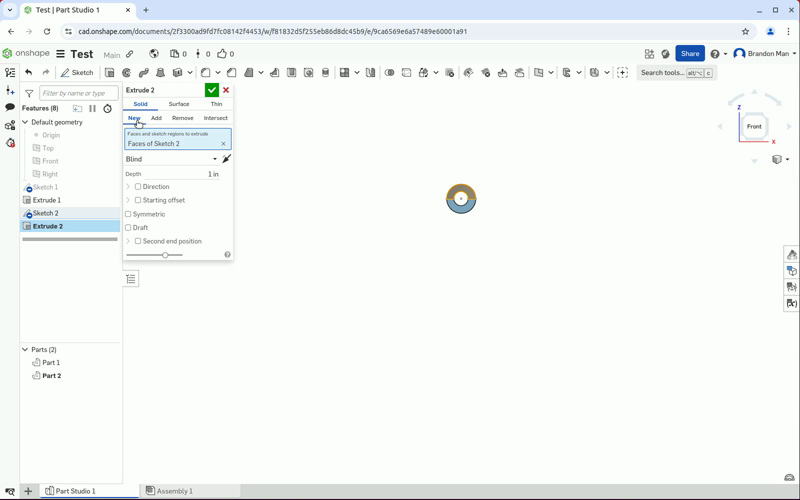
key(tab, 4)
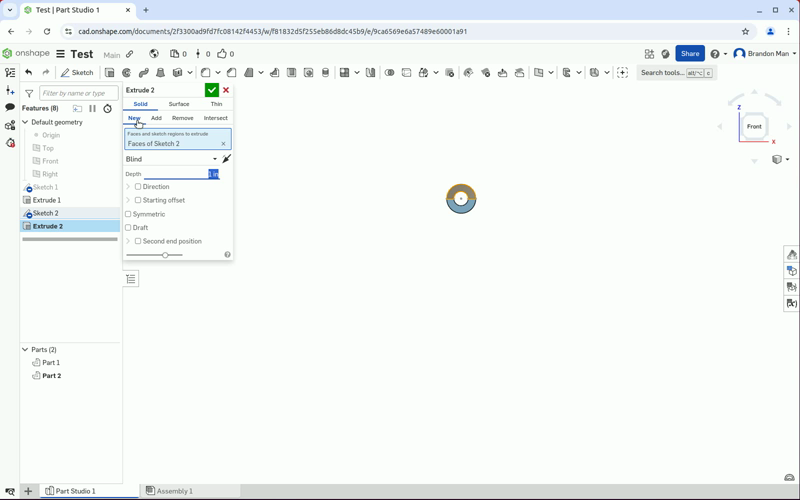
text(28.886)
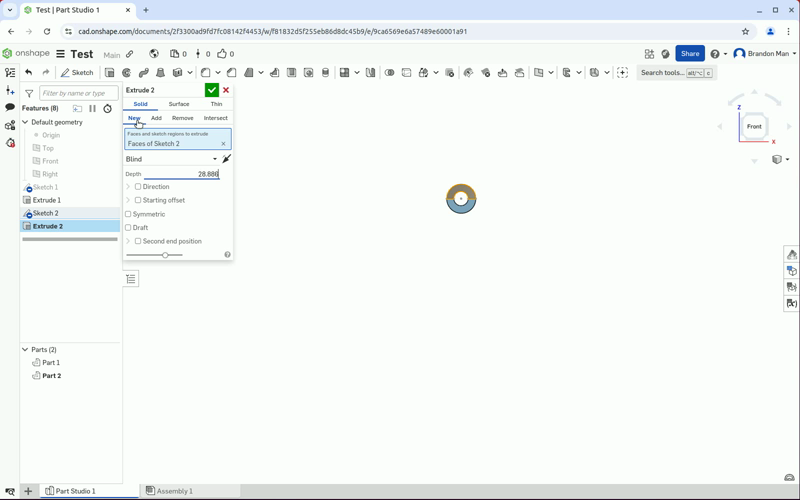
key(tab, 3)
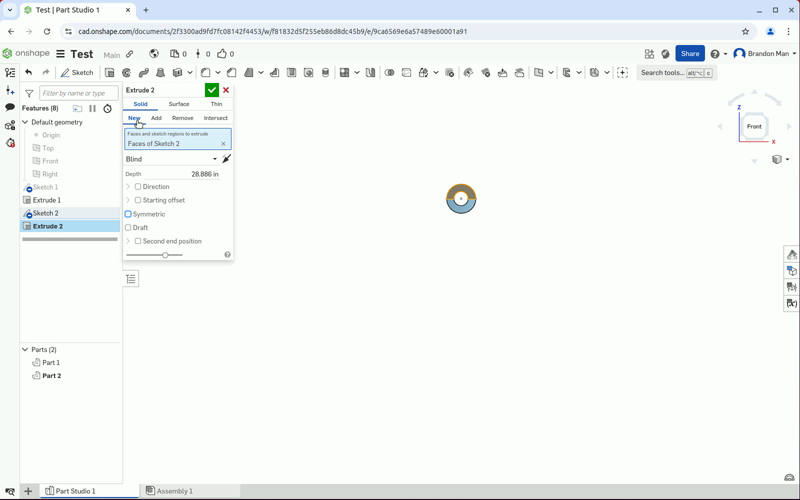
key(space)
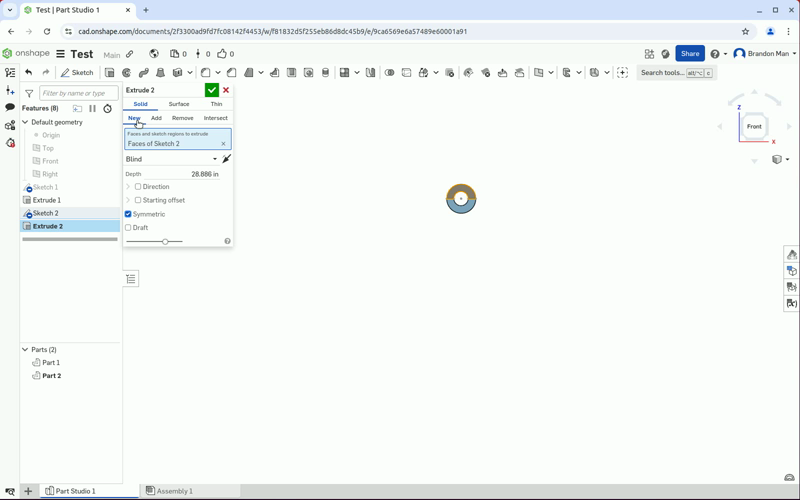
key(enter)
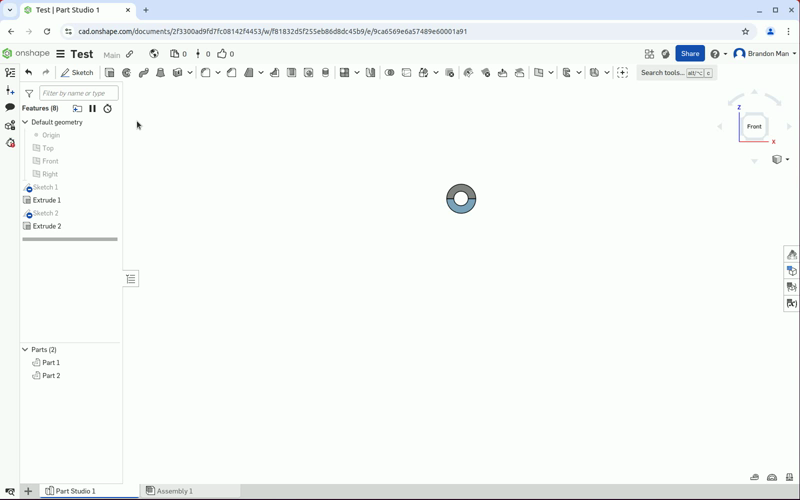
key(shift+h)
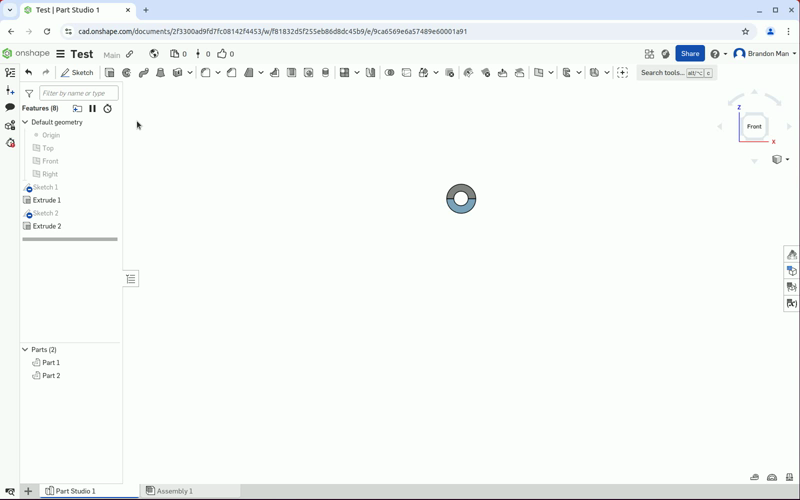
key(shift+h)
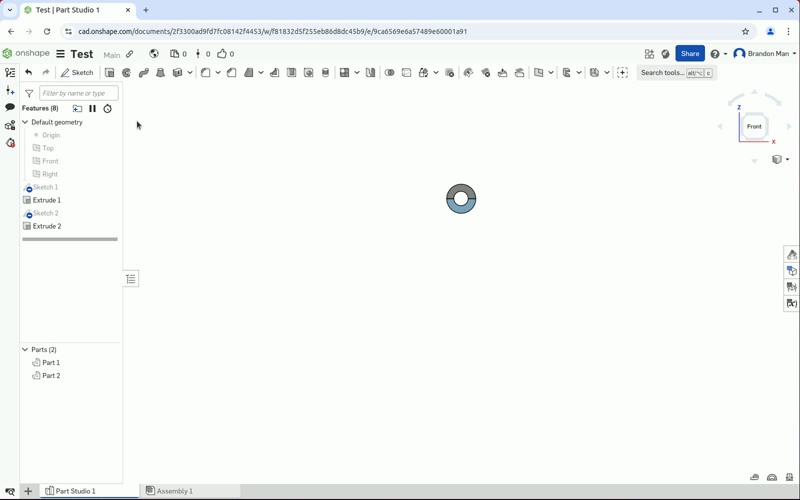
mouse_move(73, 189)
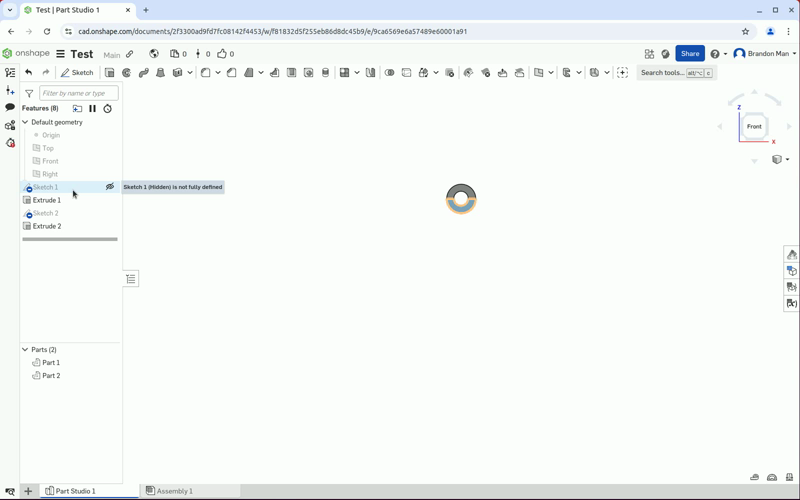
click(73, 189)
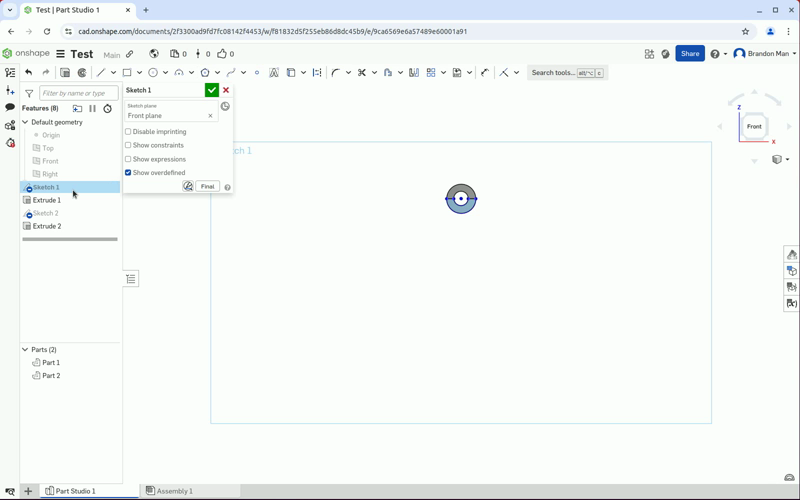
mouse_move(229, 92)
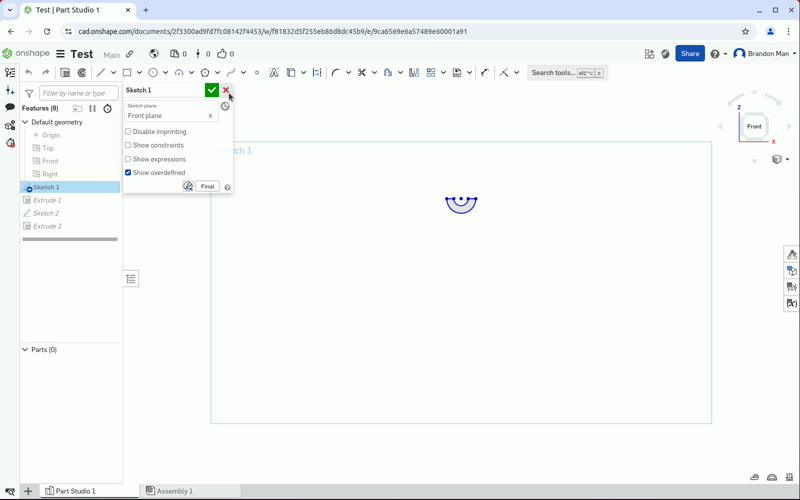
click(229, 92)
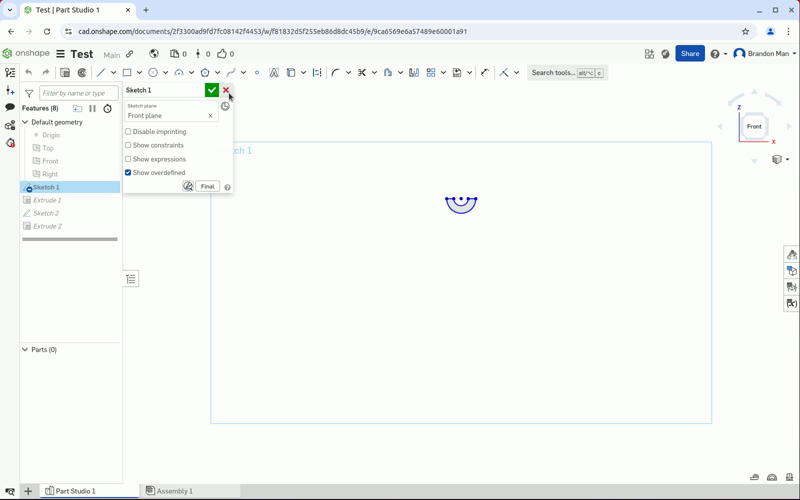
key(shift+s)
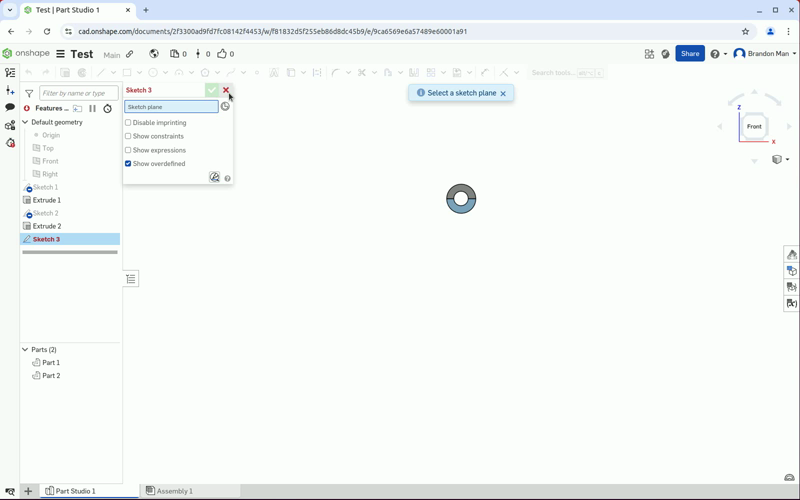
mouse_move(73, 163)
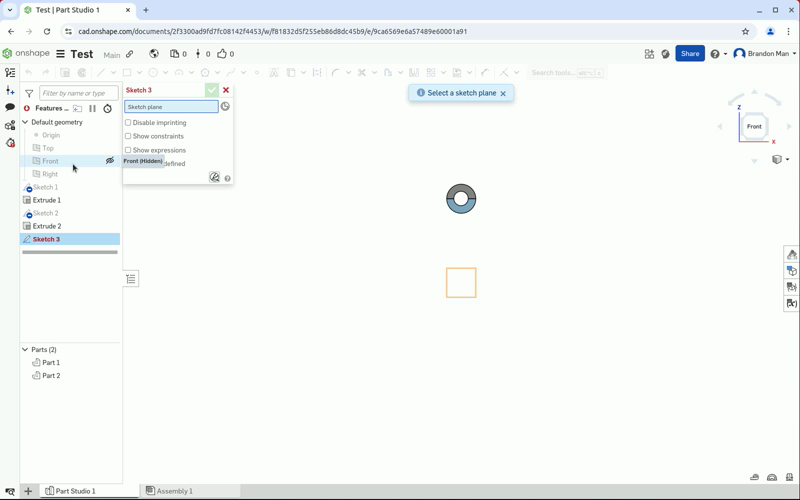
click(73, 163)
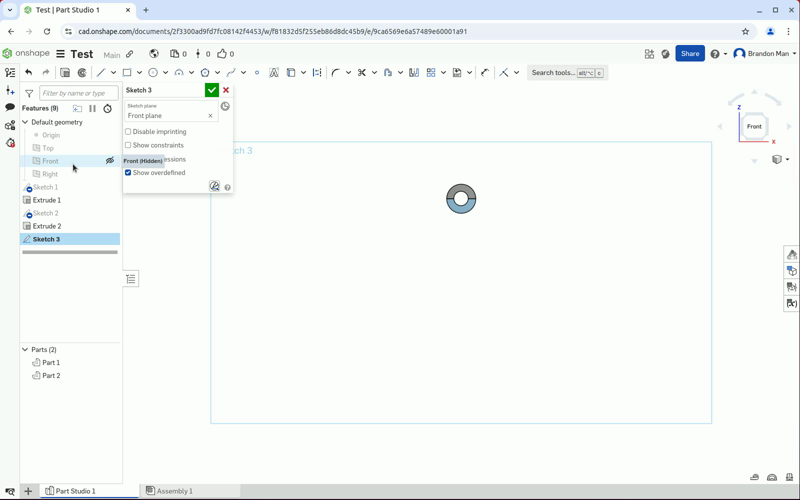
mouse_move(73, 352)
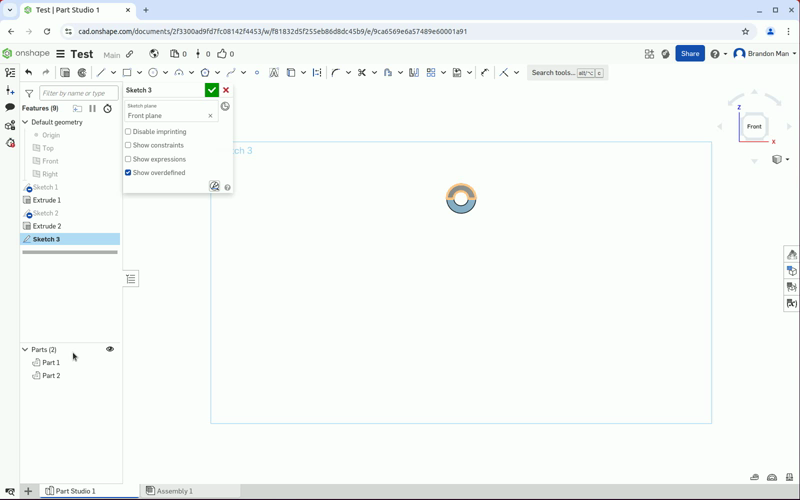
key(y)
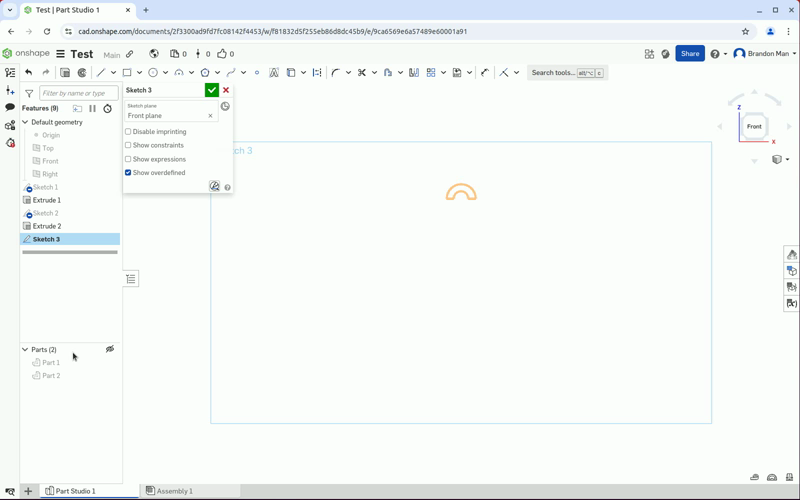
key(l)
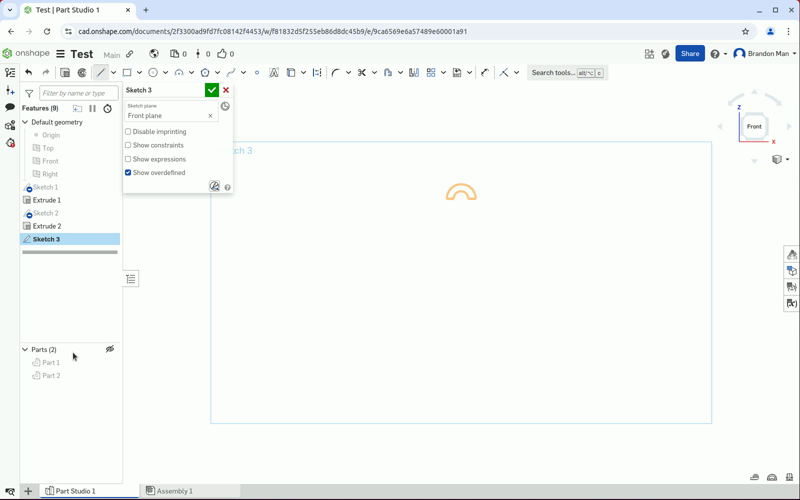
key_down(shift)
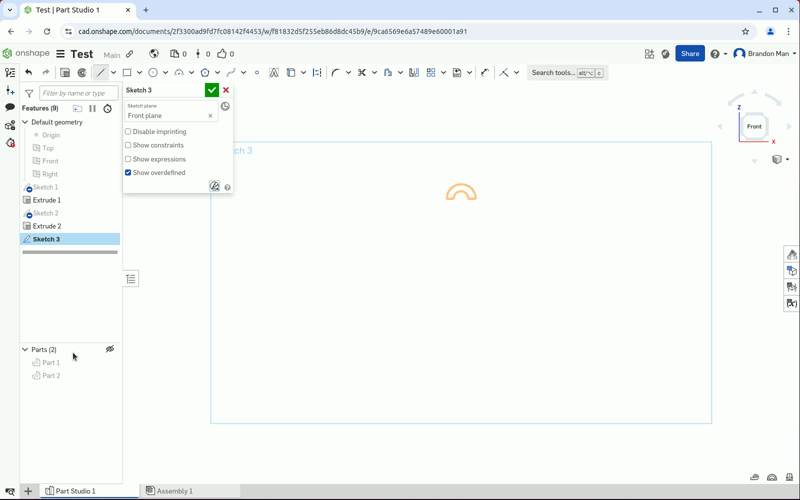
mouse_move(446, 367)
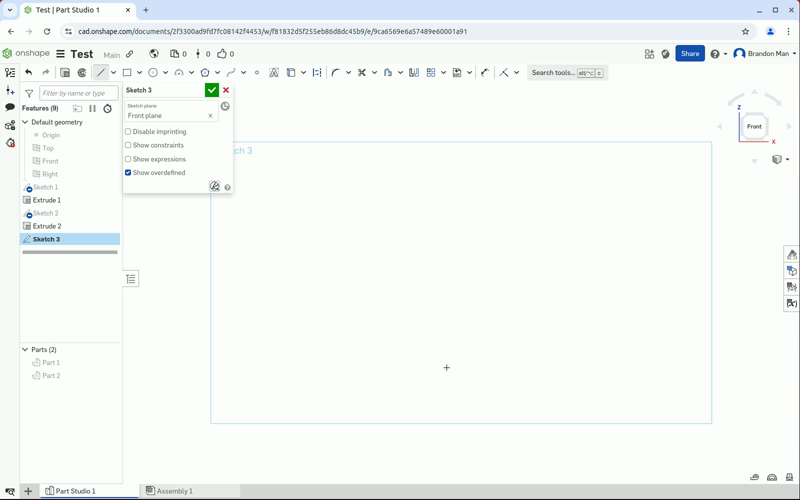
click(446, 367)
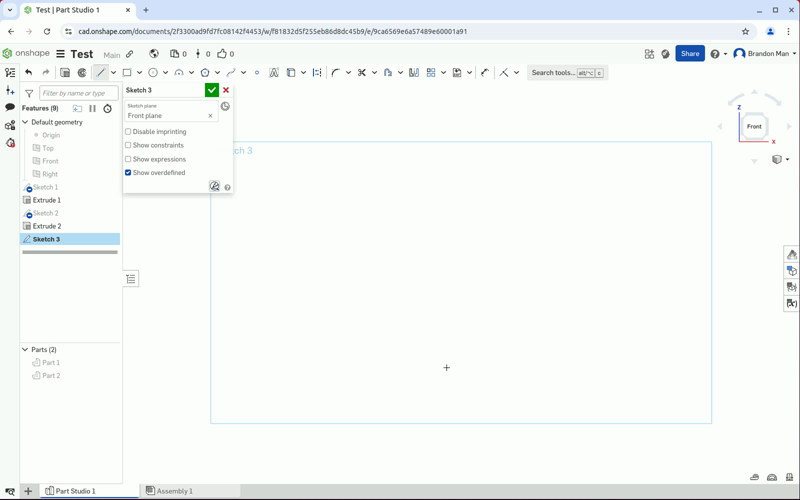
key_up(shift)
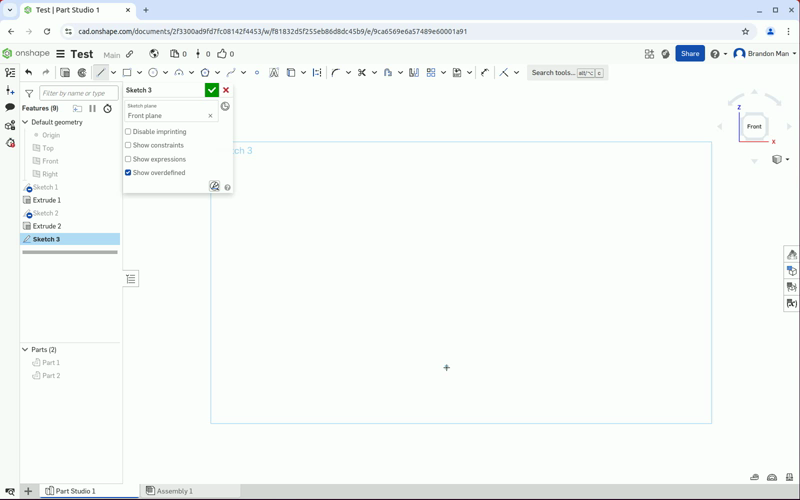
key_down(shift)
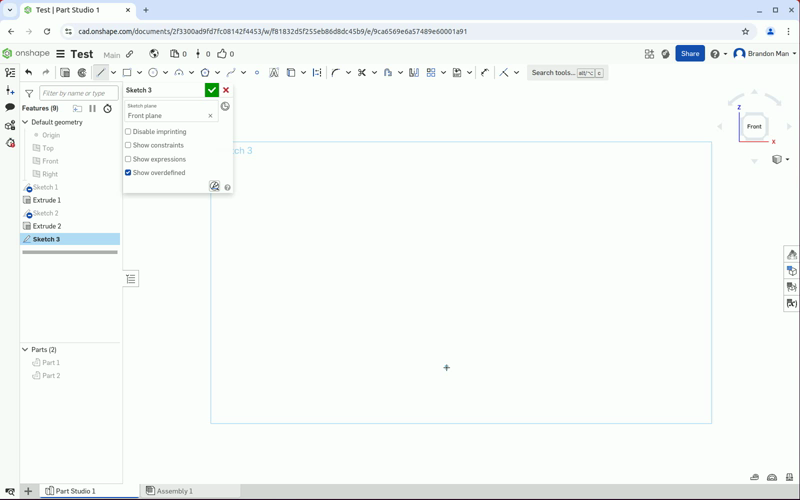
mouse_move(476, 367)
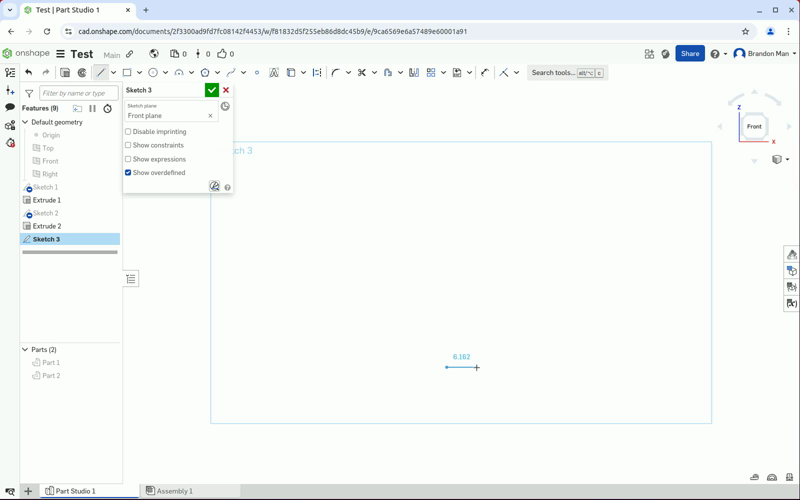
mouse_move(474, 367)
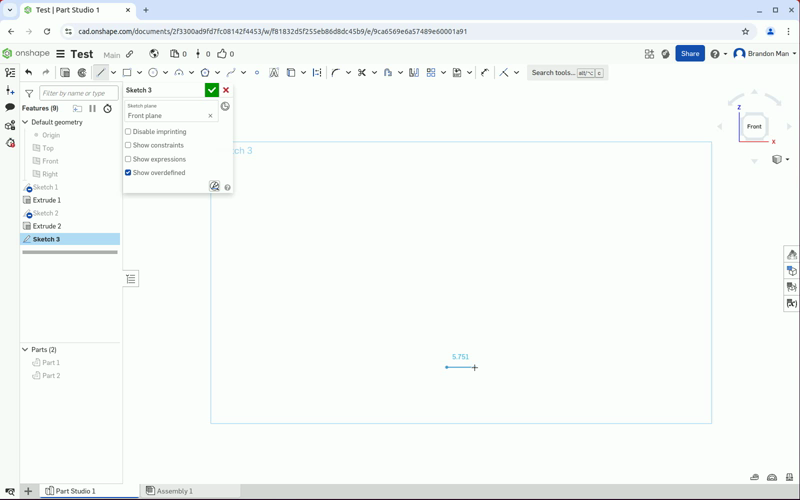
click(474, 367)
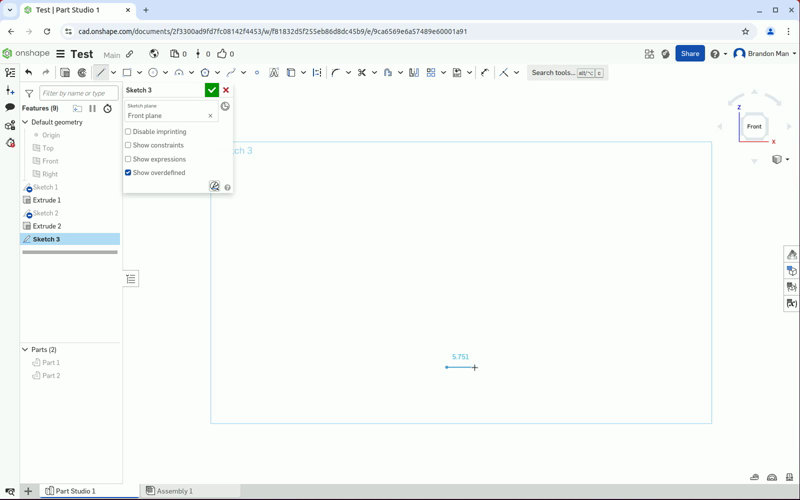
key_up(shift)
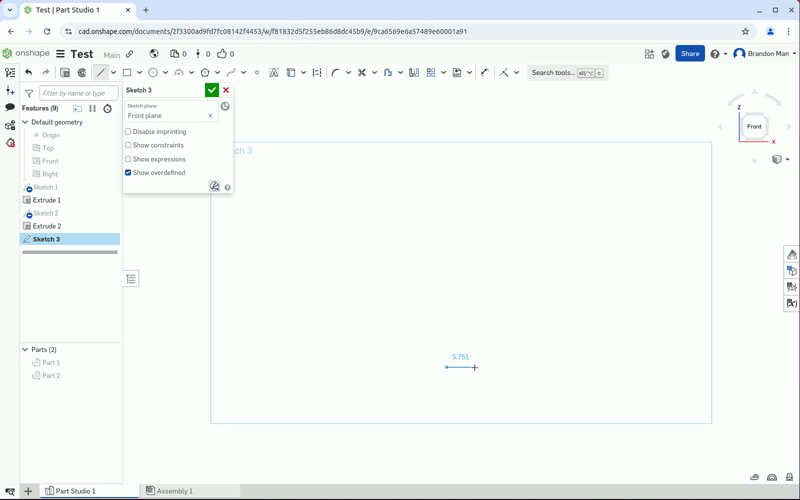
key_down(shift)
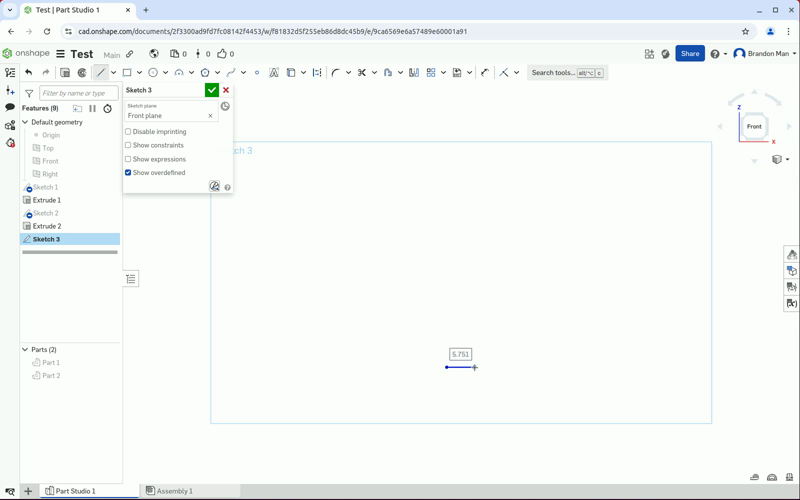
mouse_move(474, 198)
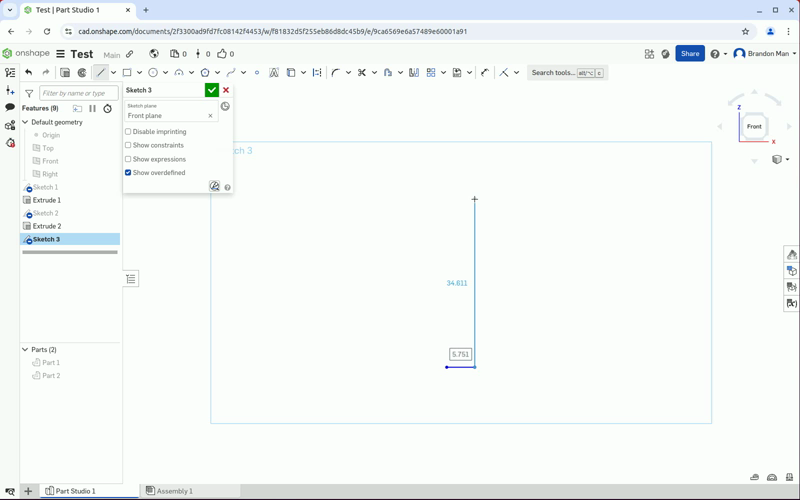
click(474, 198)
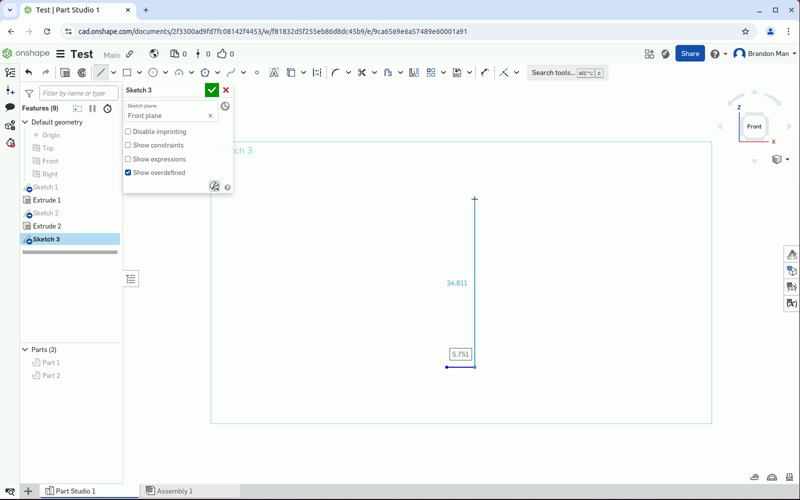
key_up(shift)
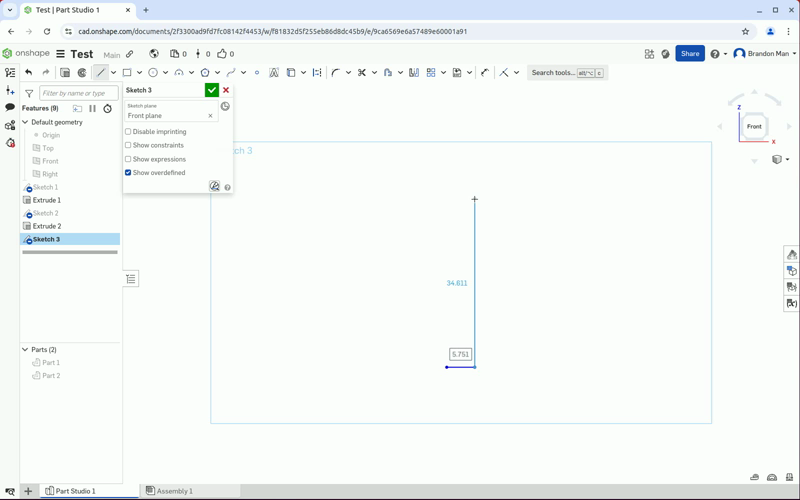
key(esc)
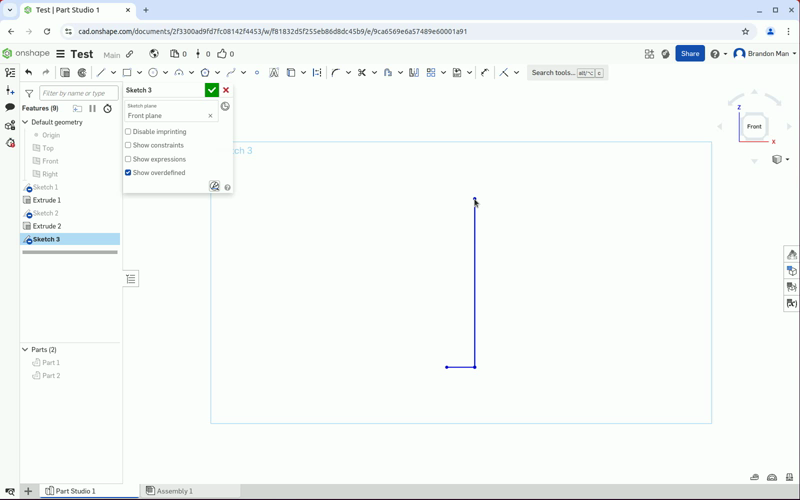
key(a)
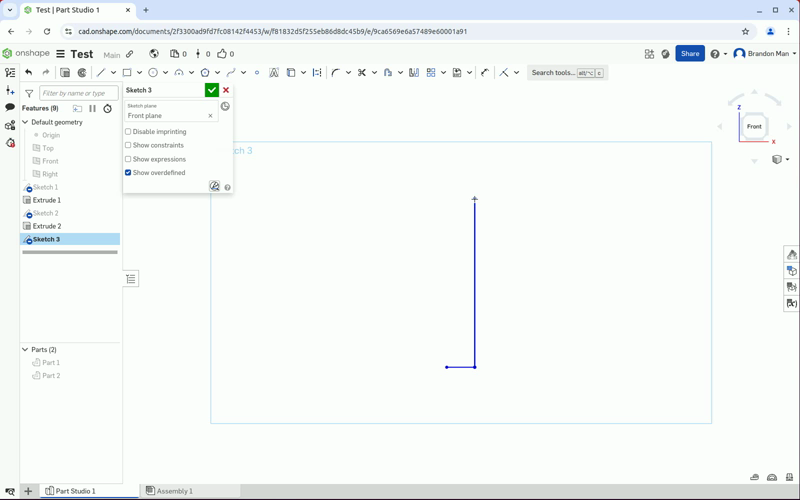
mouse_move(474, 198)
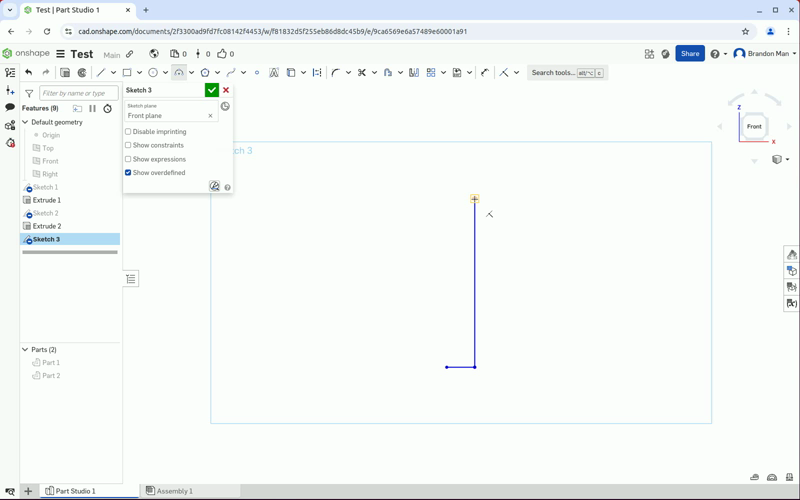
click(474, 198)
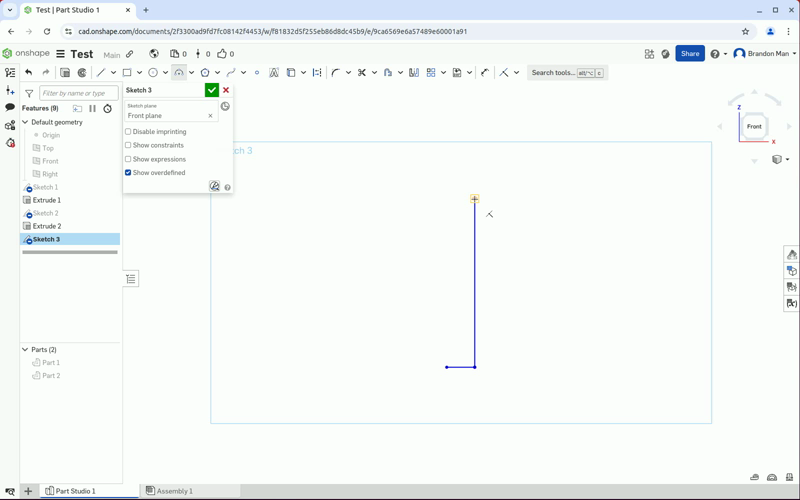
key_down(shift)
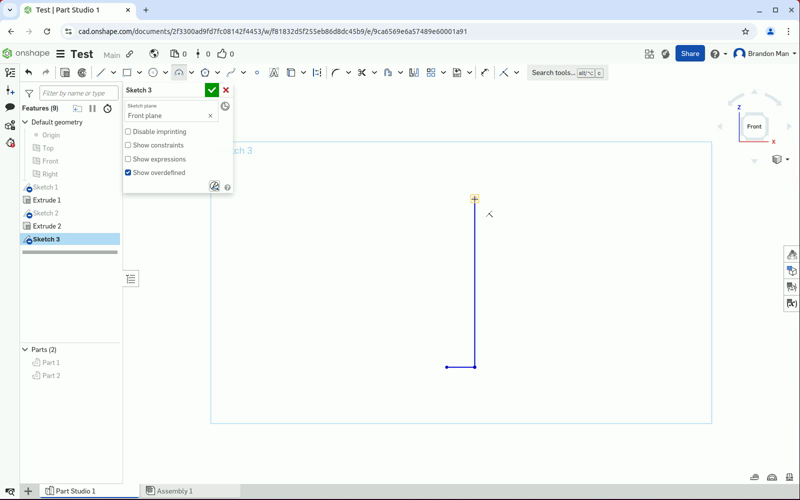
mouse_move(446, 198)
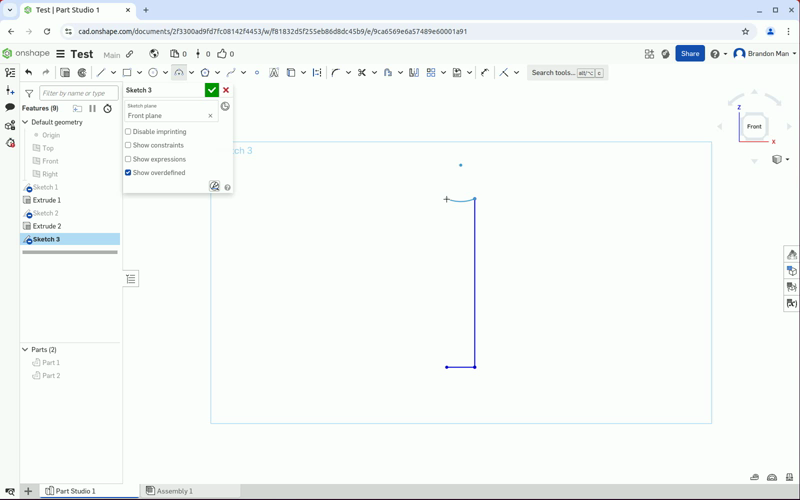
click(446, 198)
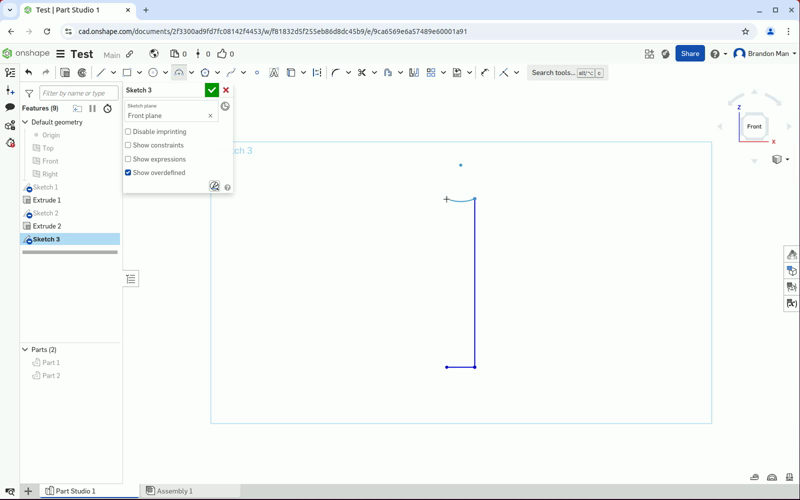
mouse_move(460, 213)
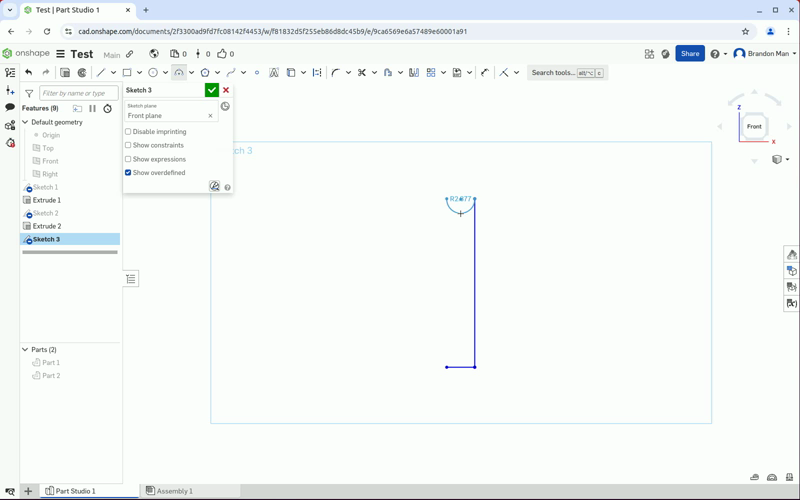
click(460, 213)
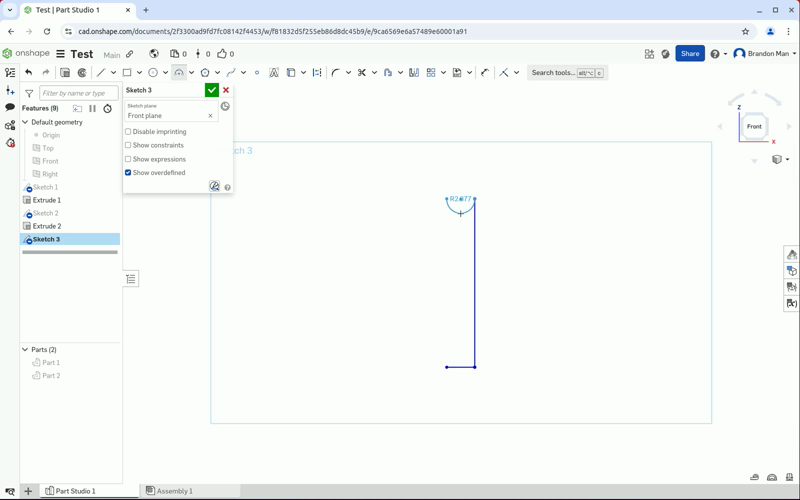
key_up(shift)
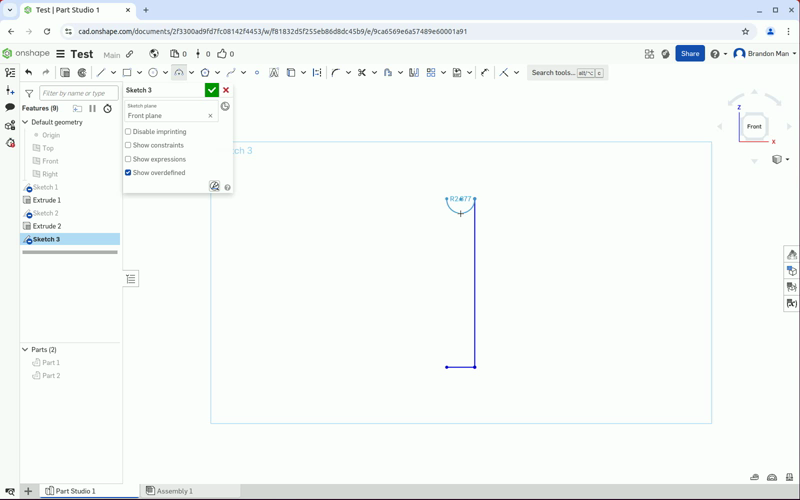
key(esc)
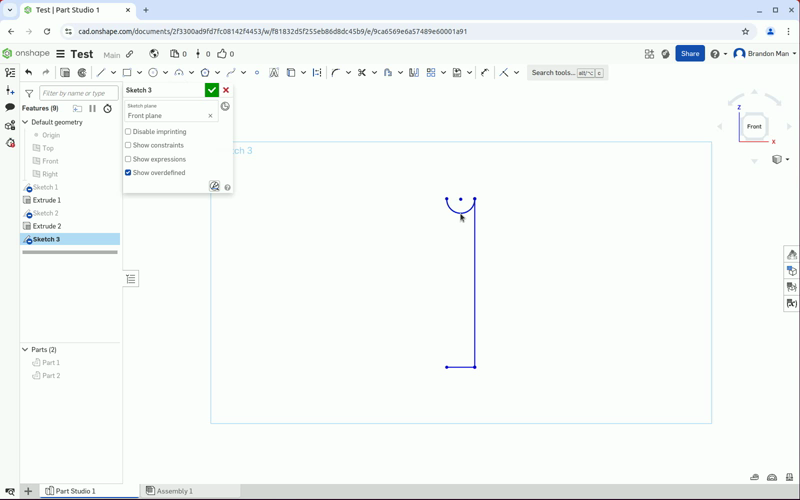
key(l)
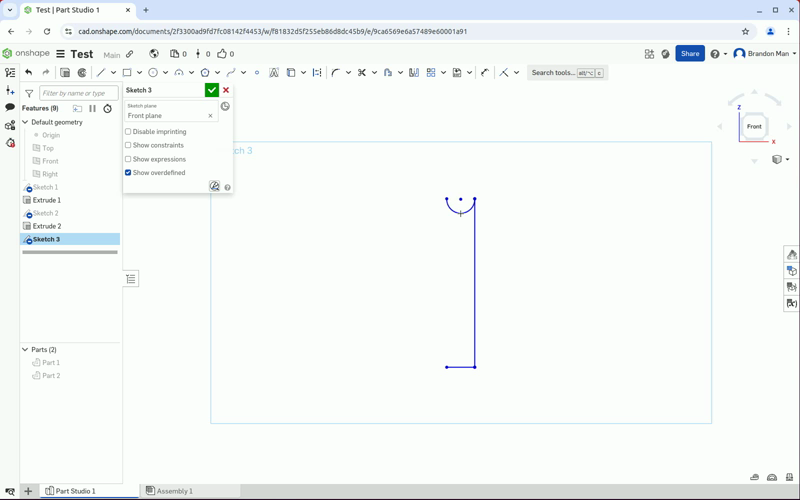
mouse_move(446, 198)
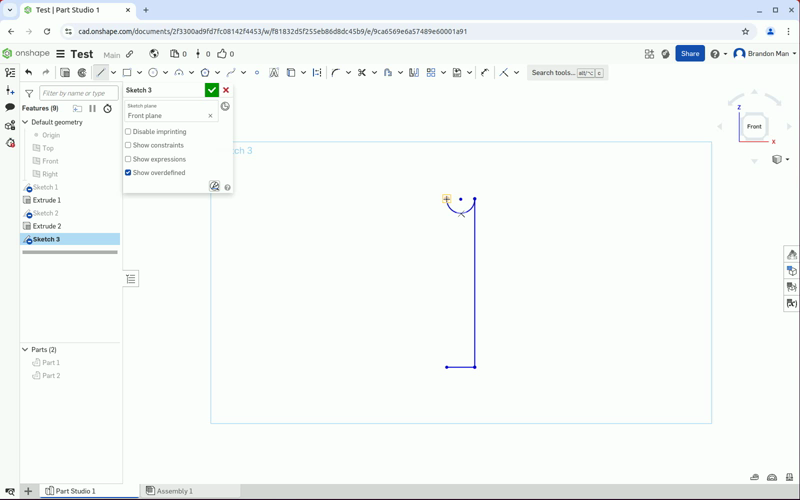
click(446, 198)
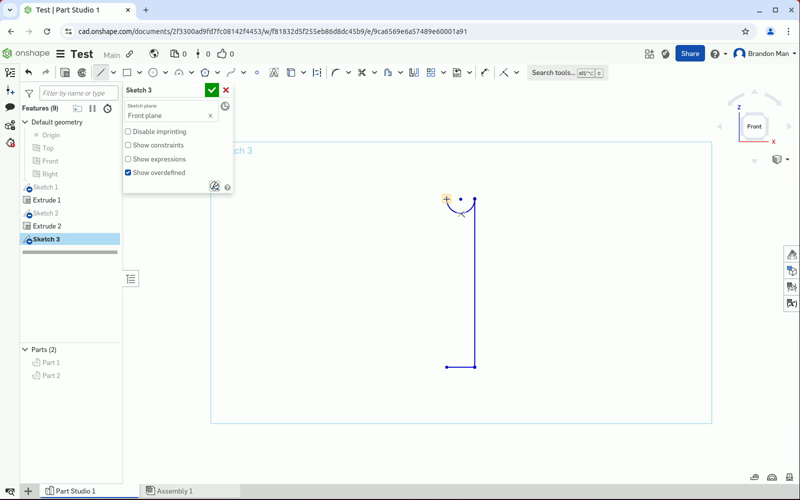
key_down(shift)
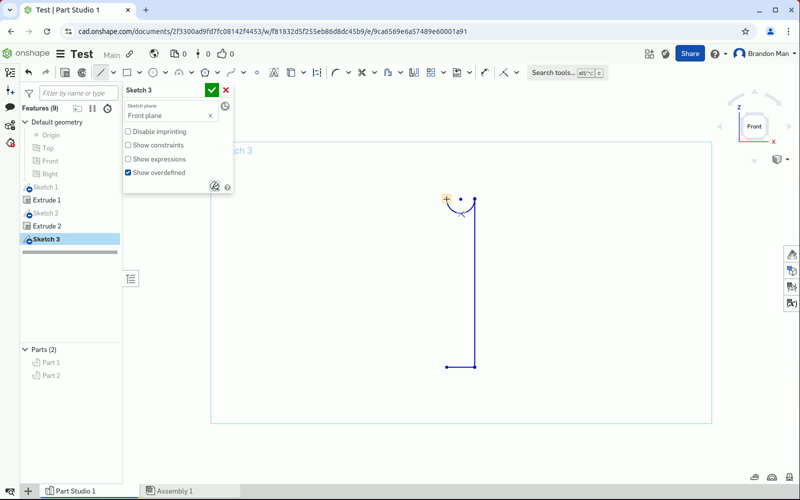
mouse_move(446, 367)
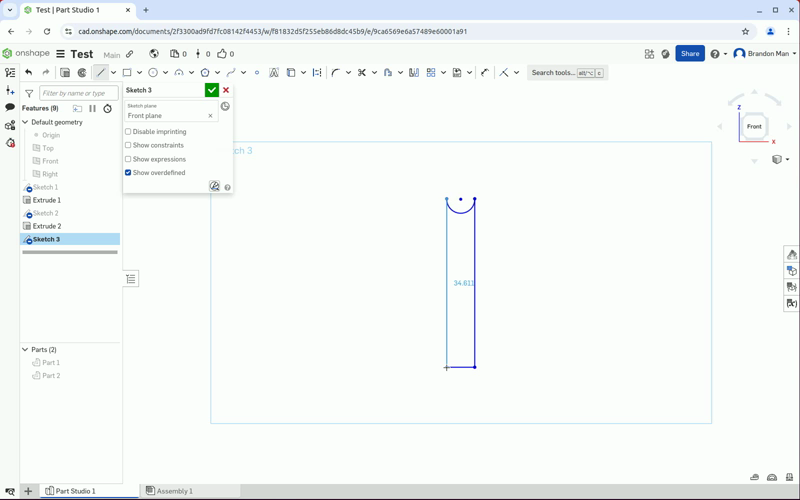
key_up(shift)
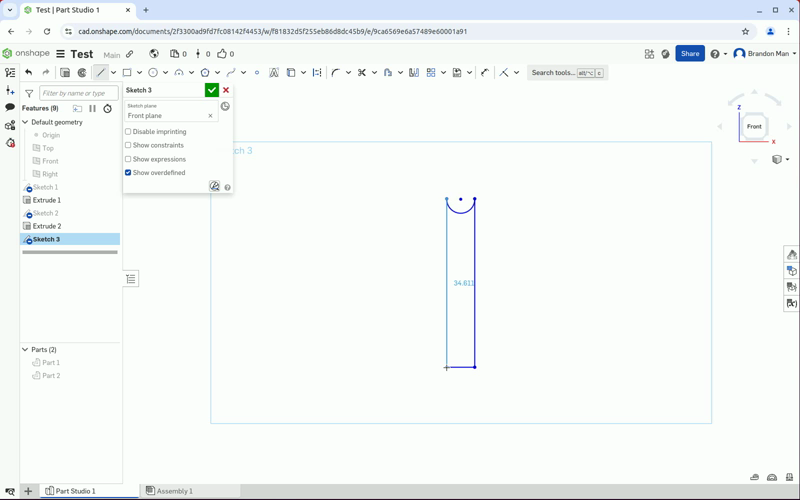
click(446, 367)
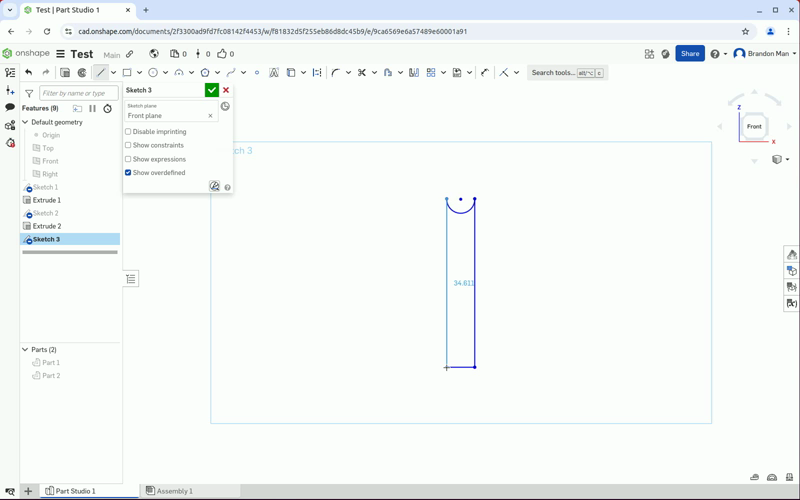
key(esc)
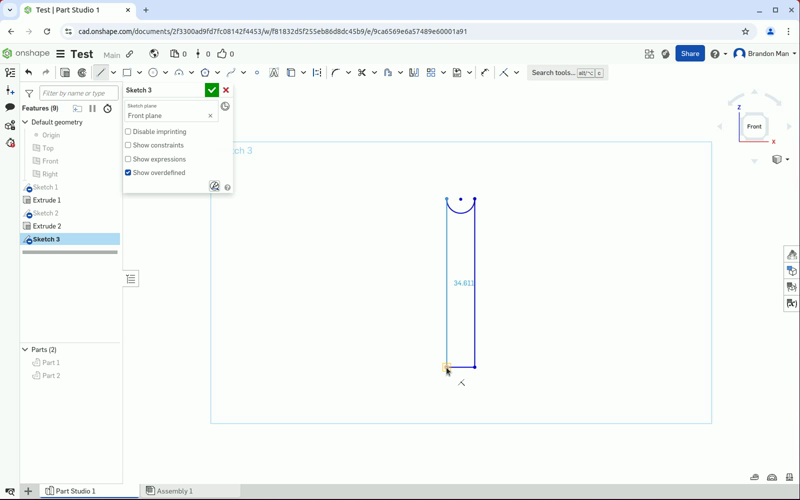
mouse_move(456, 312)
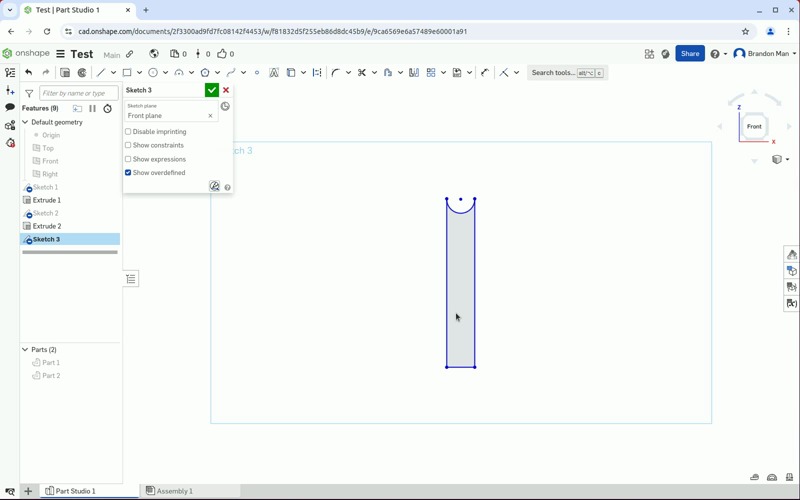
scroll(6)
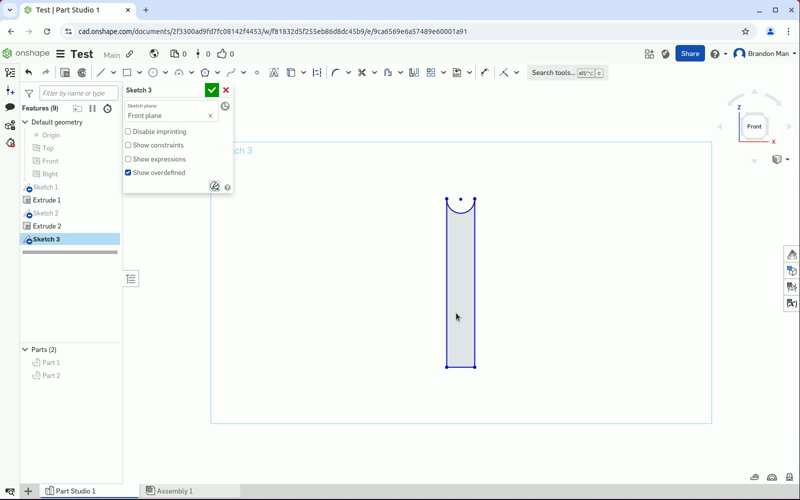
scroll(6)
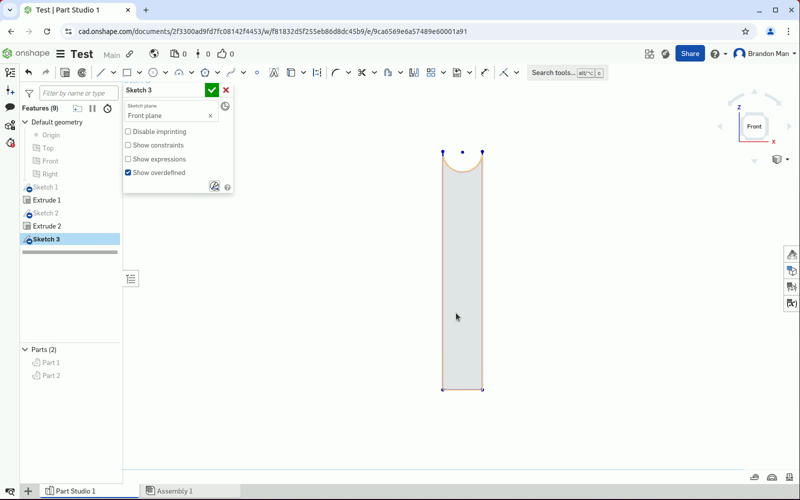
scroll(6)
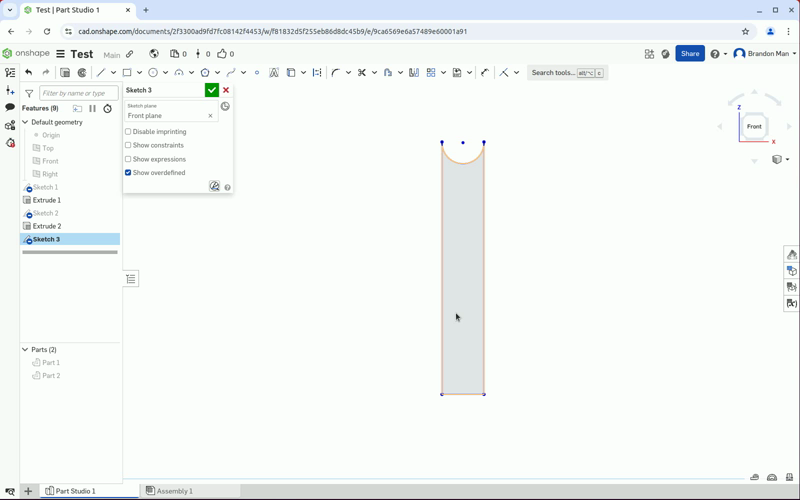
scroll(6)
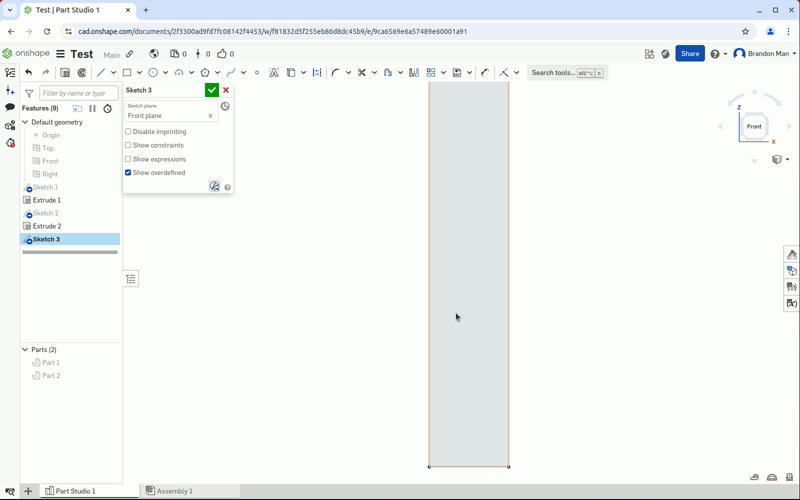
scroll(6)
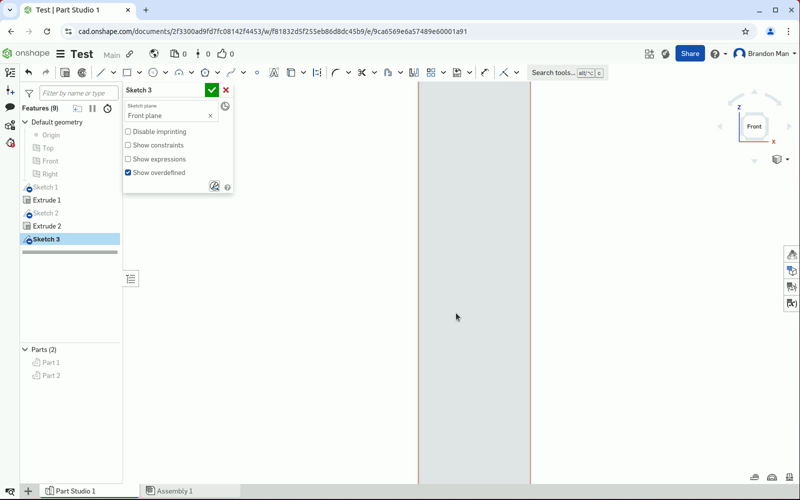
scroll(6)
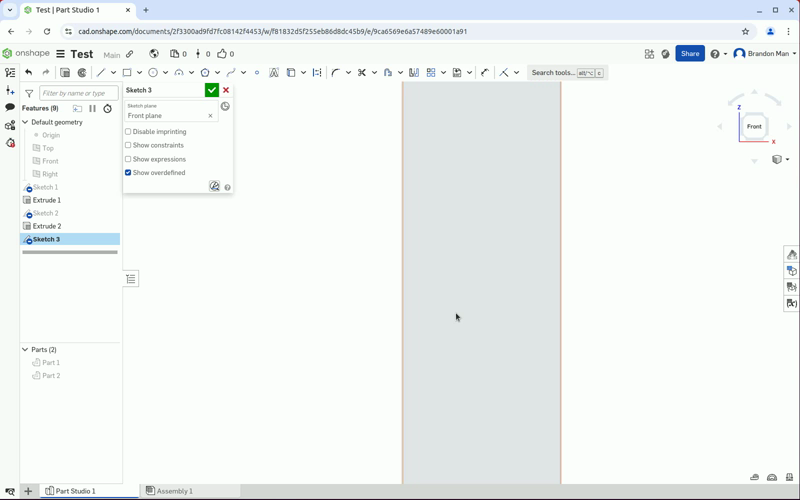
scroll(6)
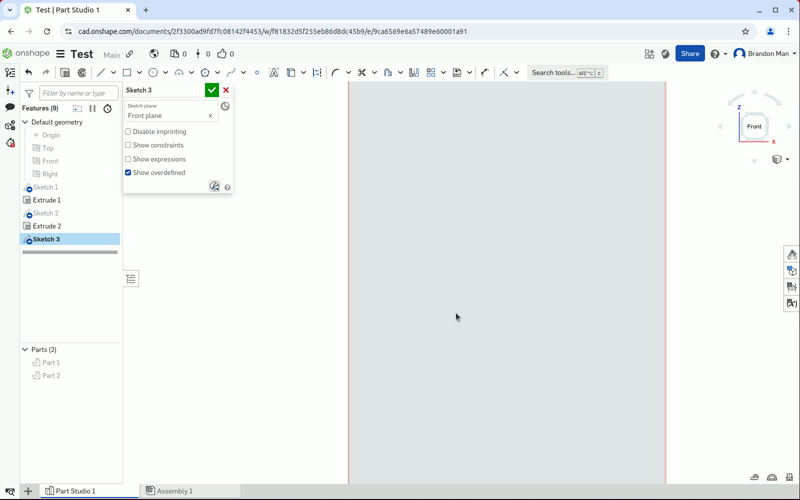
click(456, 312)
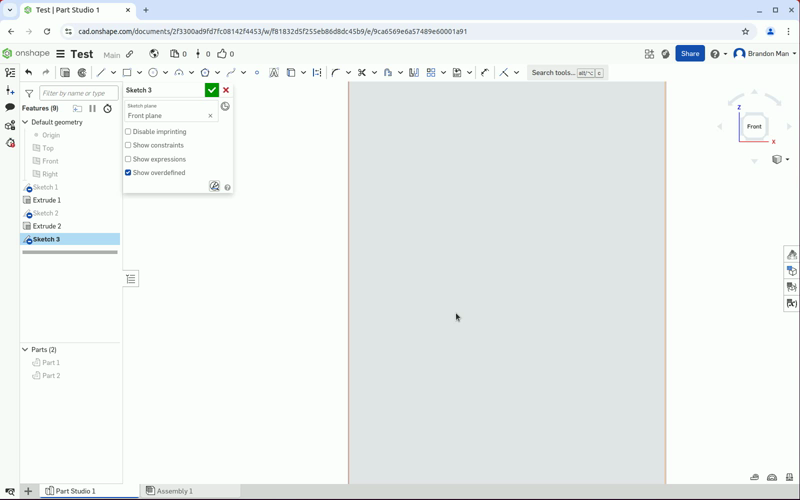
scroll(-6)
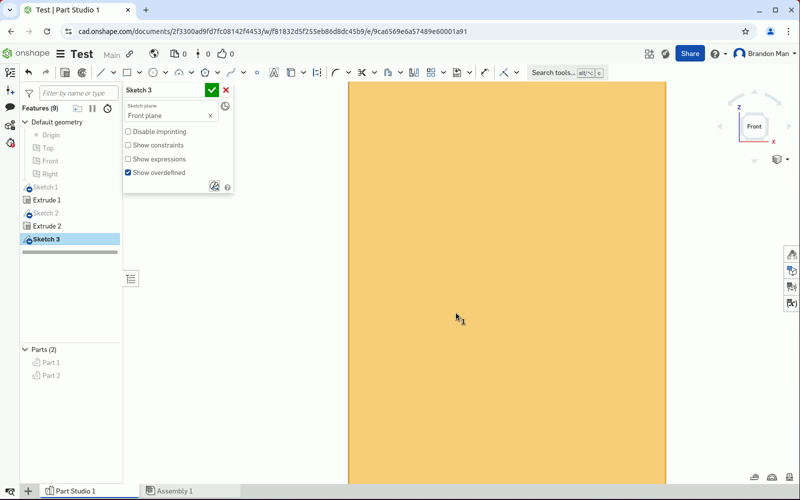
scroll(-6)
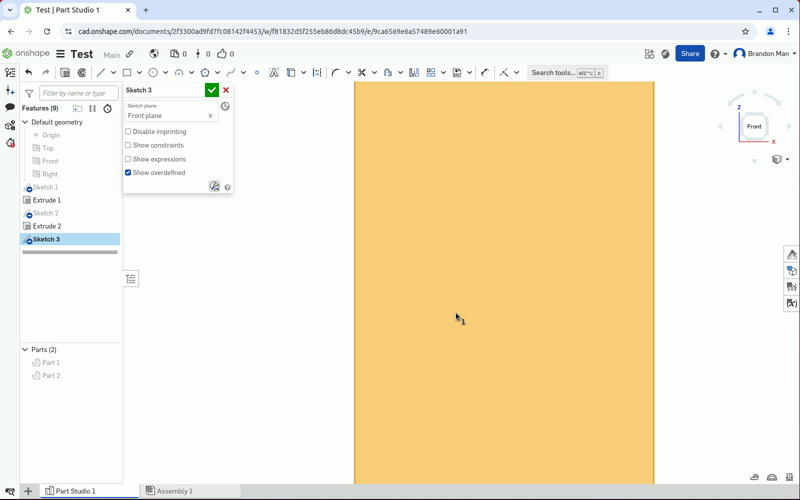
scroll(-6)
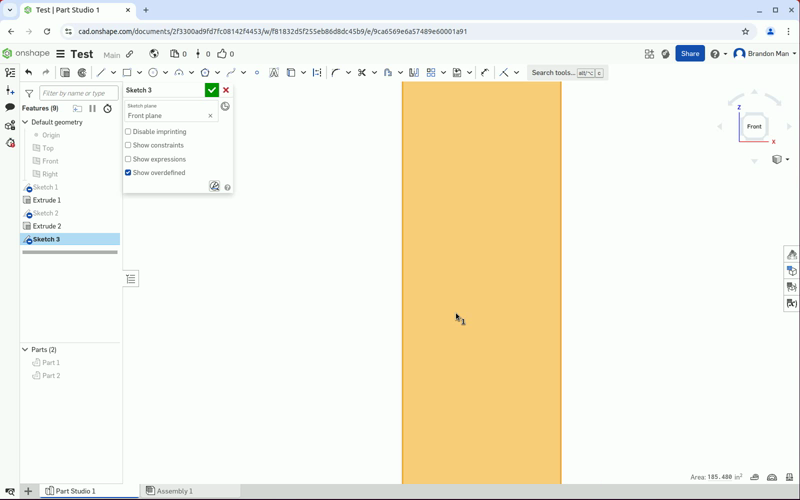
scroll(-6)
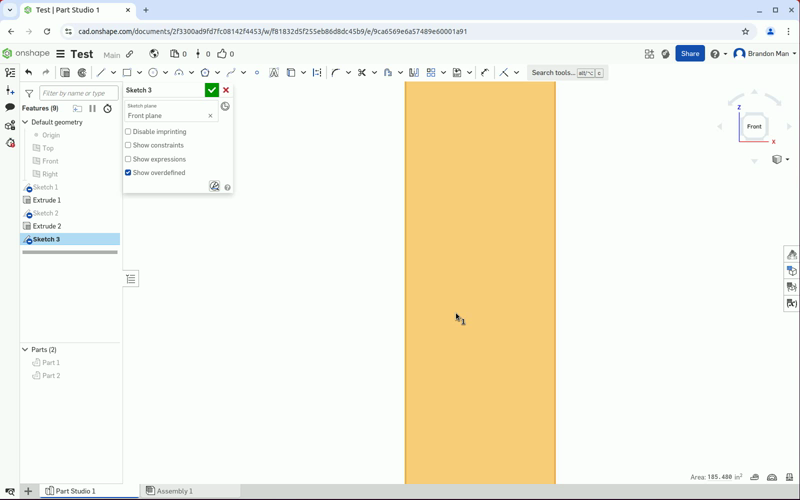
scroll(-6)
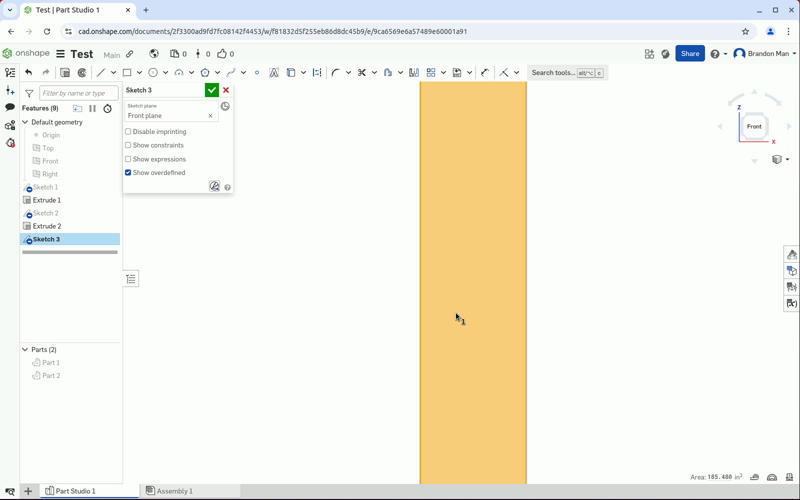
scroll(-6)
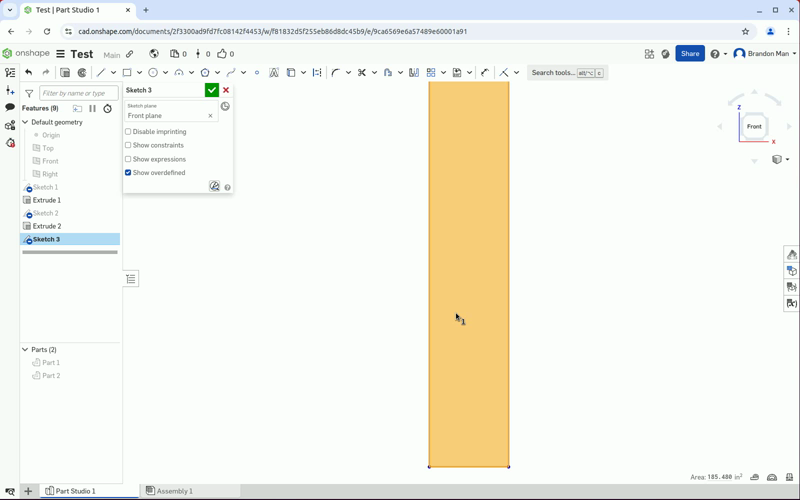
scroll(-6)
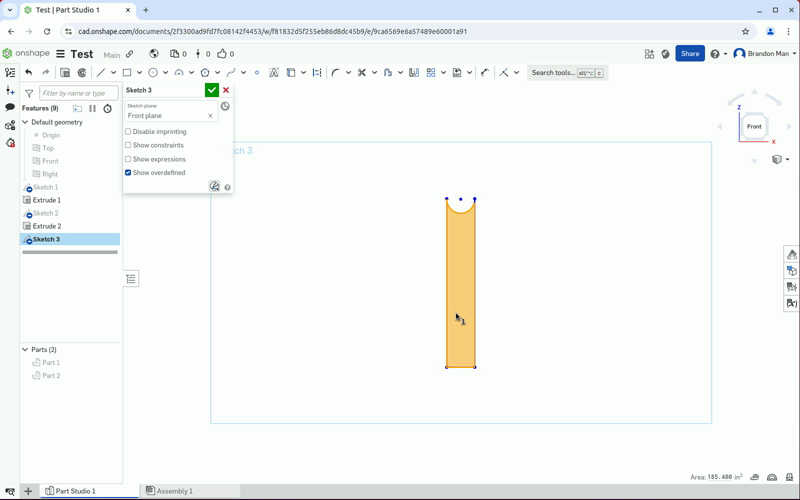
mouse_move(73, 352)
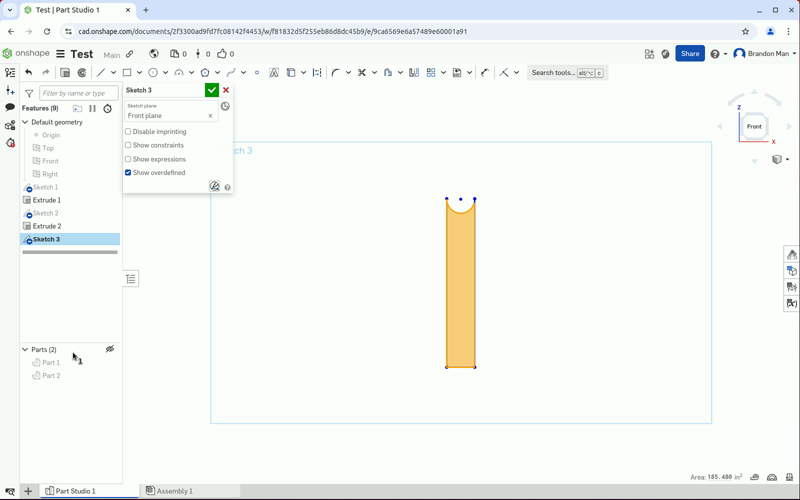
key(shift+y)
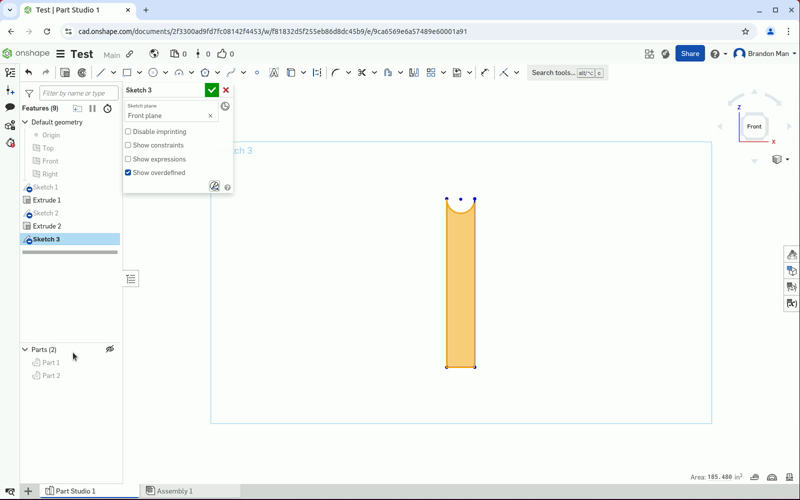
key(shift+e)
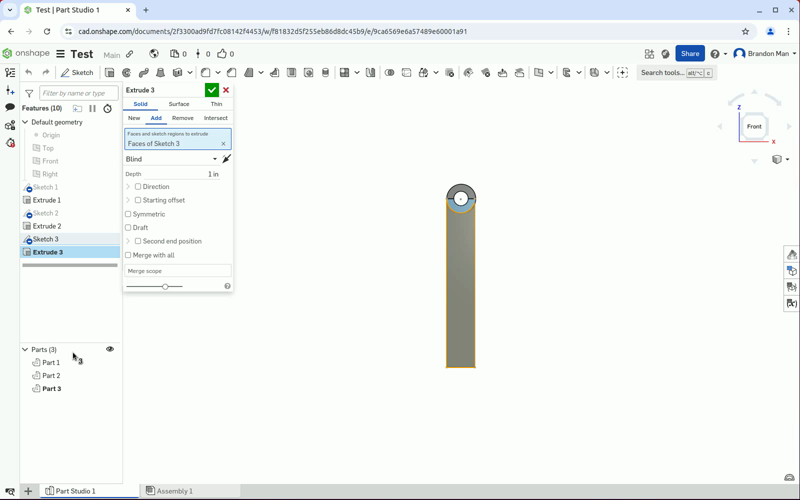
mouse_move(143, 106)
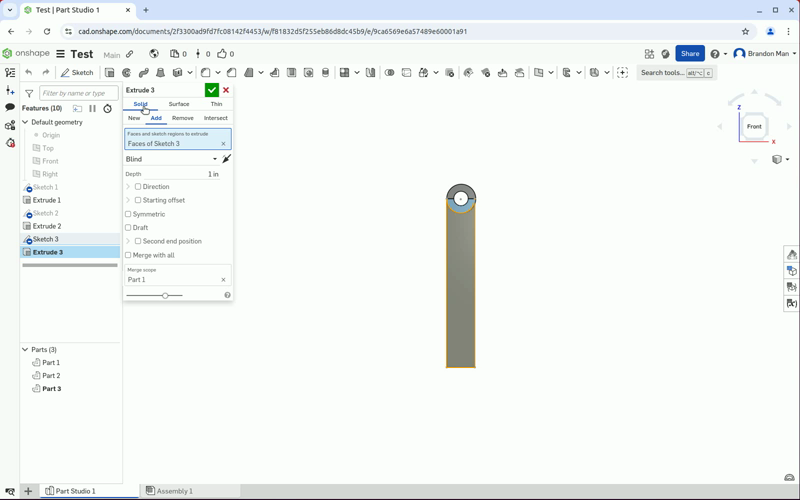
click(143, 106)
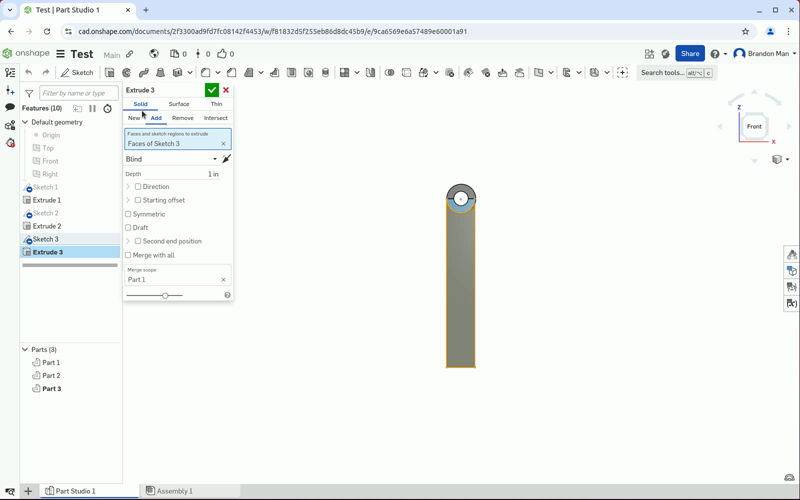
mouse_move(137, 120)
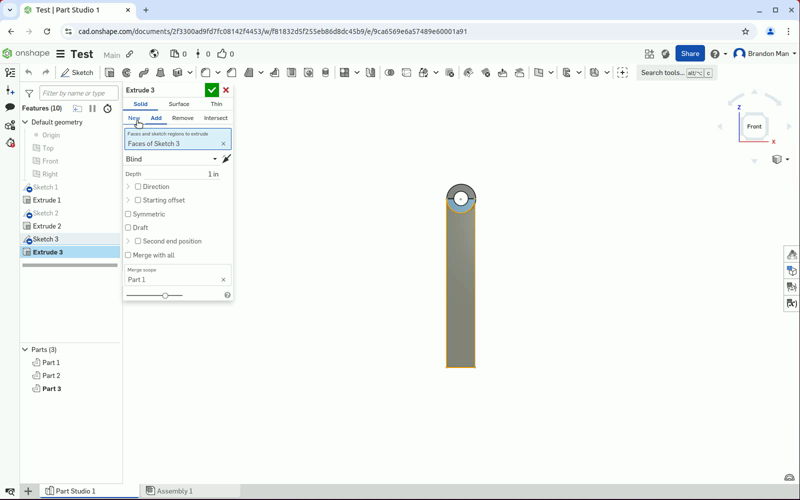
click(137, 120)
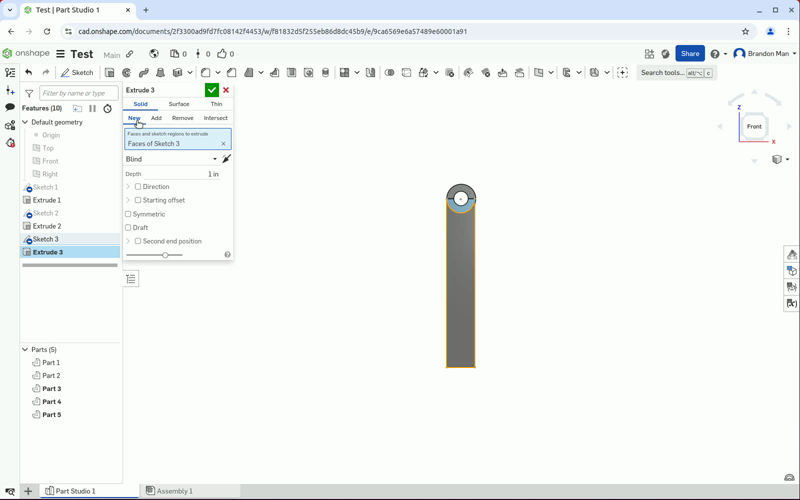
key(tab, 4)
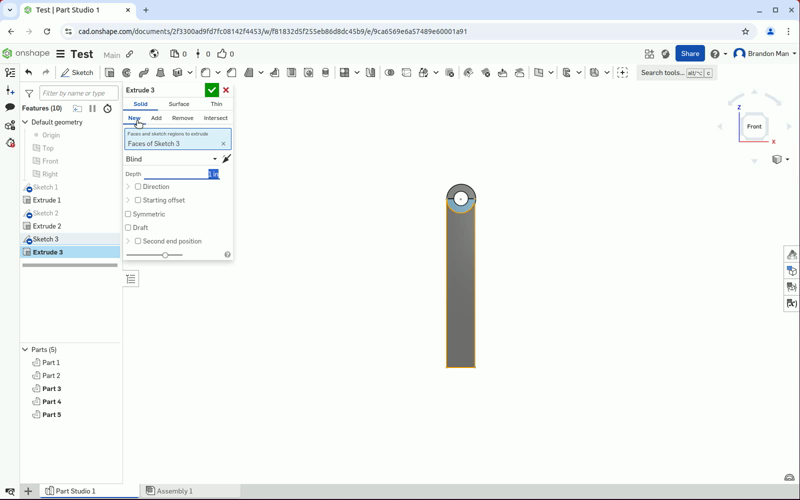
text(28.886)
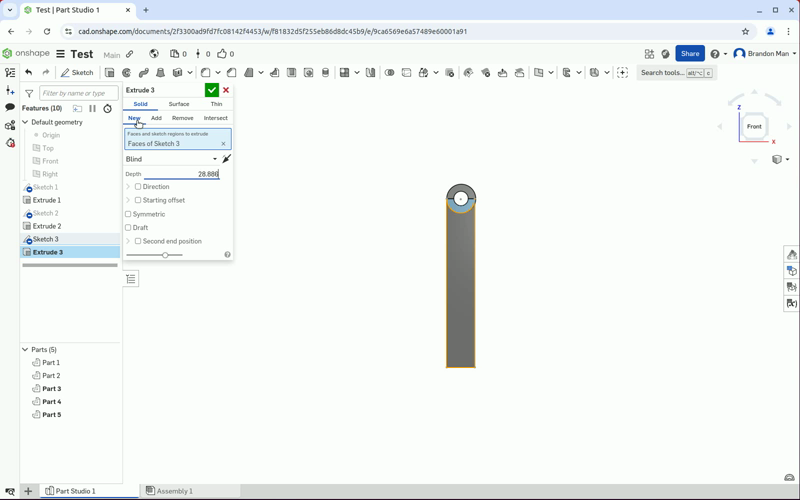
key(tab, 3)
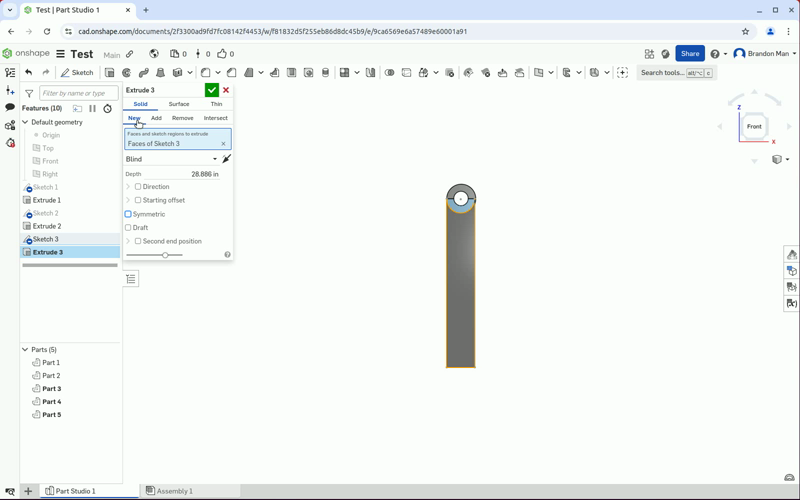
key(space)
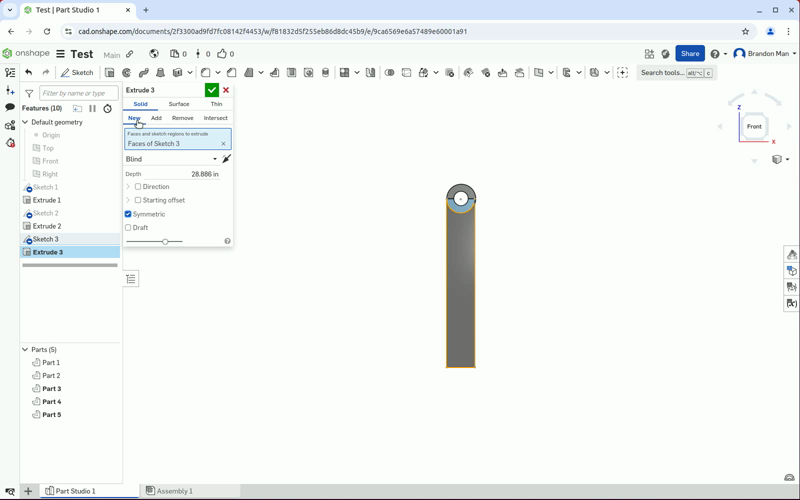
key(enter)
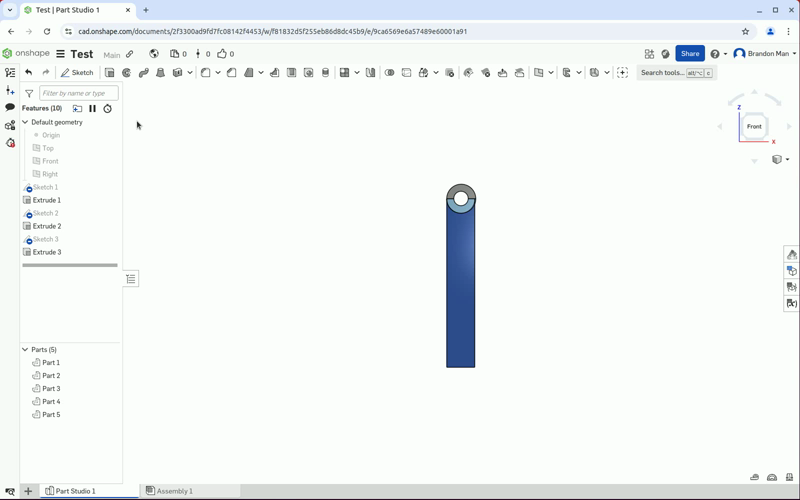
key(shift+h)
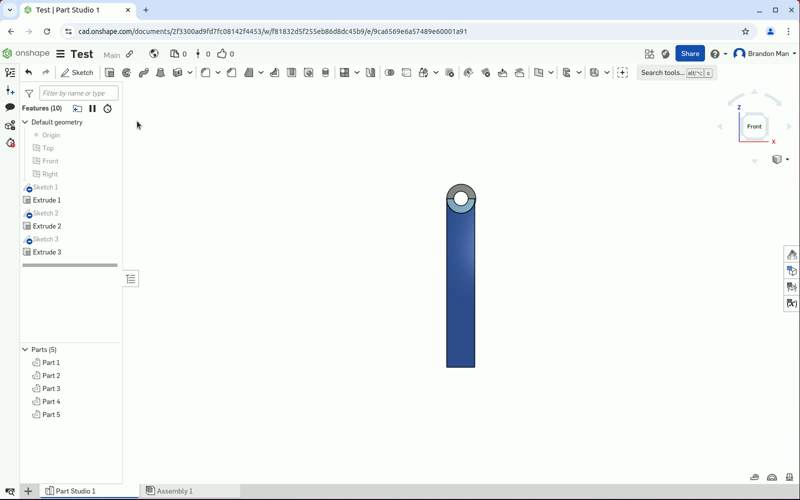
key(shift+h)
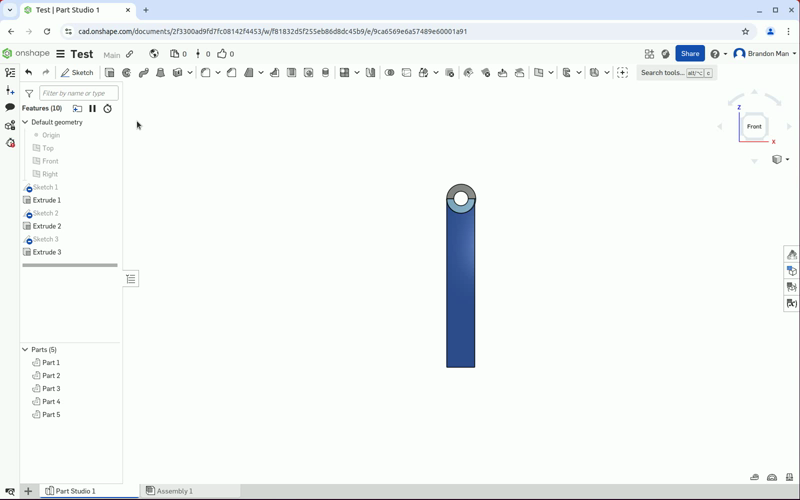
mouse_move(73, 189)
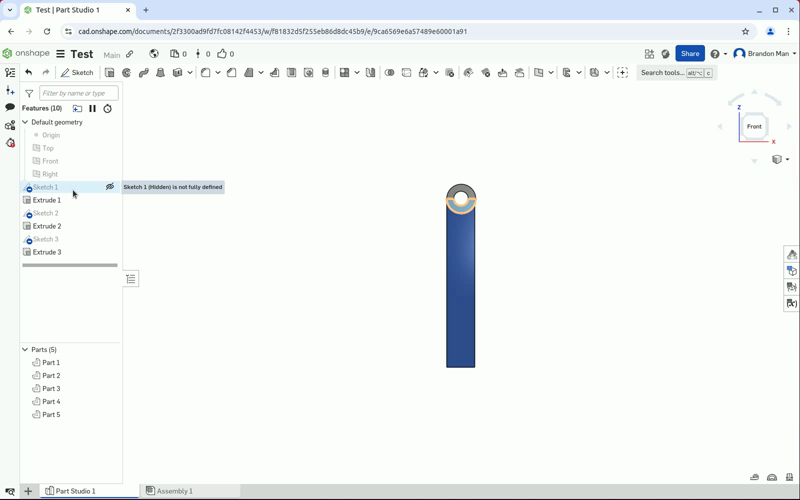
click(73, 189)
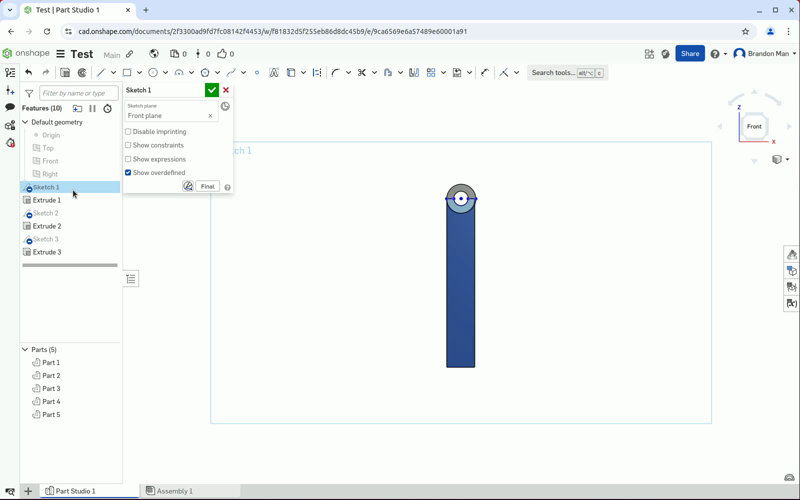
mouse_move(229, 92)
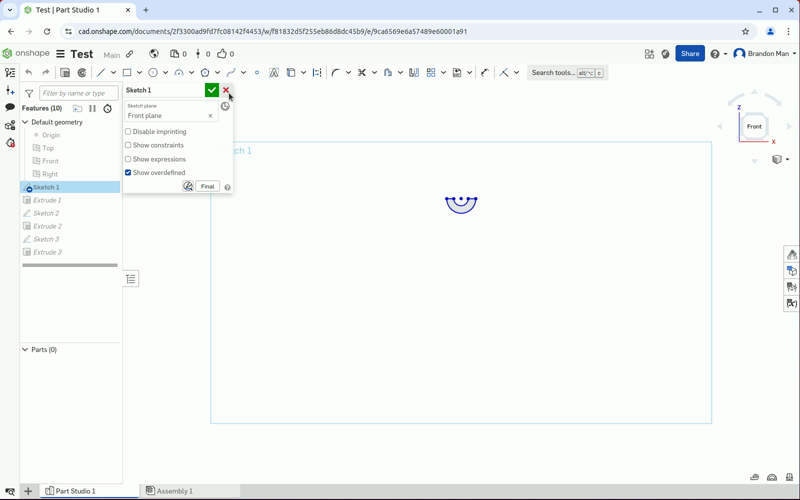
click(229, 92)
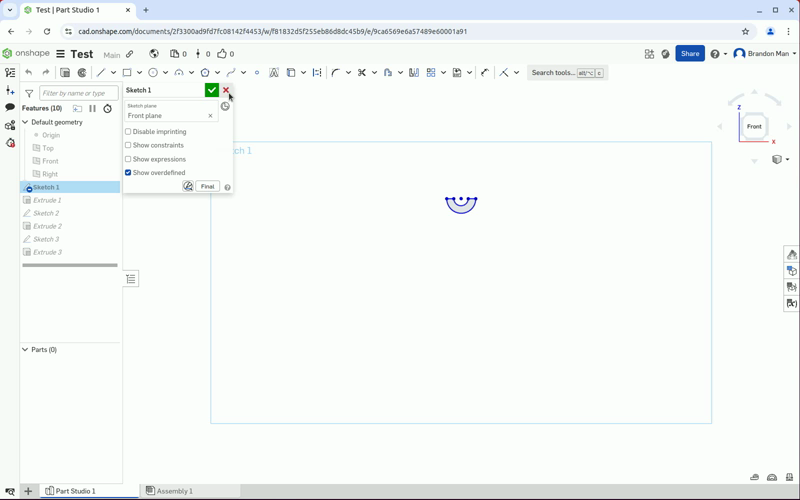
key(shift+s)
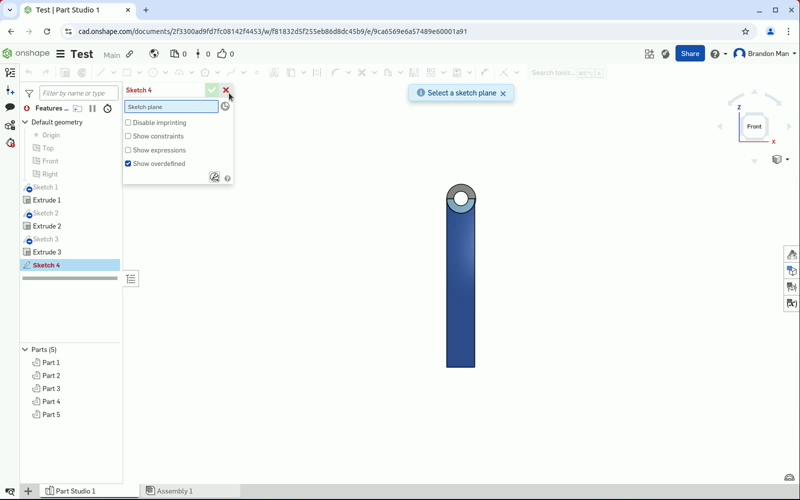
mouse_move(73, 163)
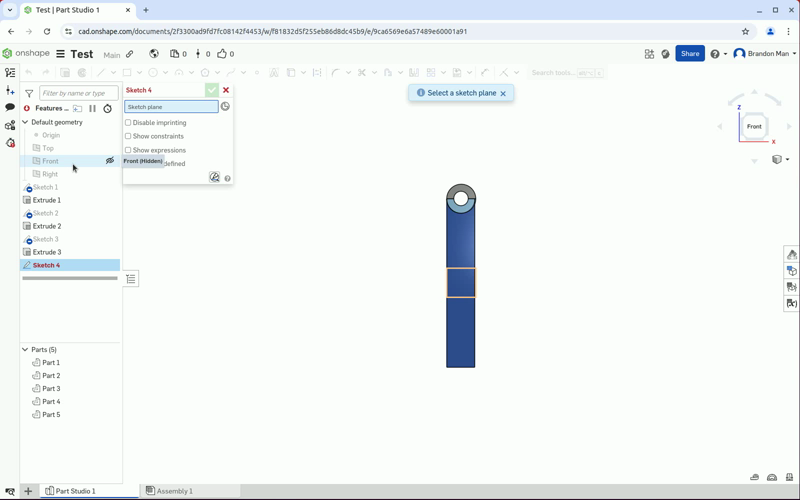
click(73, 163)
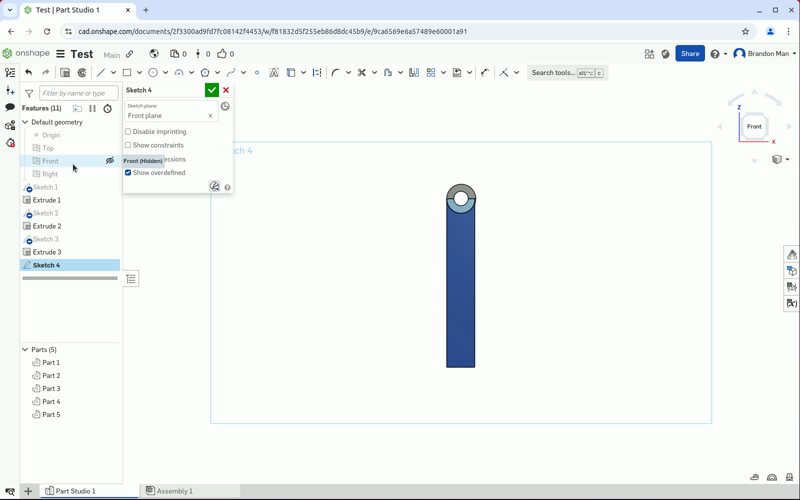
mouse_move(73, 352)
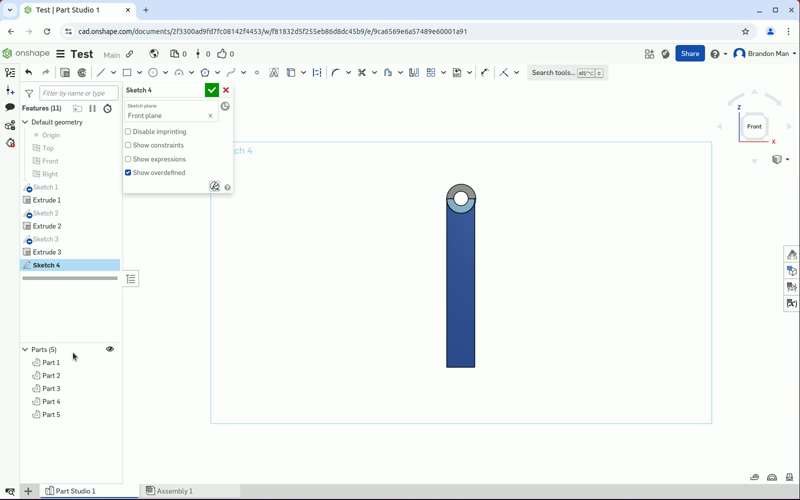
key(y)
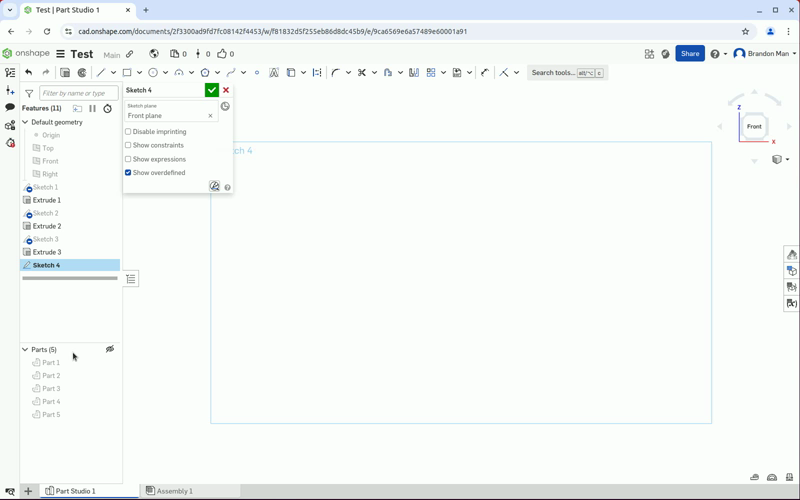
key(l)
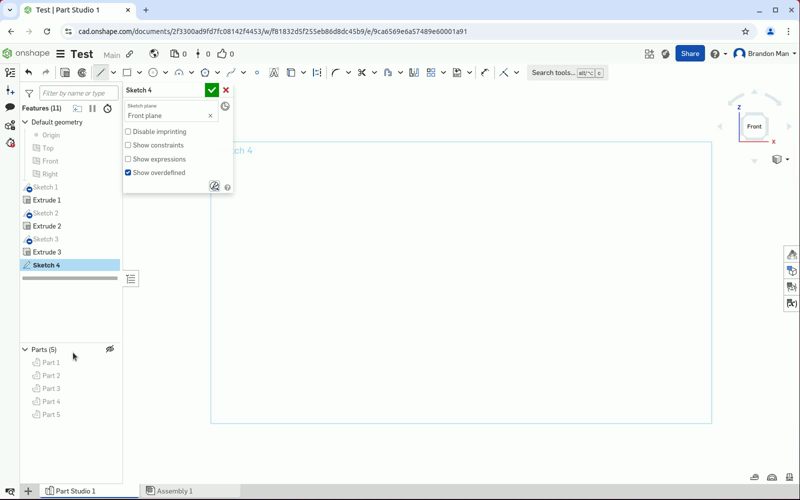
key_down(shift)
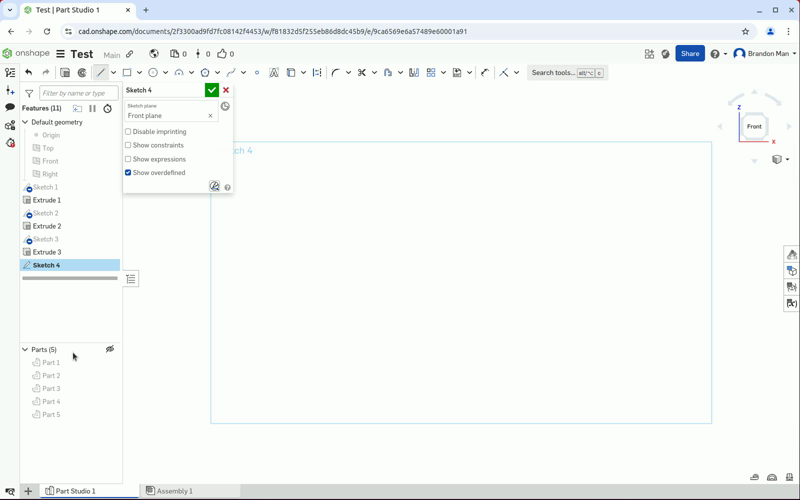
mouse_move(446, 395)
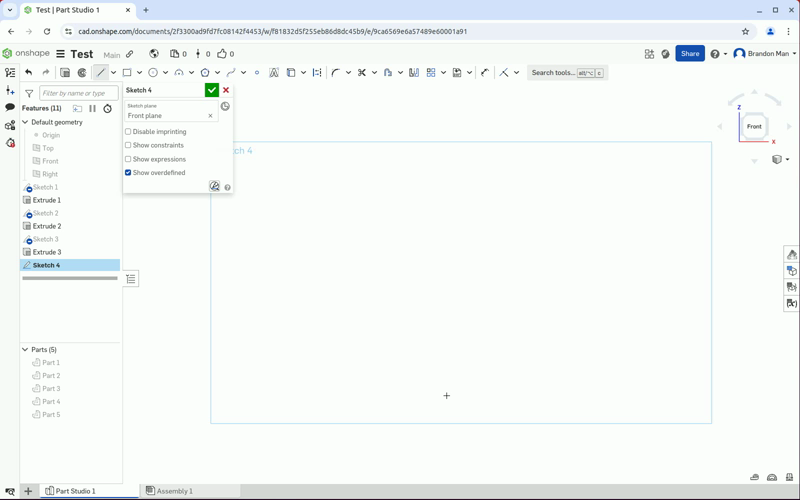
click(446, 395)
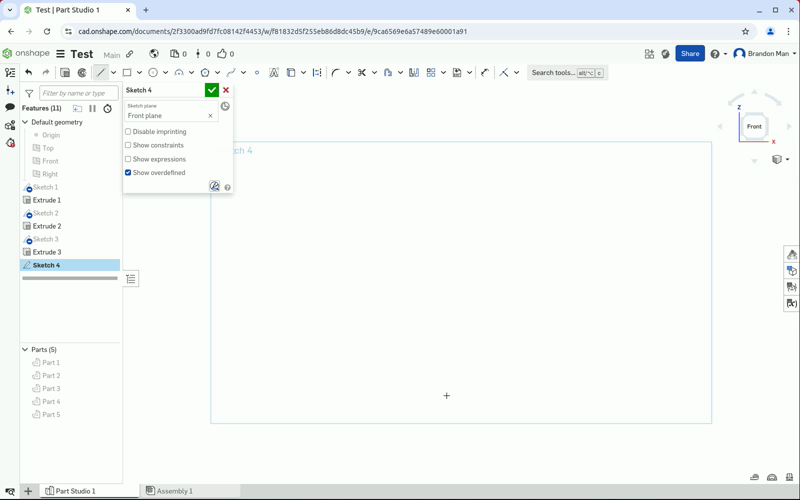
key_up(shift)
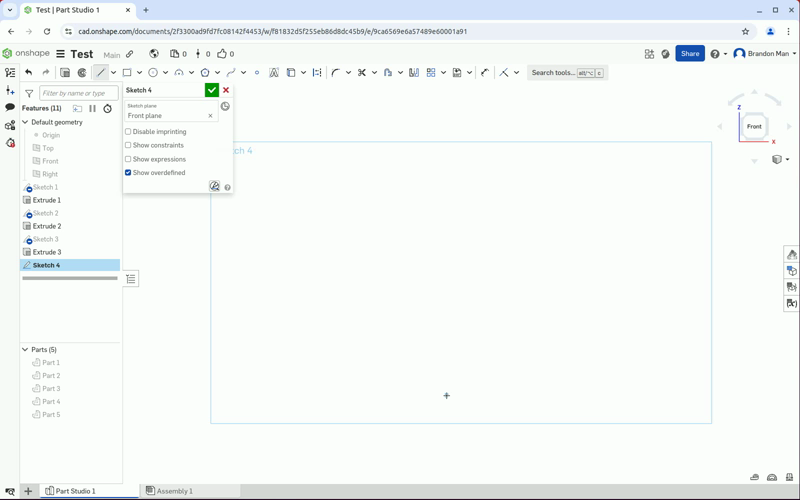
key_down(shift)
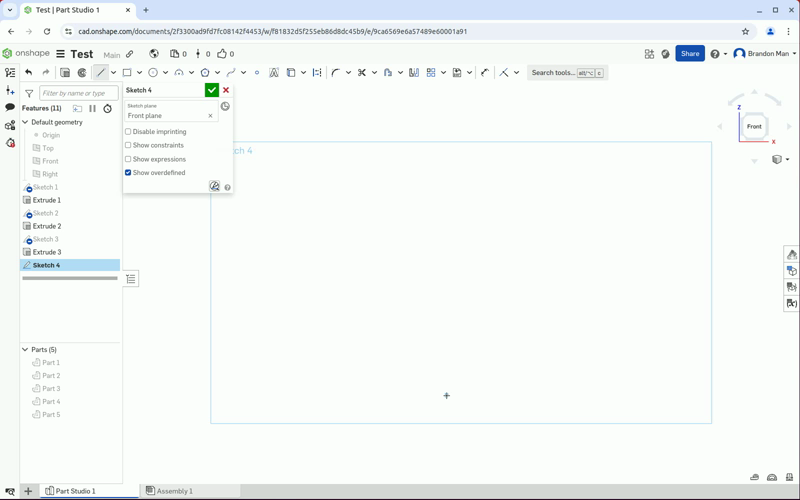
mouse_move(476, 395)
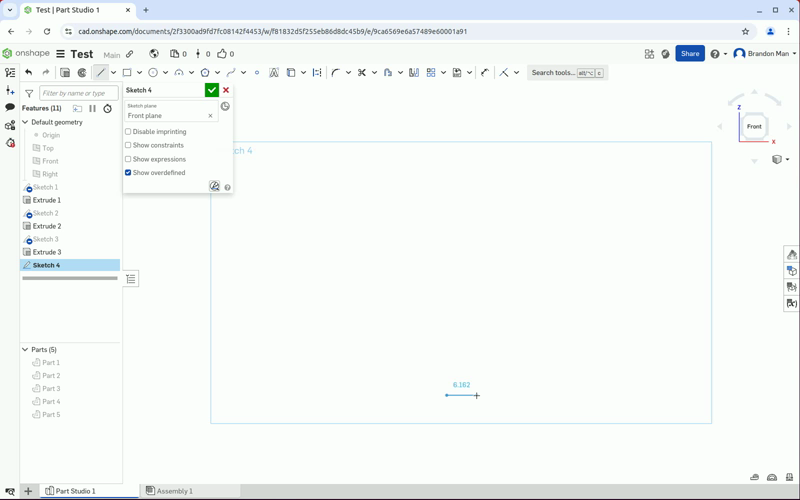
mouse_move(475, 395)
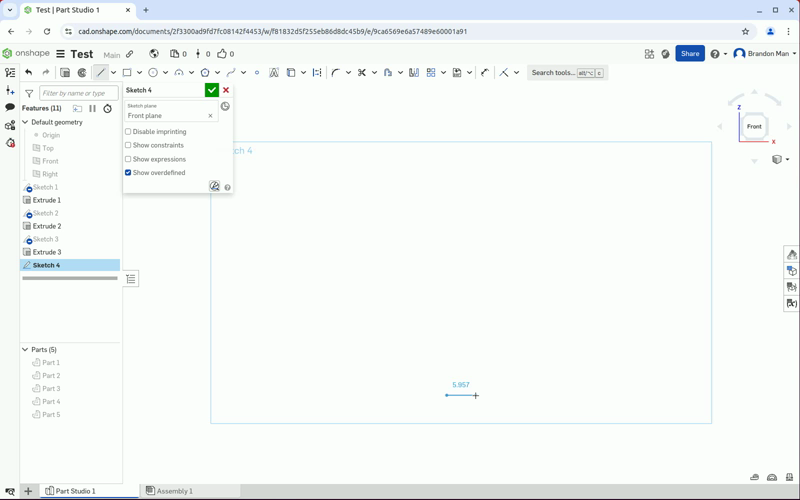
click(475, 395)
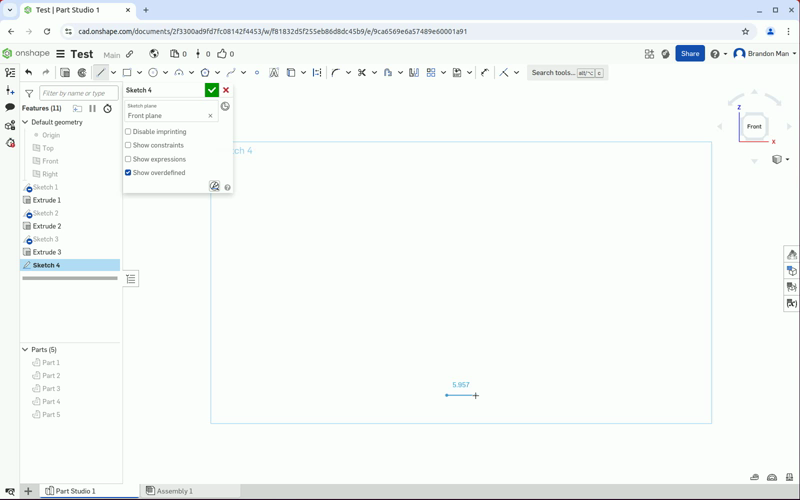
key_up(shift)
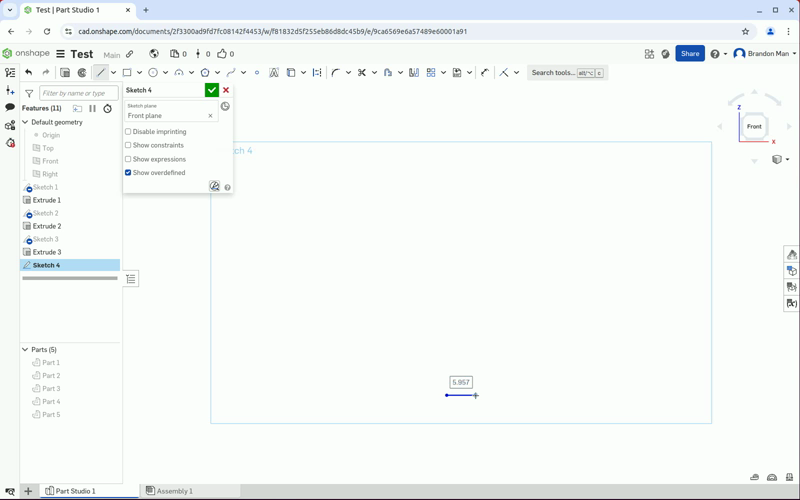
key_down(shift)
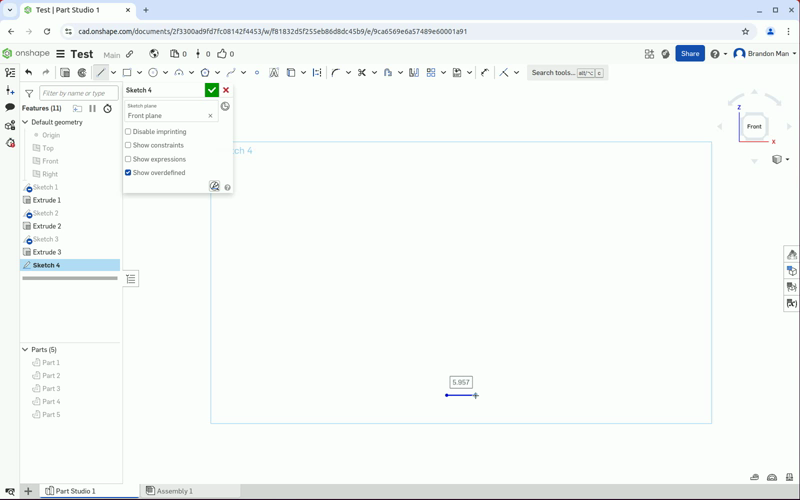
mouse_move(505, 395)
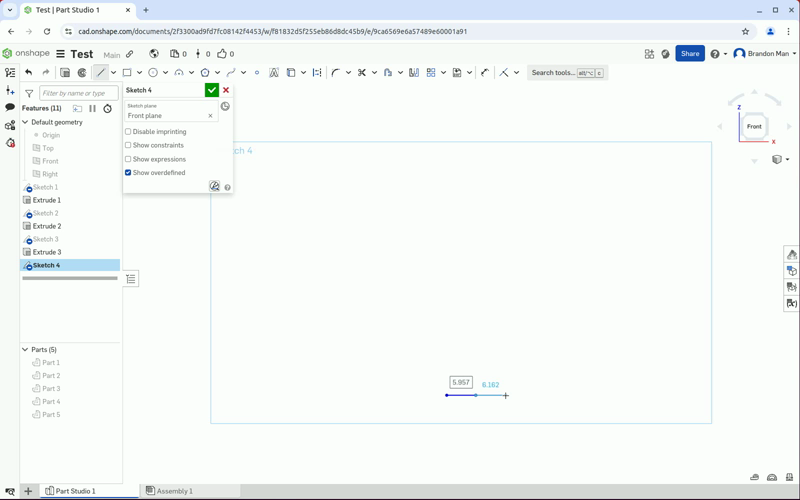
mouse_move(475, 366)
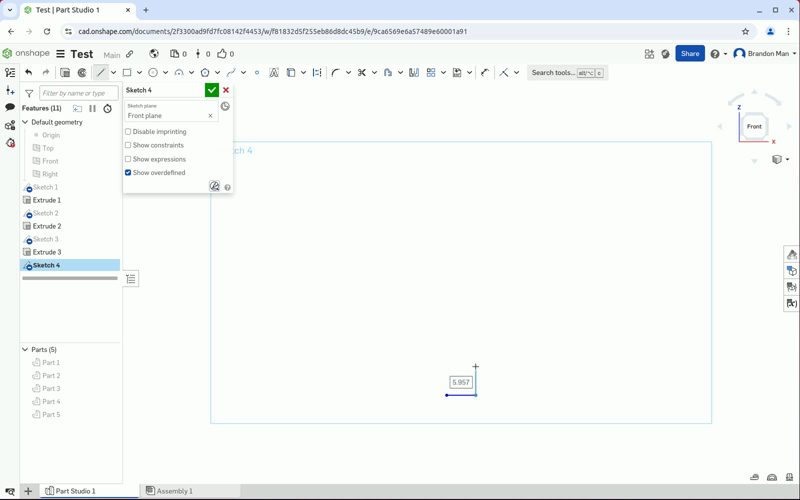
click(475, 366)
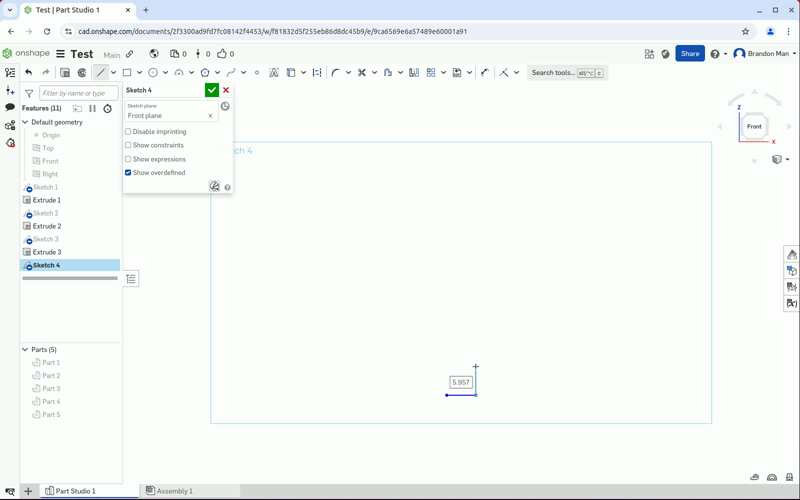
key_up(shift)
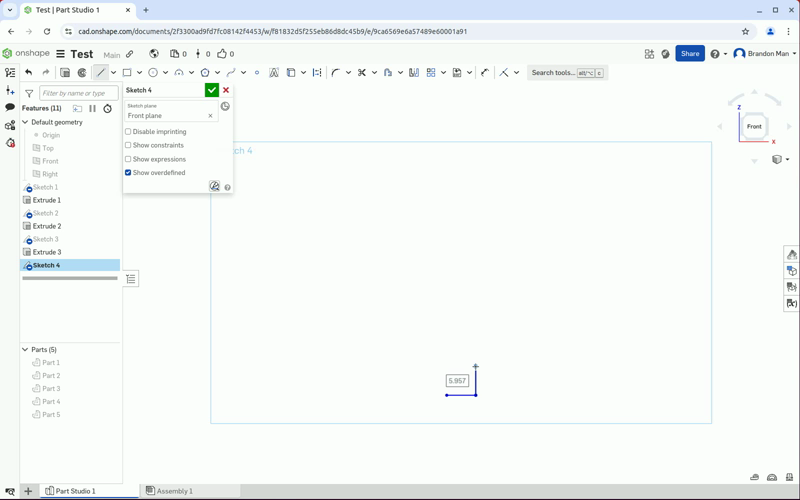
key_down(shift)
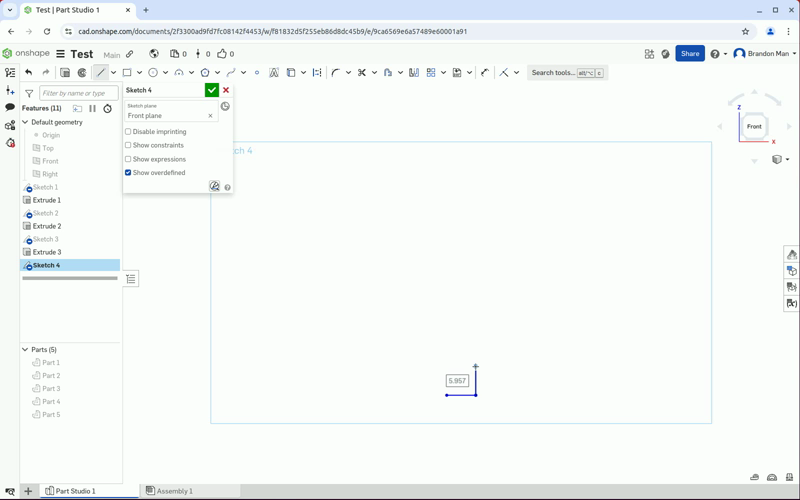
mouse_move(505, 366)
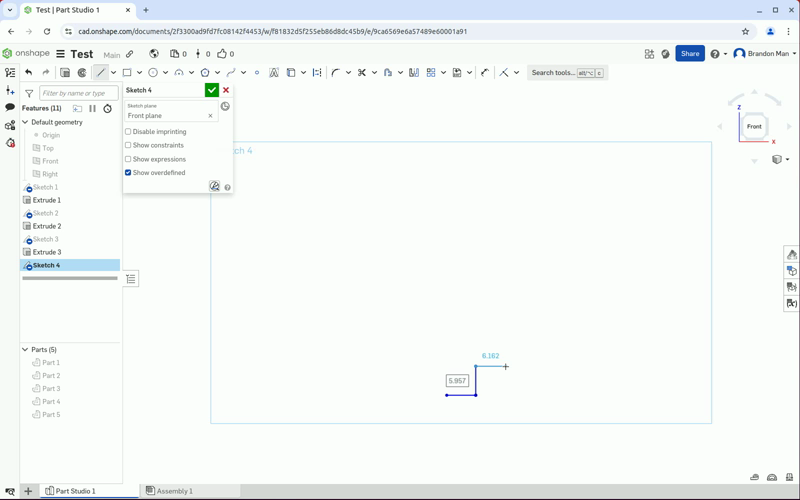
mouse_move(446, 366)
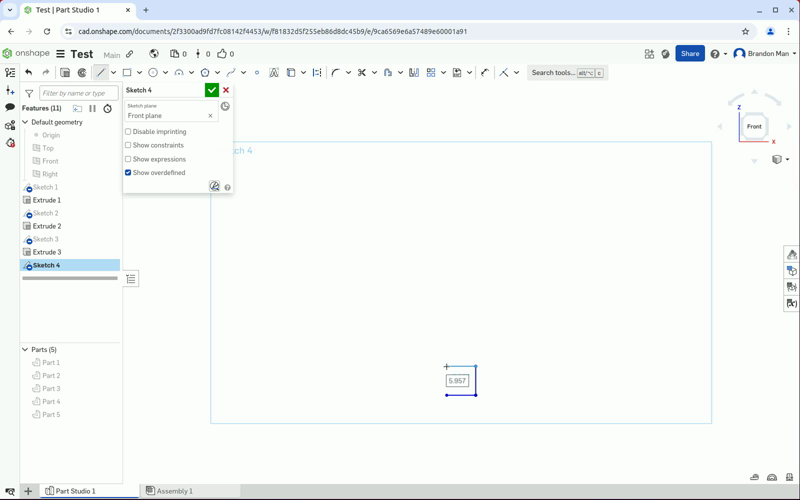
click(446, 366)
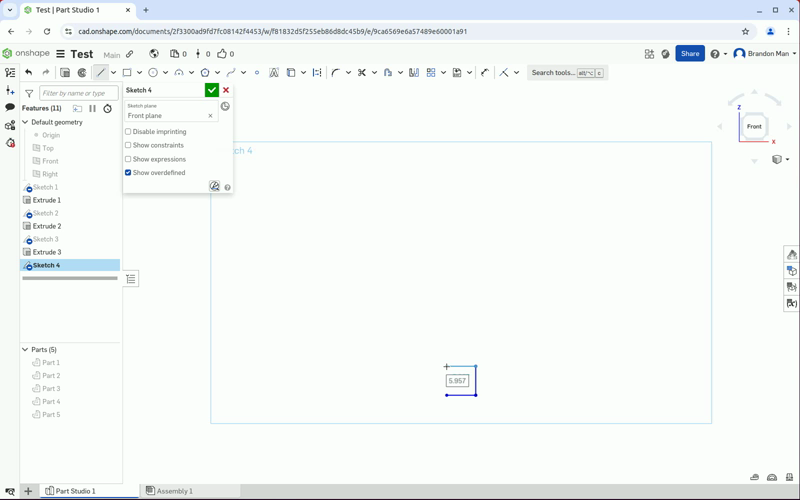
key_up(shift)
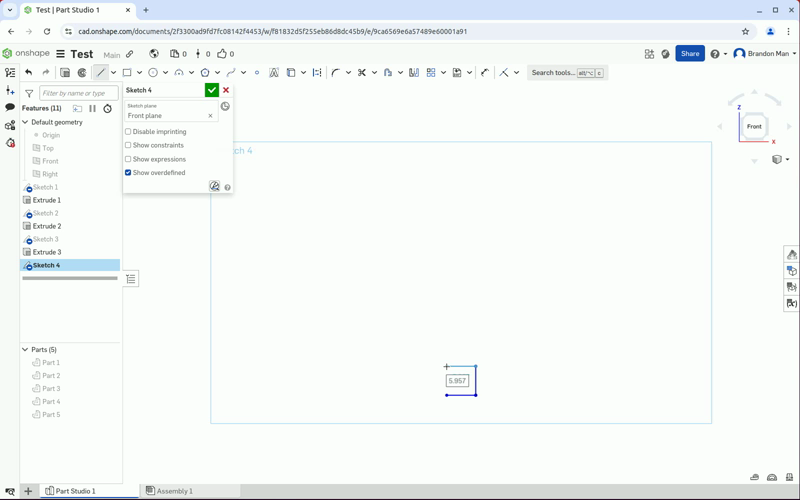
mouse_move(476, 366)
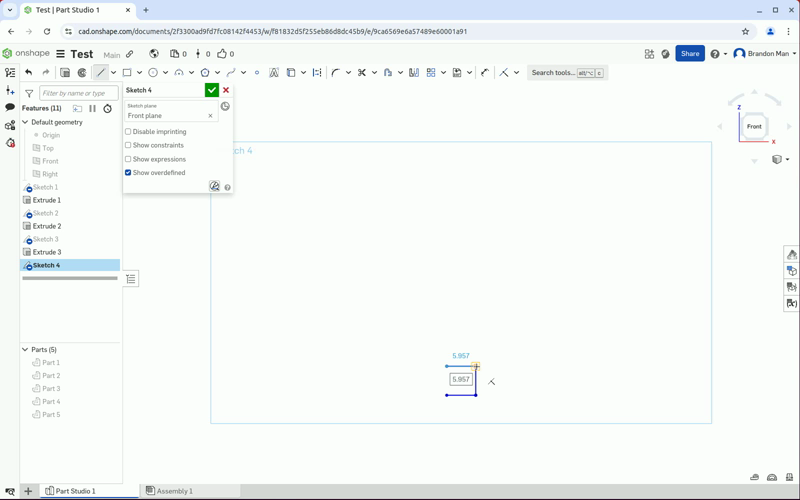
key_down(shift)
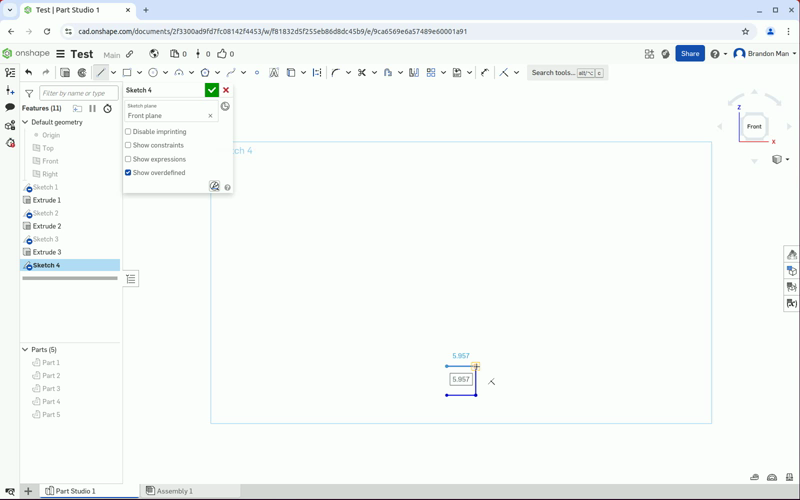
mouse_move(446, 395)
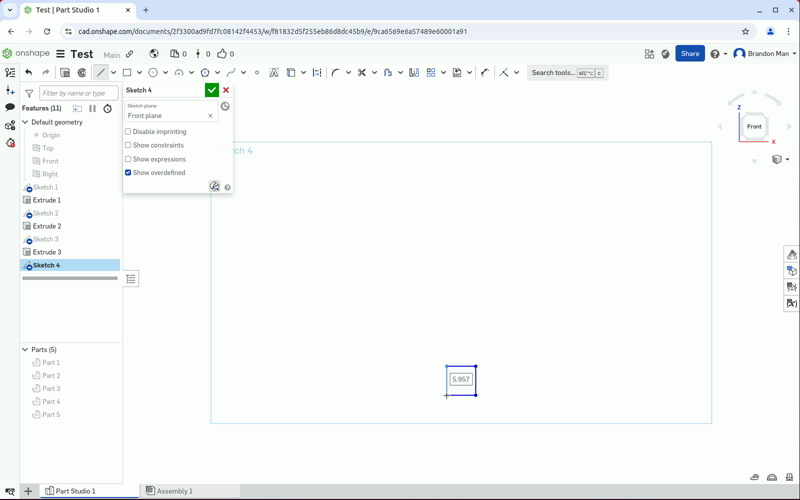
key_up(shift)
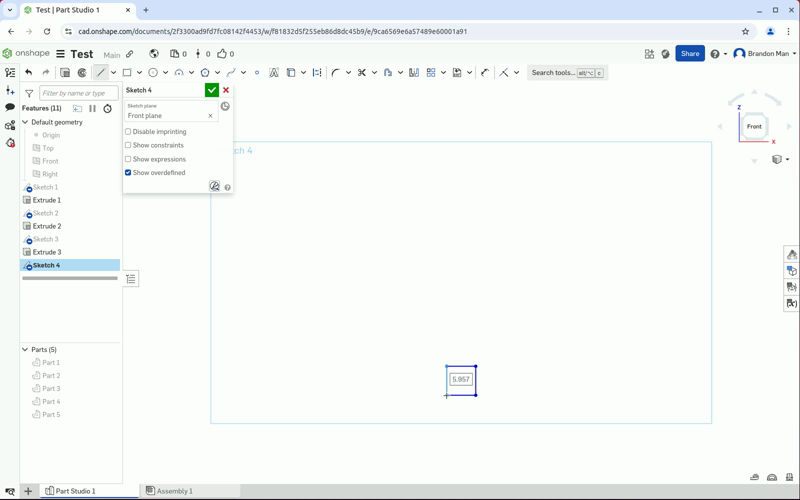
click(446, 395)
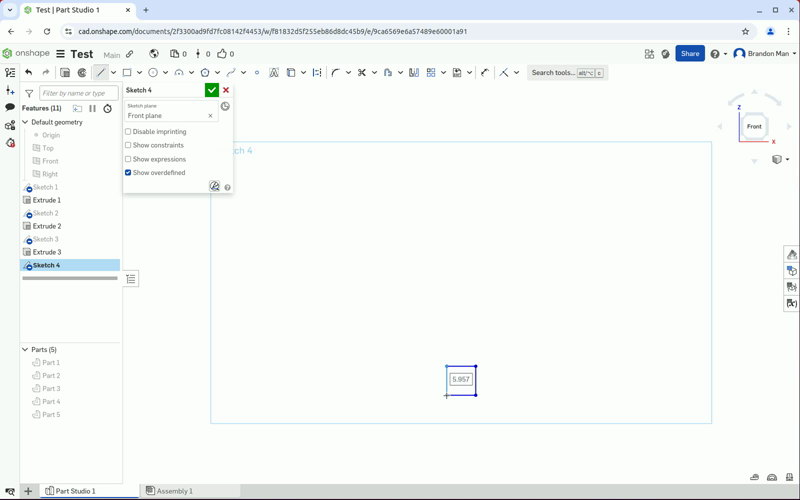
key(esc)
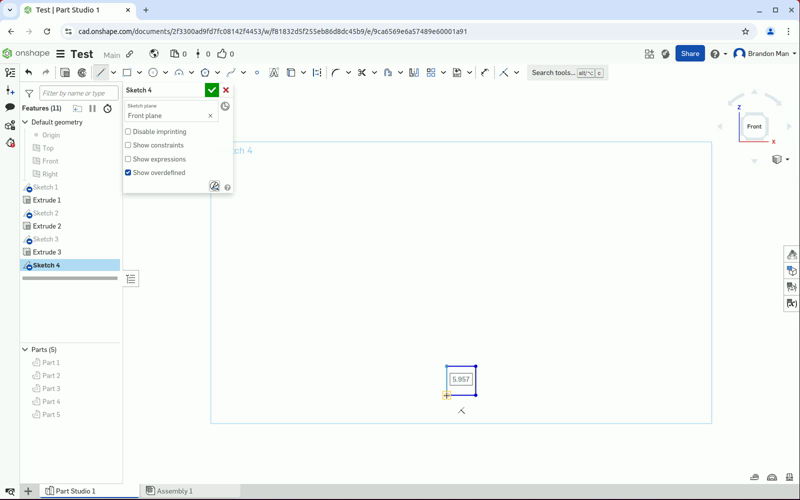
mouse_move(454, 377)
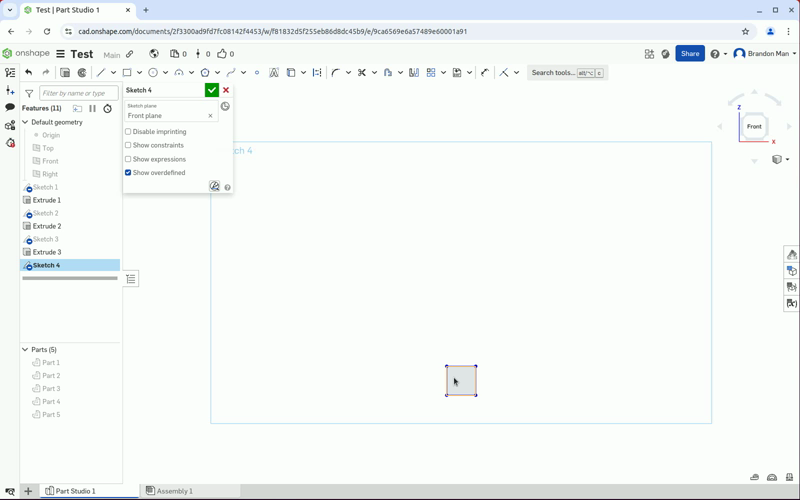
scroll(6)
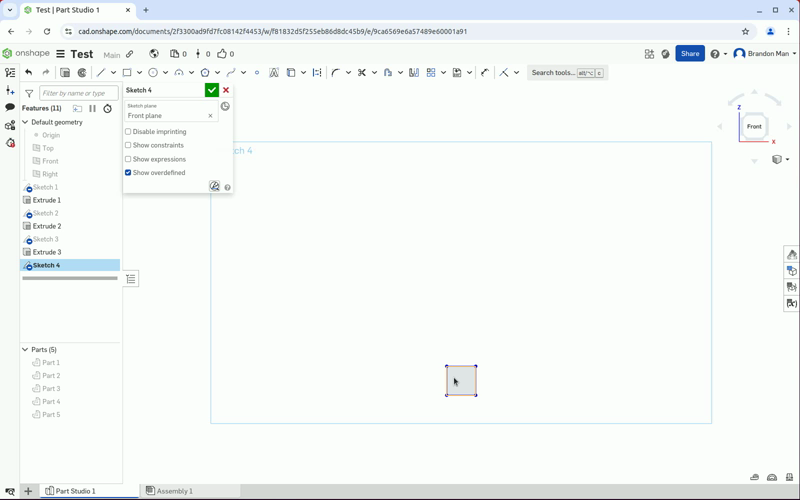
scroll(6)
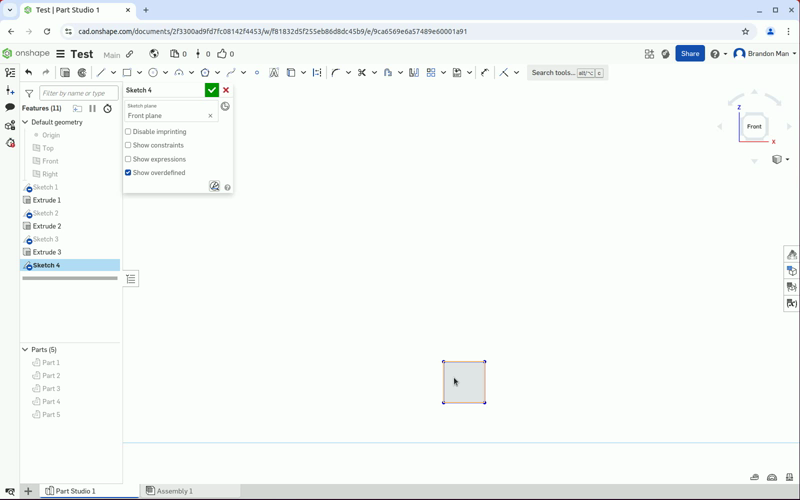
scroll(6)
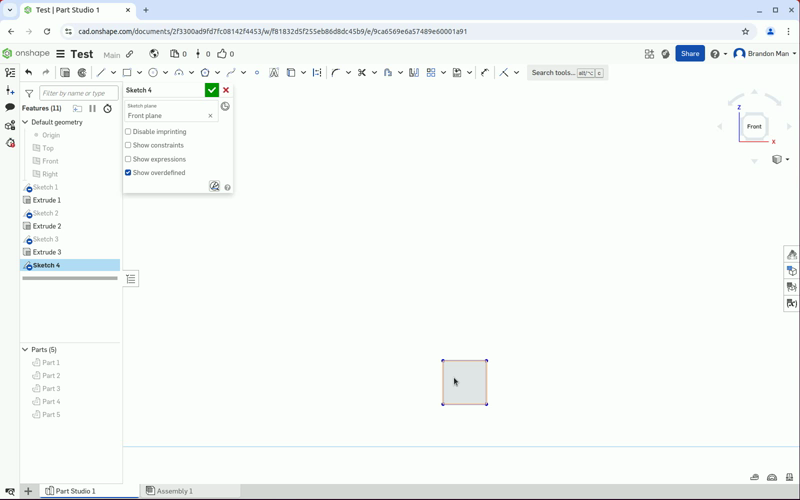
scroll(6)
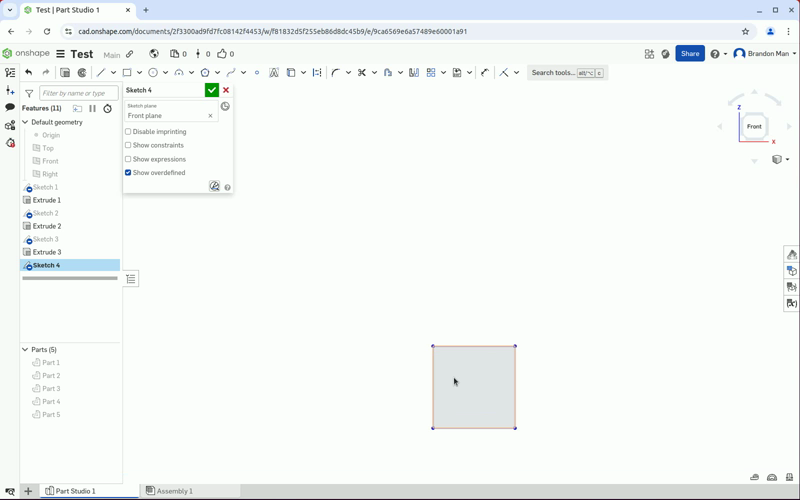
scroll(6)
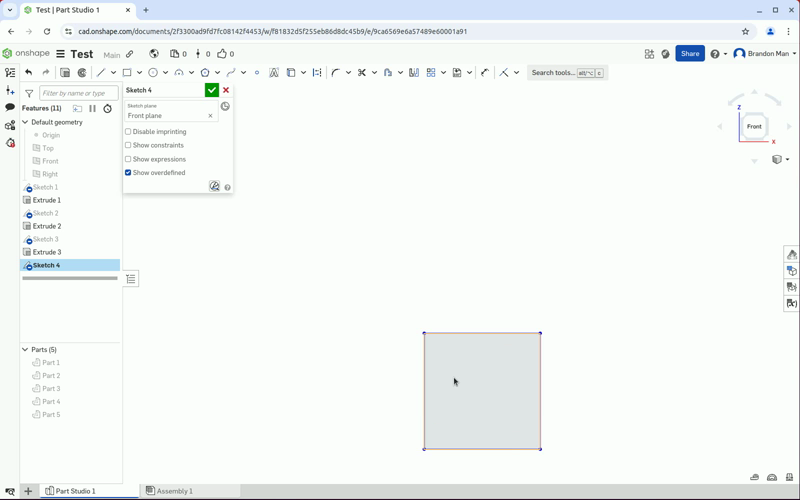
scroll(6)
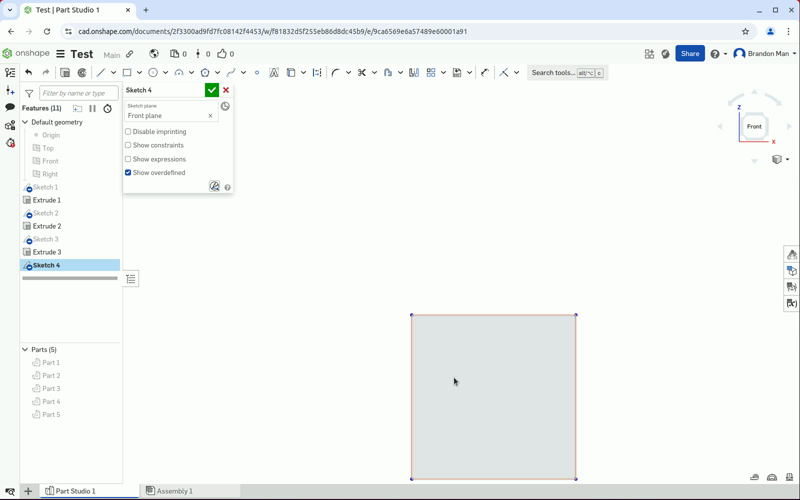
scroll(6)
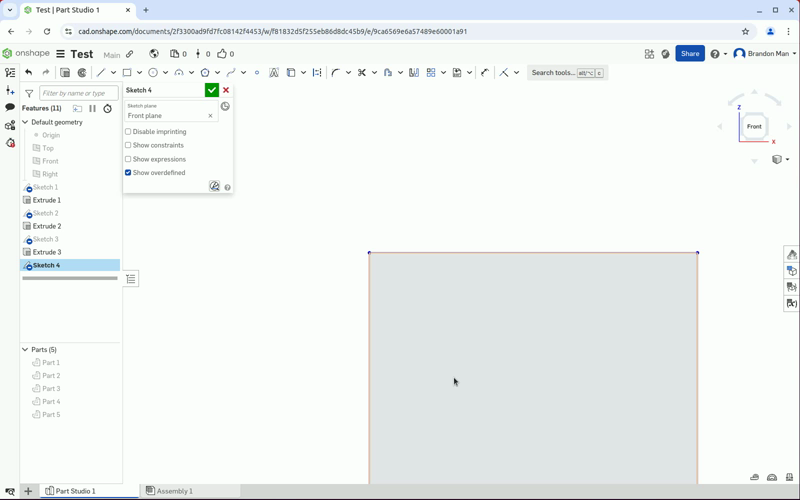
click(454, 377)
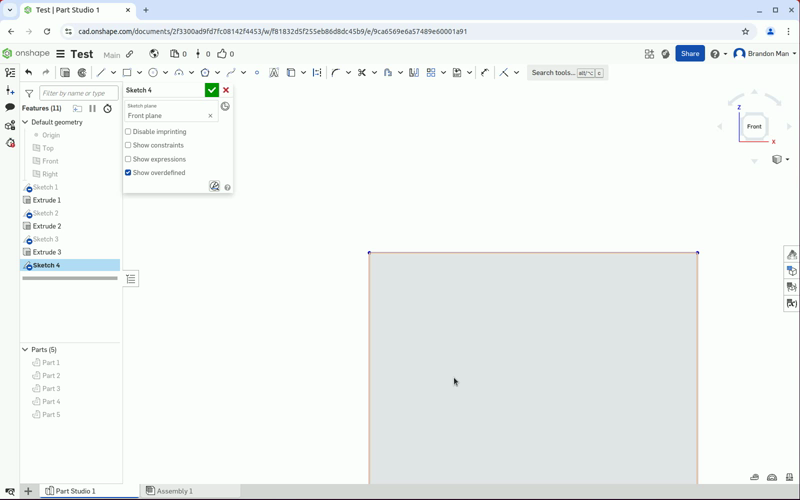
scroll(-6)
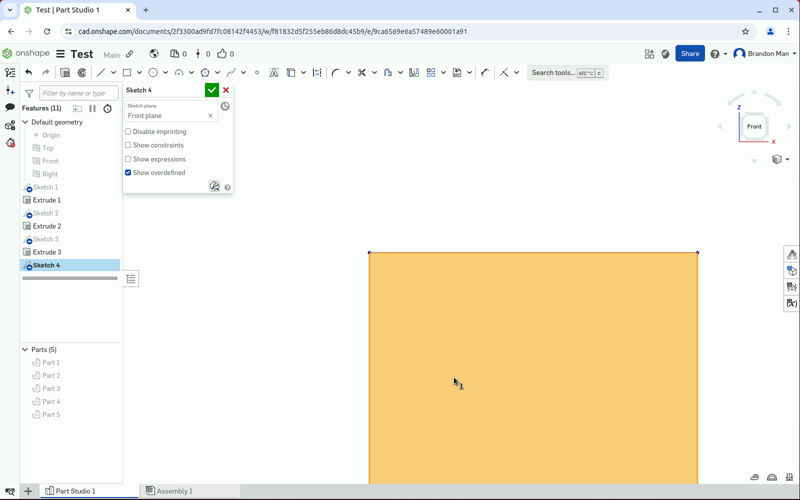
scroll(-6)
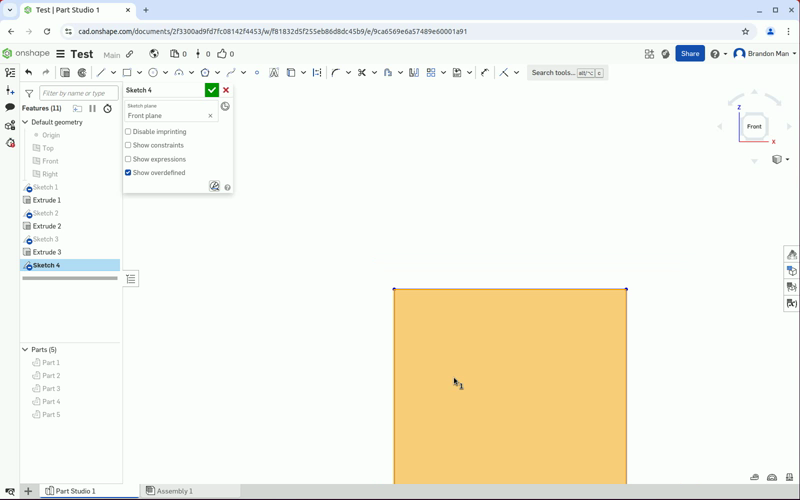
scroll(-6)
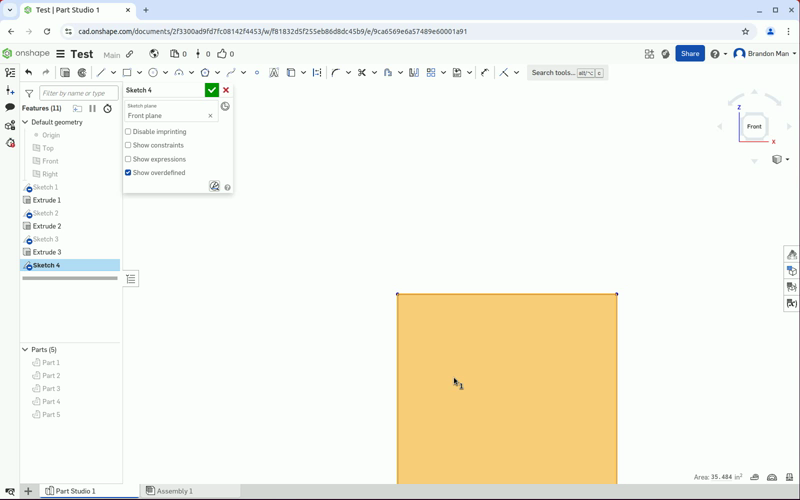
scroll(-6)
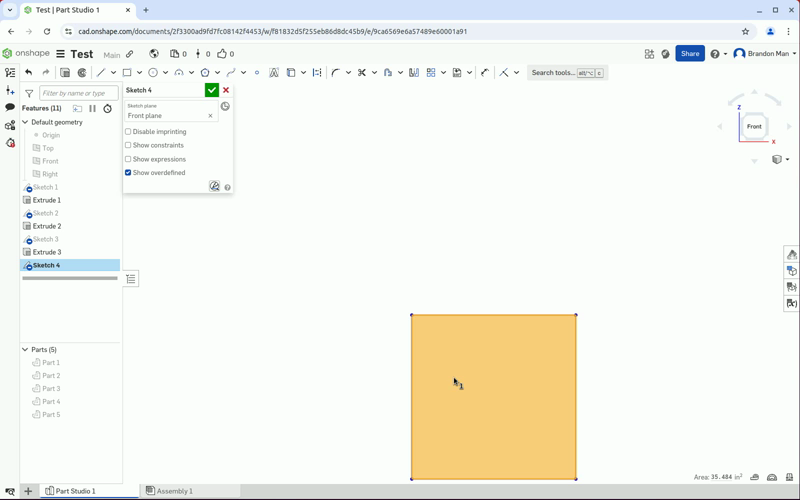
scroll(-6)
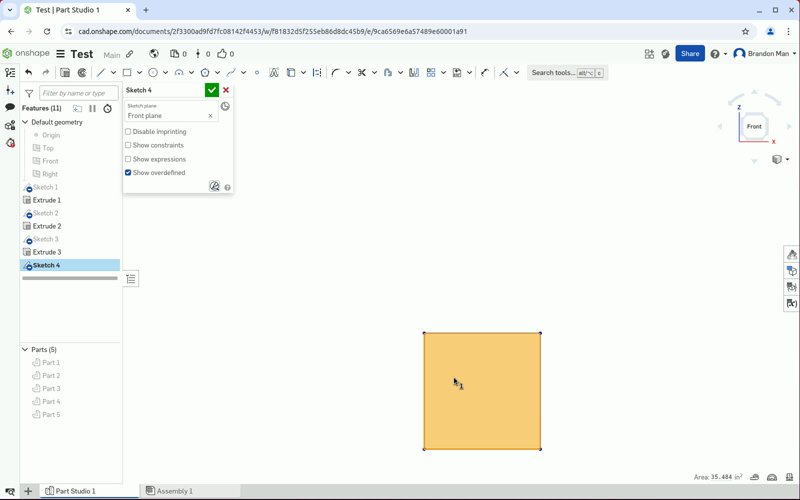
scroll(-6)
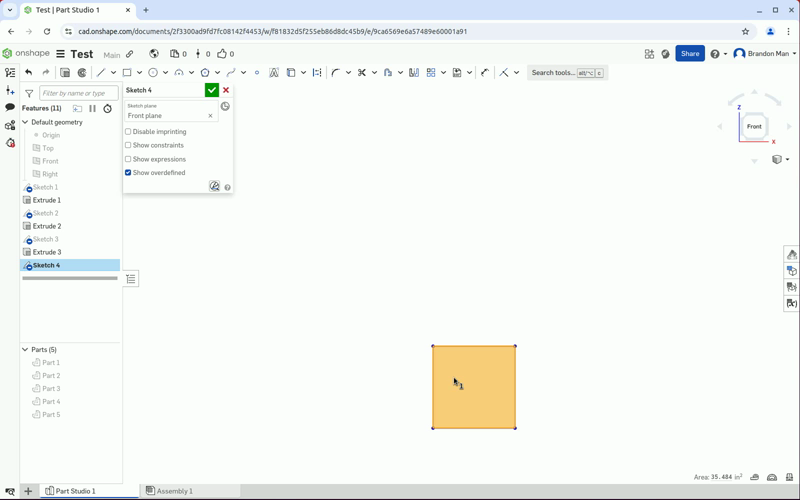
scroll(-6)
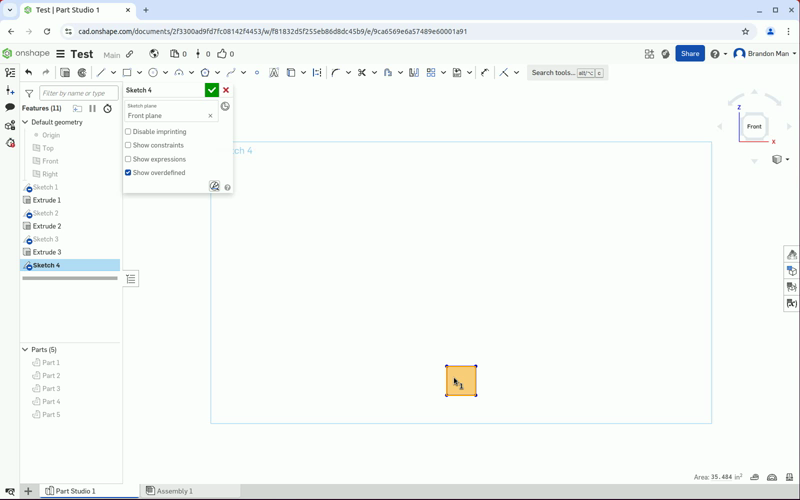
mouse_move(73, 352)
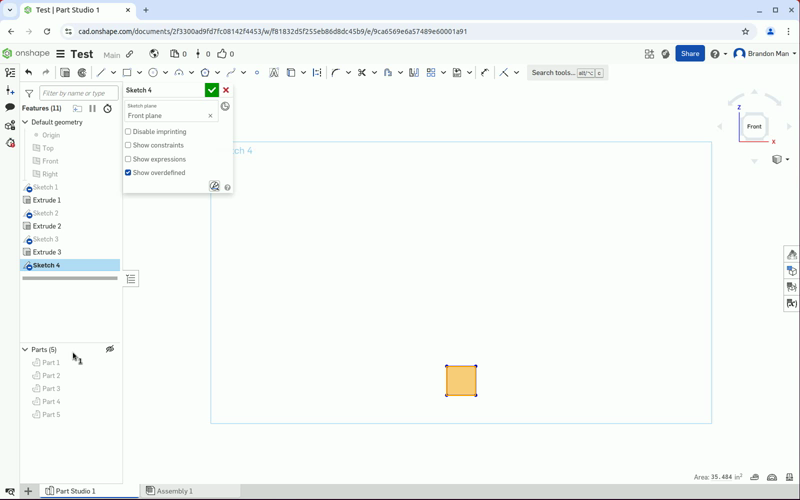
key(shift+y)
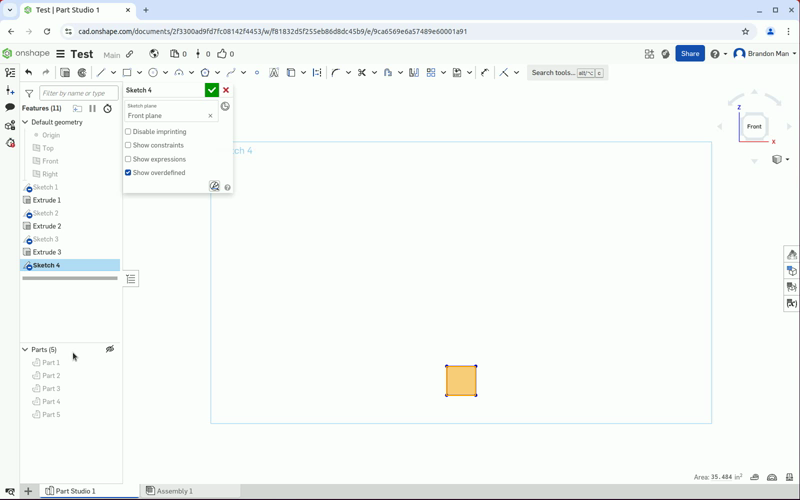
key(shift+e)
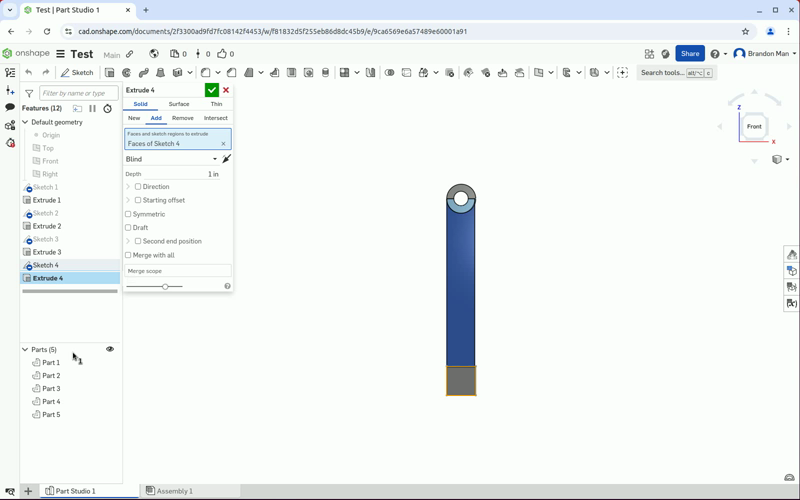
mouse_move(143, 106)
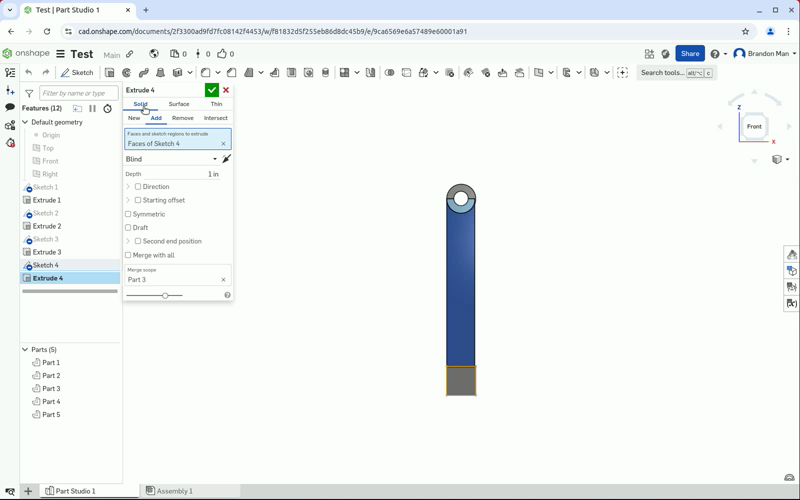
click(143, 106)
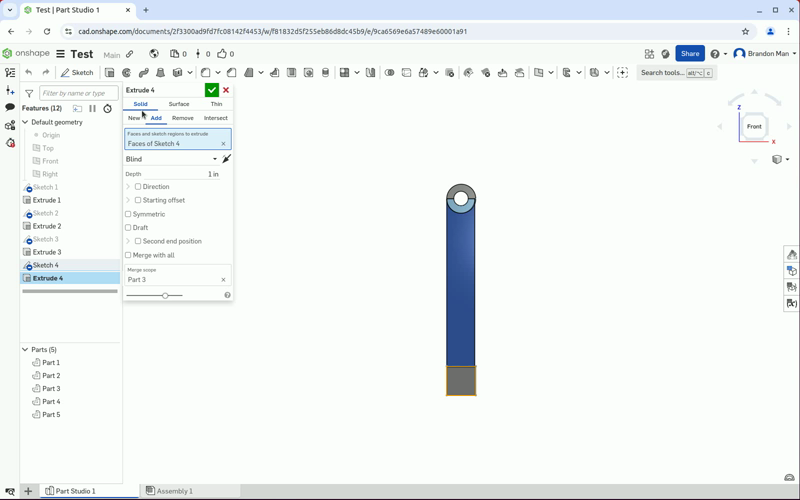
mouse_move(137, 120)
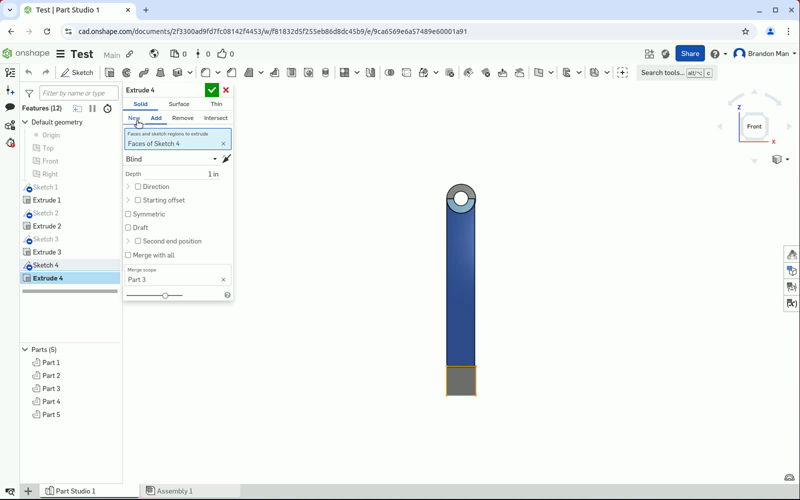
click(137, 120)
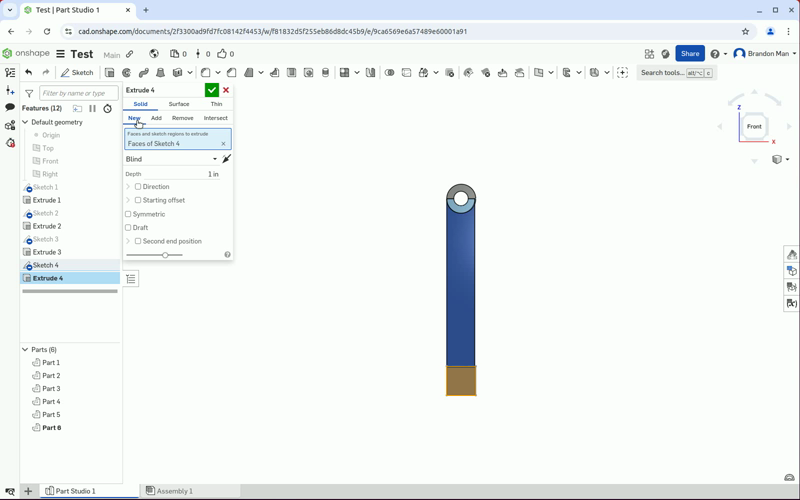
key(tab, 4)
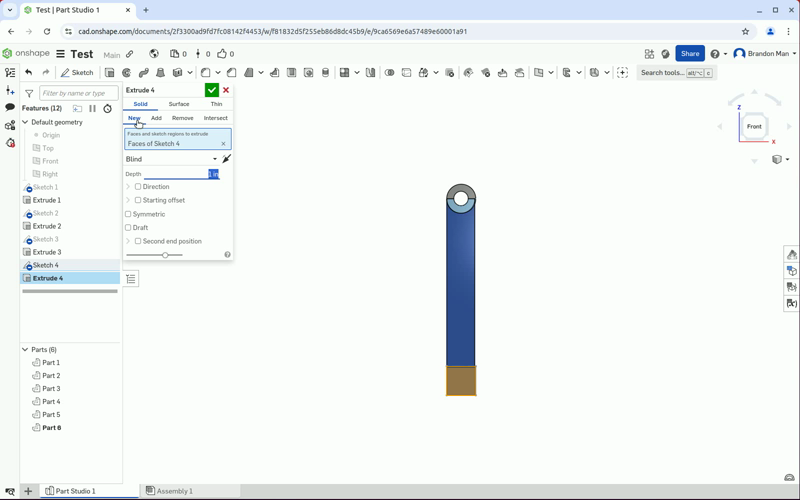
text(28.886)
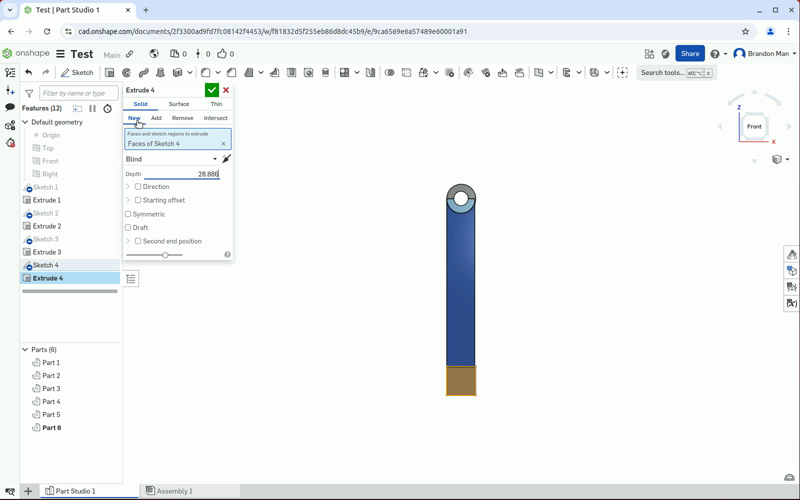
key(tab, 3)
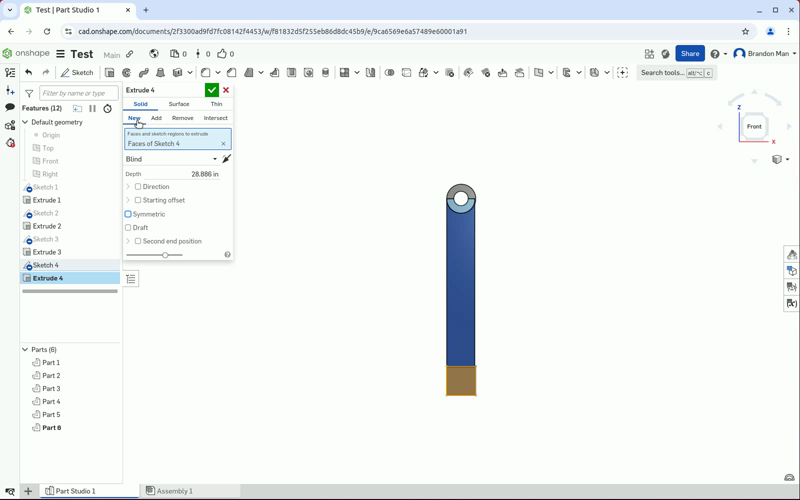
key(space)
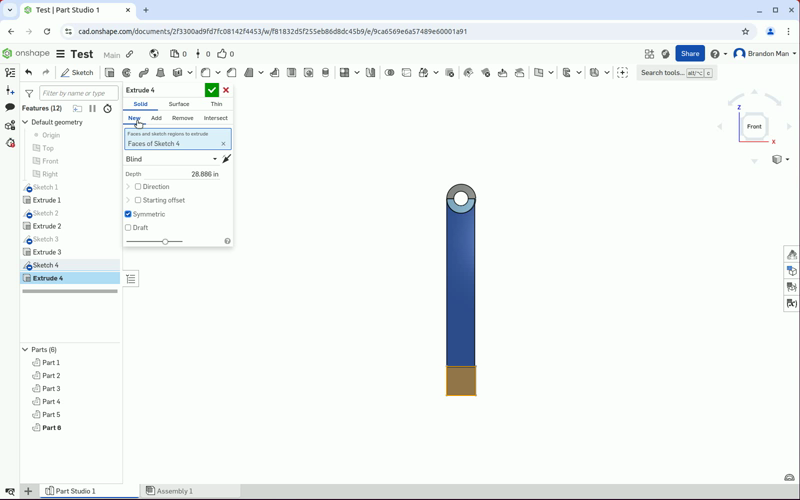
key(enter)
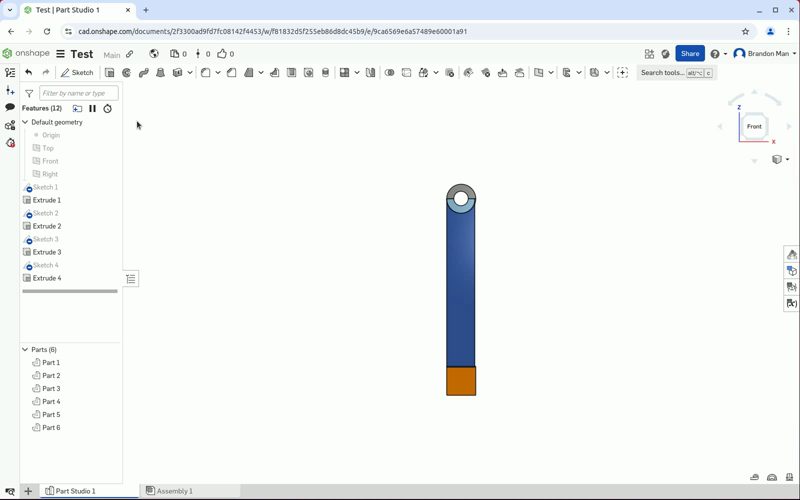
key(shift+h)
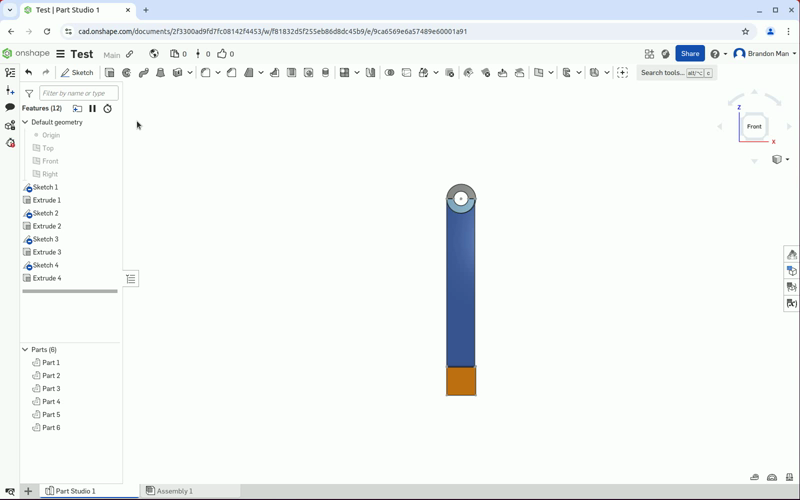
key(shift+h)
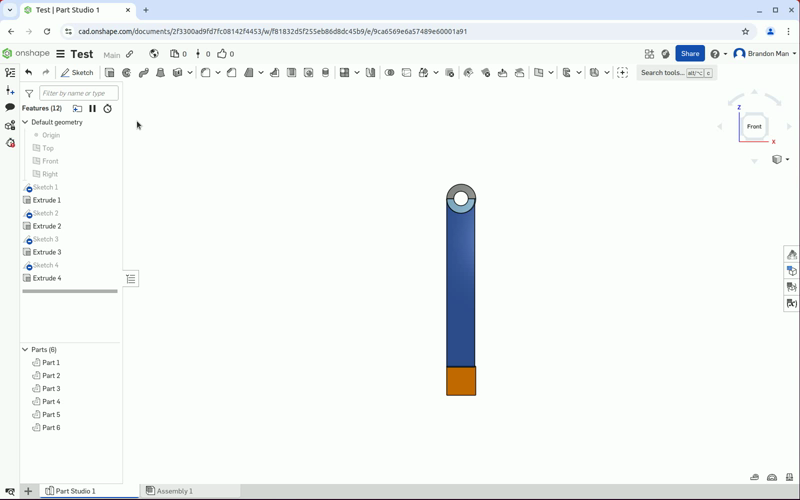
mouse_move(73, 189)
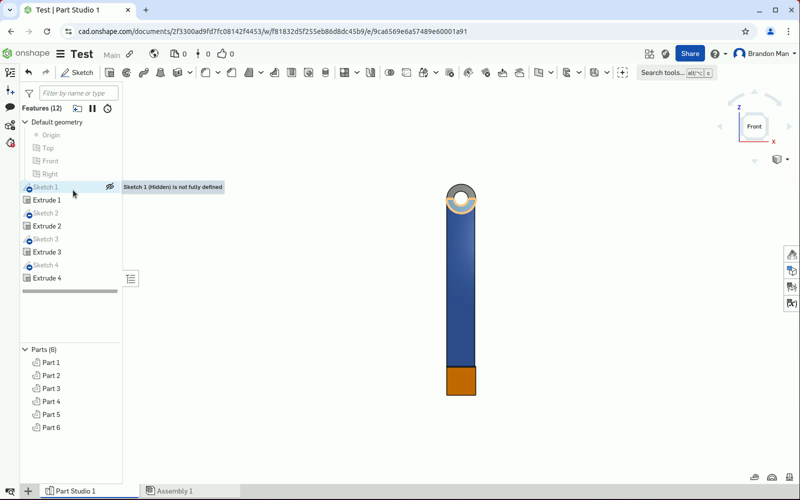
click(73, 189)
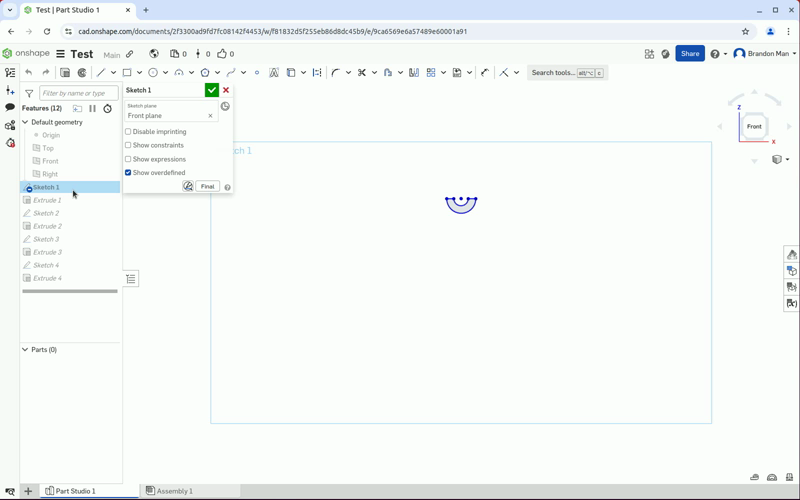
mouse_move(229, 92)
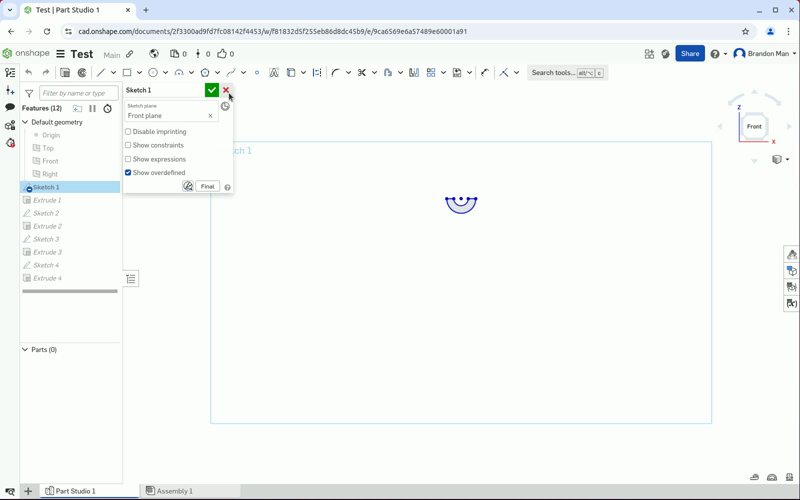
click(229, 92)
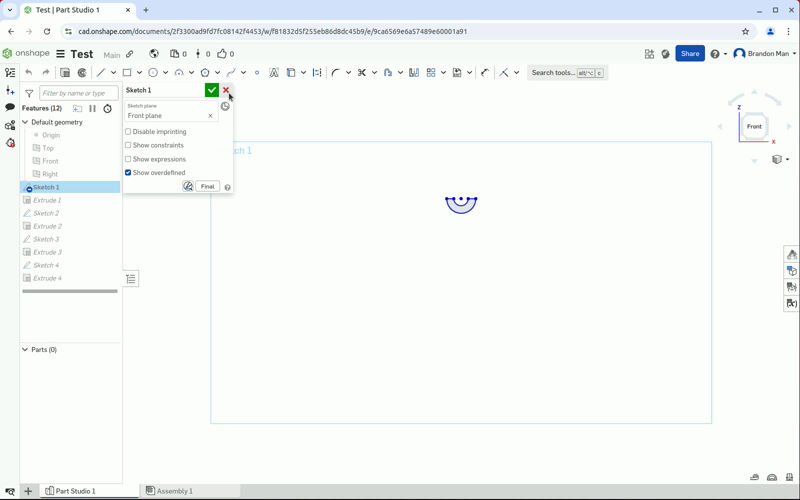
key(shift+s)
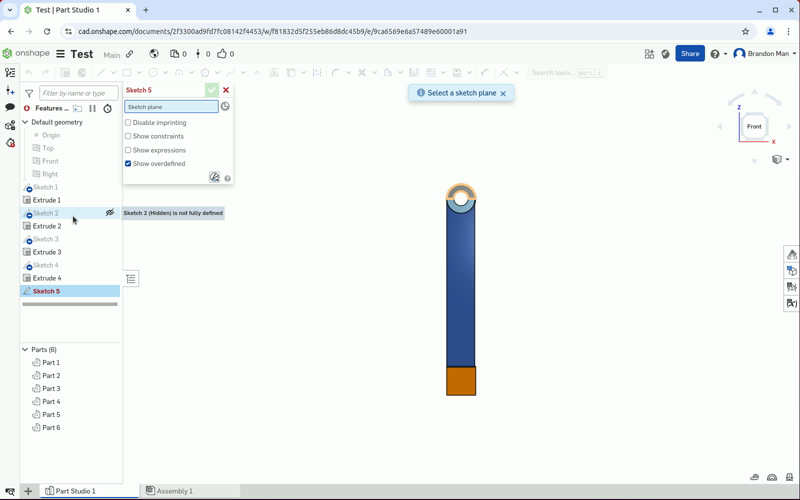
scroll(3)
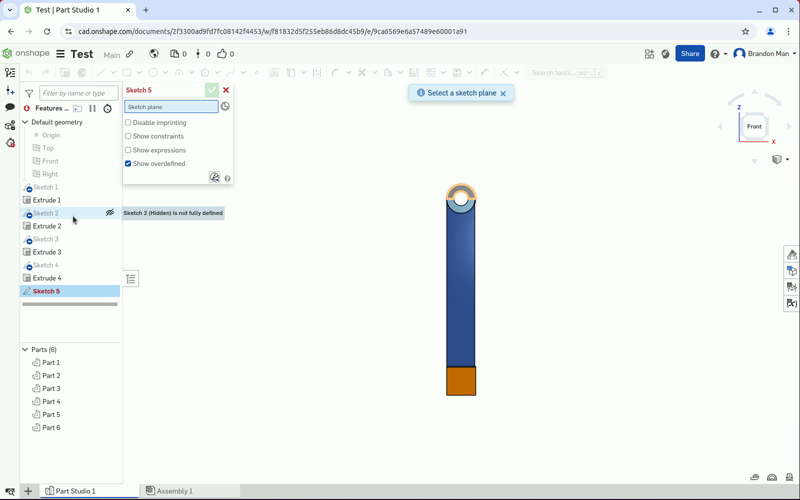
mouse_move(73, 163)
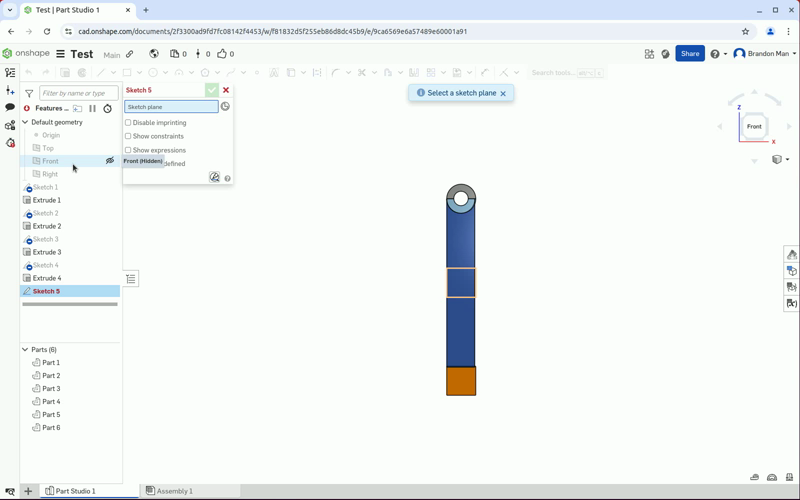
click(73, 163)
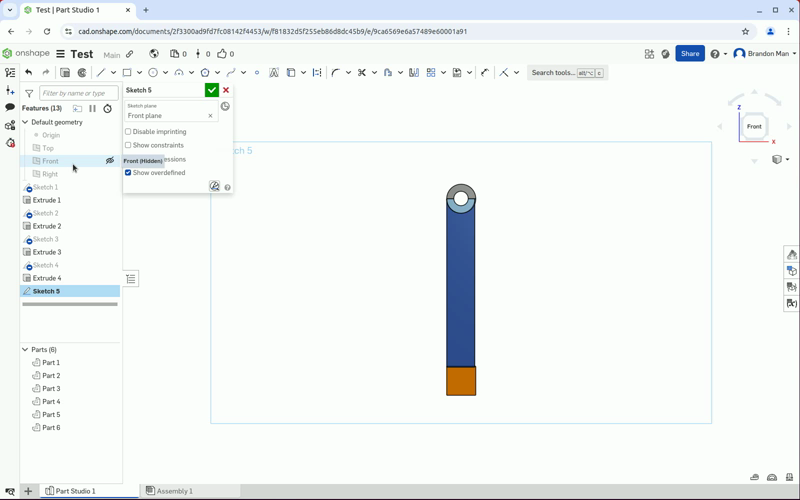
mouse_move(73, 352)
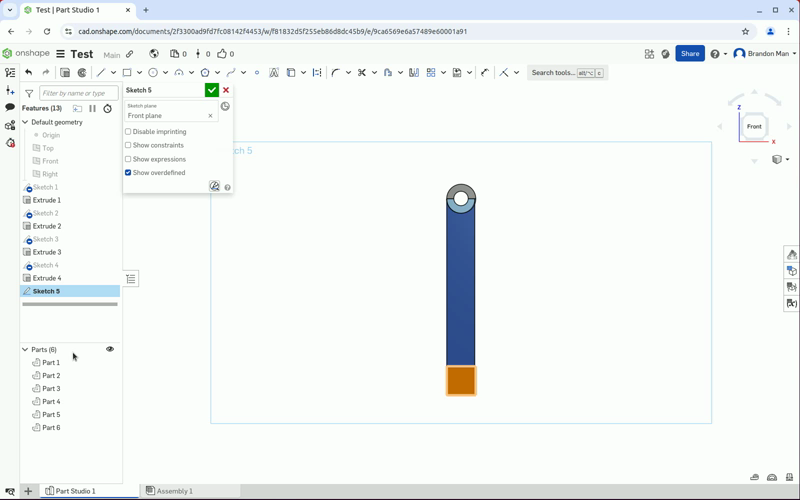
key(y)
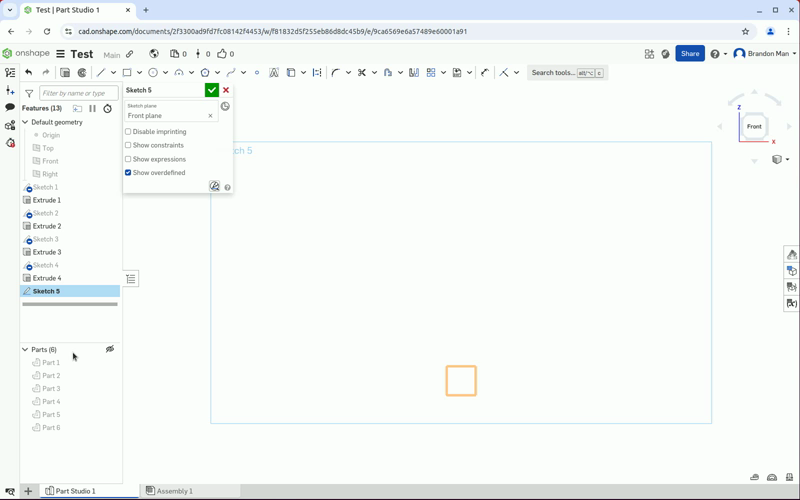
key(l)
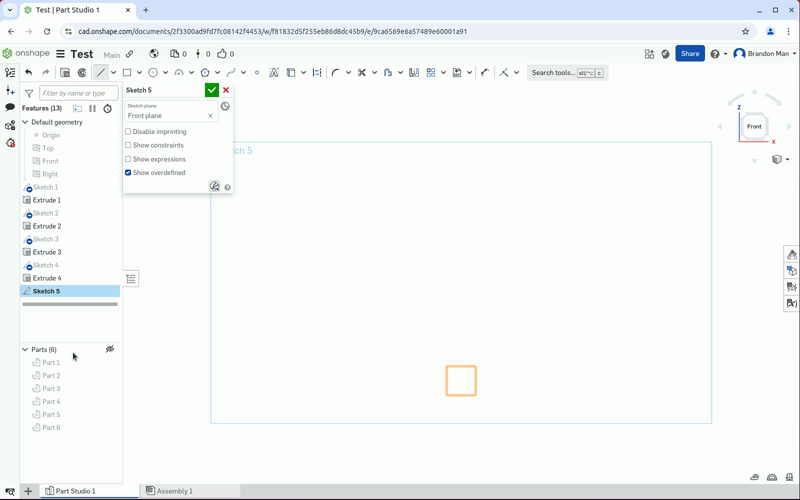
key_down(shift)
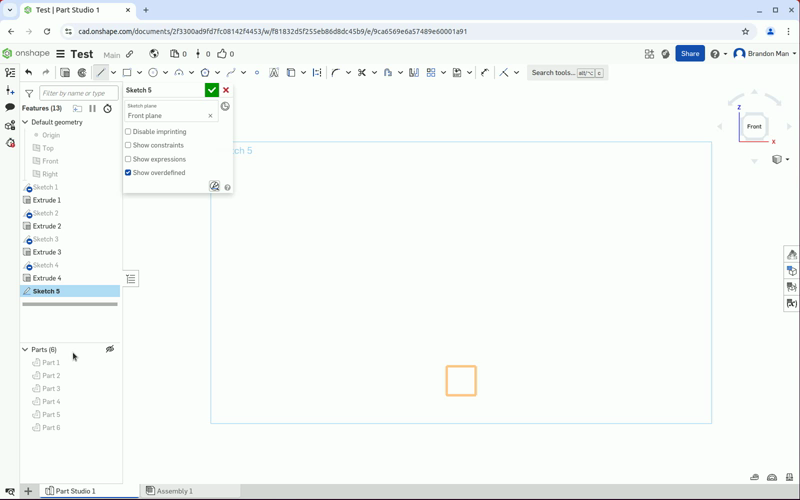
mouse_move(446, 395)
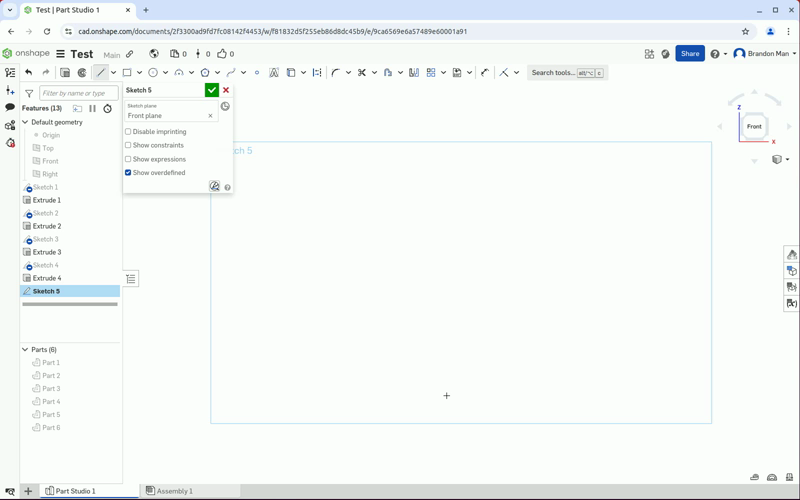
click(446, 395)
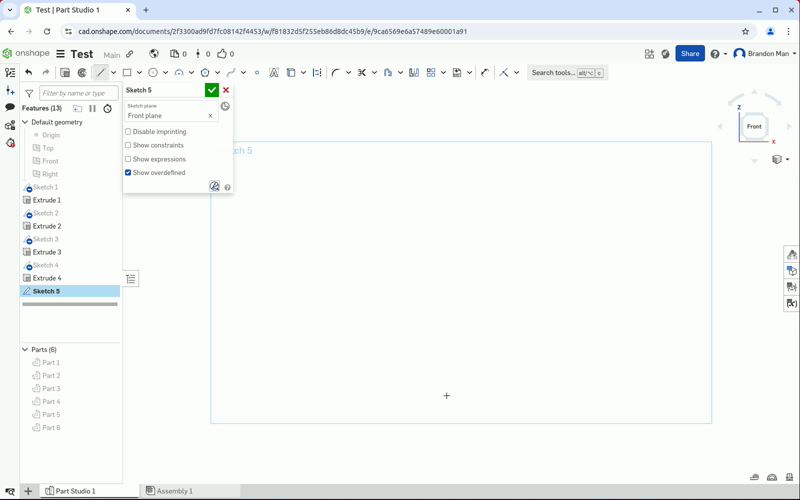
key_up(shift)
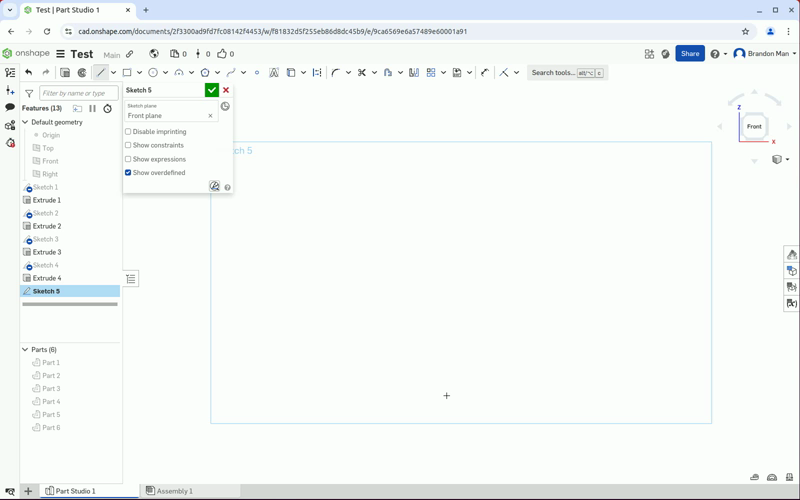
key_down(shift)
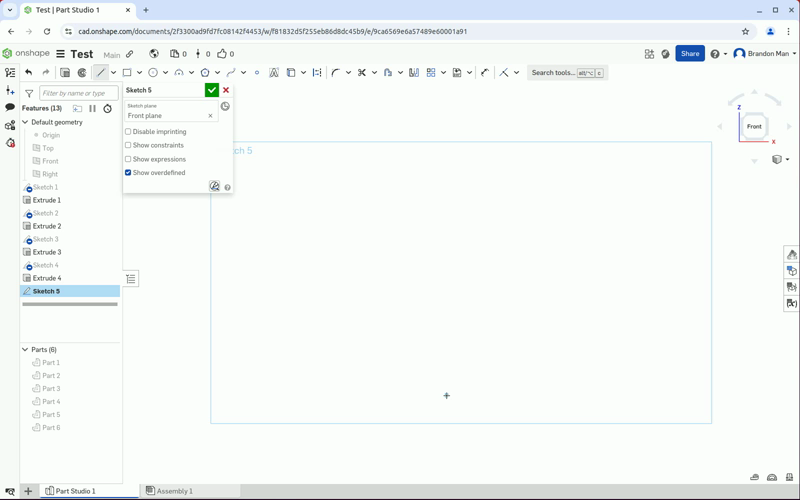
mouse_move(476, 395)
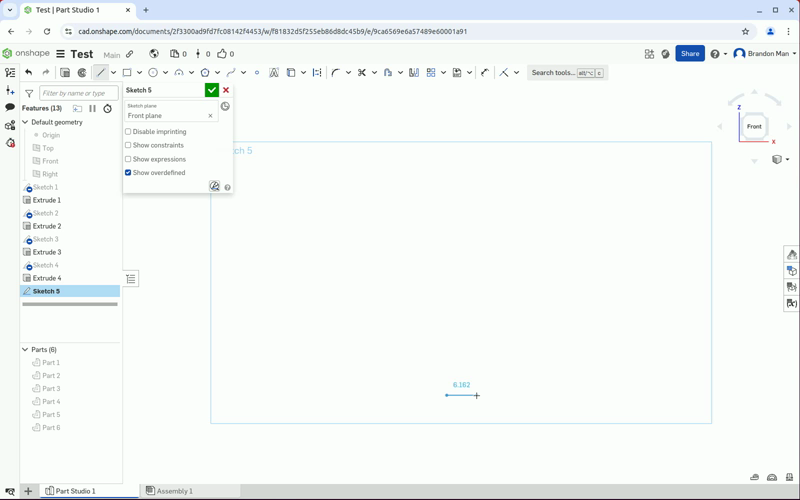
mouse_move(475, 395)
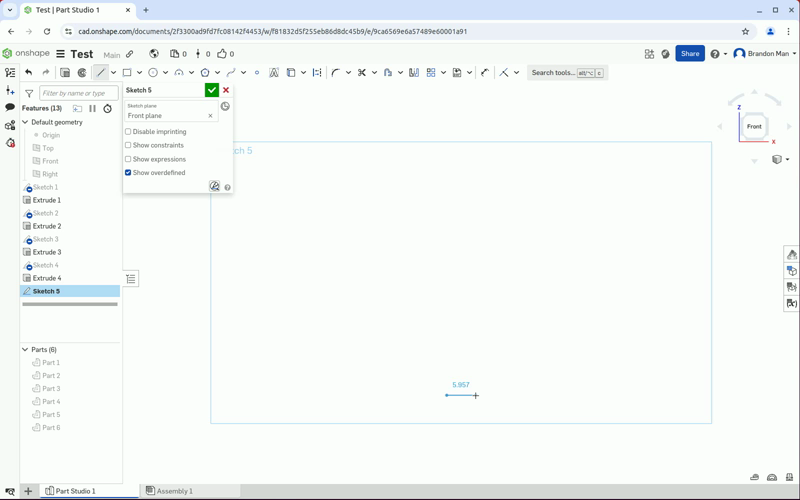
click(475, 395)
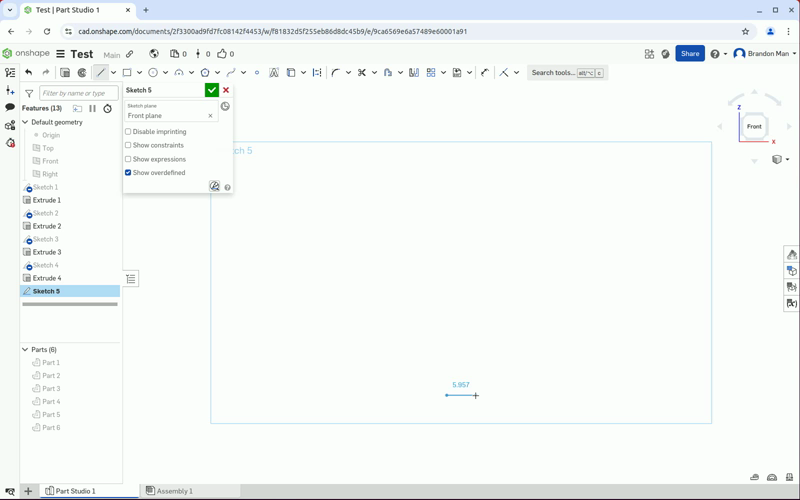
key_up(shift)
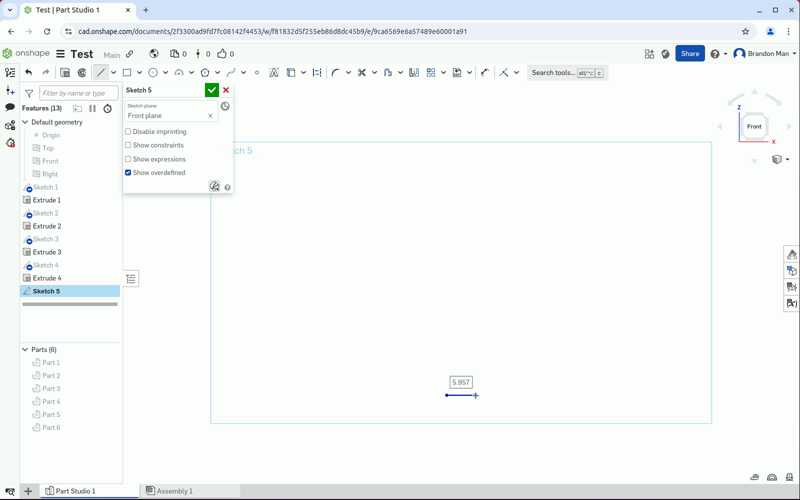
key_down(shift)
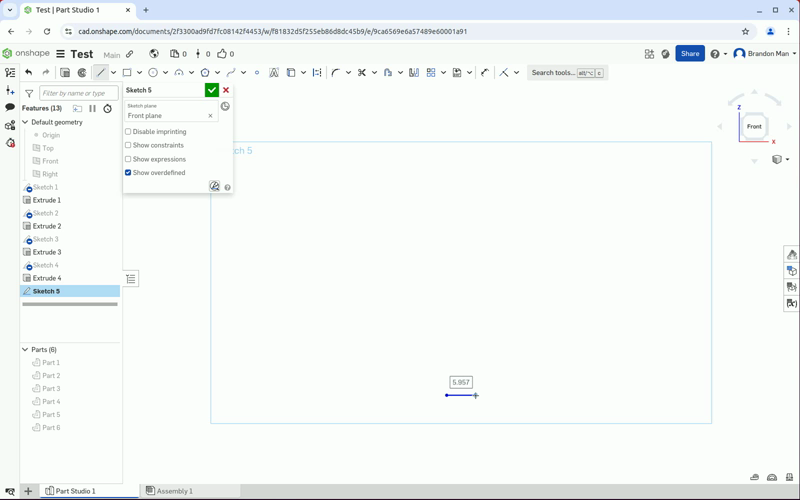
mouse_move(505, 395)
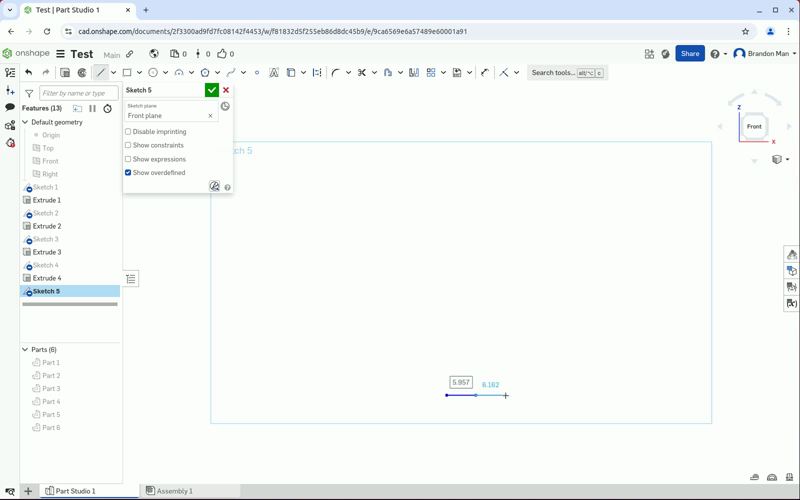
mouse_move(475, 366)
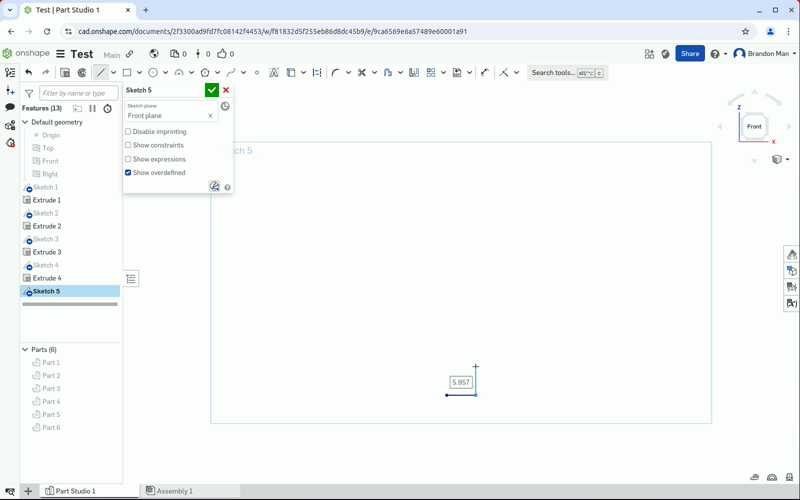
click(475, 366)
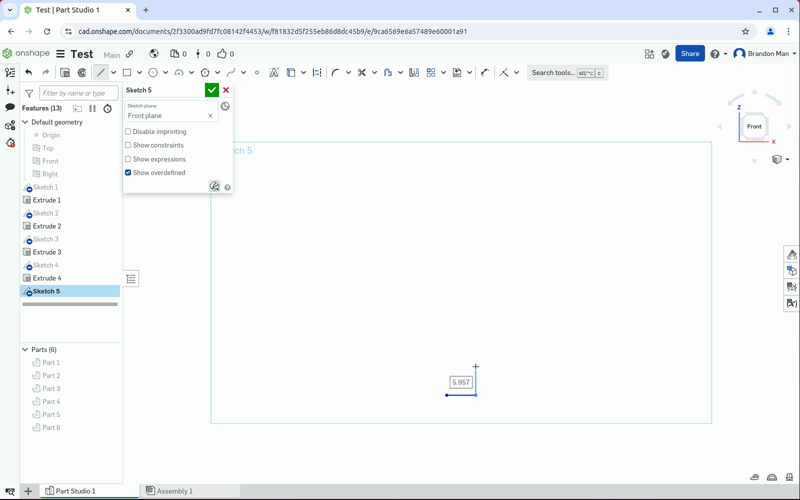
key_up(shift)
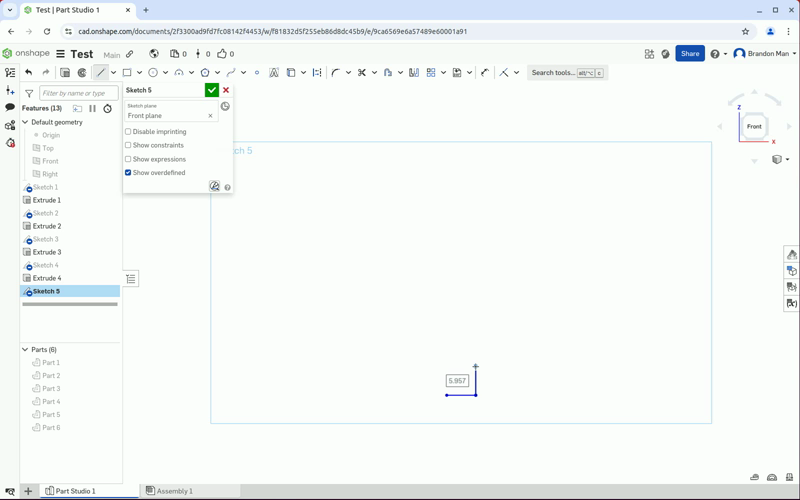
key_down(shift)
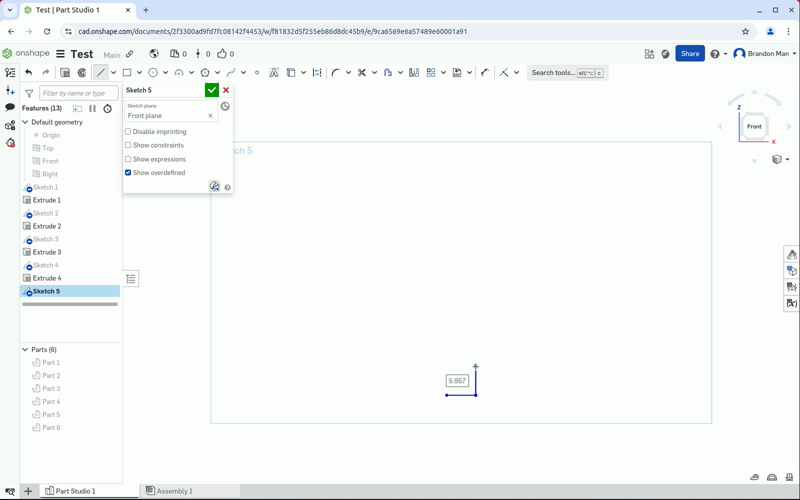
mouse_move(505, 366)
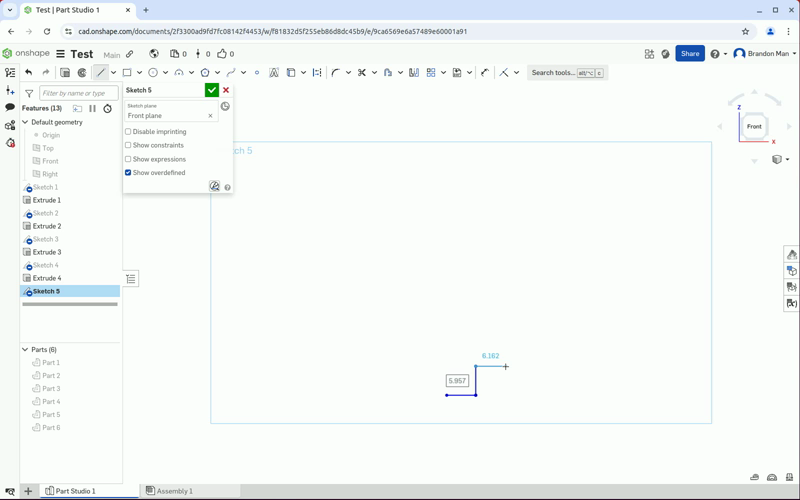
mouse_move(446, 366)
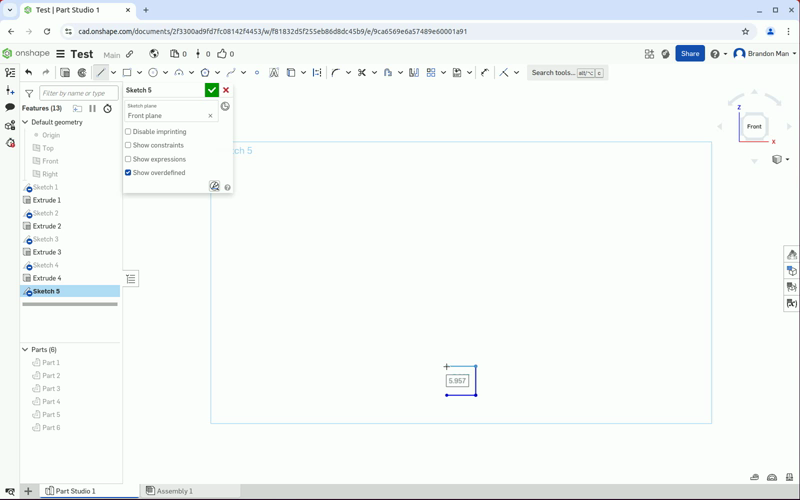
click(446, 366)
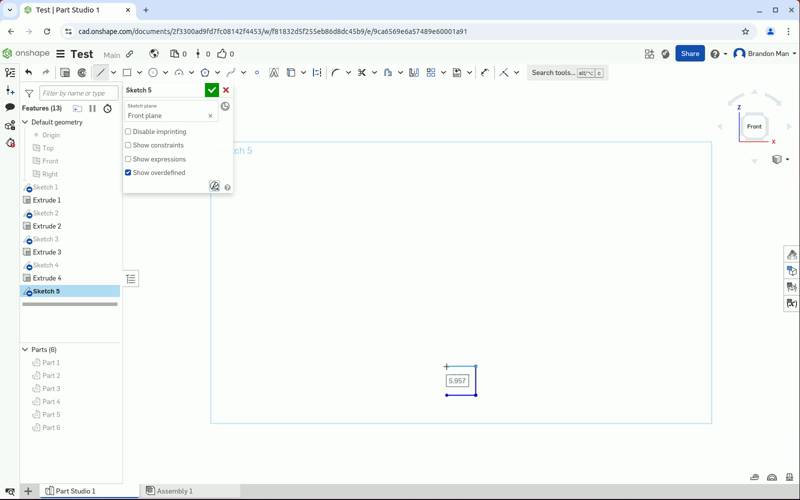
key_up(shift)
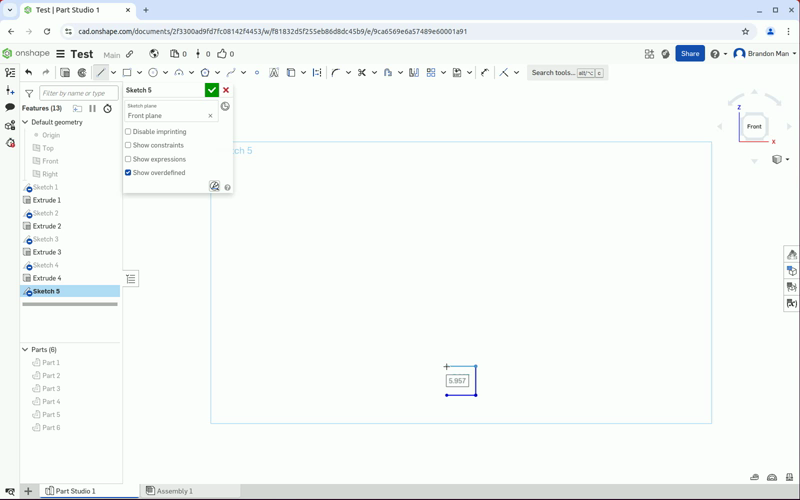
mouse_move(476, 366)
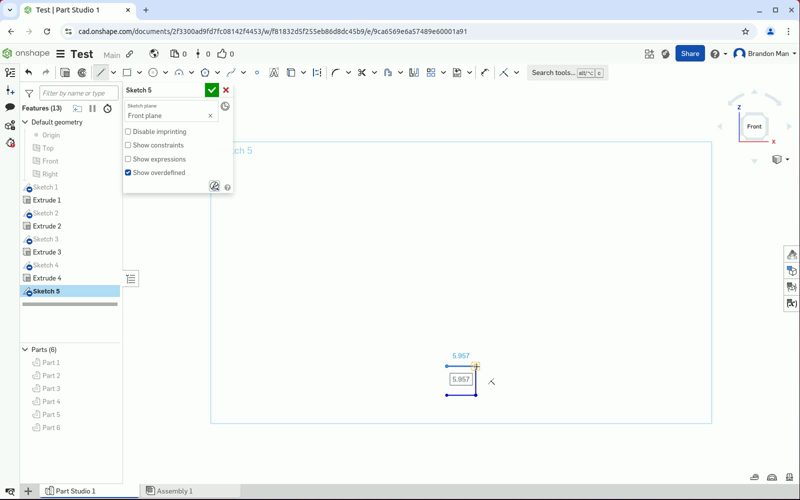
key_down(shift)
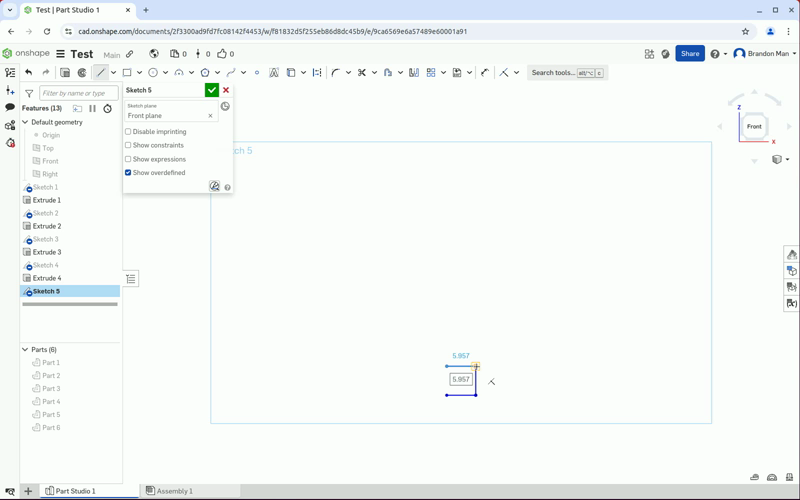
mouse_move(446, 395)
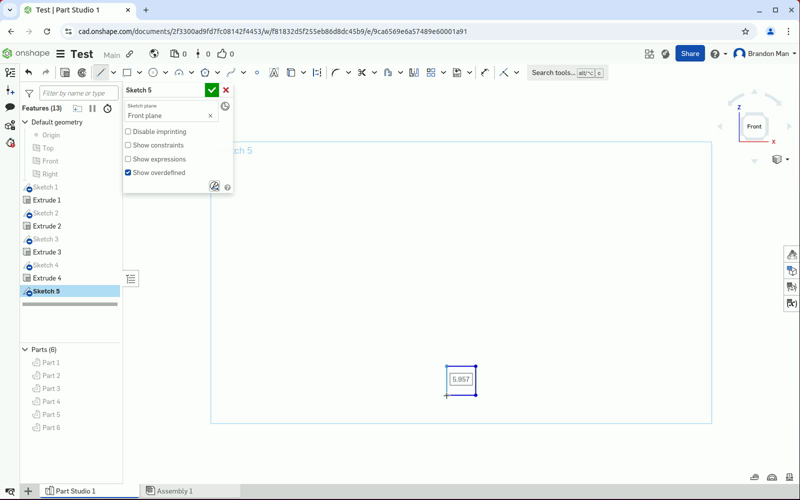
key_up(shift)
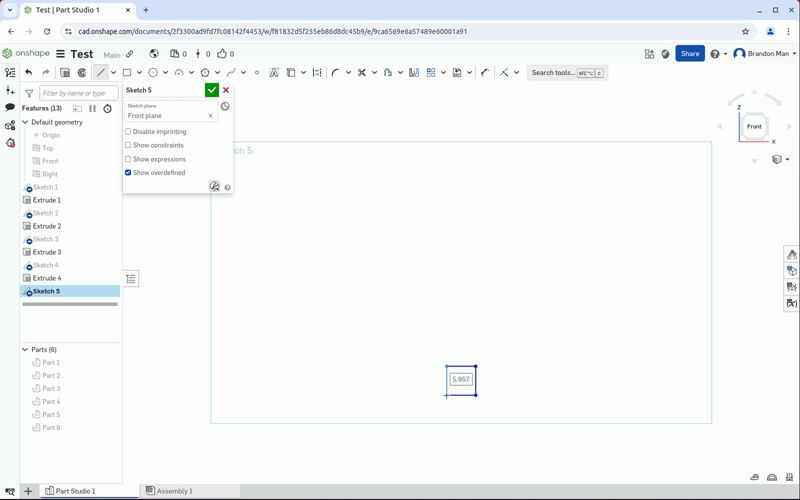
click(446, 395)
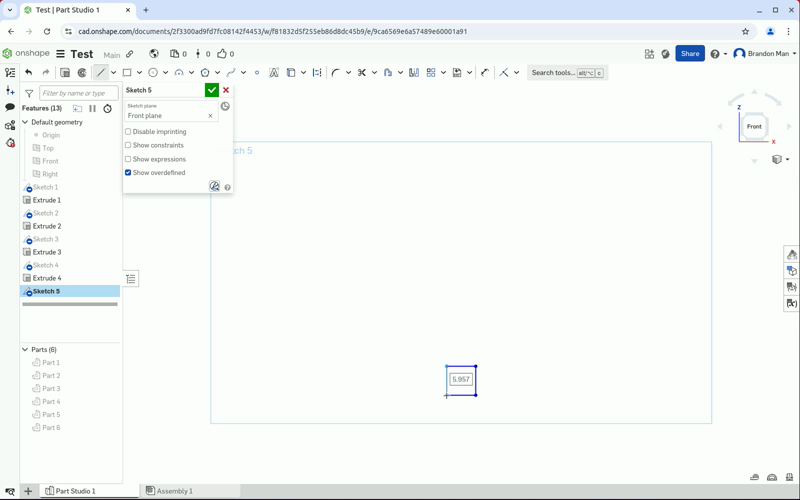
key(esc)
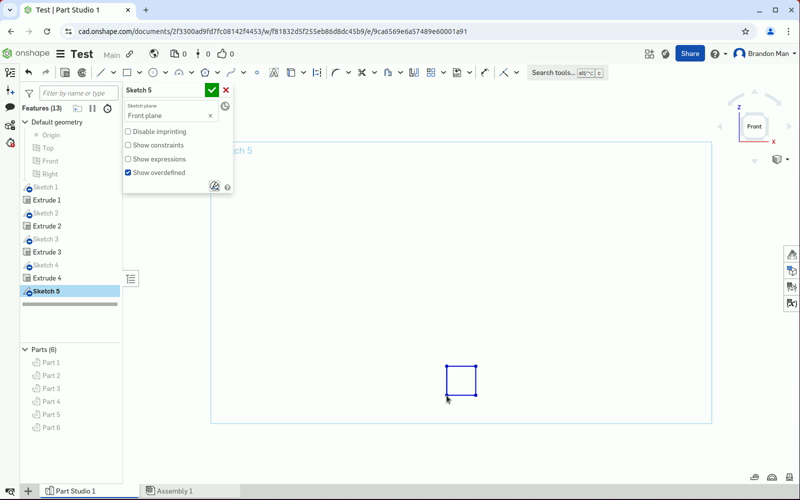
mouse_move(466, 376)
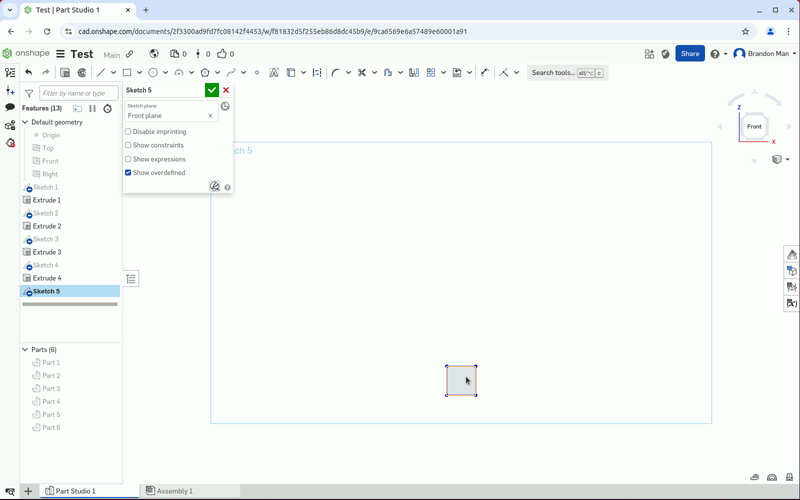
scroll(6)
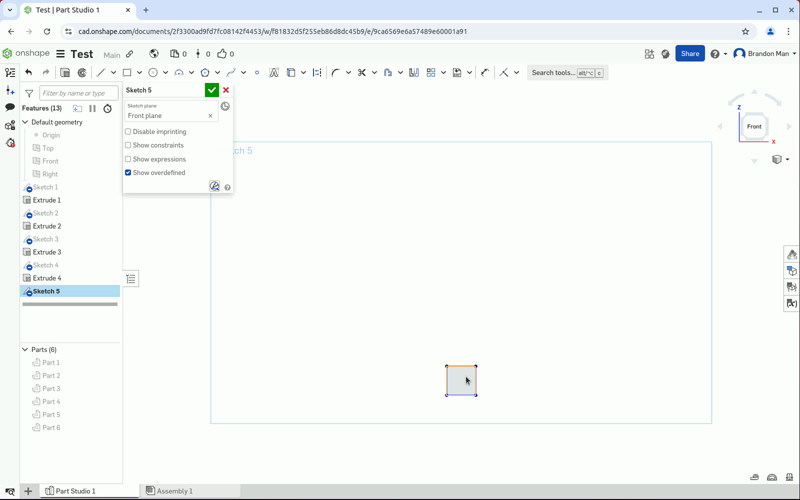
scroll(6)
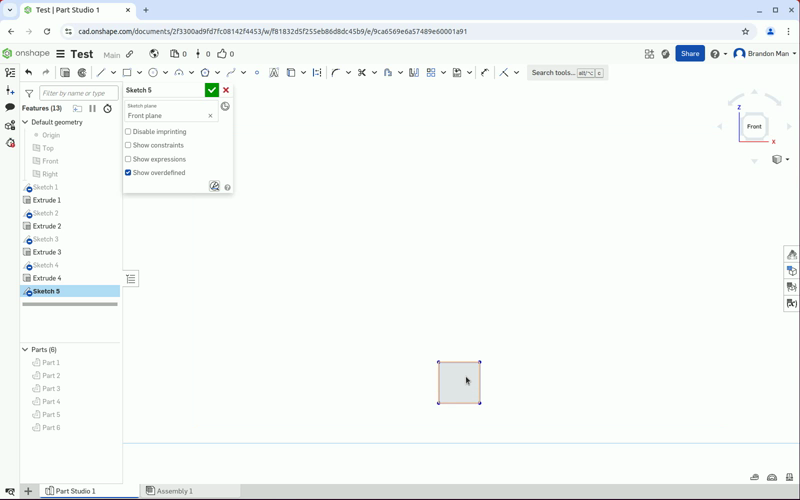
scroll(6)
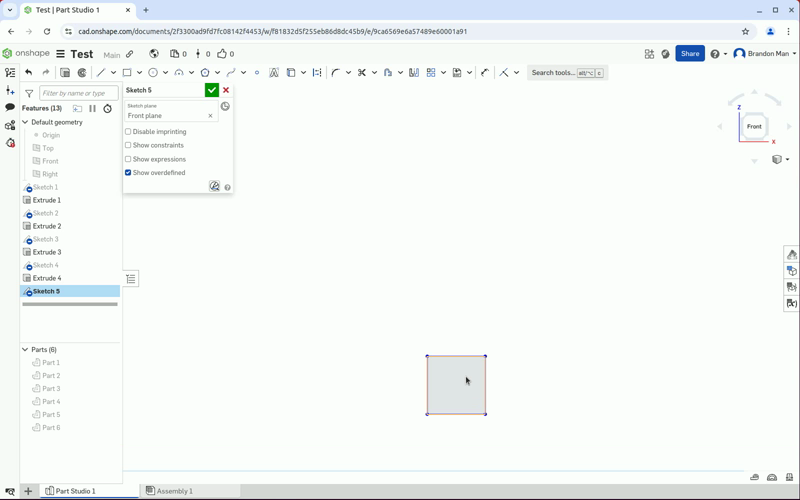
scroll(6)
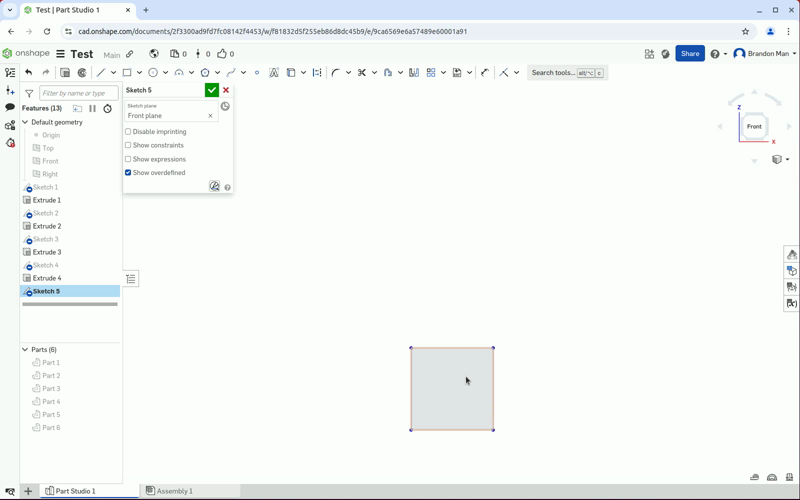
scroll(6)
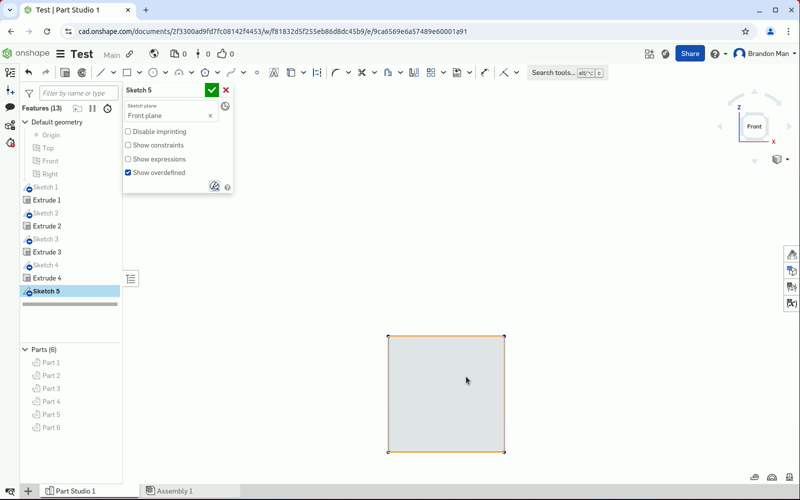
scroll(6)
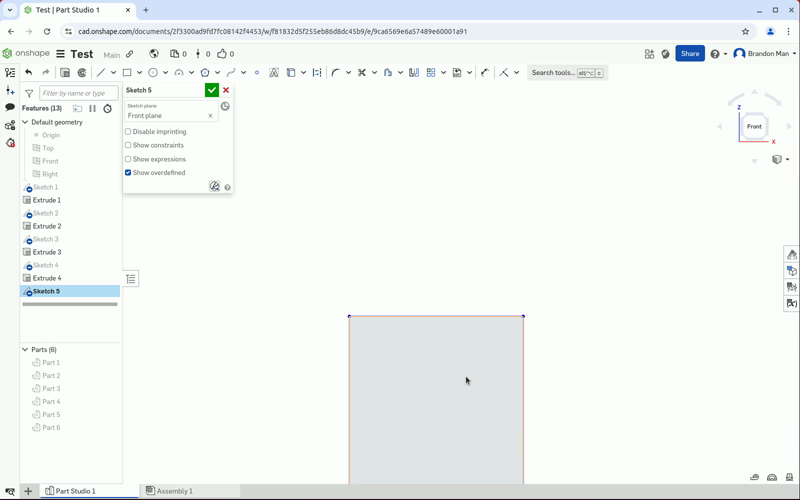
scroll(6)
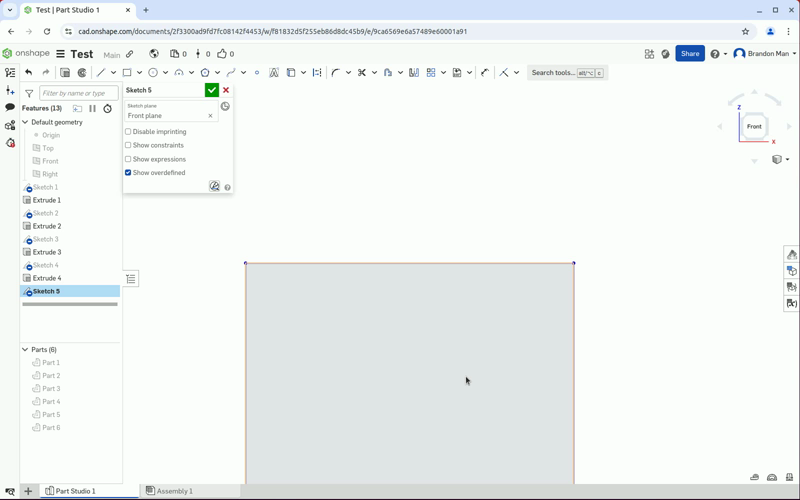
click(466, 376)
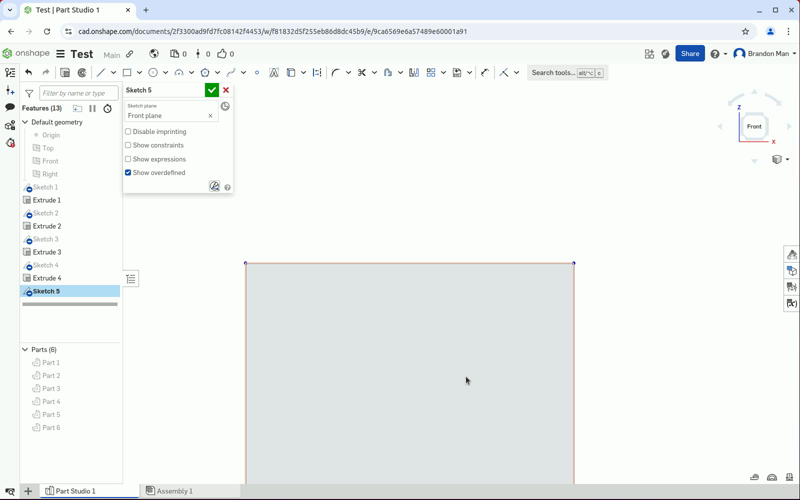
scroll(-6)
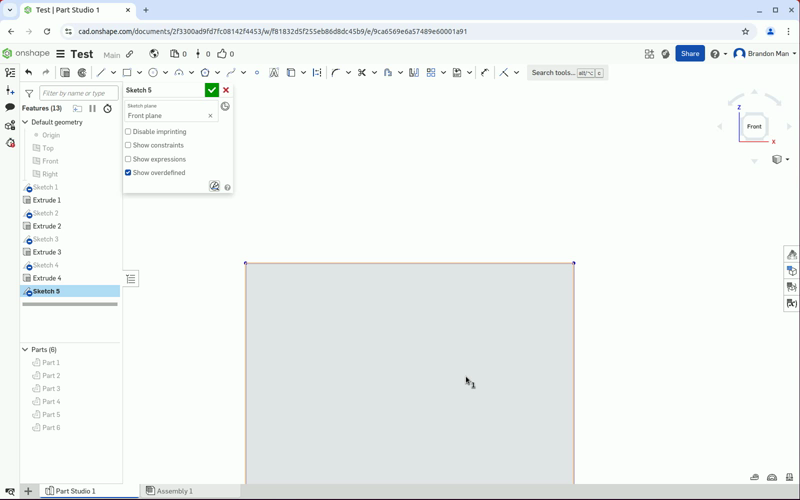
scroll(-6)
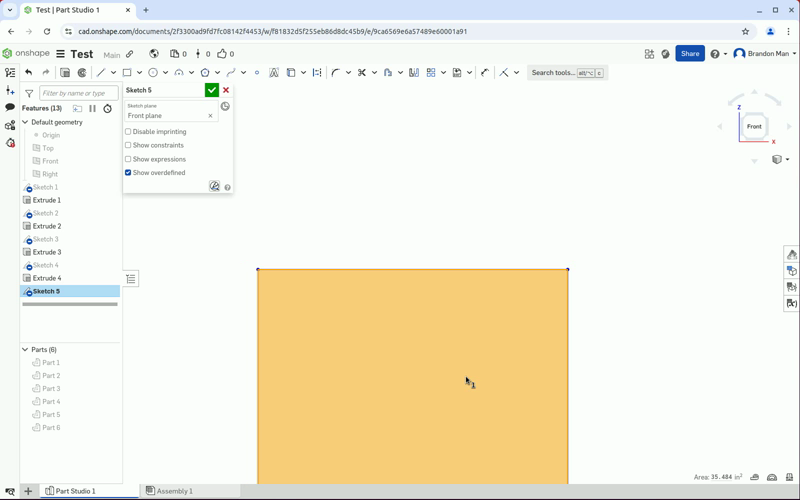
scroll(-6)
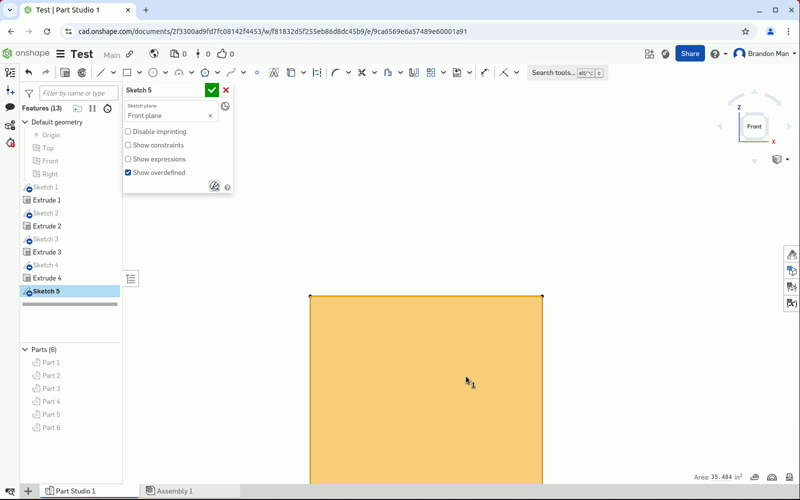
scroll(-6)
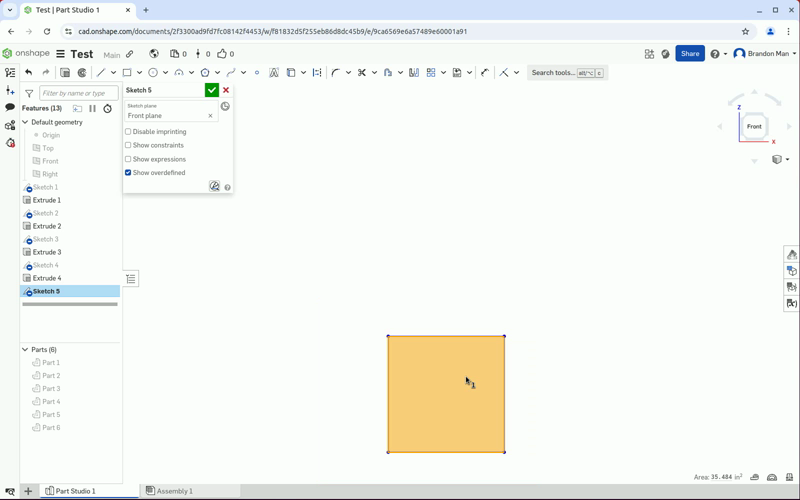
scroll(-6)
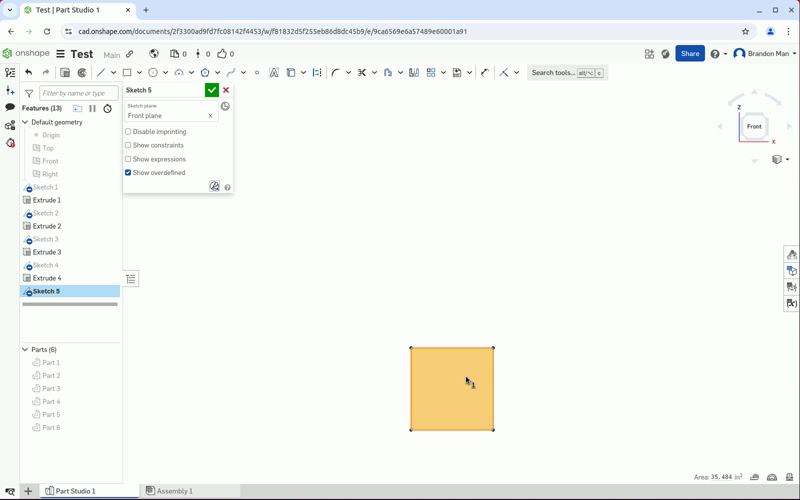
scroll(-6)
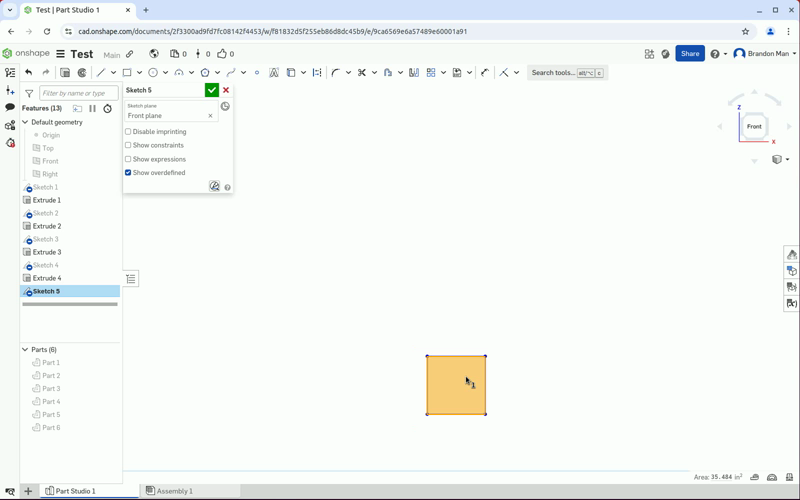
scroll(-6)
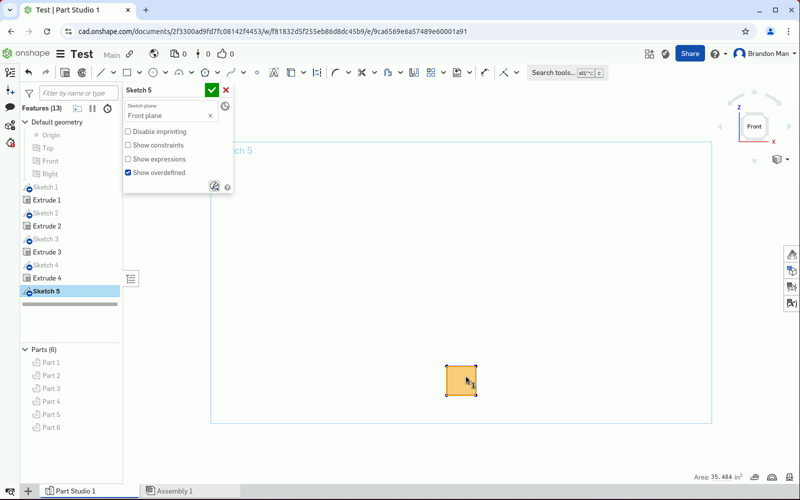
mouse_move(73, 352)
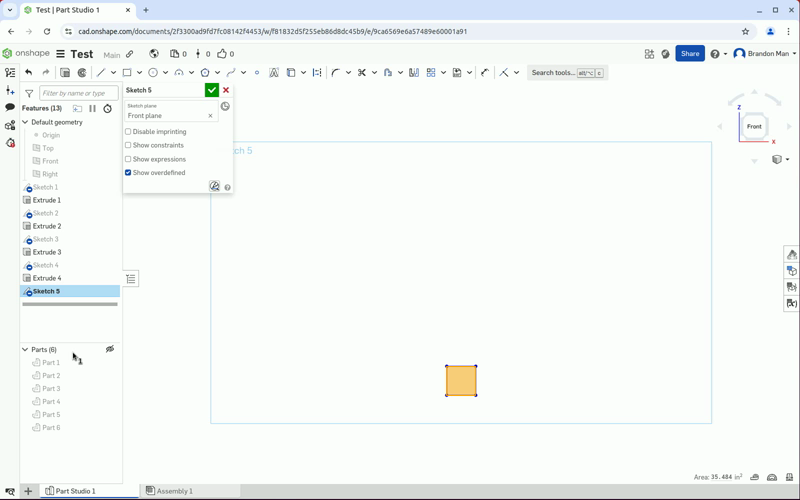
key(shift+y)
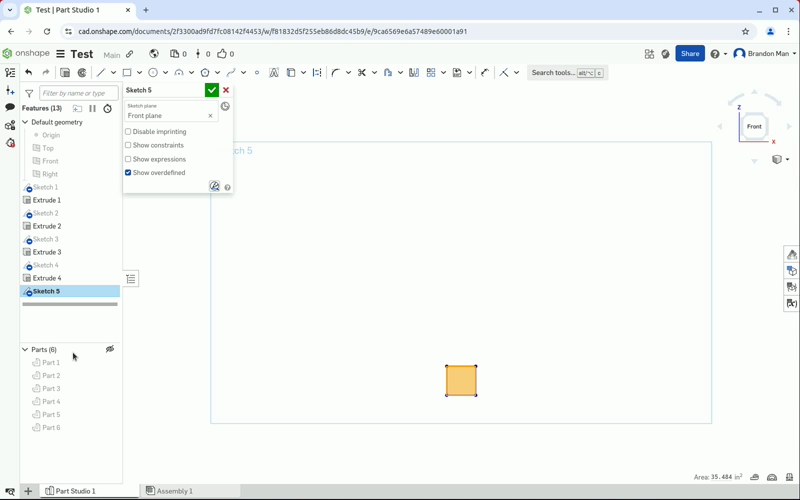
key(shift+e)
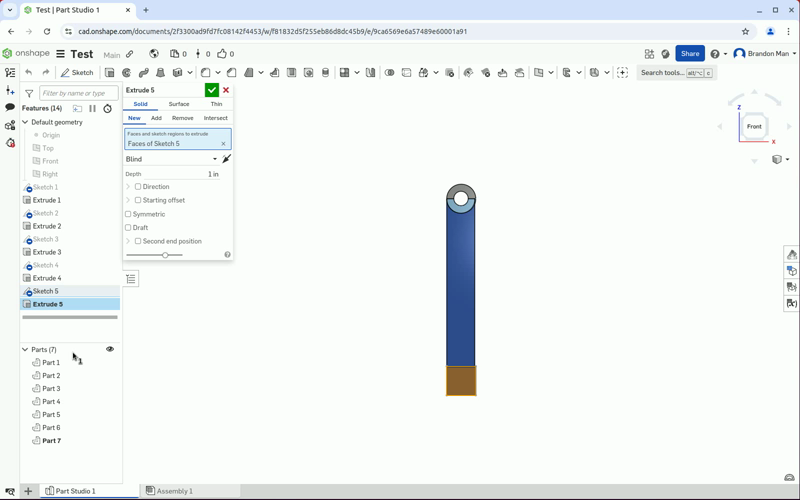
mouse_move(143, 106)
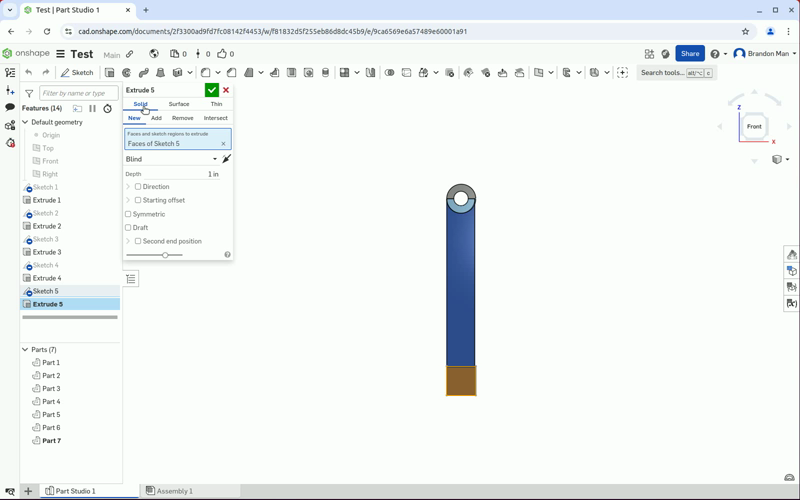
click(143, 106)
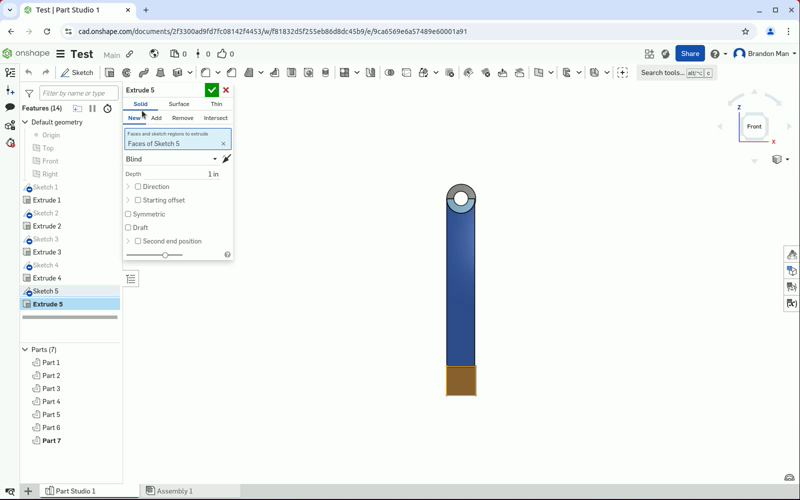
mouse_move(137, 120)
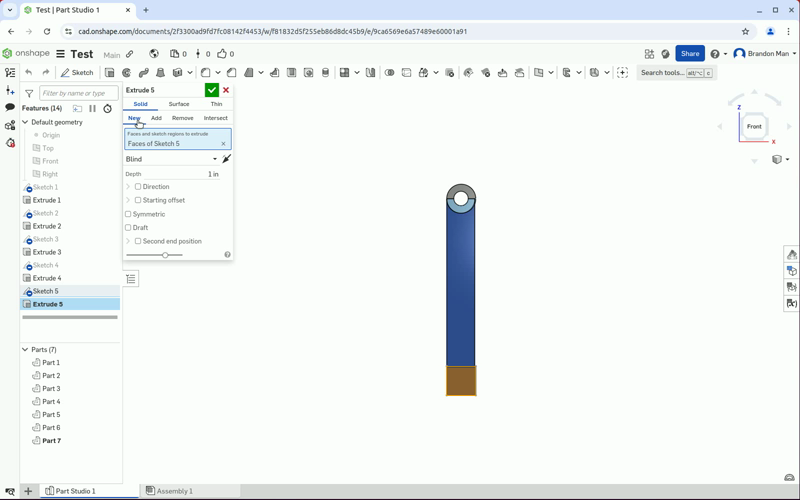
click(137, 120)
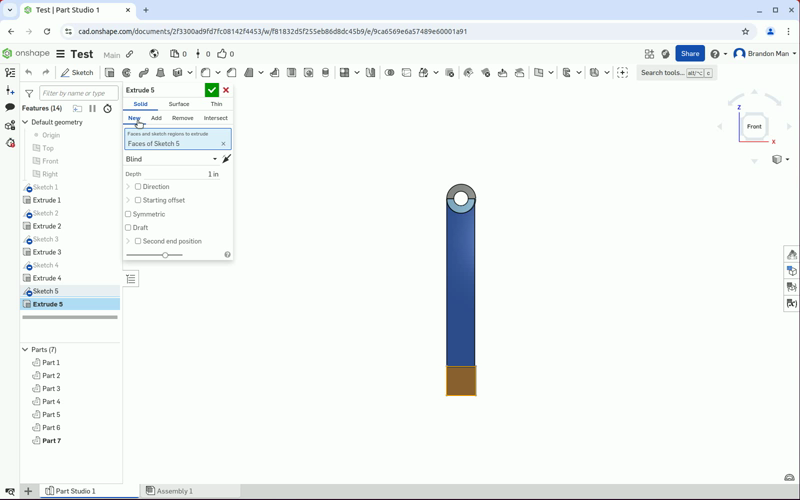
key(tab, 4)
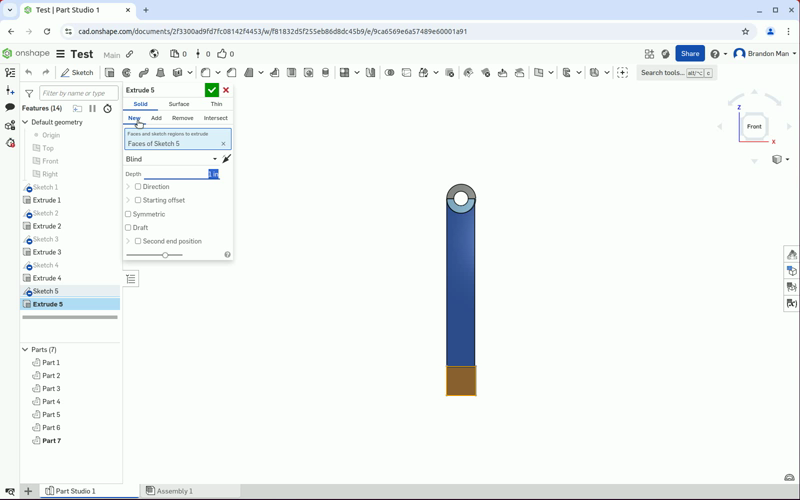
text(5.778)
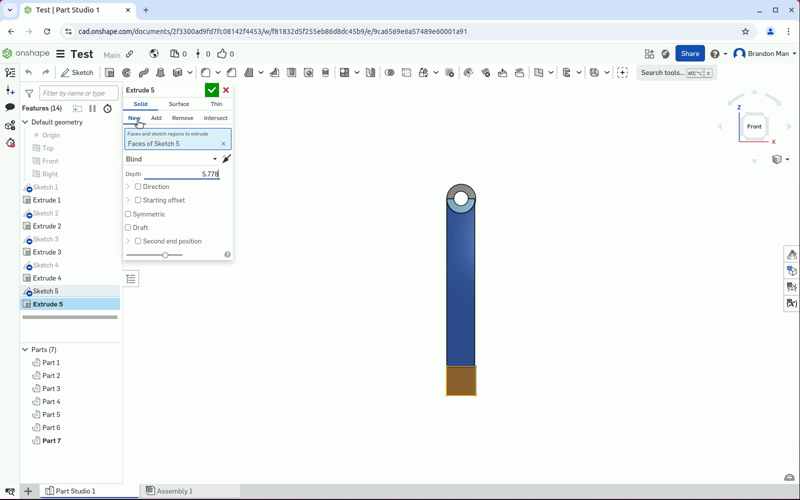
key(tab, 3)
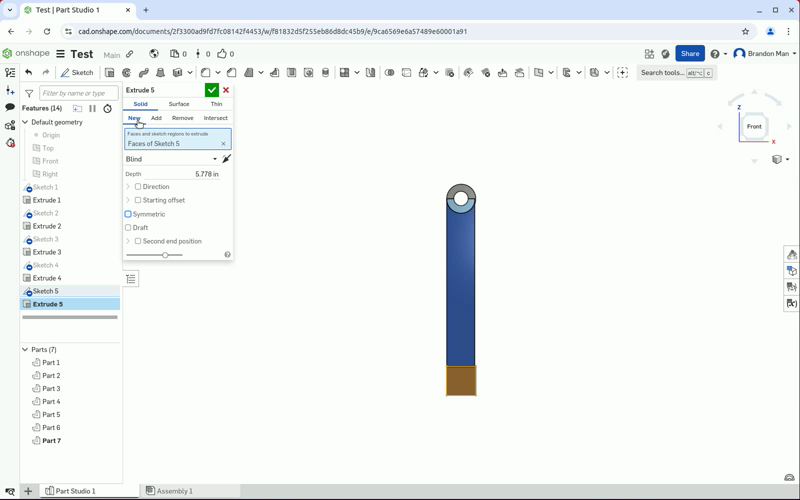
key(space)
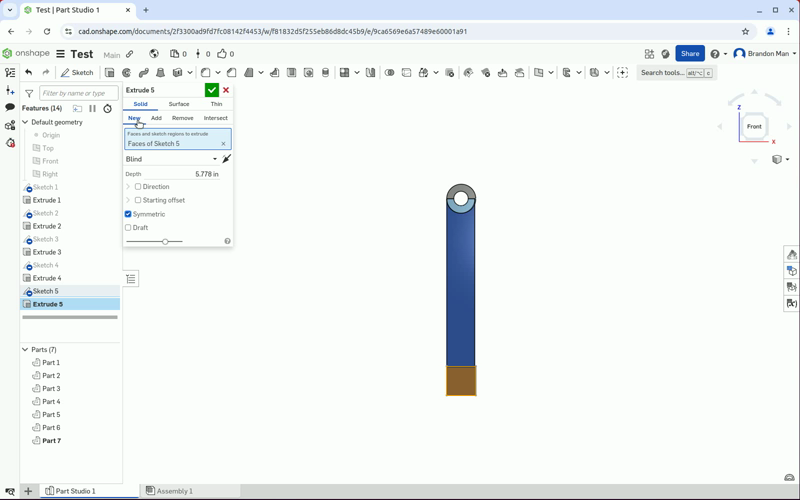
key(enter)
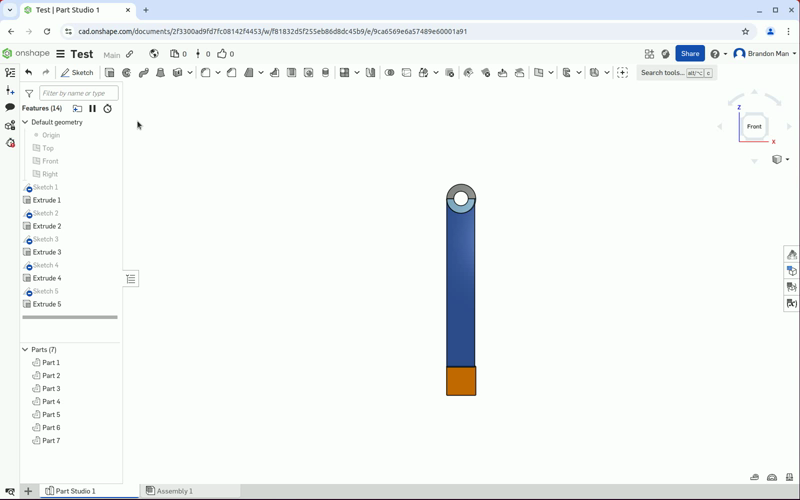
key(shift+h)
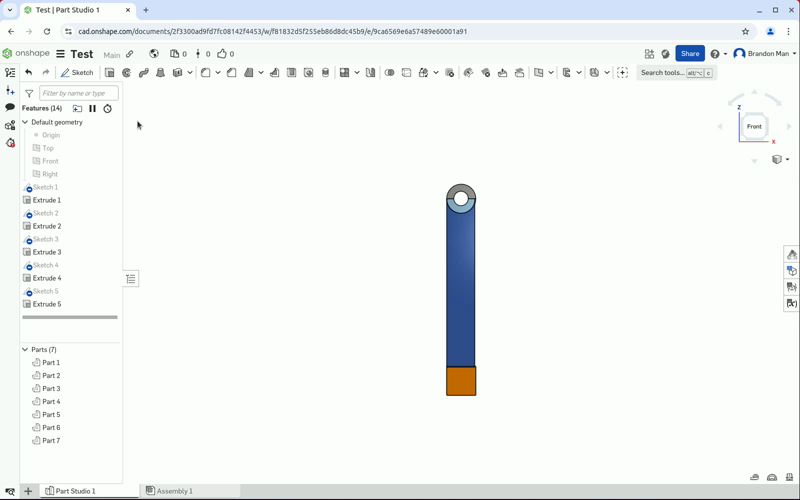
key(shift+h)
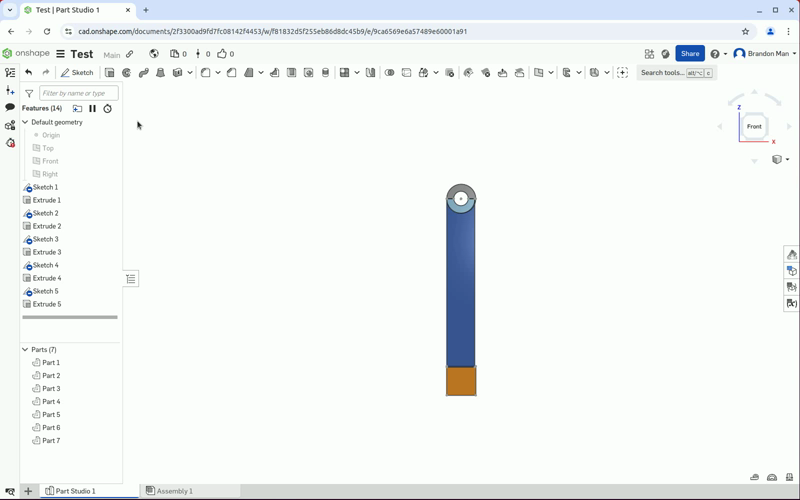
key(shift+7)
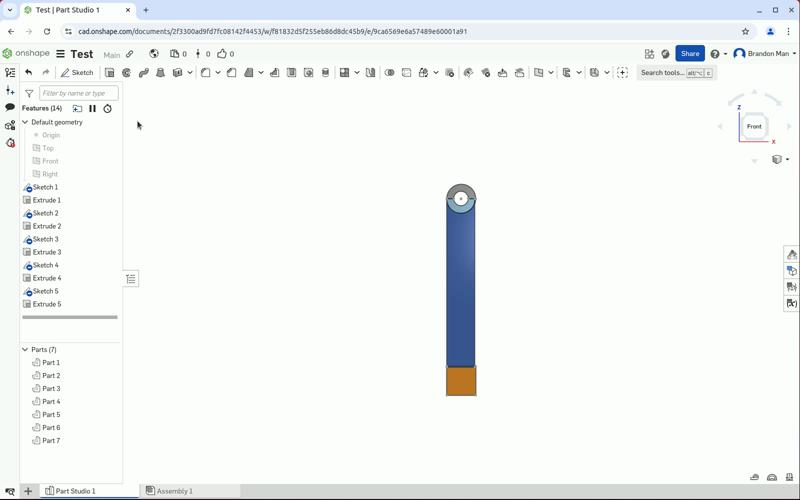
key(left, 2)
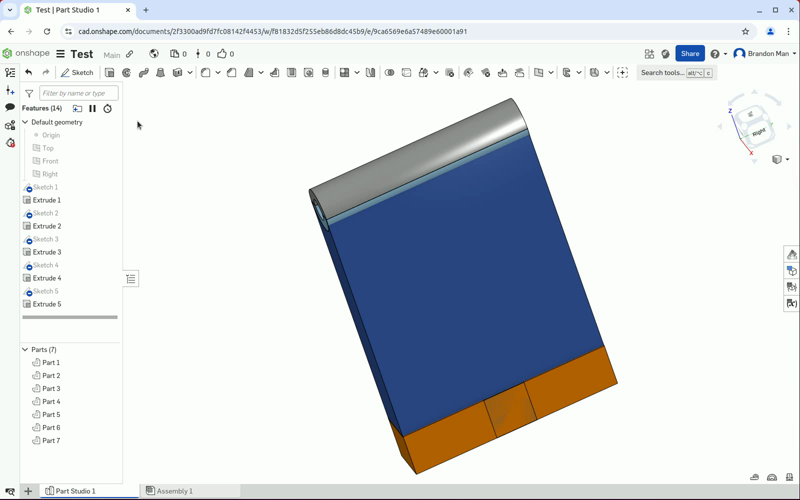
key(down, 2)
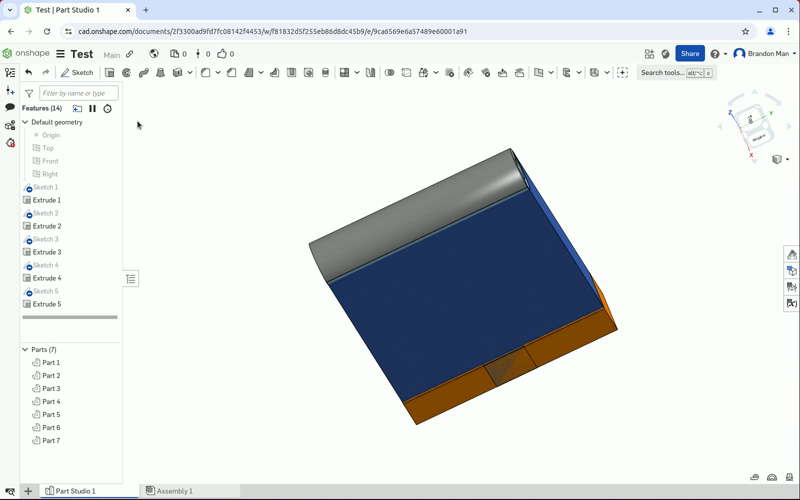
key(up, 2)
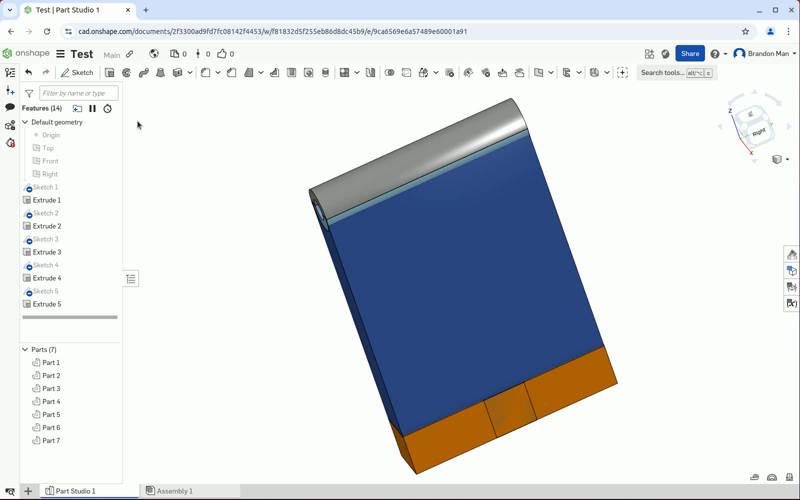
key(right, 2)
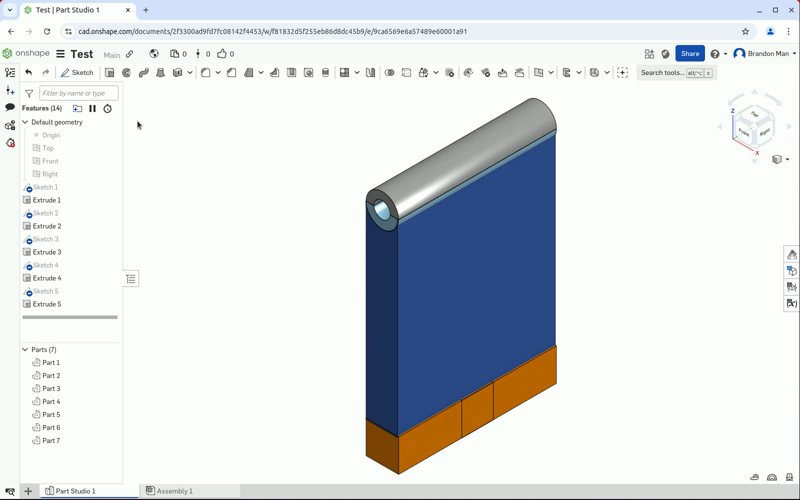
mouse_move(73, 189)
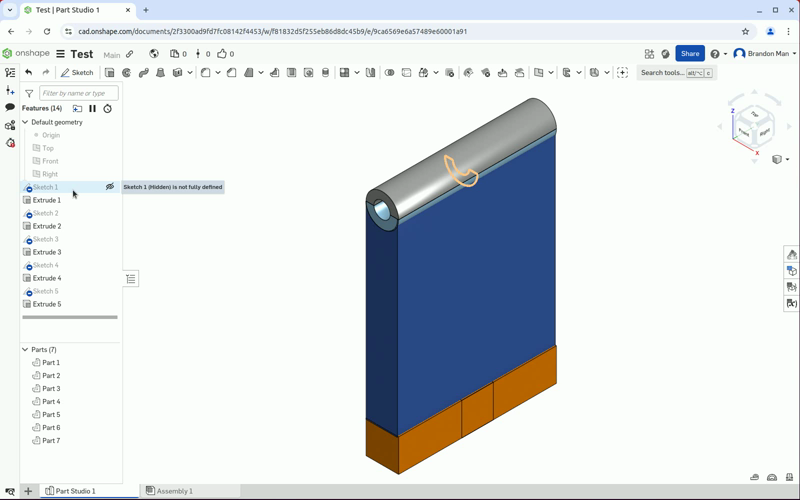
click(73, 189)